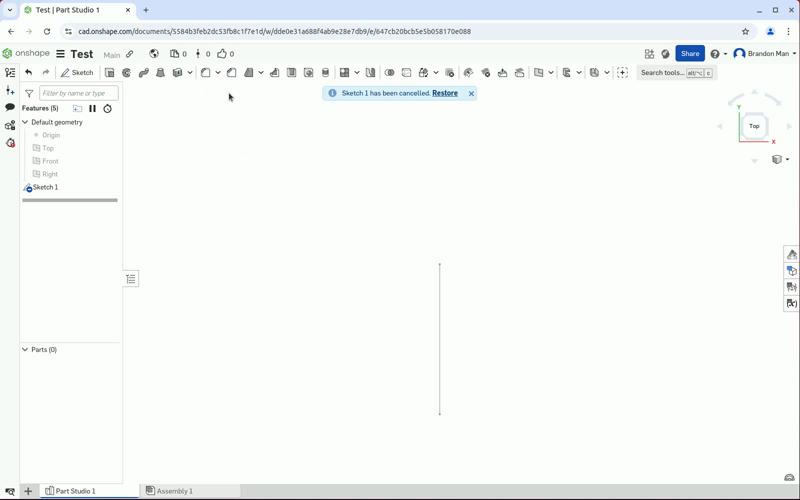
key(shift+h)
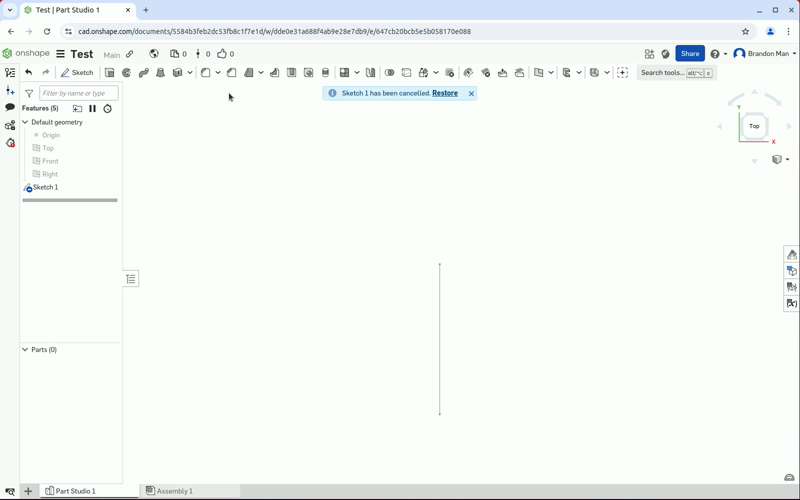
key(shift+s)
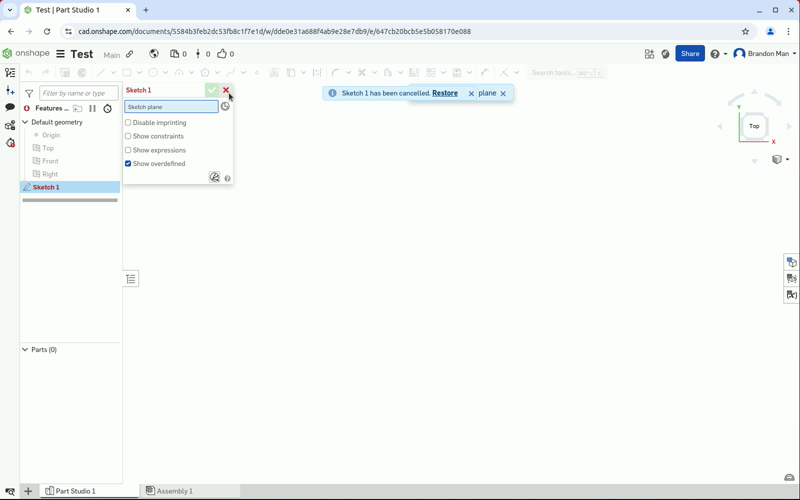
mouse_move(73, 150)
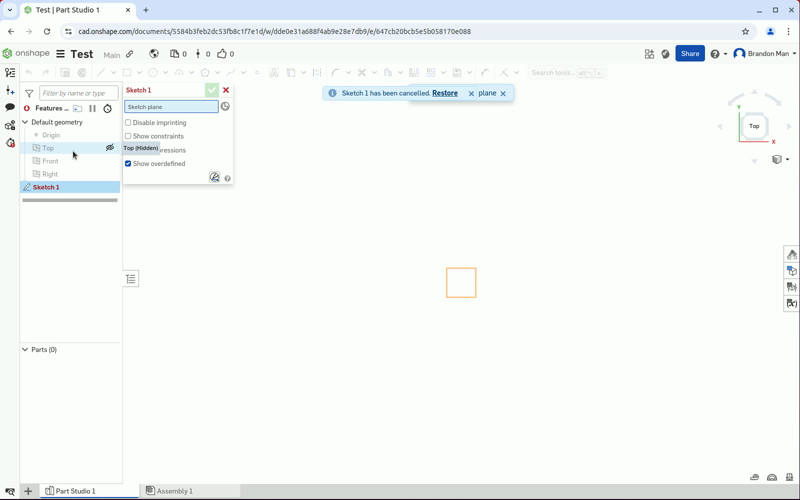
click(73, 150)
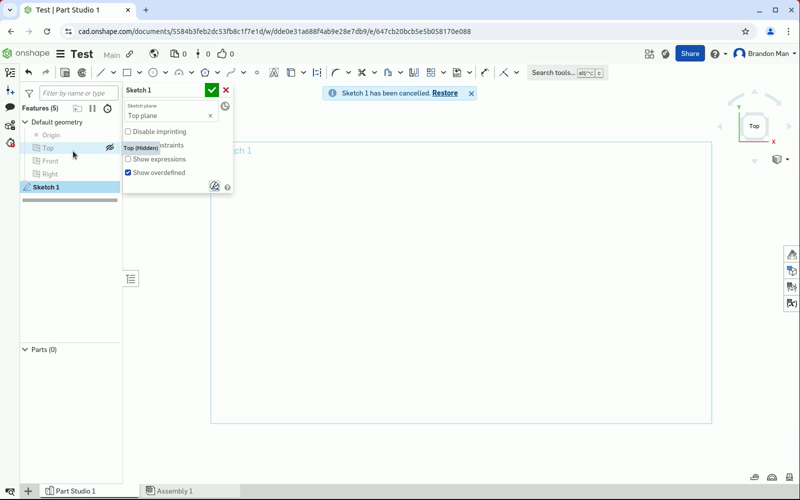
mouse_move(73, 352)
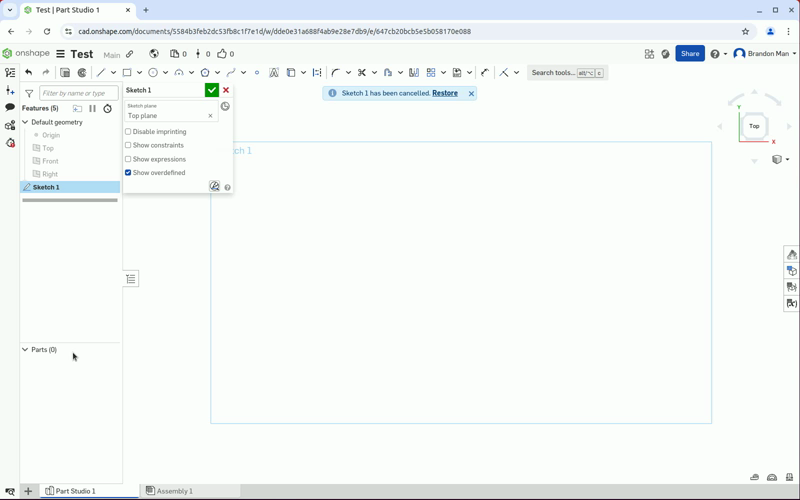
key(y)
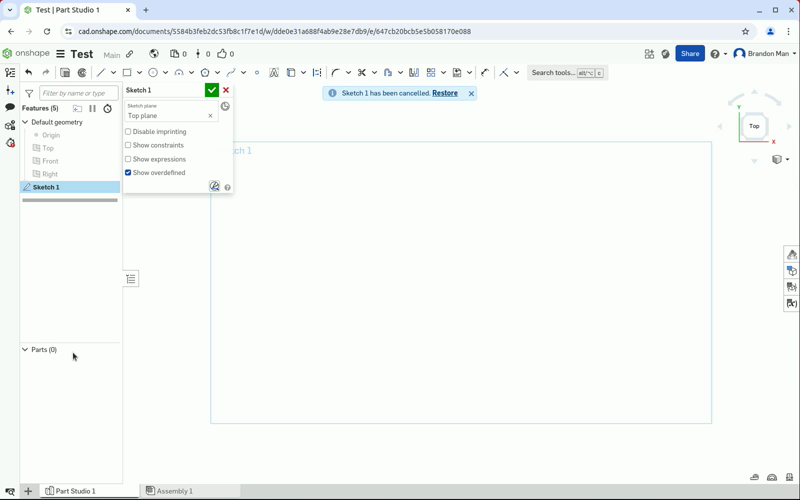
key(a)
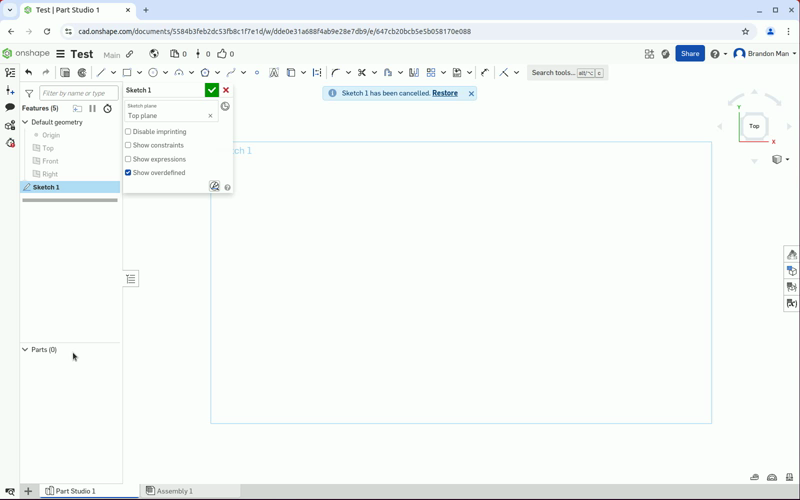
key_down(shift)
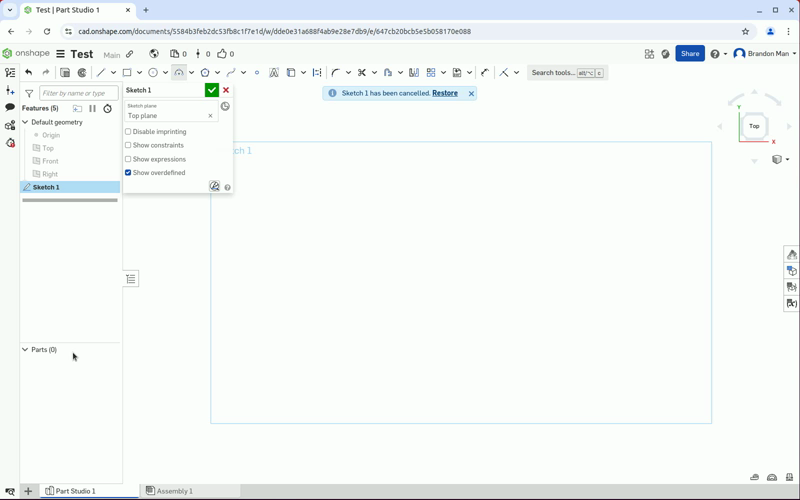
mouse_move(458, 284)
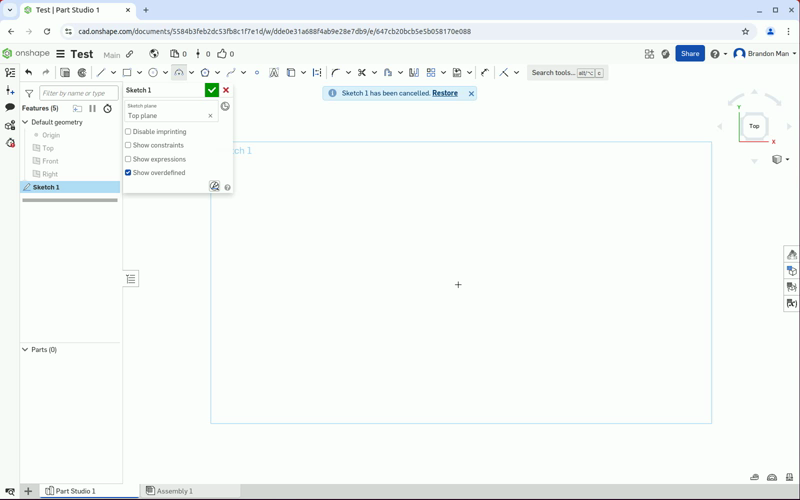
click(458, 284)
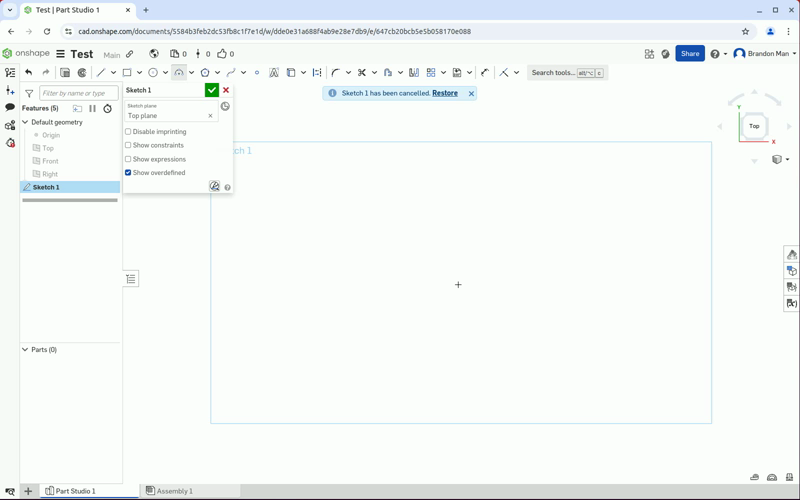
key_up(shift)
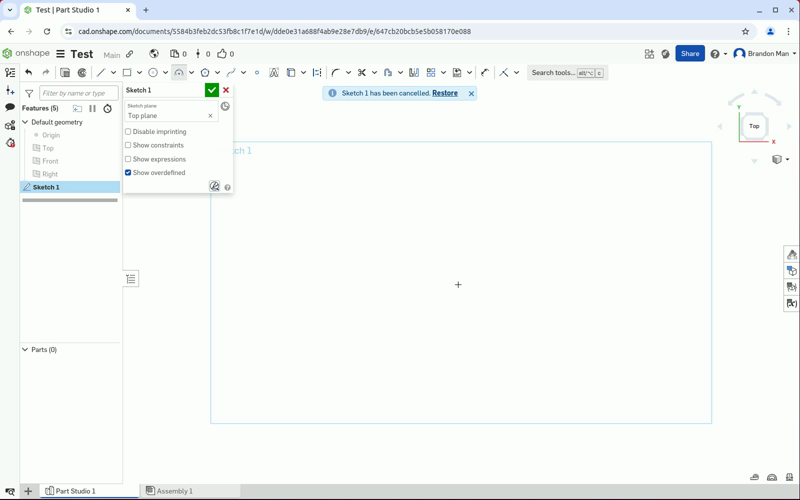
key_down(shift)
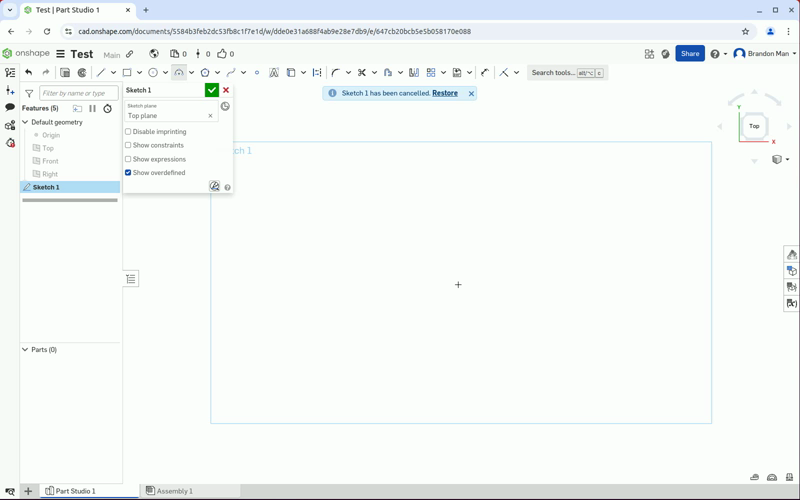
mouse_move(459, 285)
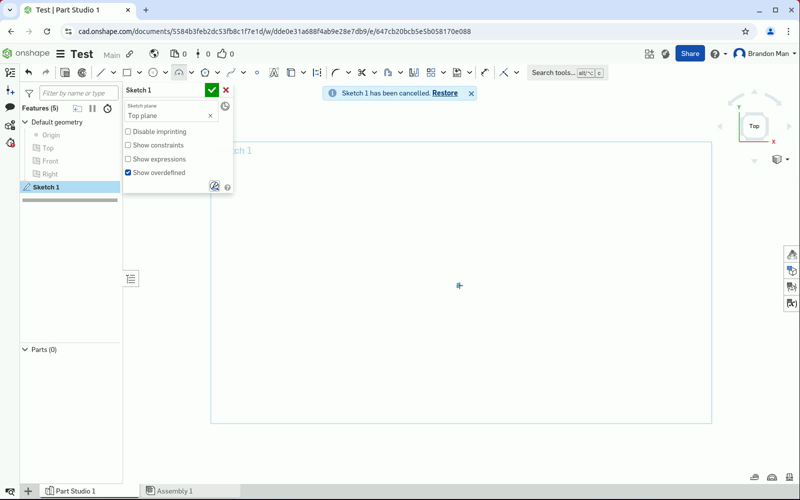
scroll(6)
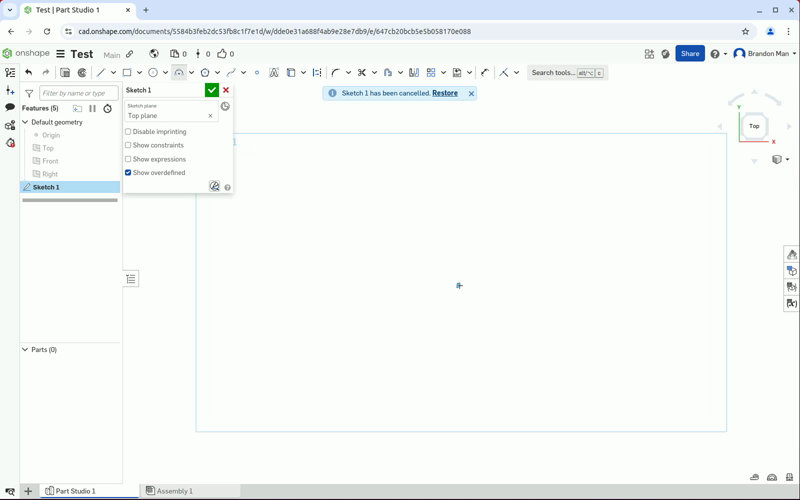
scroll(6)
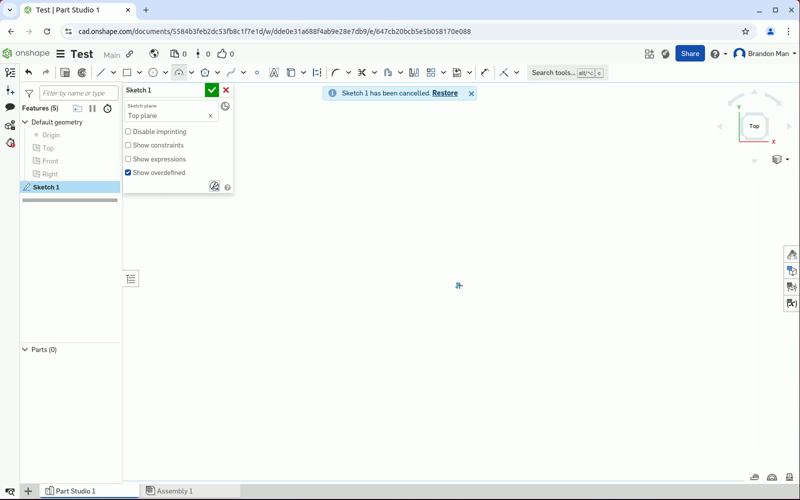
scroll(6)
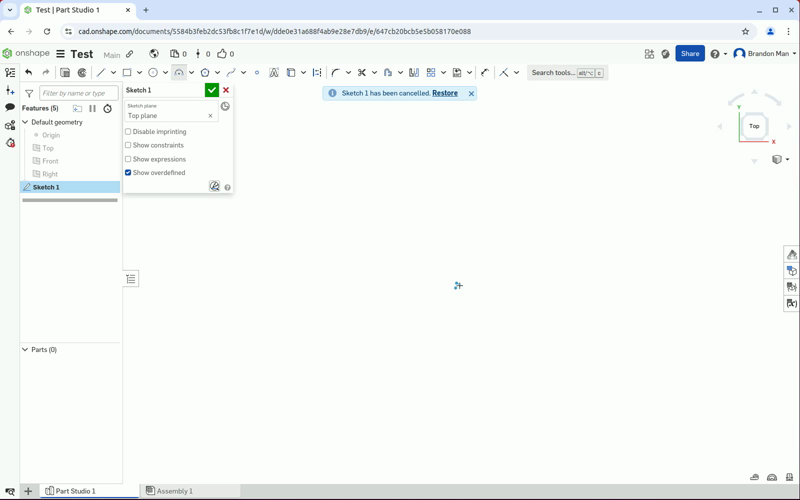
scroll(6)
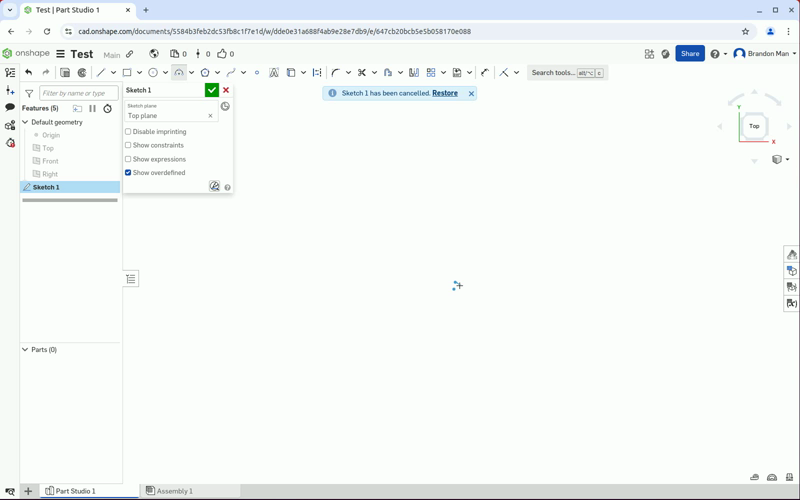
scroll(6)
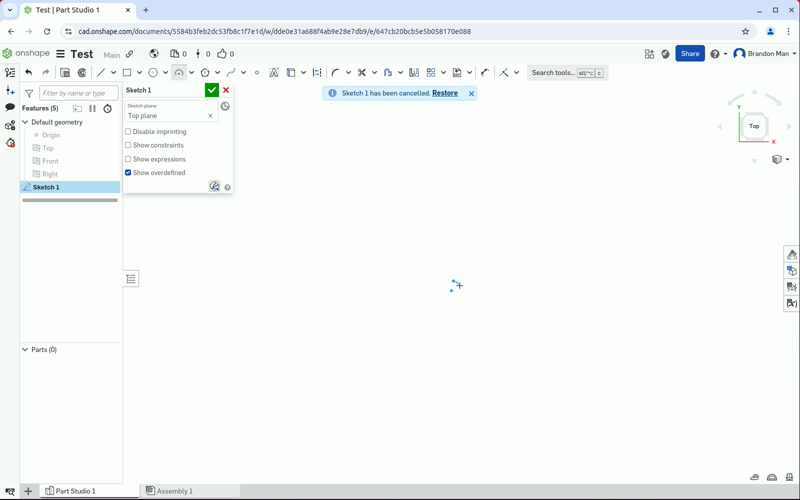
scroll(6)
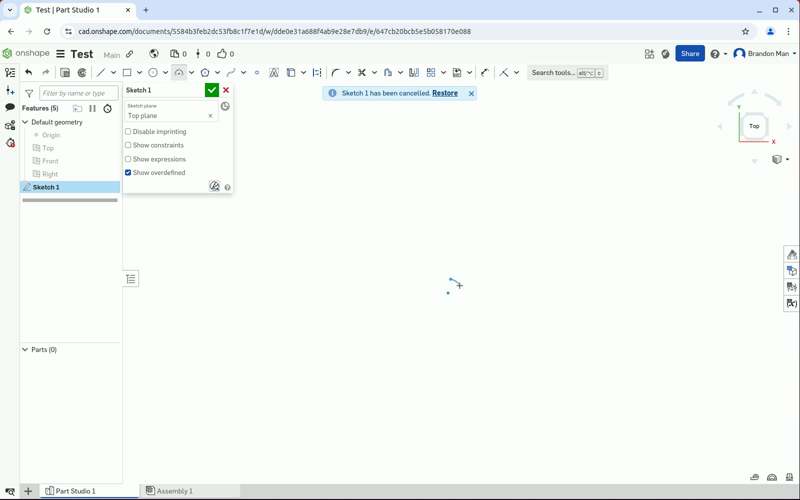
scroll(6)
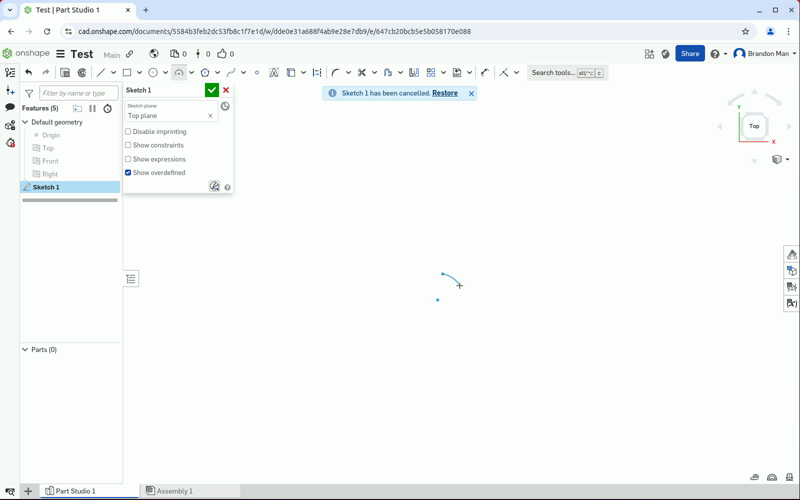
click(459, 285)
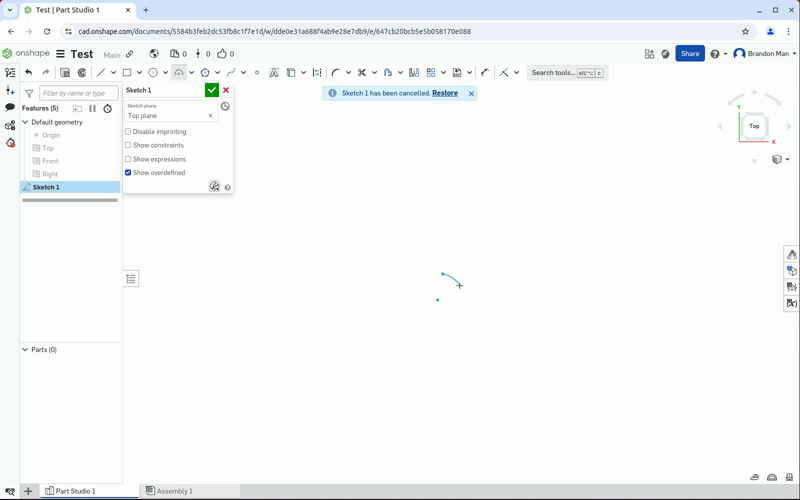
scroll(-6)
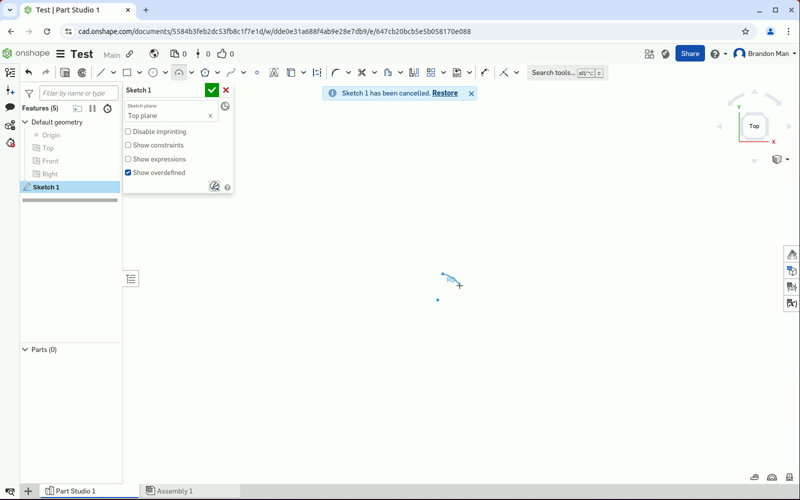
scroll(-6)
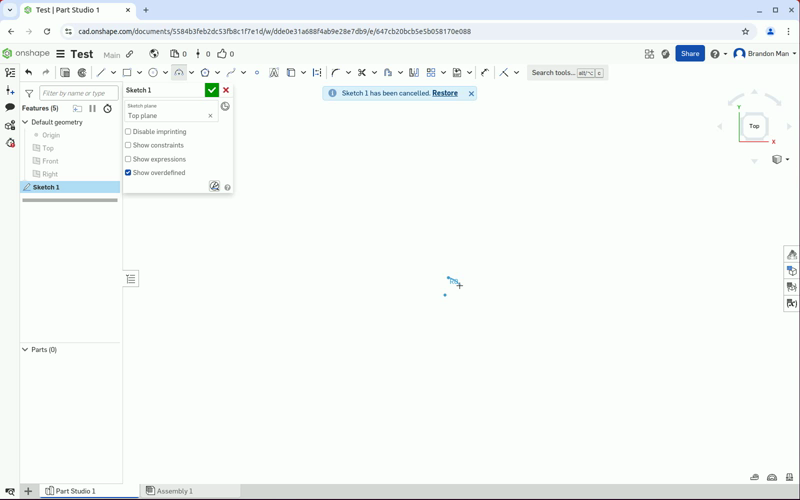
scroll(-6)
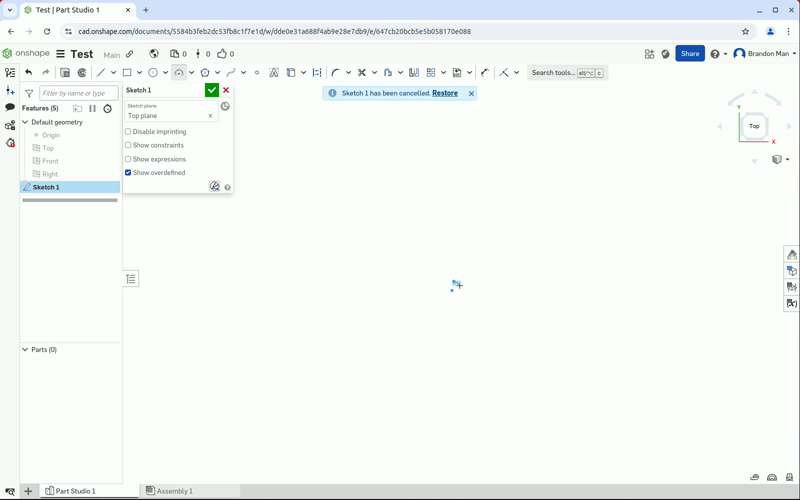
scroll(-6)
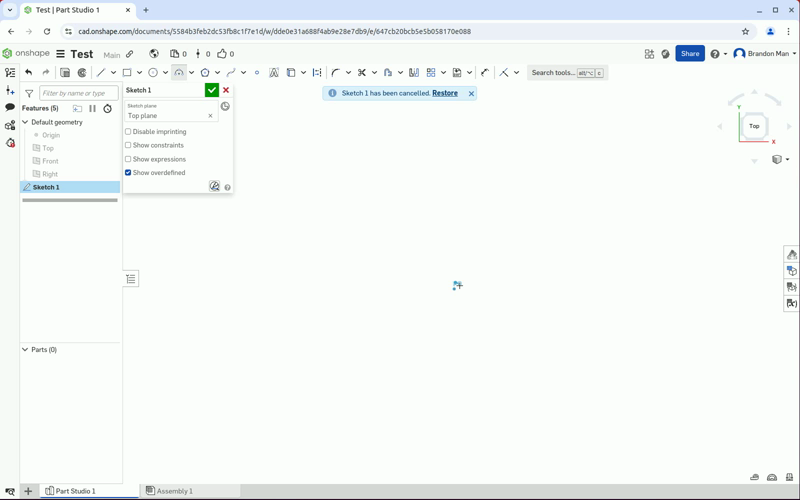
scroll(-6)
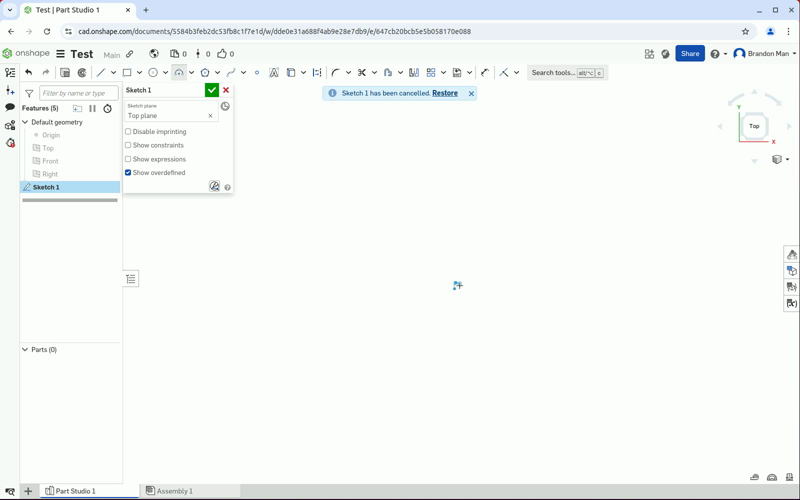
scroll(-6)
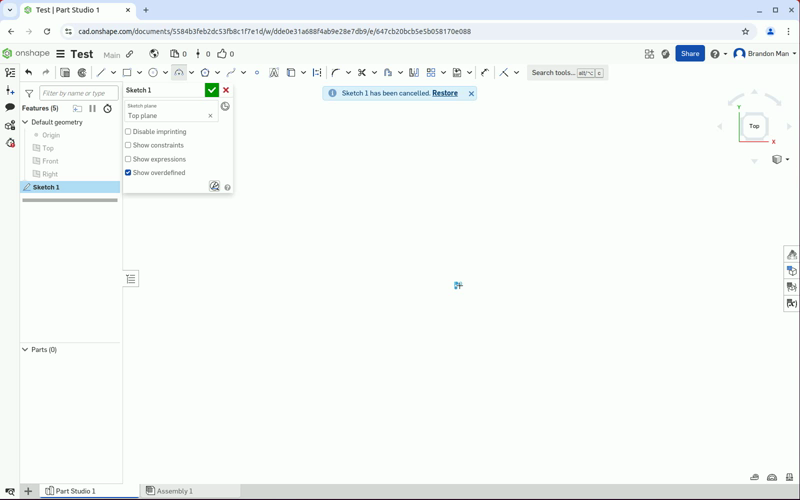
scroll(-6)
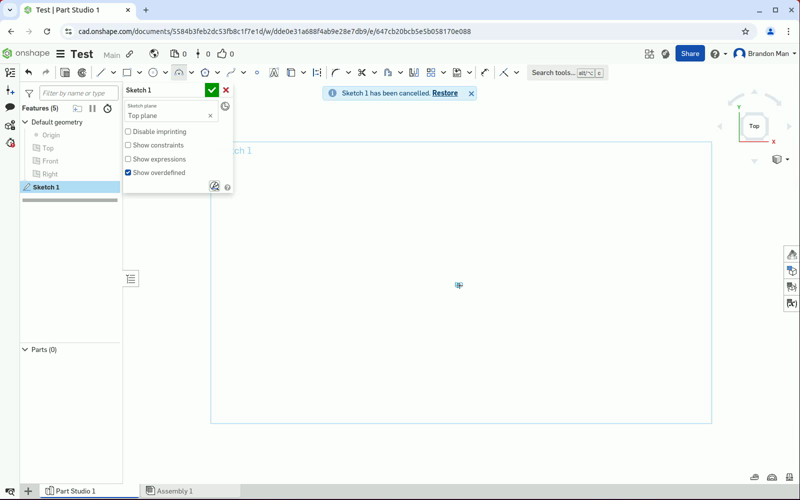
mouse_move(458, 285)
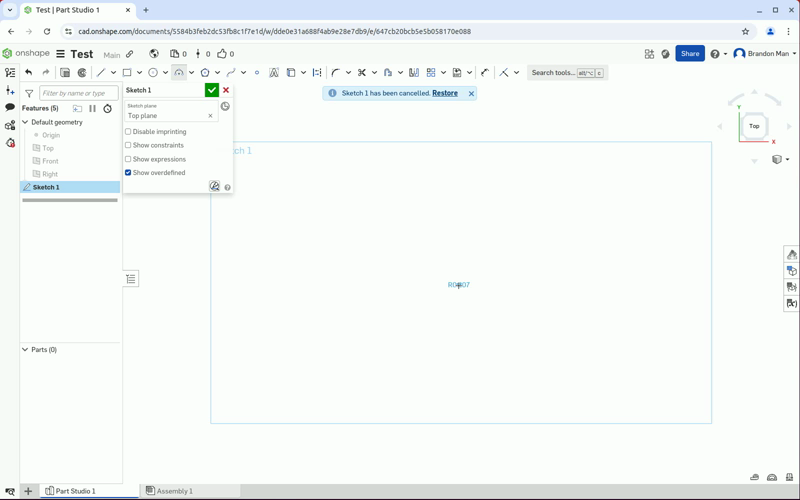
scroll(6)
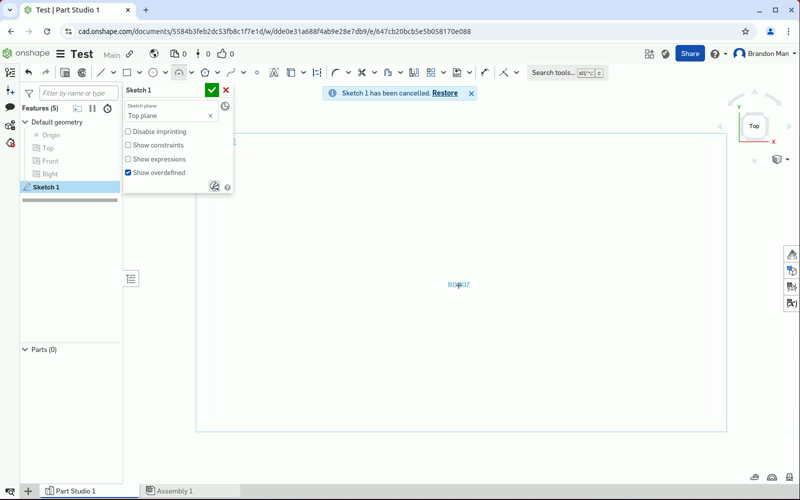
scroll(6)
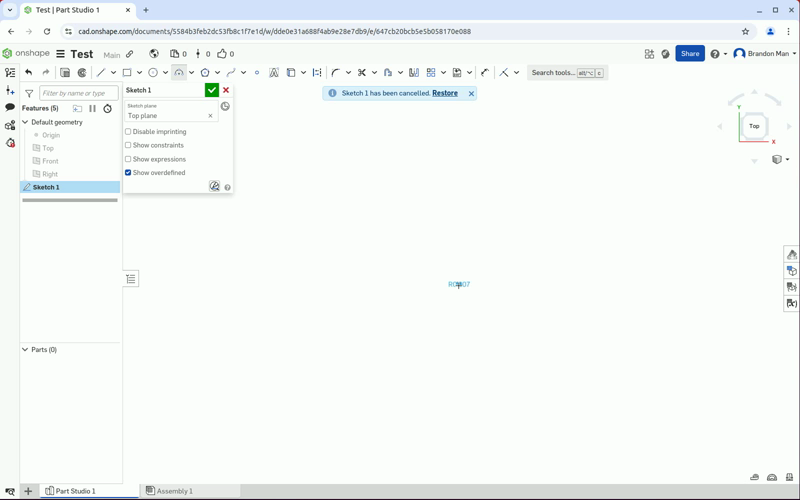
scroll(6)
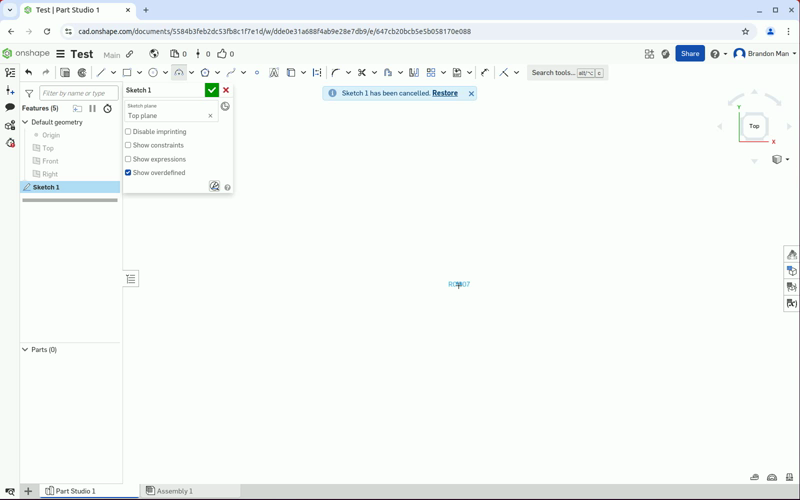
scroll(6)
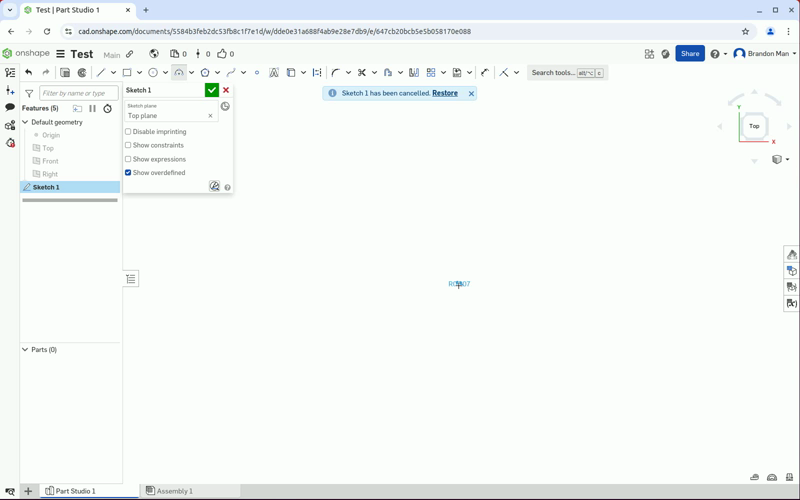
scroll(6)
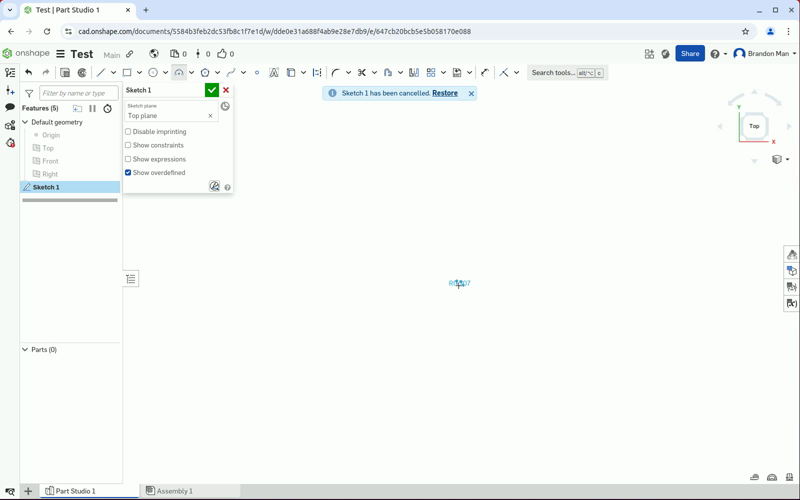
scroll(6)
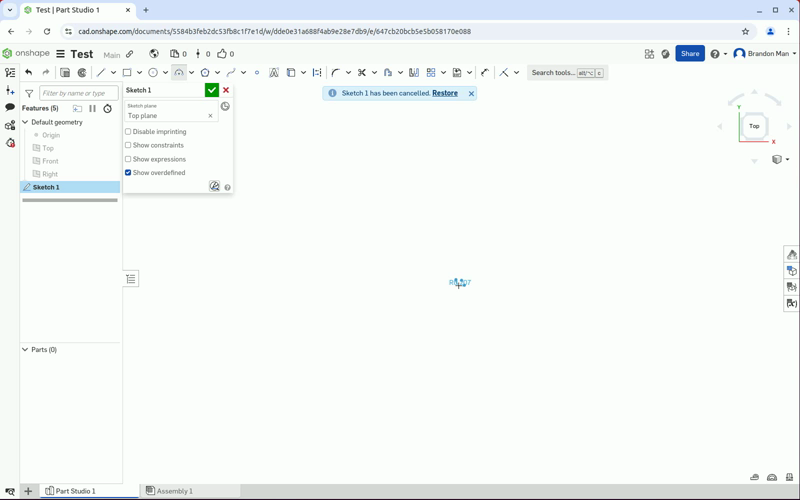
scroll(6)
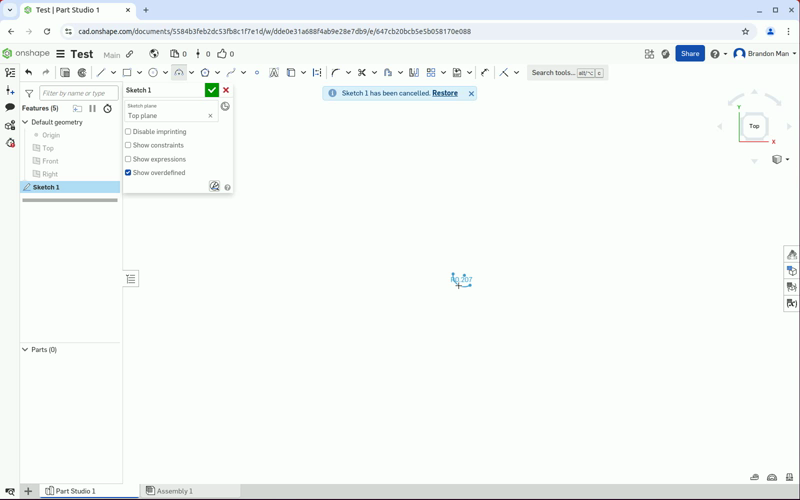
click(458, 285)
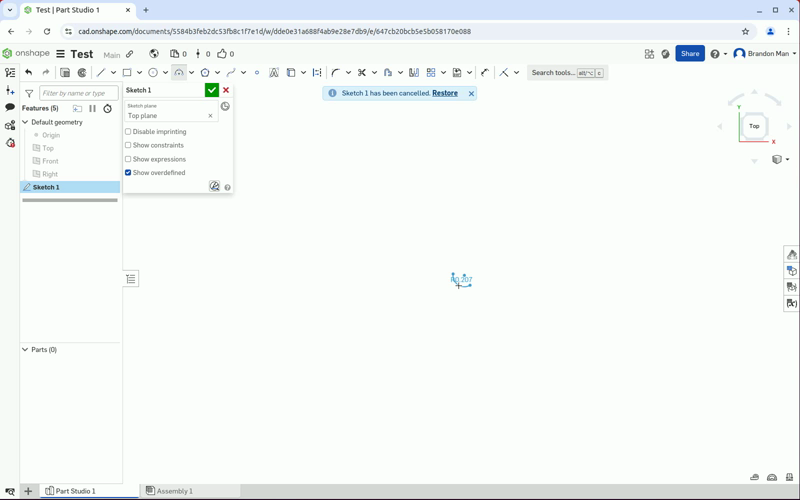
scroll(-6)
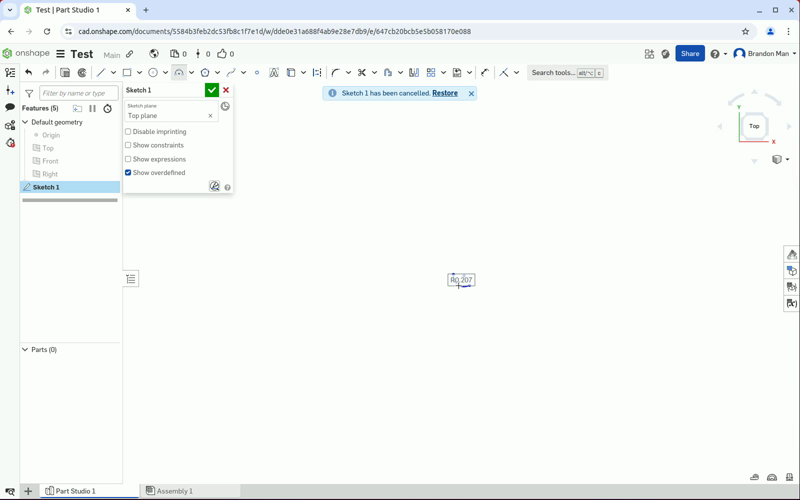
scroll(-6)
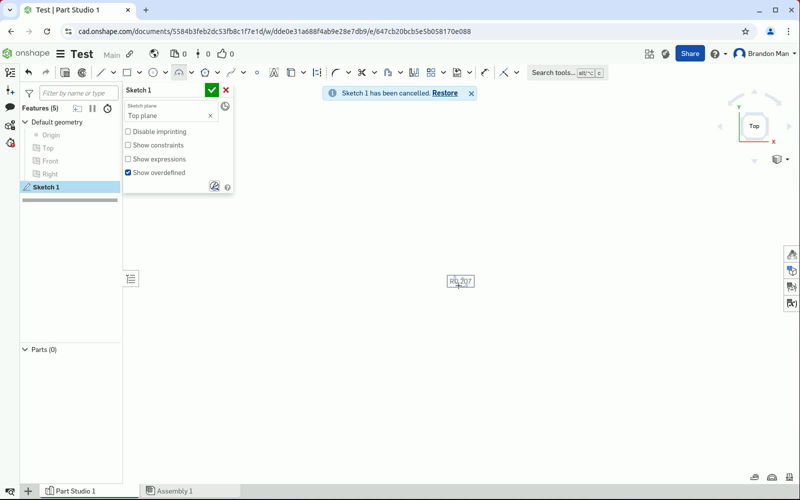
scroll(-6)
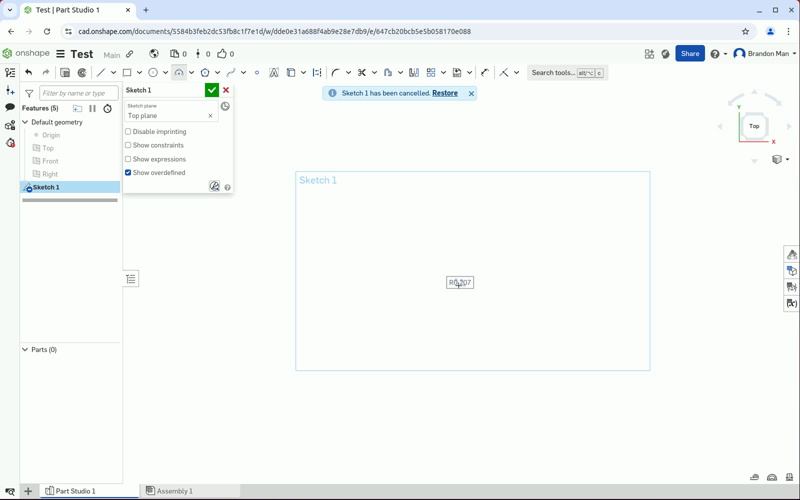
scroll(-6)
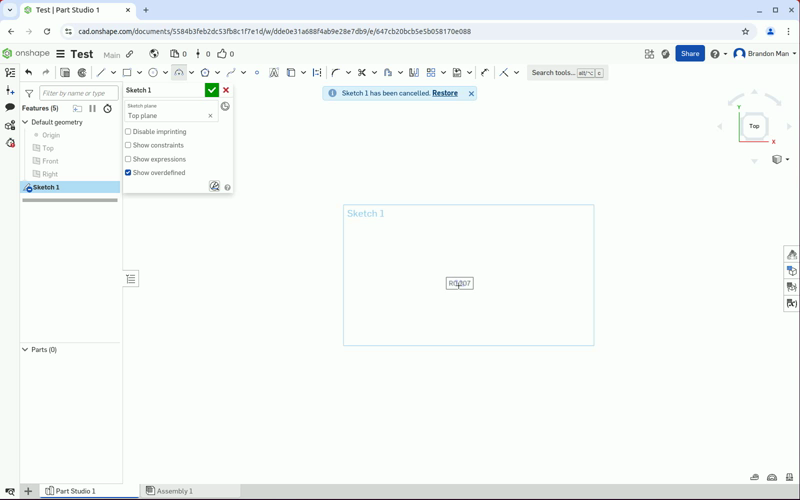
scroll(-6)
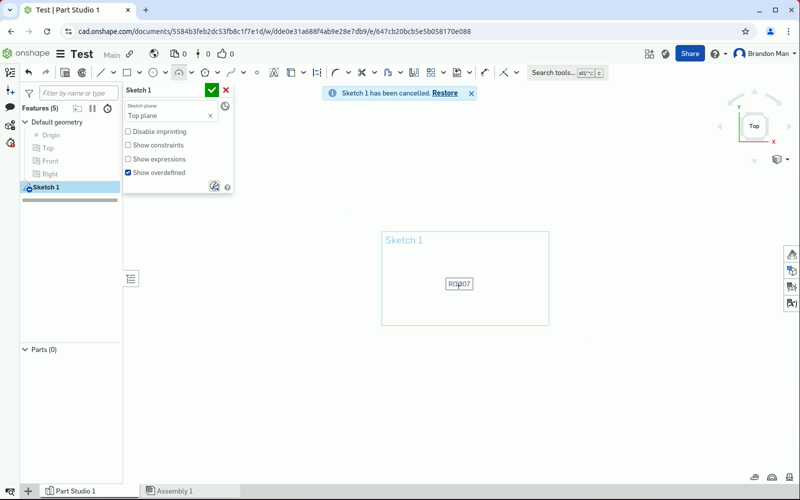
scroll(-6)
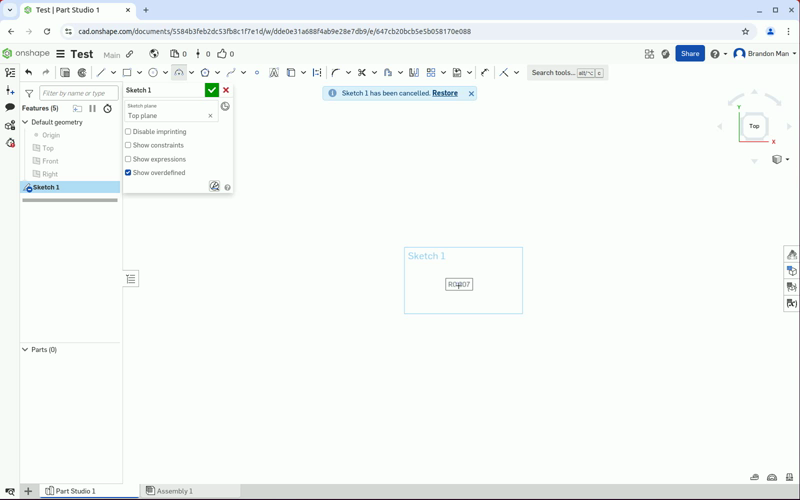
scroll(-6)
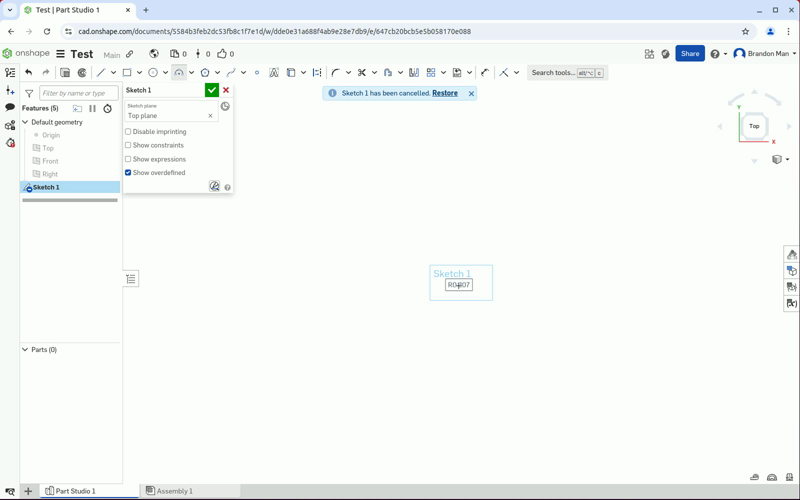
key_up(shift)
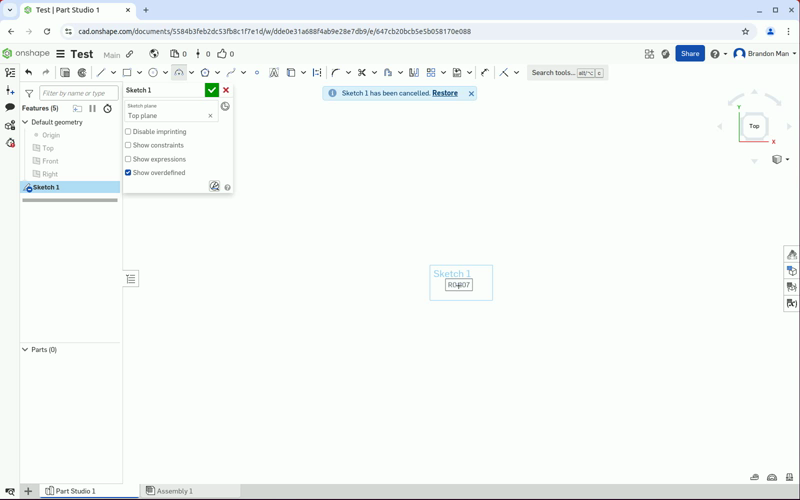
key(esc)
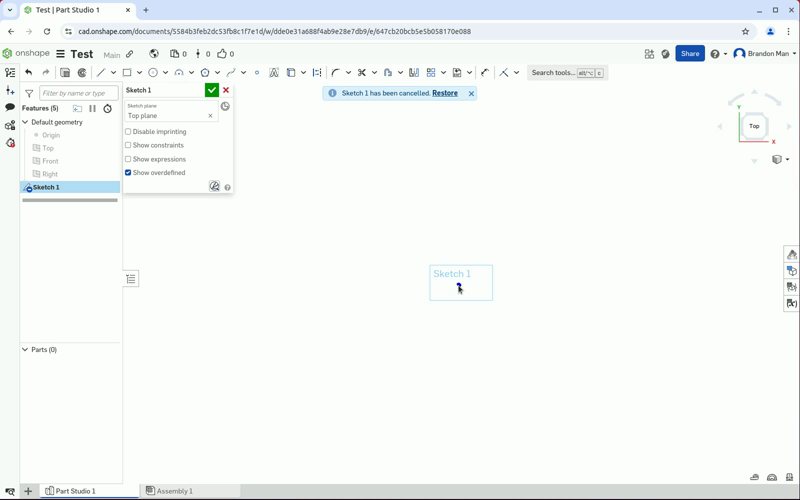
key(l)
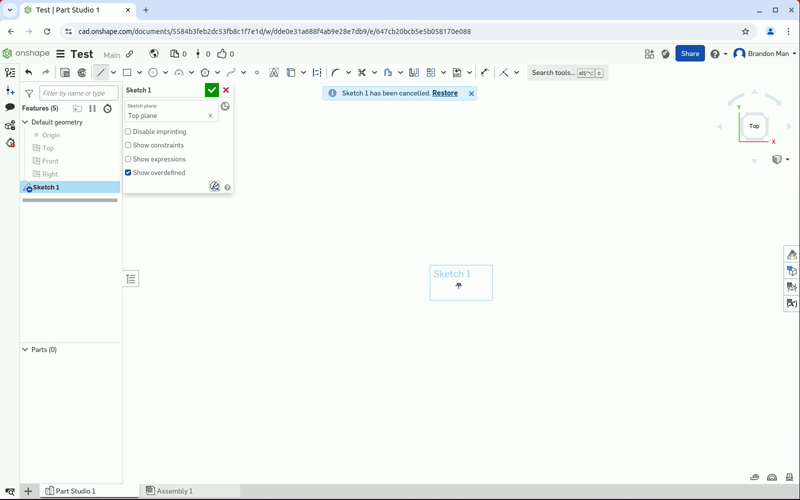
mouse_move(459, 285)
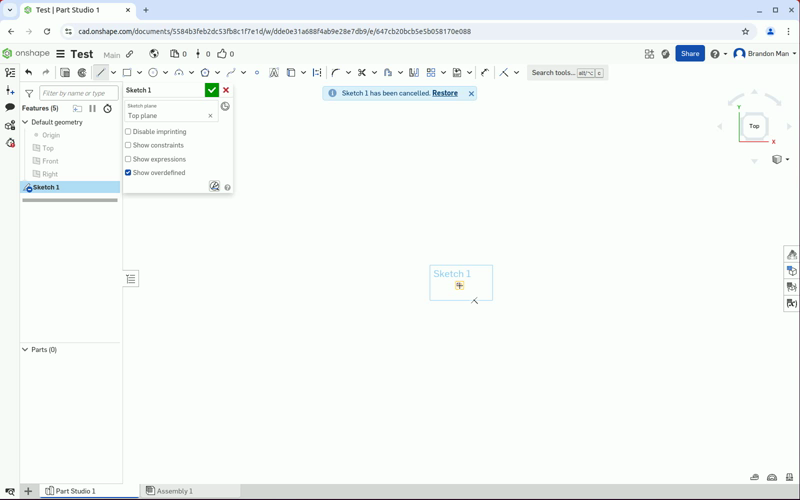
scroll(6)
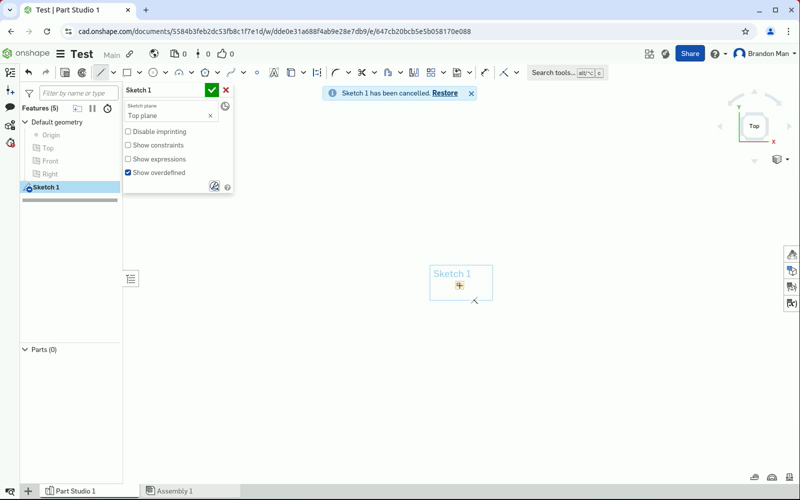
scroll(6)
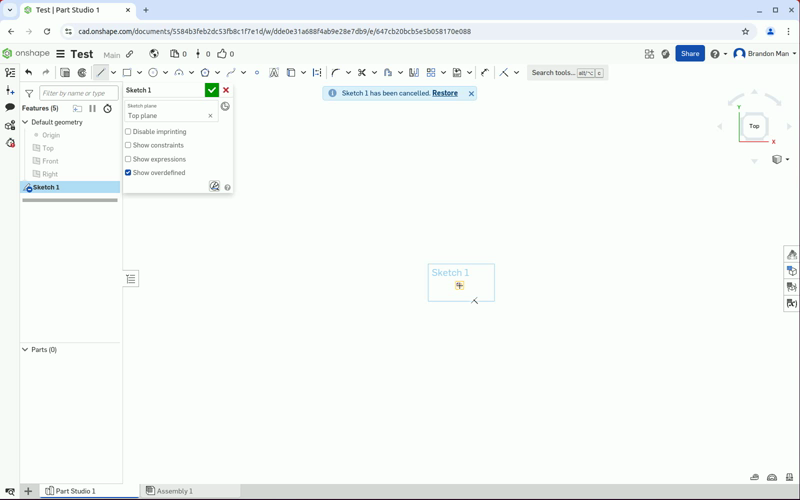
scroll(6)
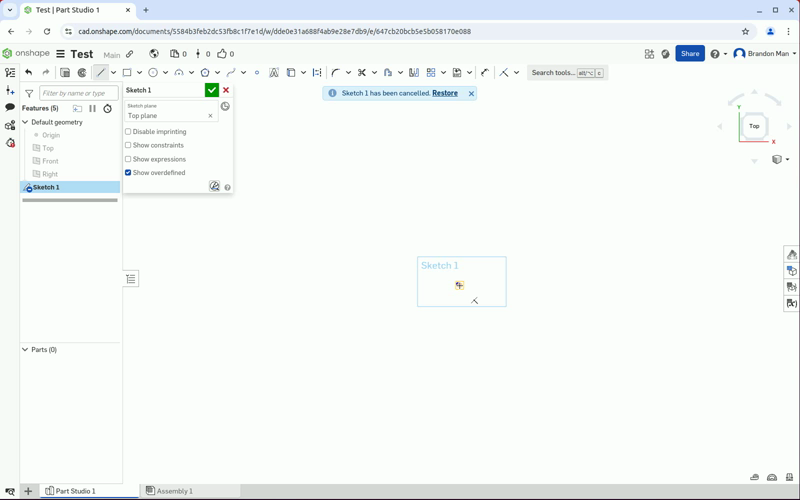
scroll(6)
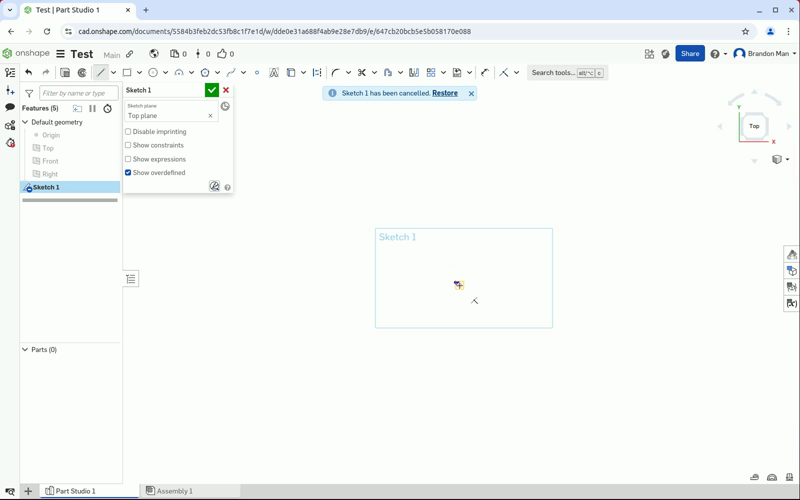
scroll(6)
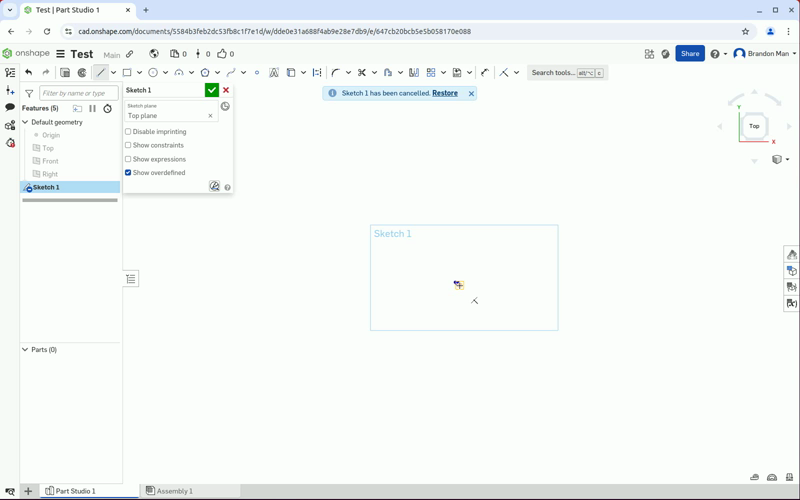
scroll(6)
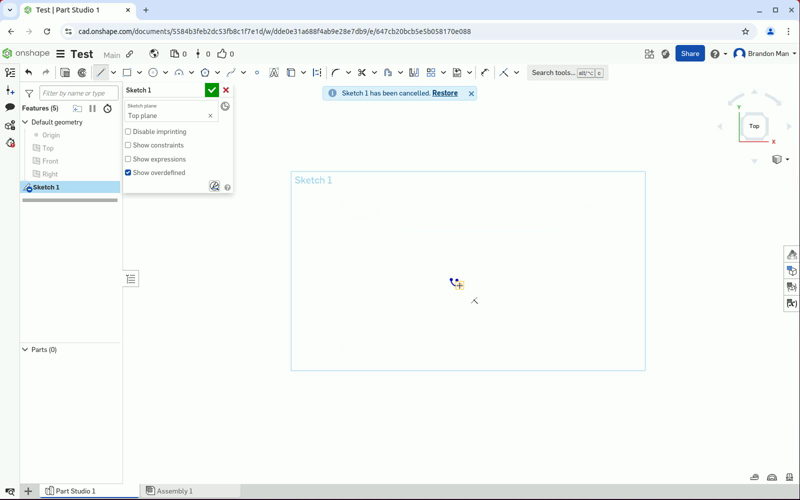
scroll(6)
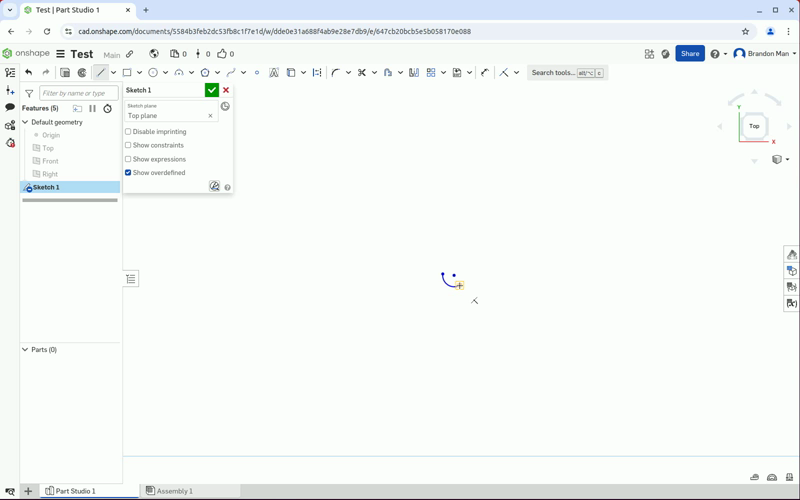
click(459, 285)
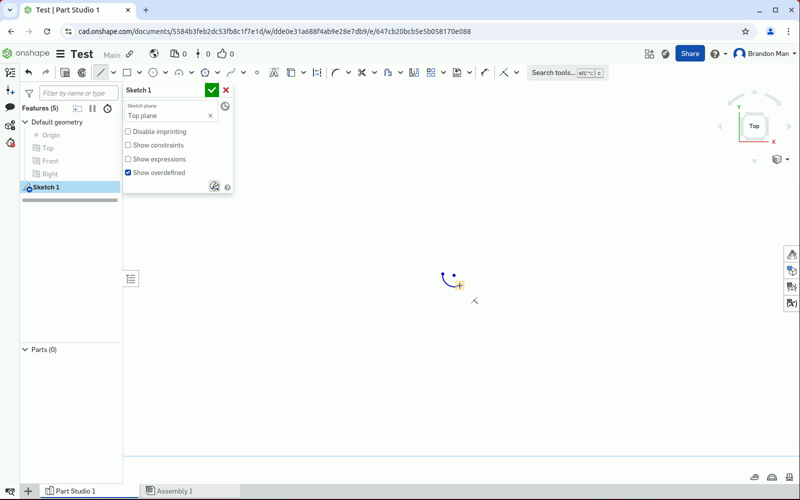
scroll(-6)
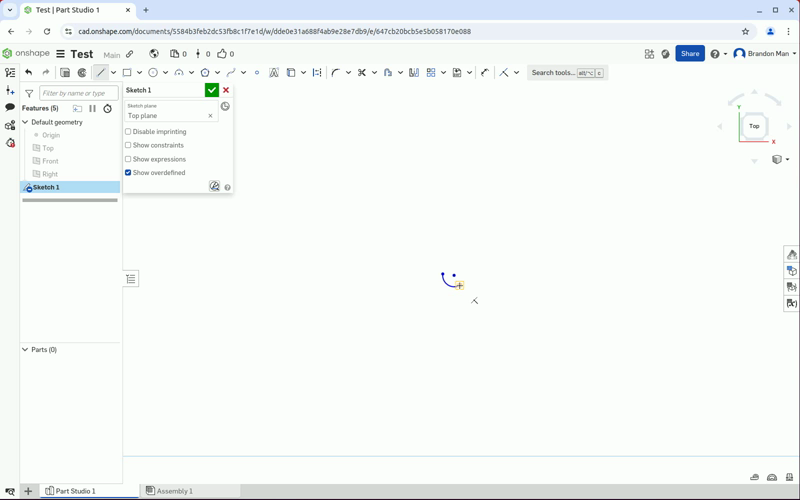
scroll(-6)
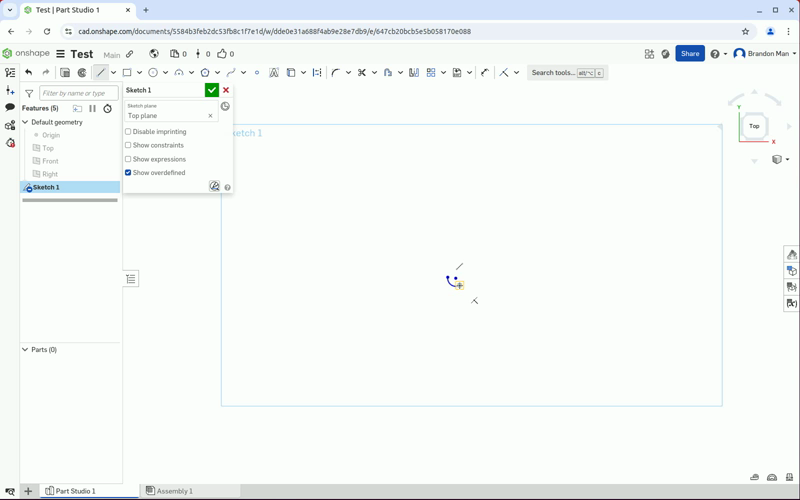
scroll(-6)
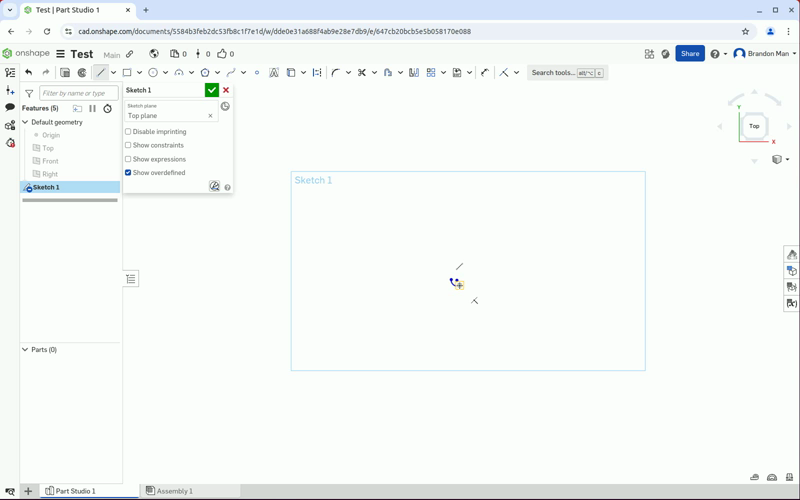
scroll(-6)
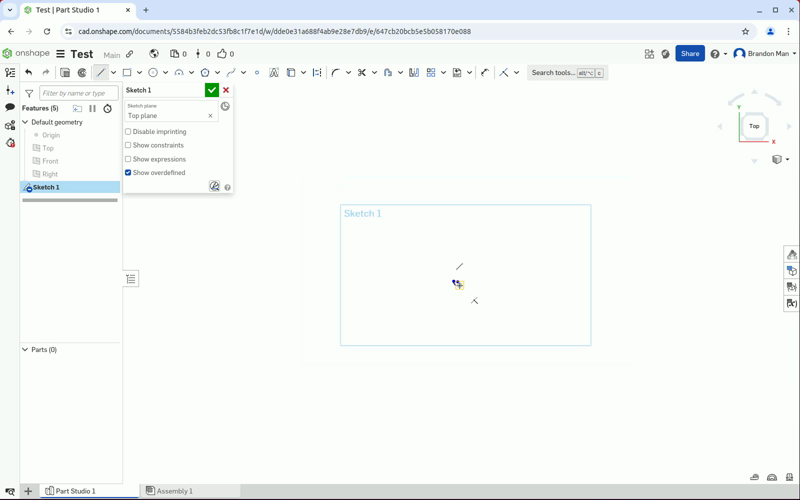
scroll(-6)
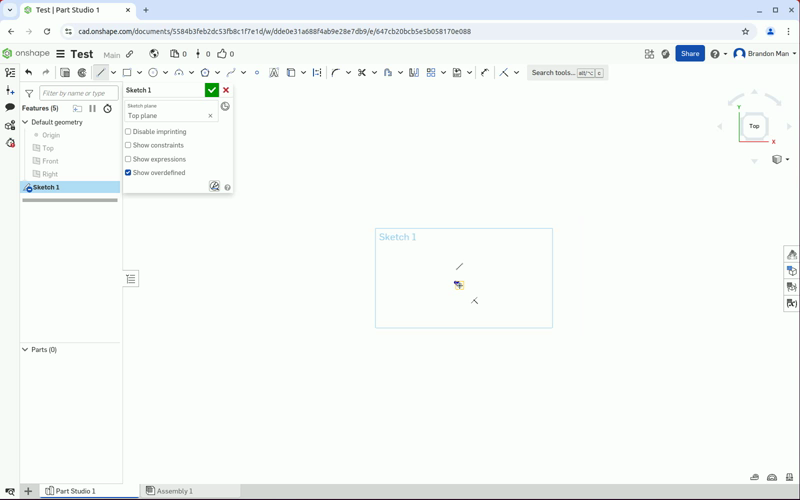
scroll(-6)
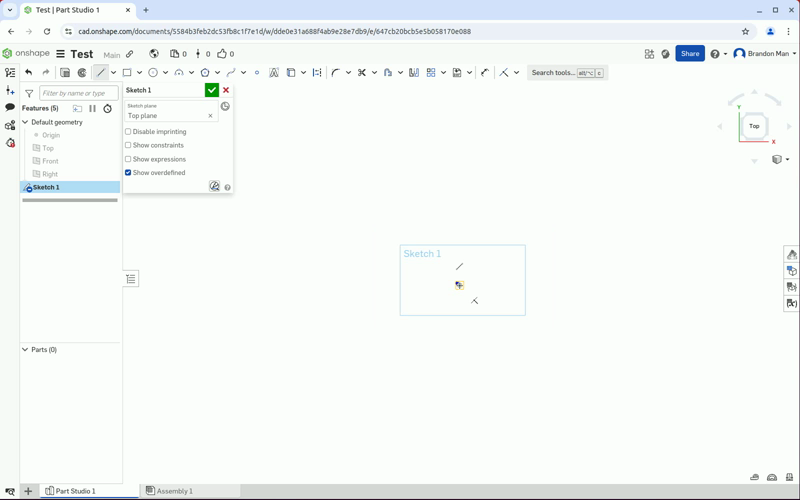
scroll(-6)
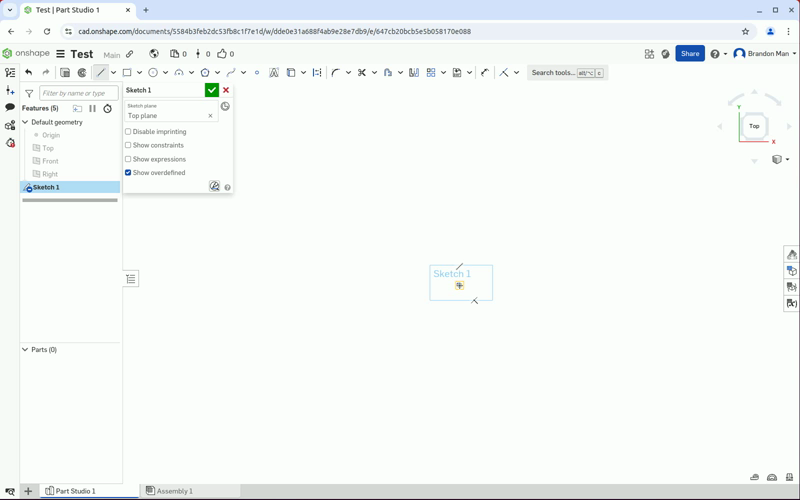
key_down(shift)
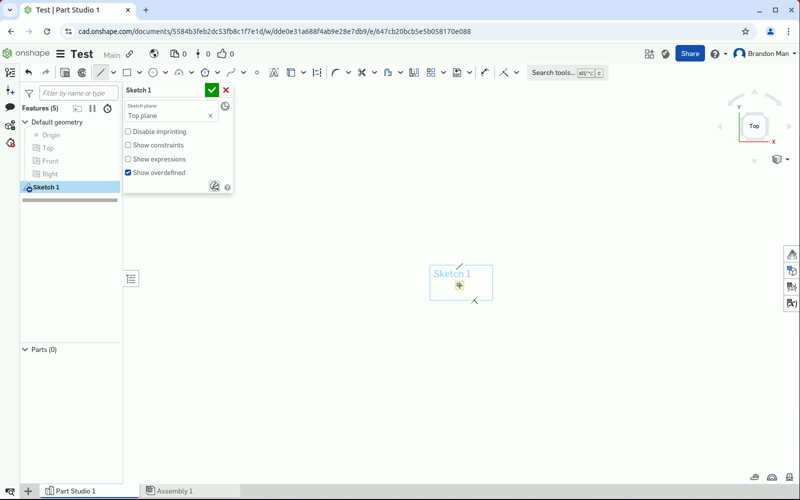
mouse_move(489, 285)
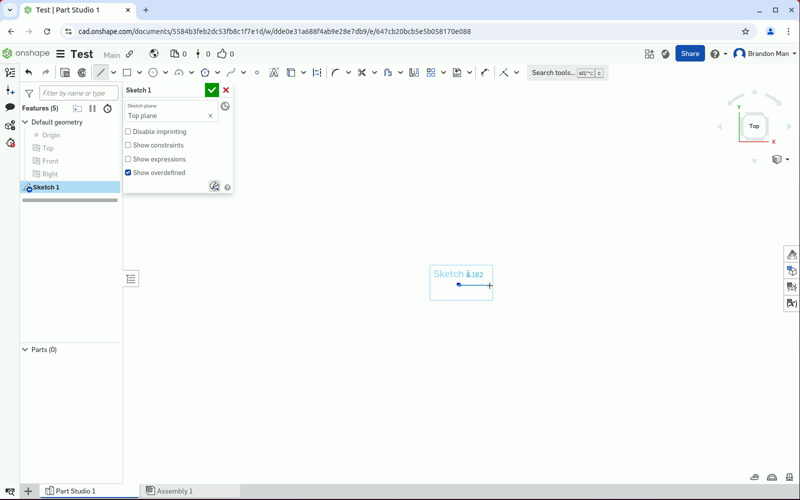
mouse_move(461, 285)
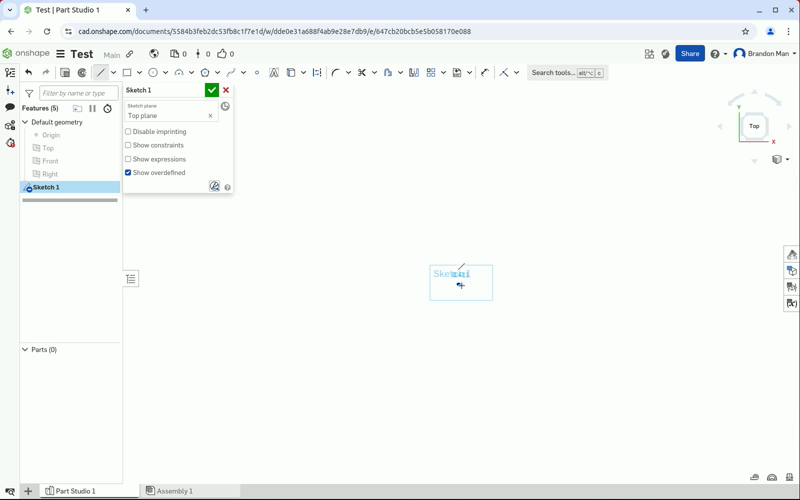
scroll(6)
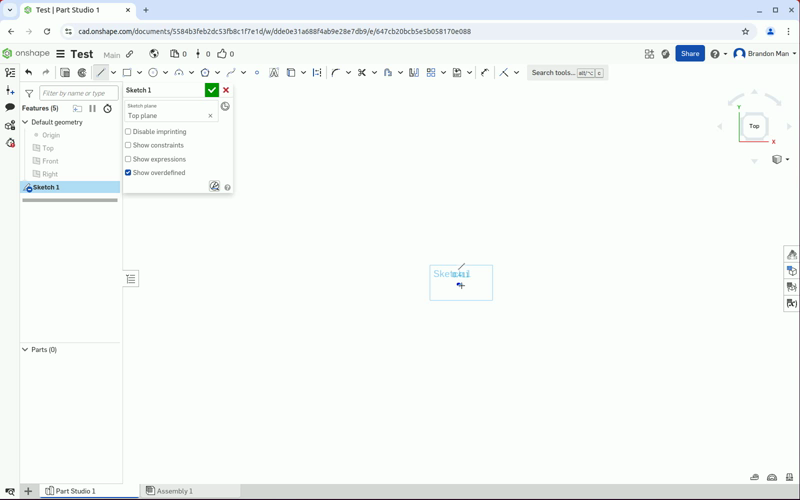
scroll(6)
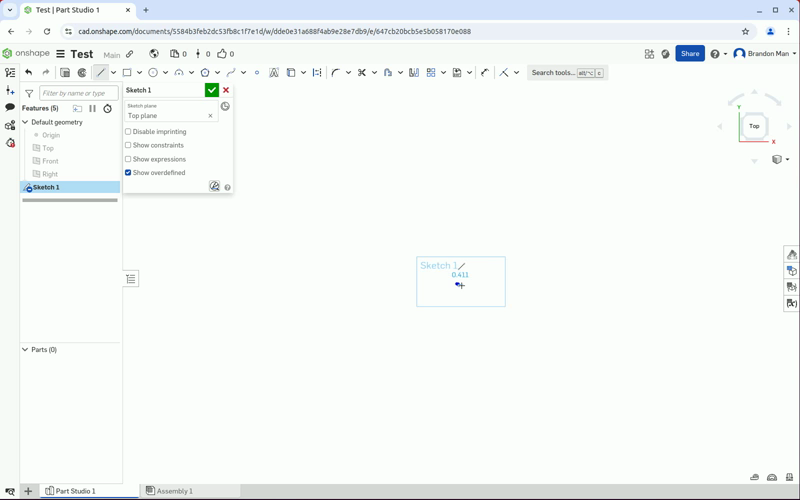
scroll(6)
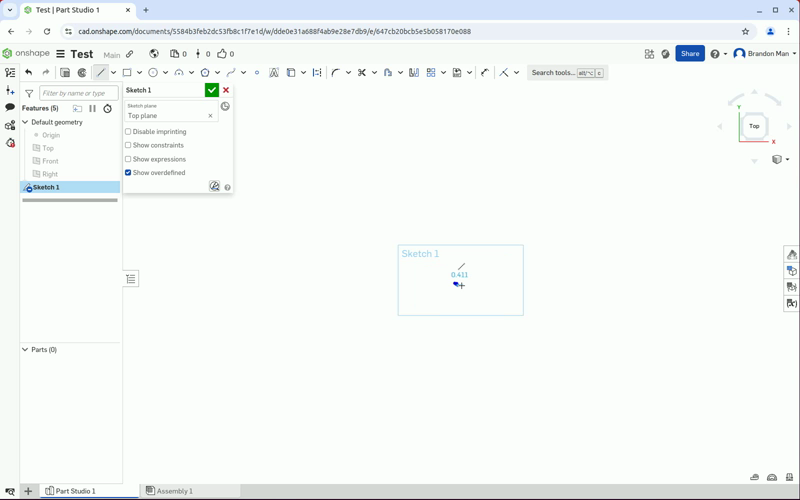
scroll(6)
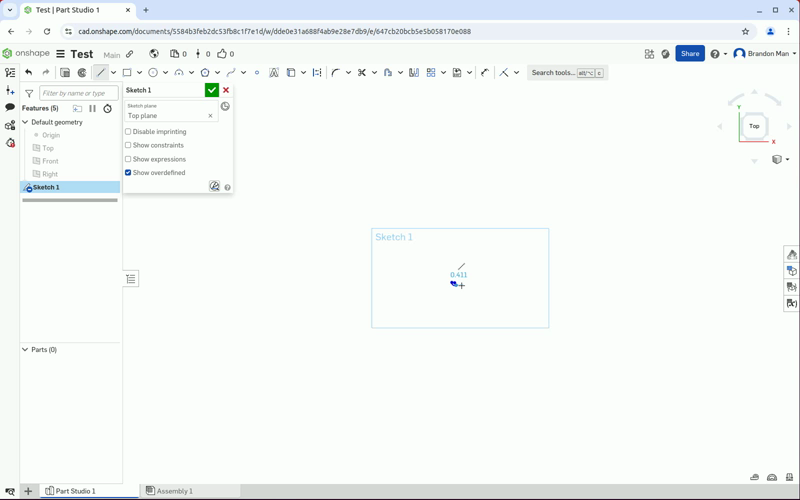
scroll(6)
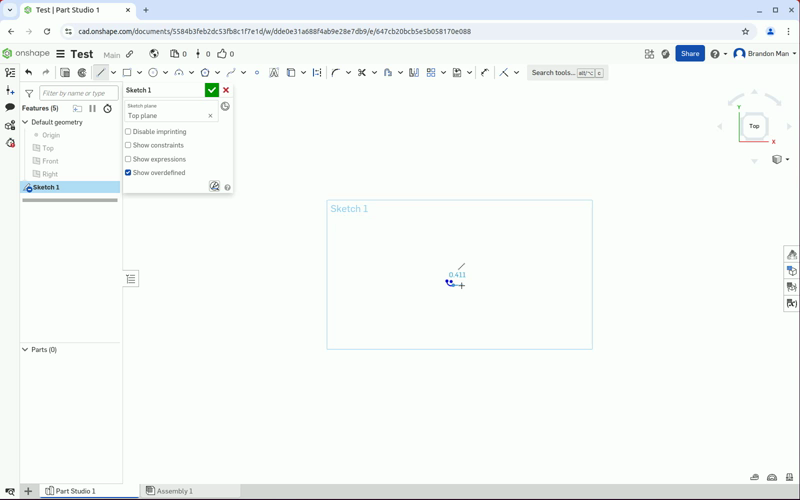
scroll(6)
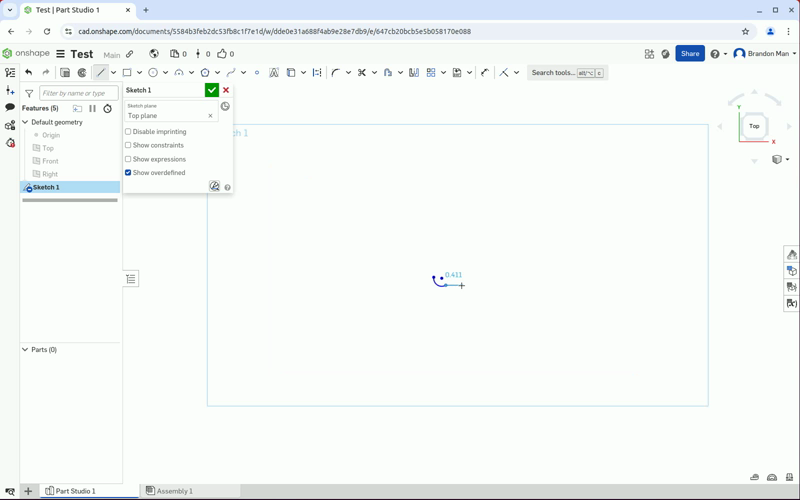
scroll(6)
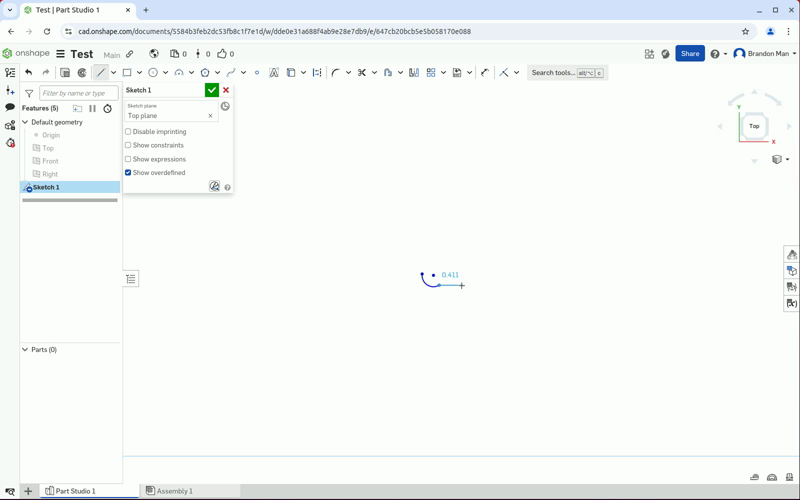
click(461, 285)
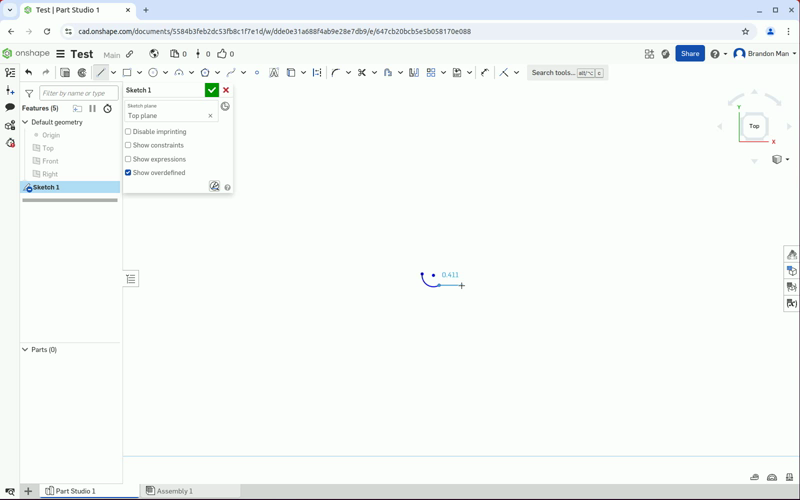
scroll(-6)
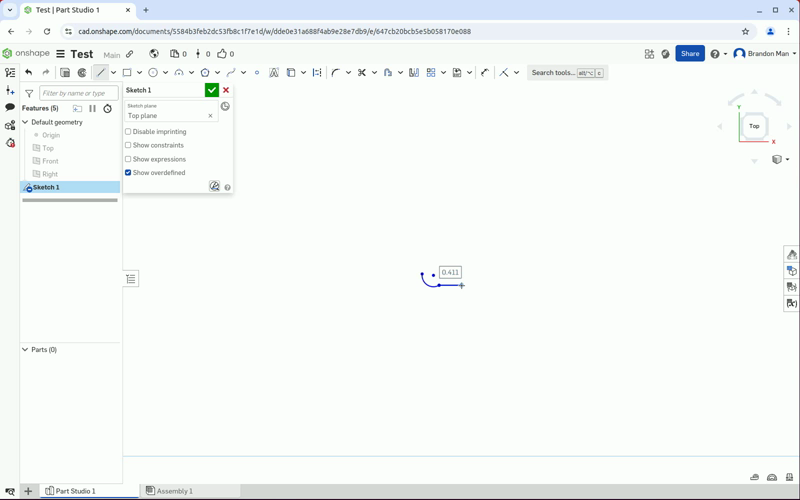
scroll(-6)
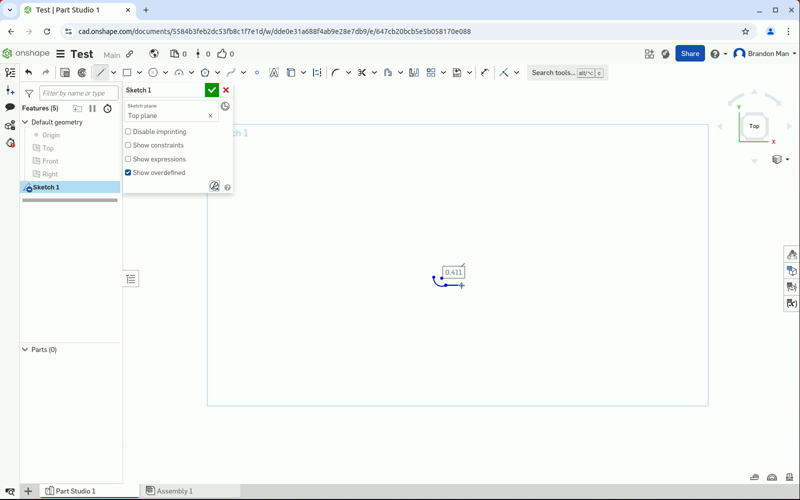
scroll(-6)
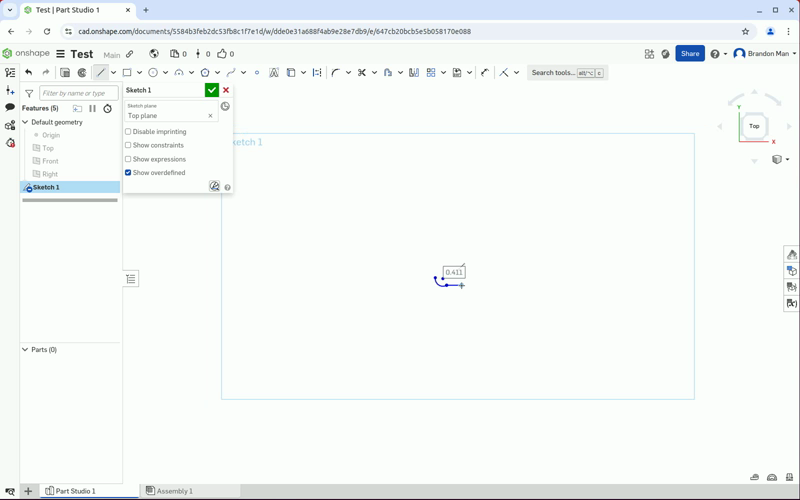
scroll(-6)
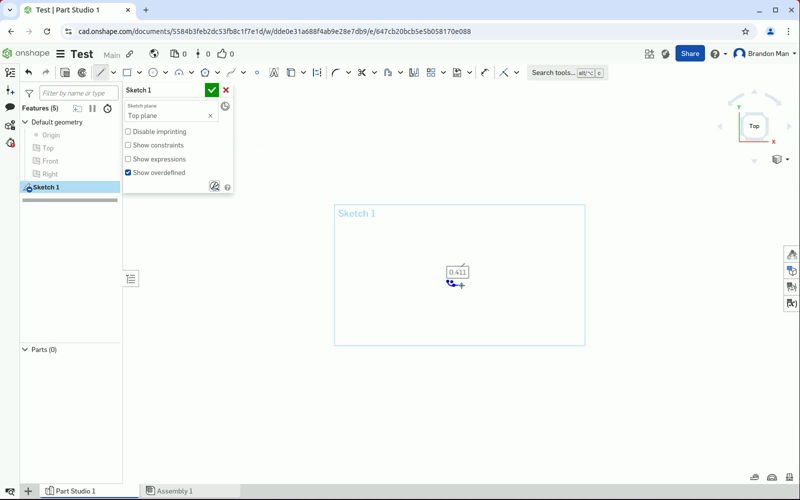
scroll(-6)
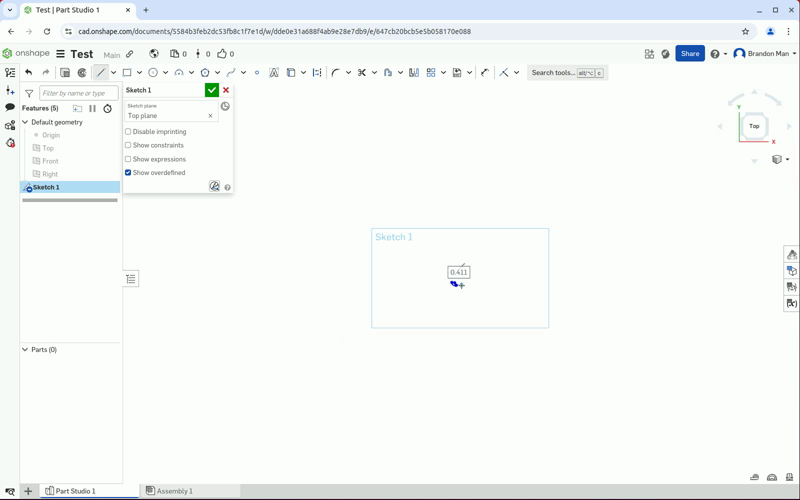
scroll(-6)
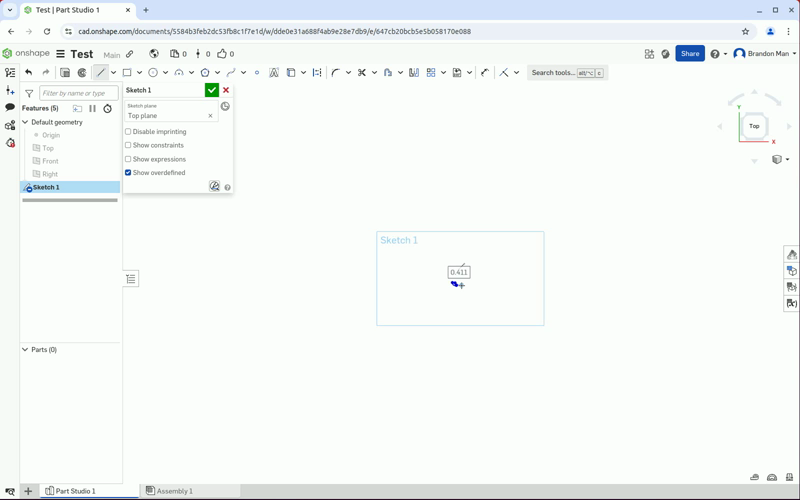
scroll(-6)
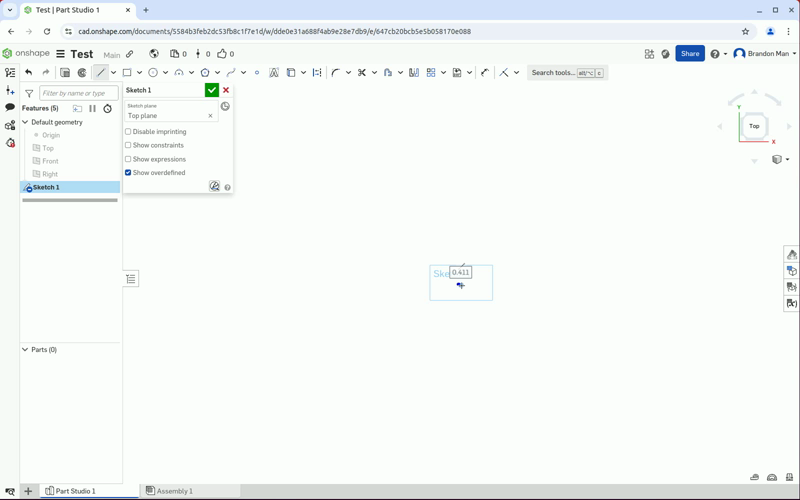
key_up(shift)
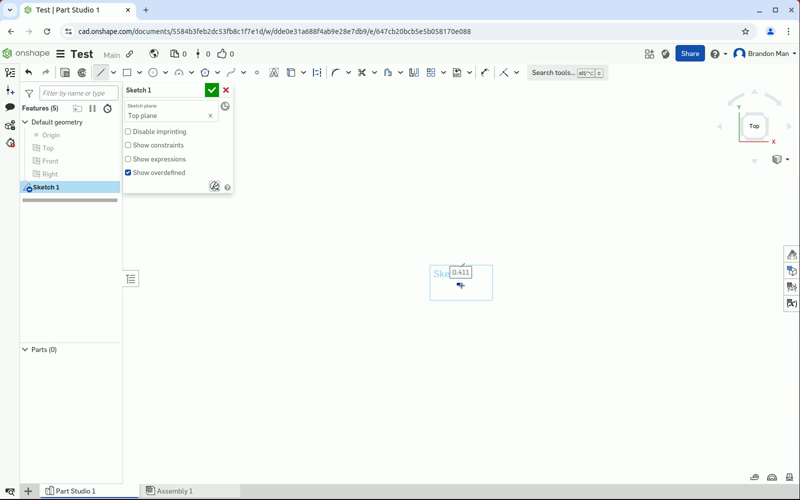
key(esc)
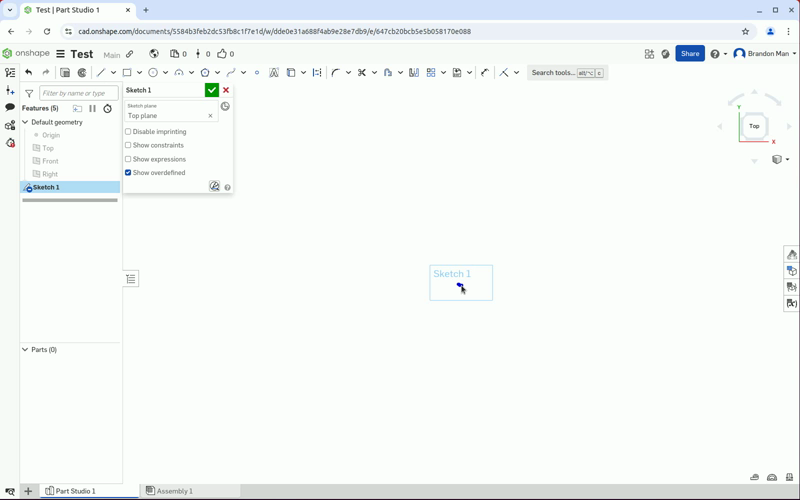
key(a)
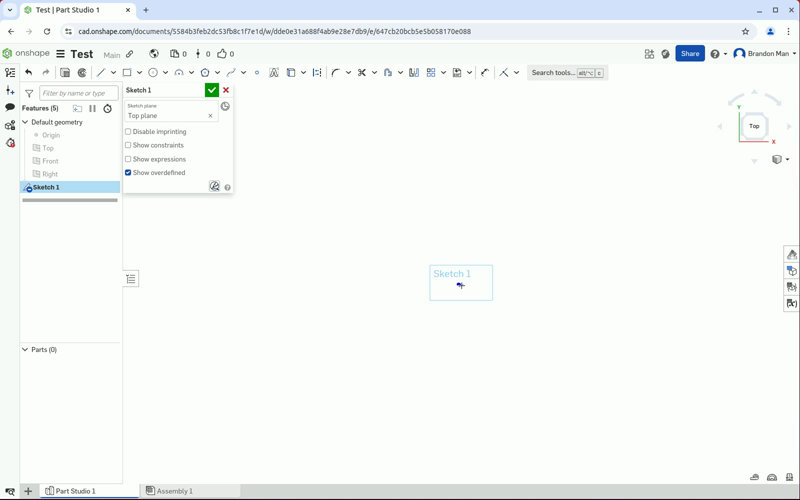
mouse_move(461, 285)
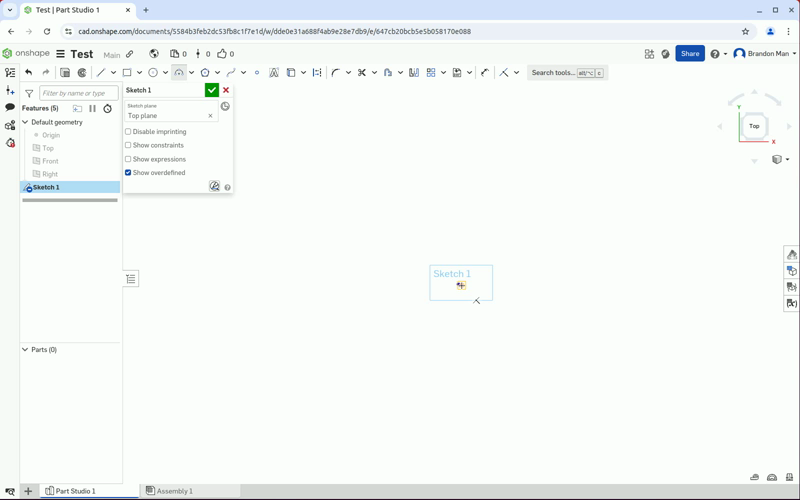
scroll(6)
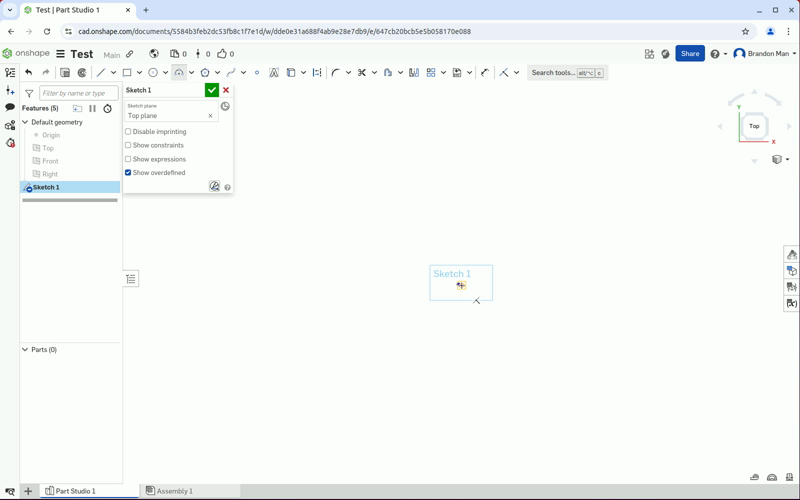
scroll(6)
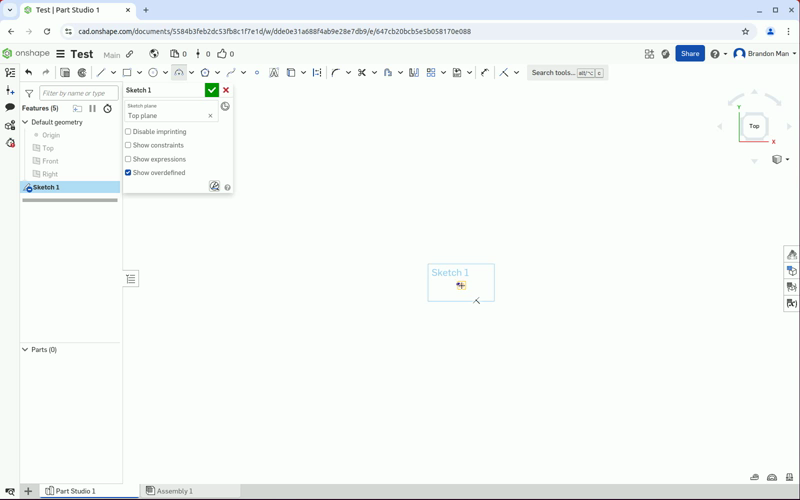
scroll(6)
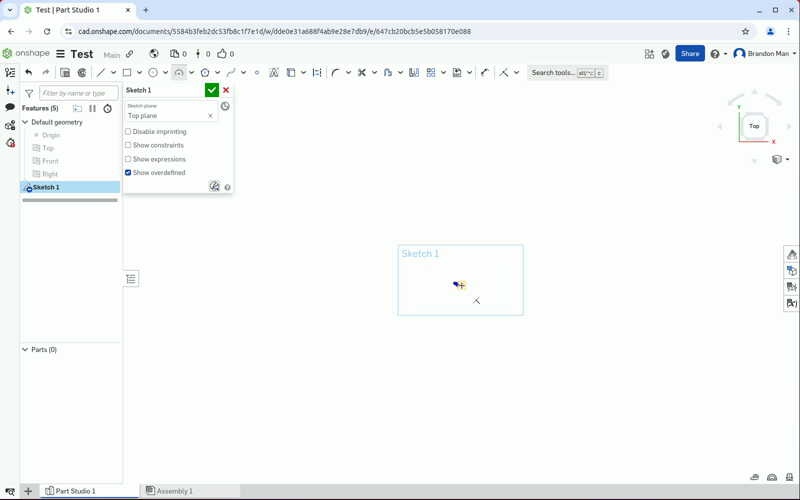
scroll(6)
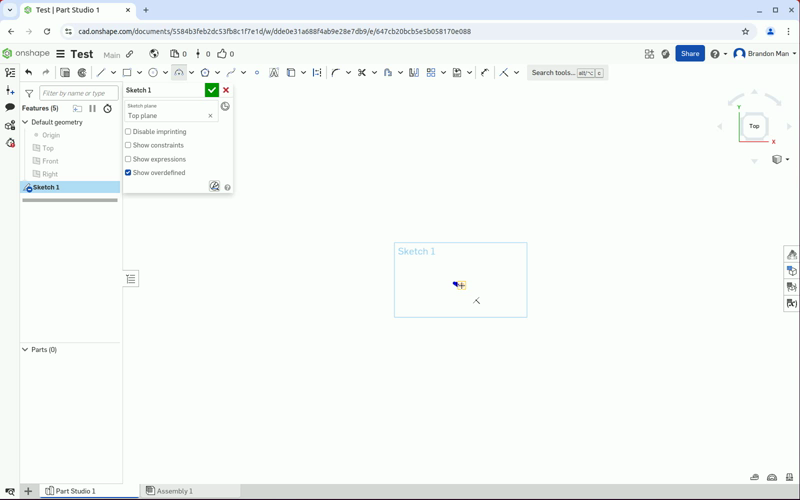
scroll(6)
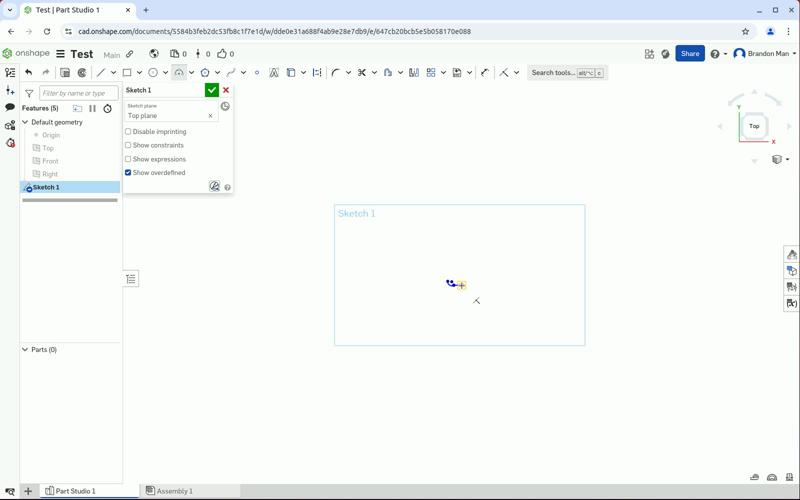
scroll(6)
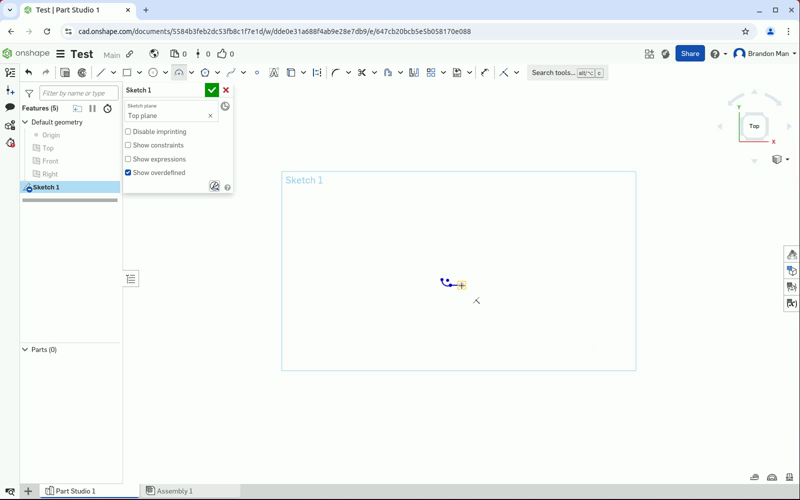
scroll(6)
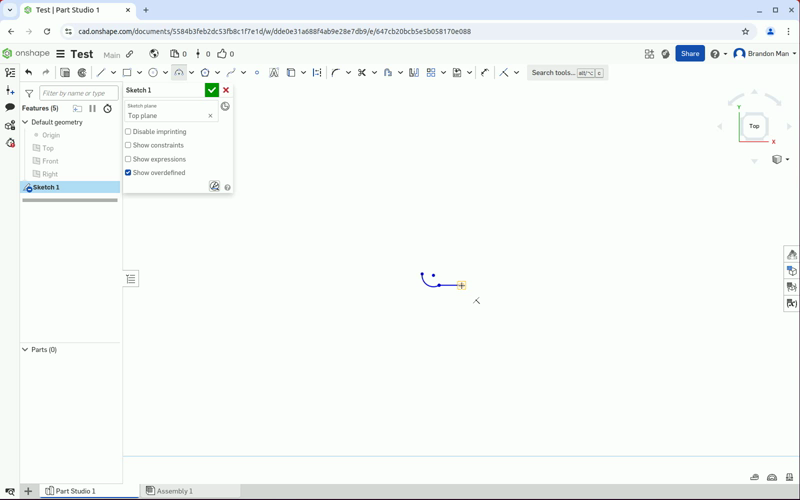
click(461, 285)
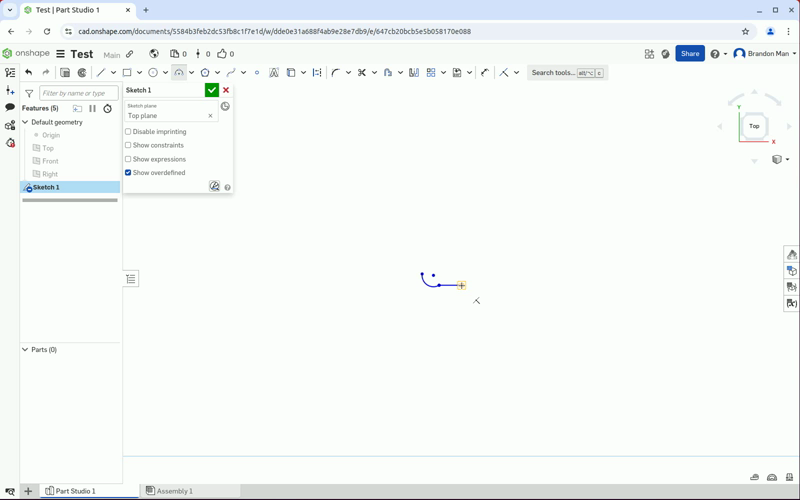
scroll(-6)
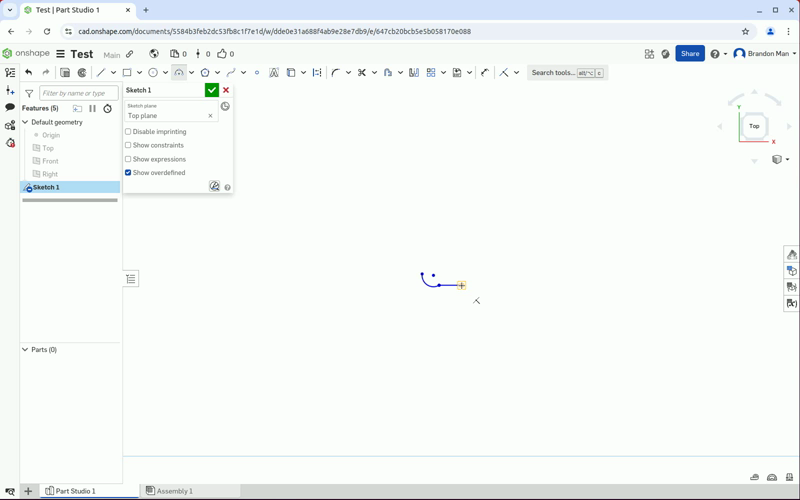
scroll(-6)
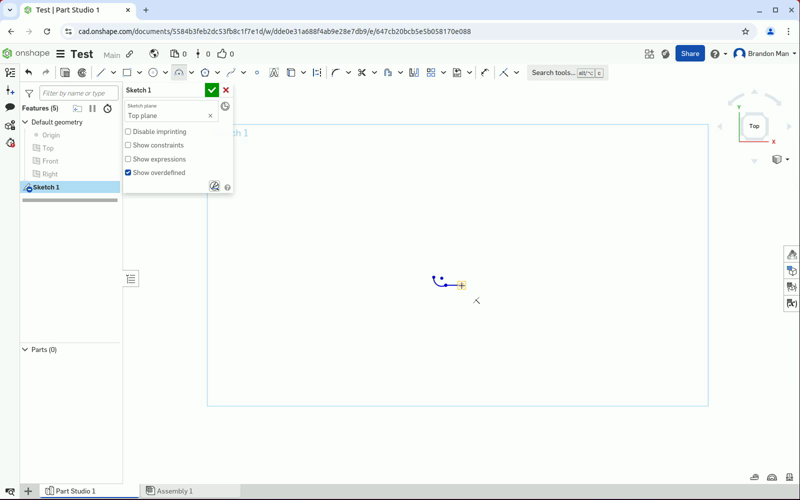
scroll(-6)
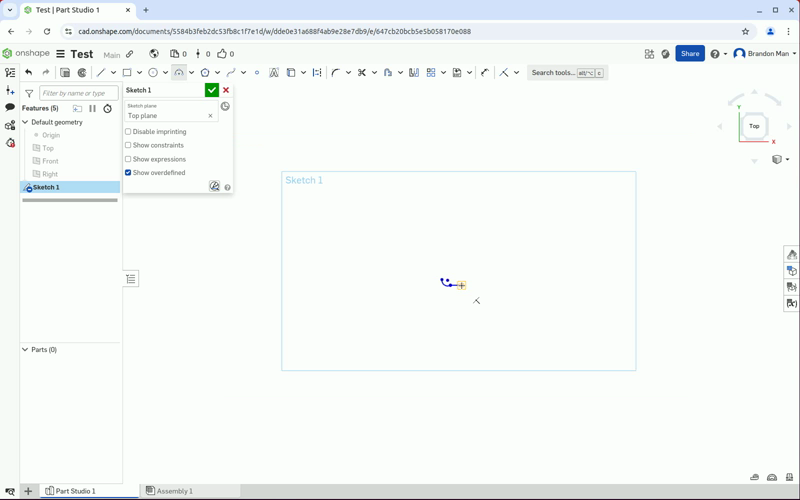
scroll(-6)
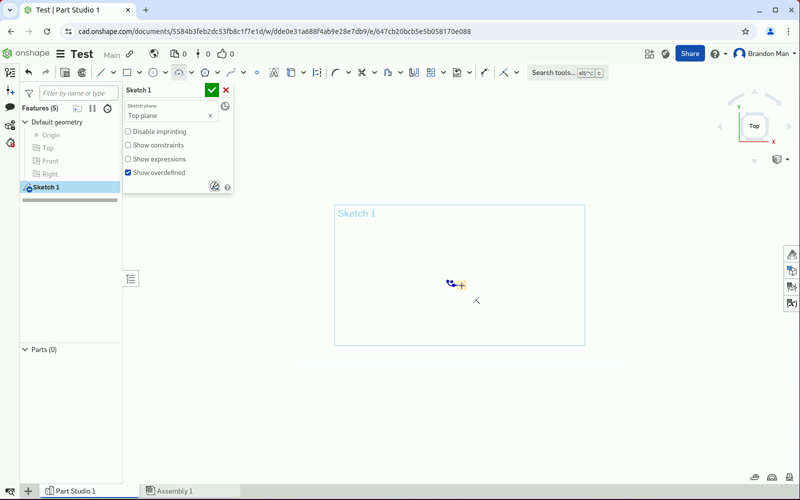
scroll(-6)
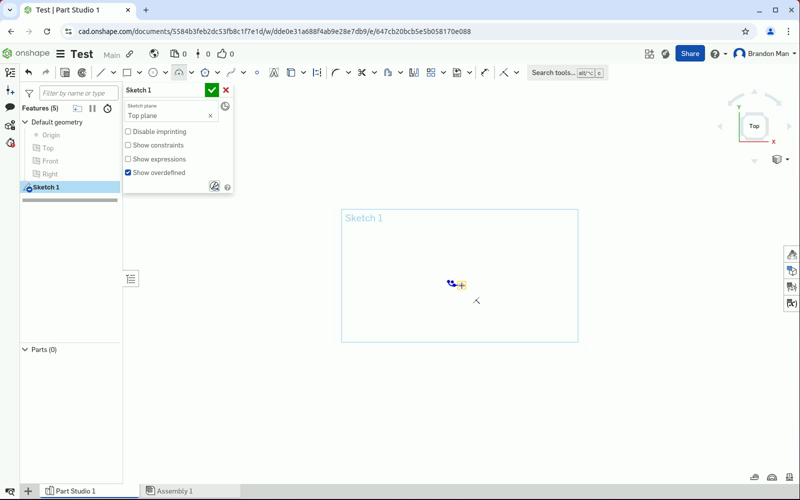
scroll(-6)
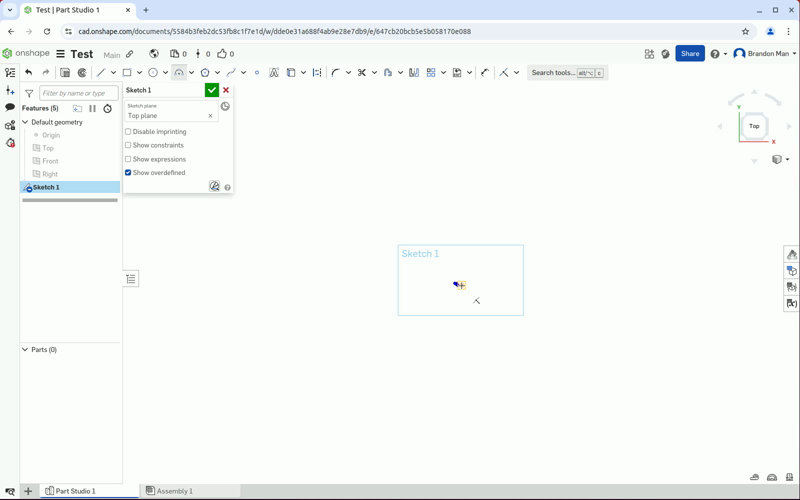
scroll(-6)
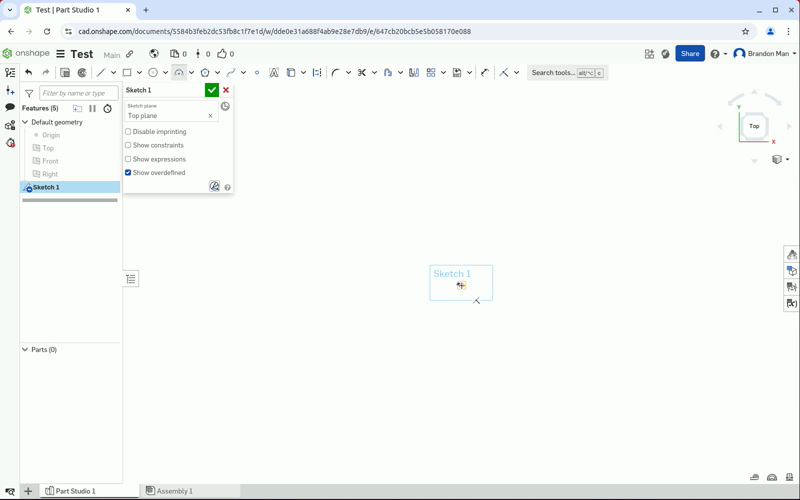
key_down(shift)
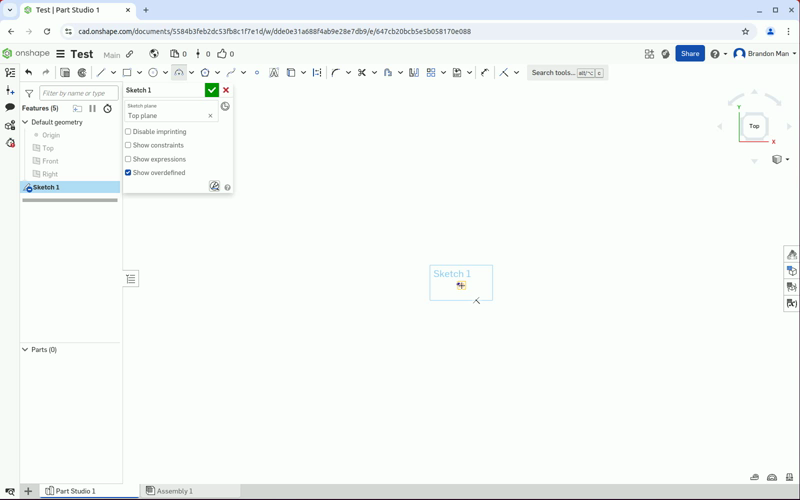
mouse_move(462, 284)
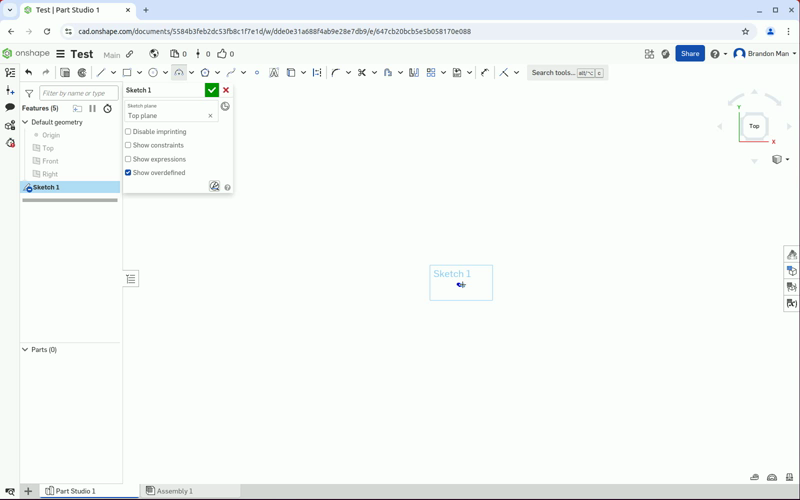
scroll(6)
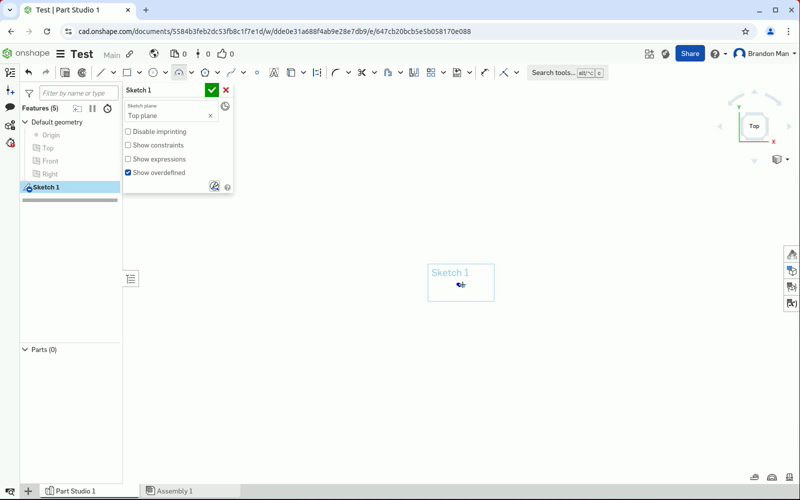
scroll(6)
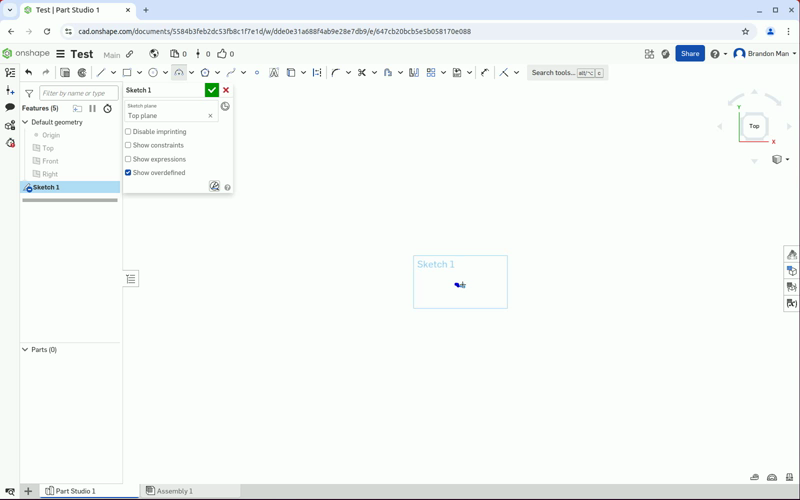
scroll(6)
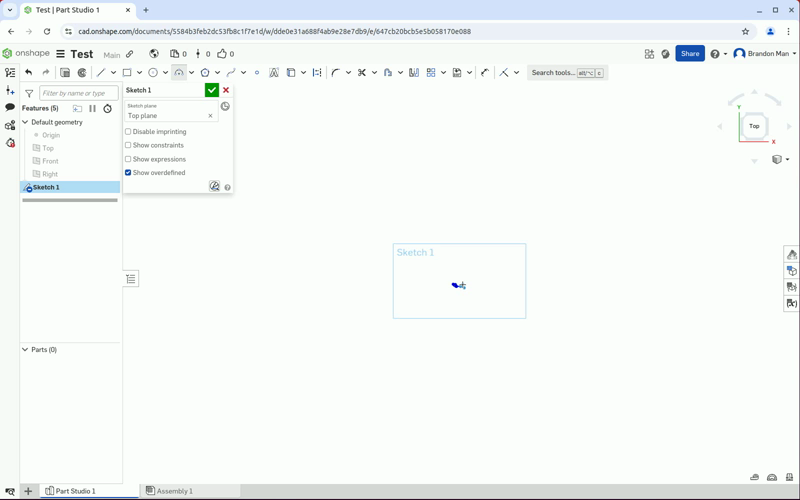
scroll(6)
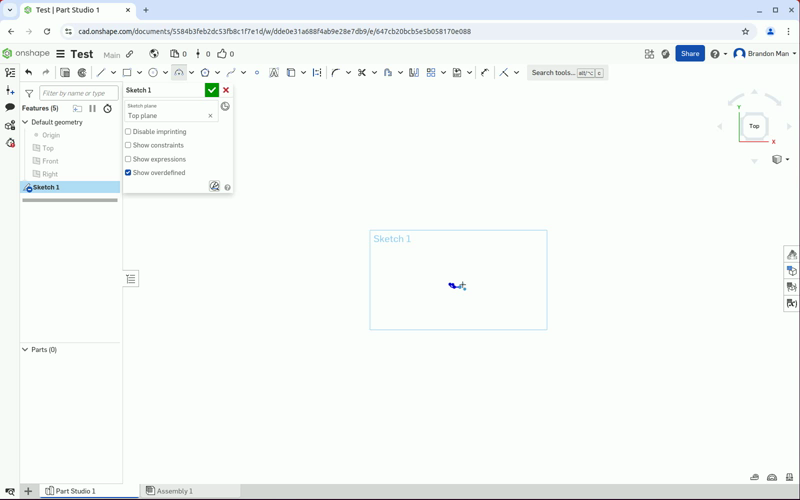
scroll(6)
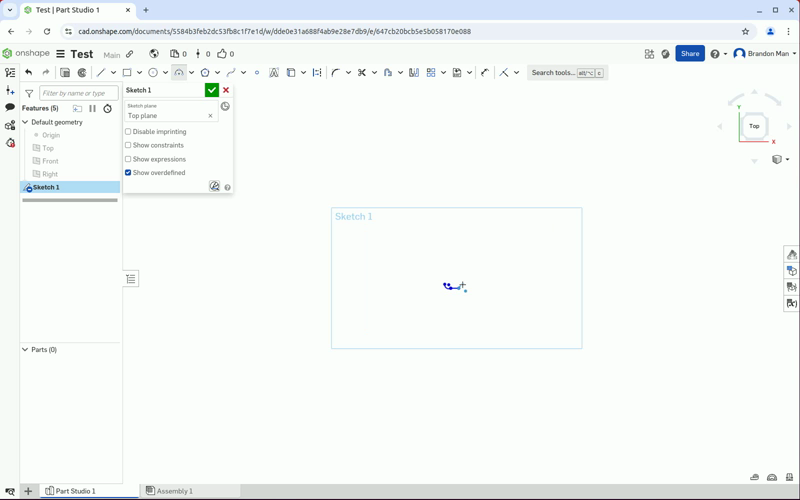
scroll(6)
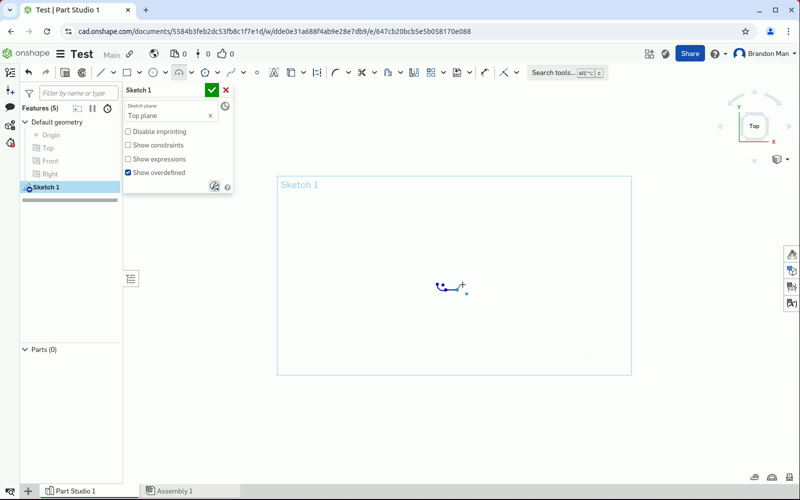
scroll(6)
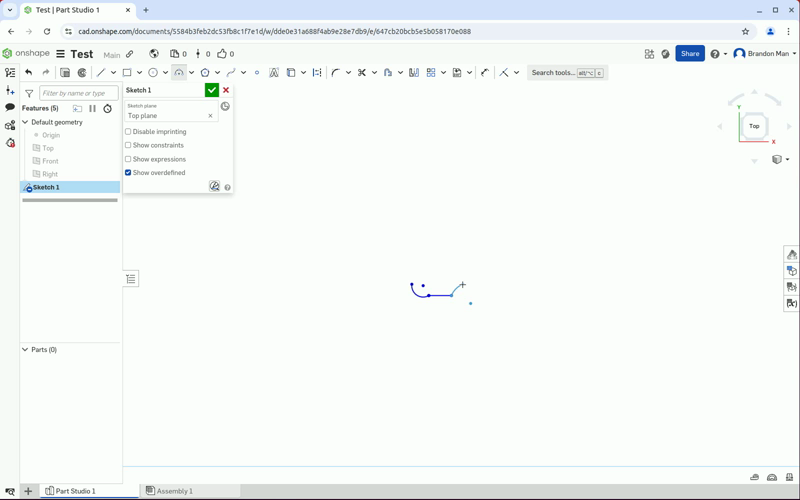
click(462, 284)
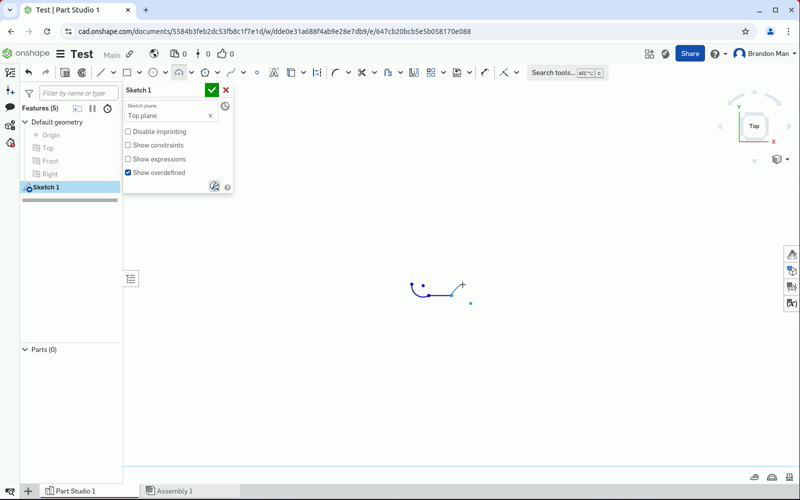
scroll(-6)
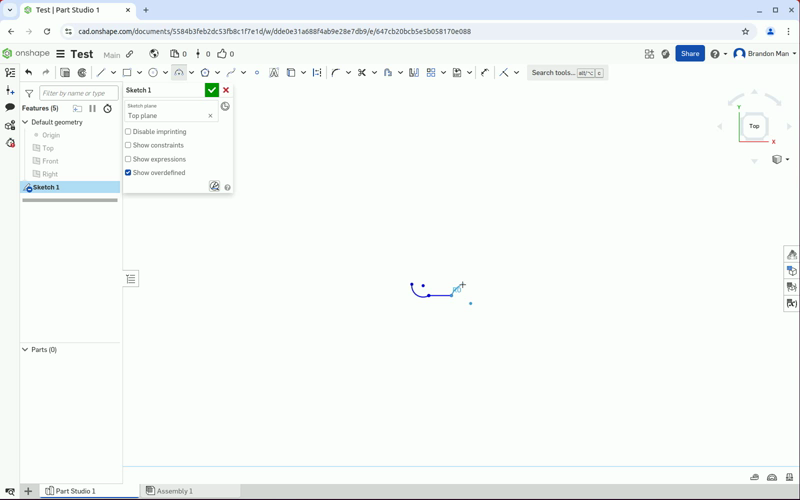
scroll(-6)
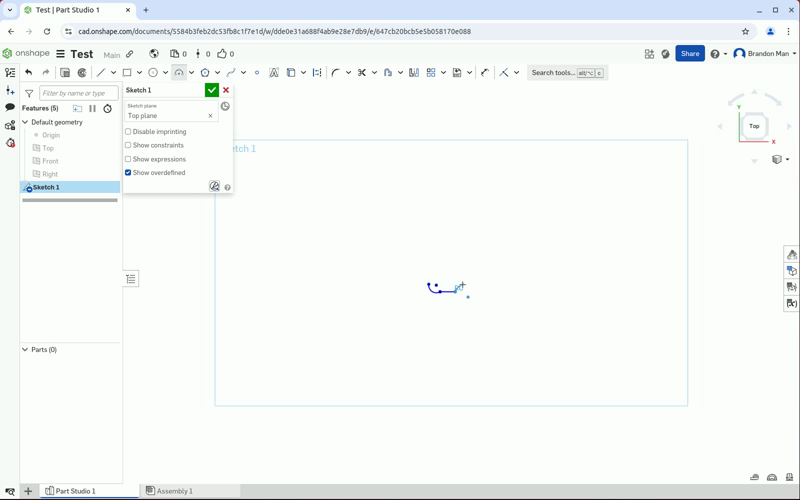
scroll(-6)
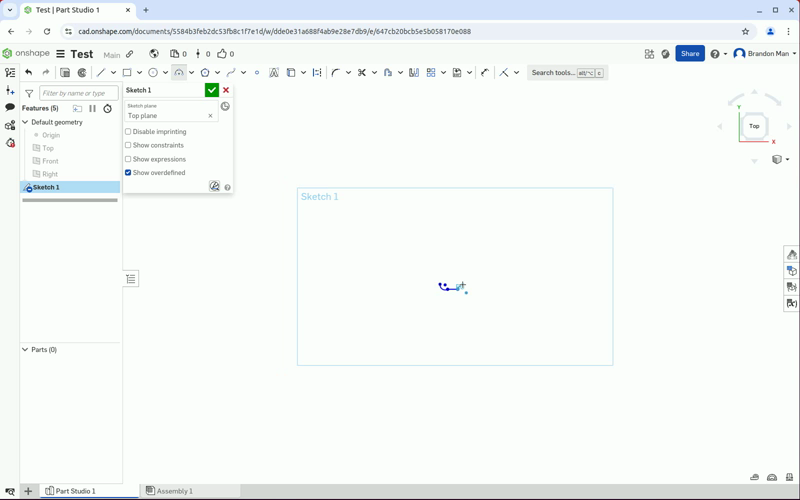
scroll(-6)
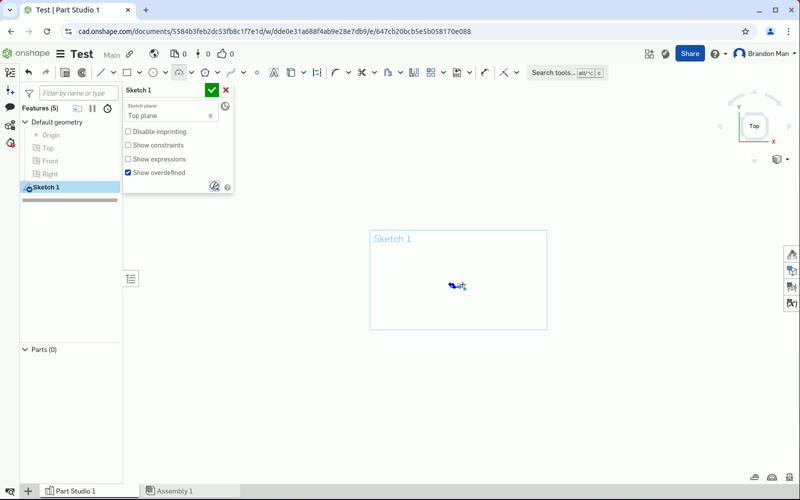
scroll(-6)
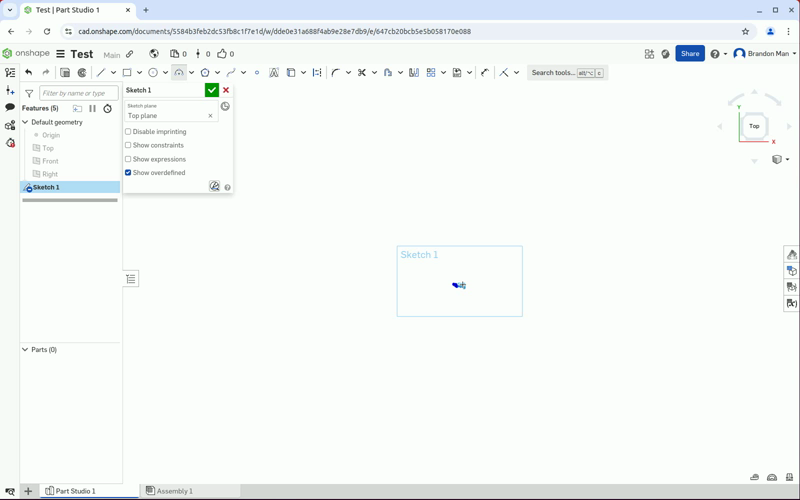
scroll(-6)
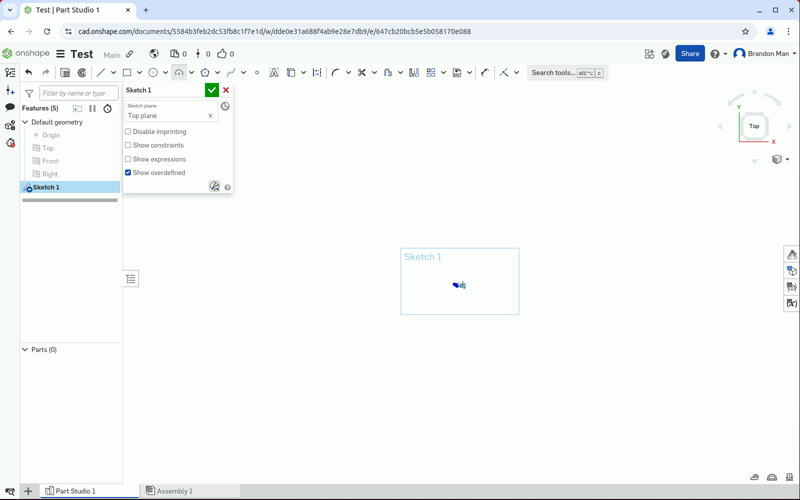
scroll(-6)
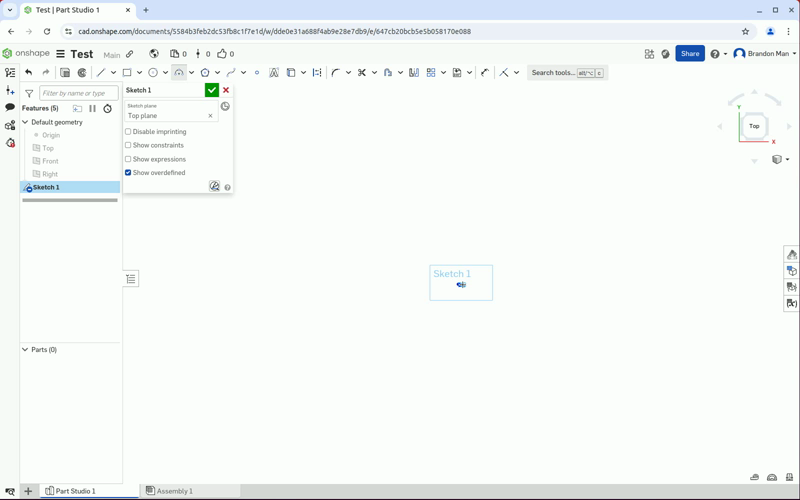
mouse_move(462, 285)
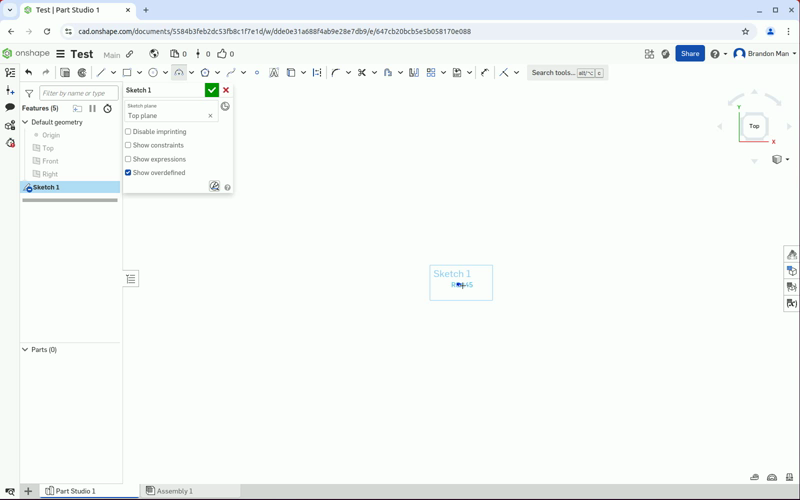
scroll(6)
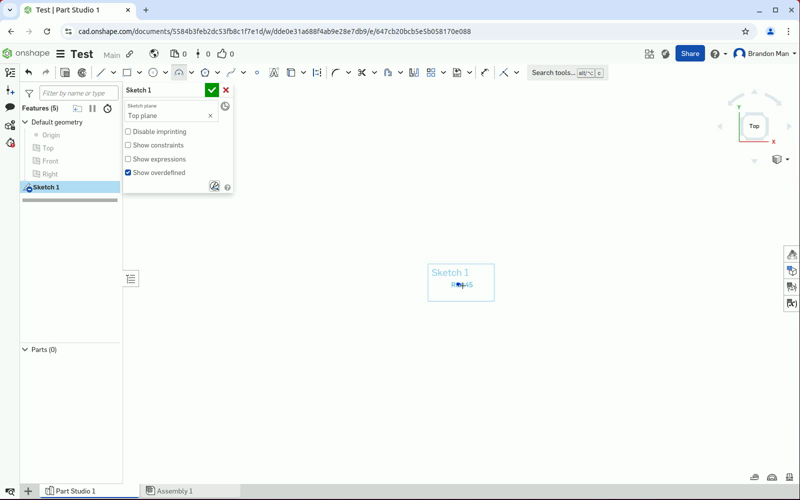
scroll(6)
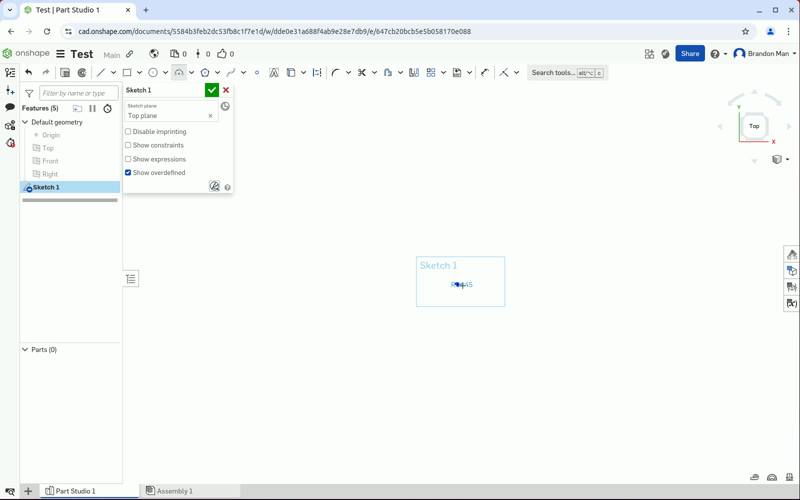
scroll(6)
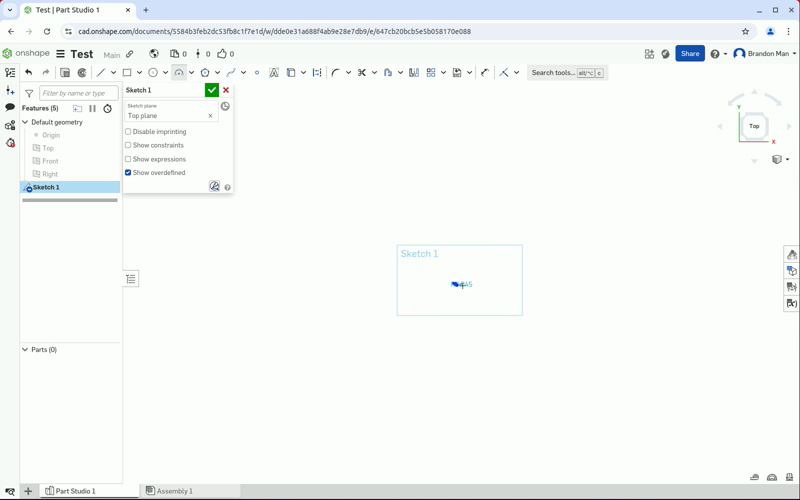
scroll(6)
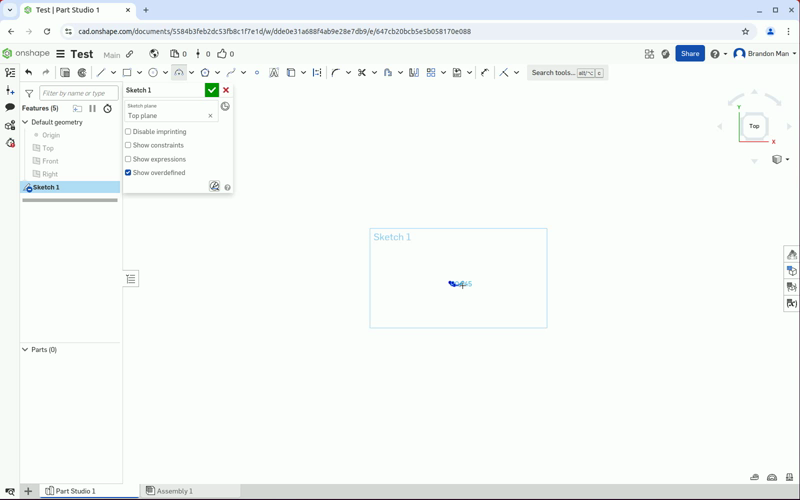
scroll(6)
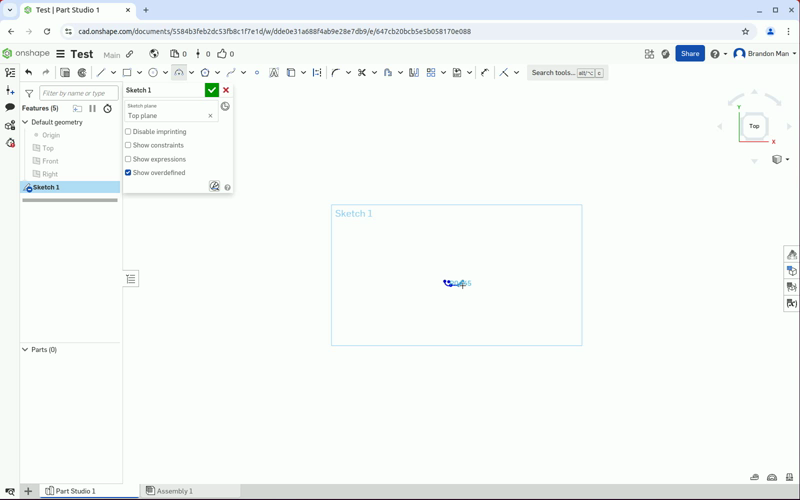
scroll(6)
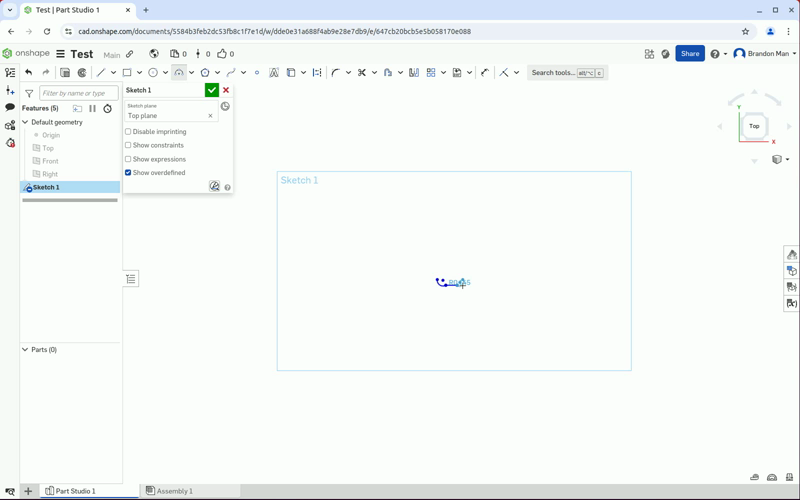
scroll(6)
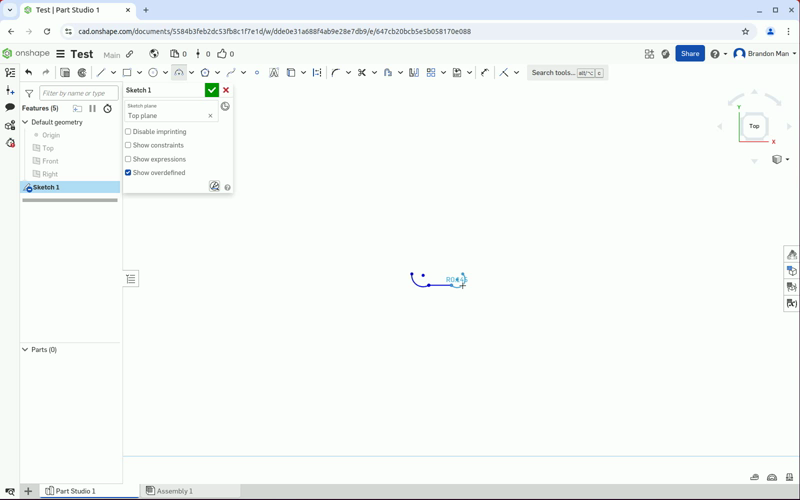
click(462, 285)
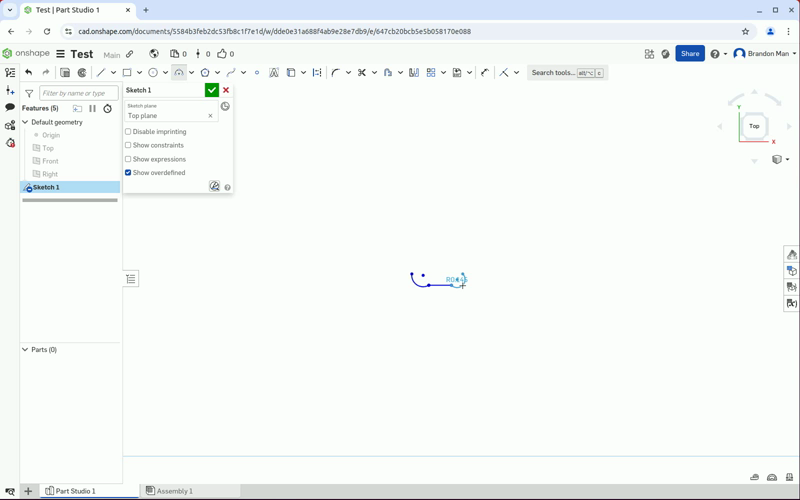
scroll(-6)
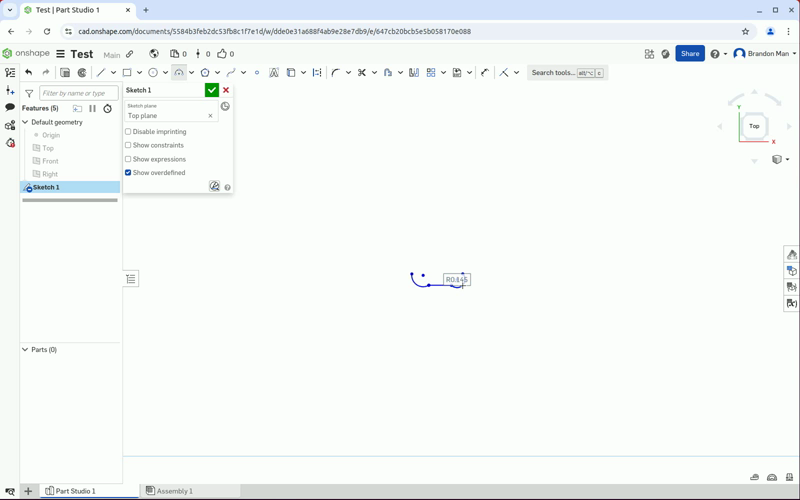
scroll(-6)
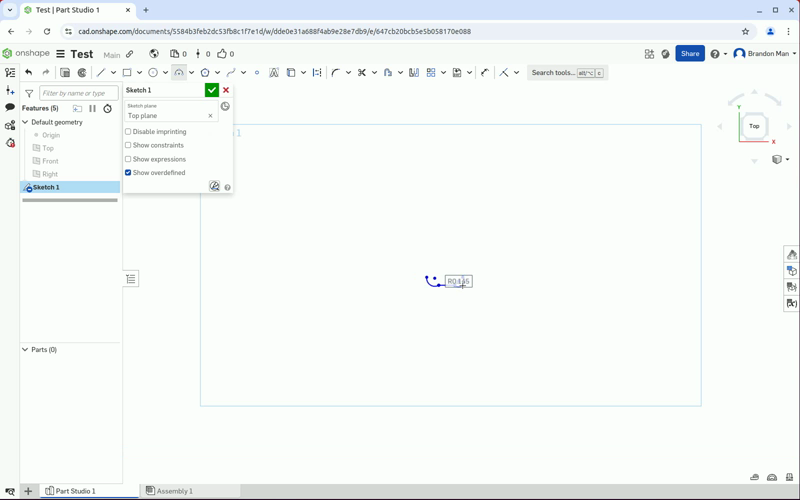
scroll(-6)
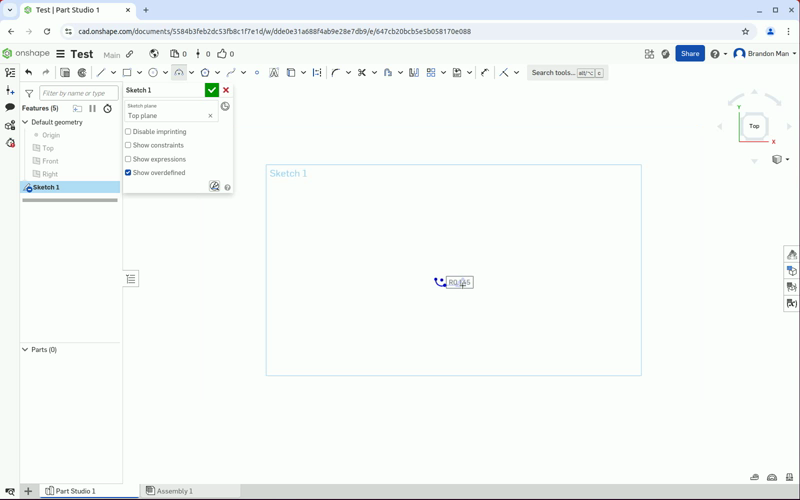
scroll(-6)
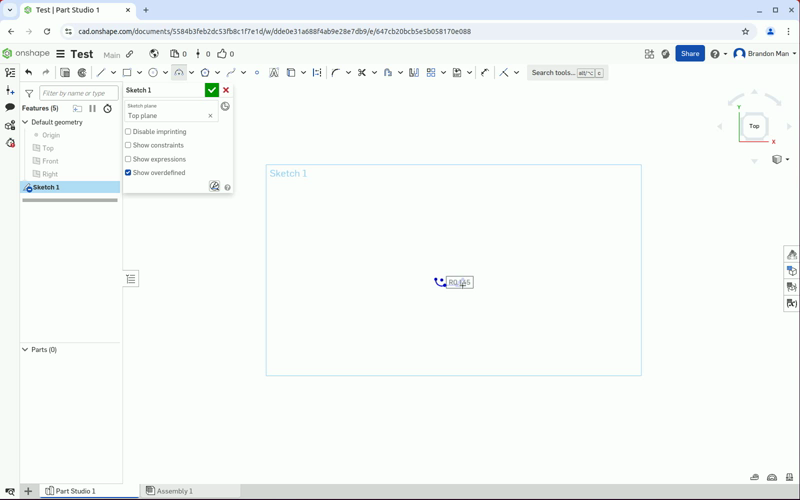
scroll(-6)
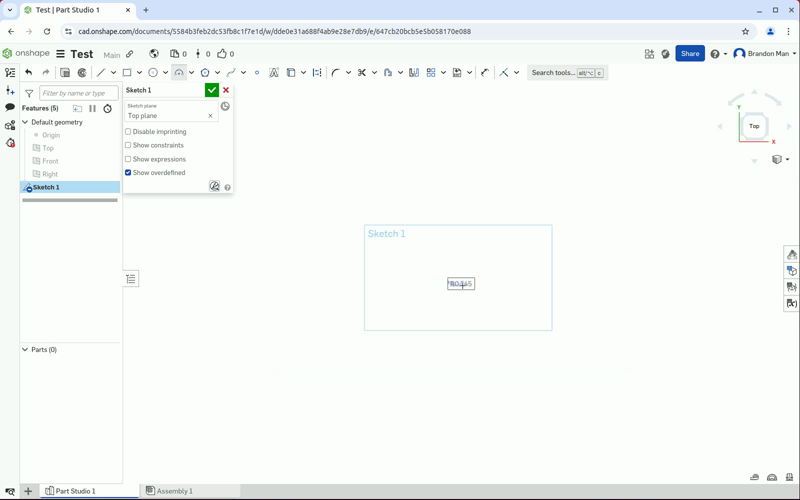
scroll(-6)
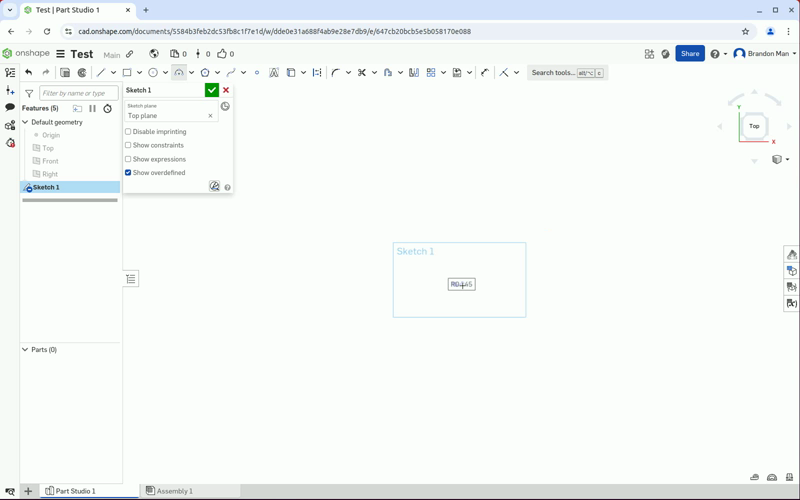
scroll(-6)
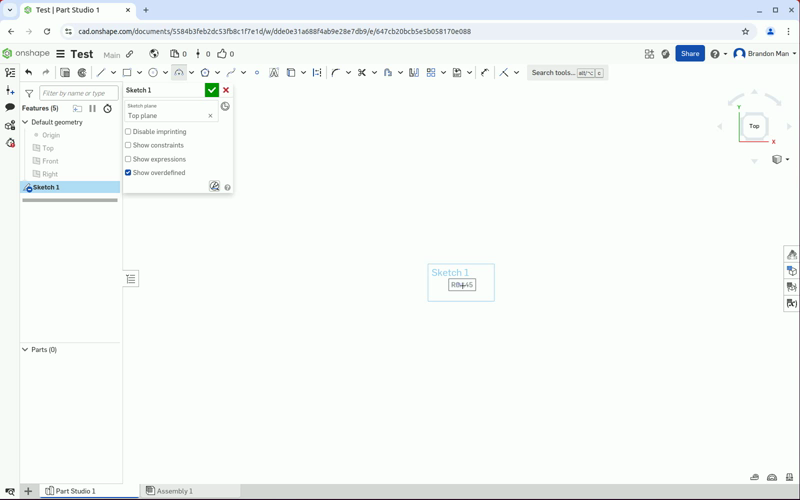
key_up(shift)
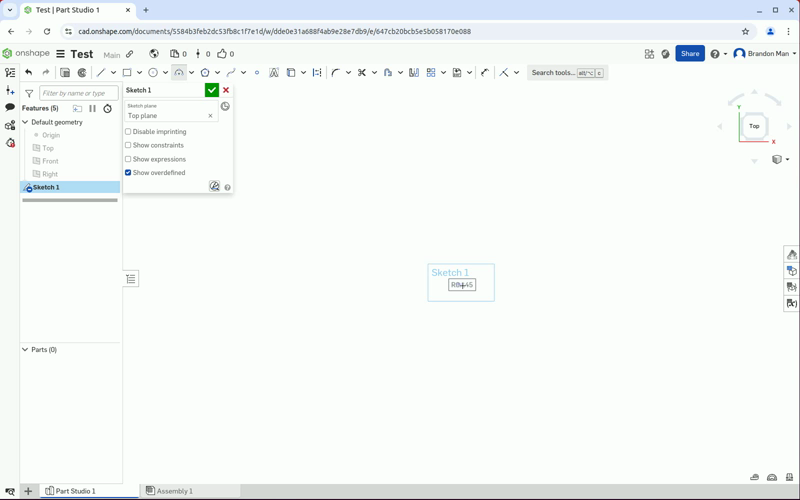
key(esc)
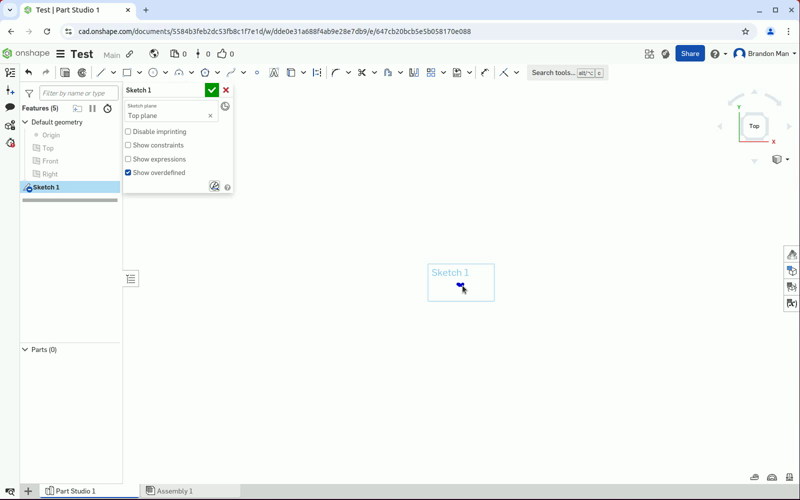
key(l)
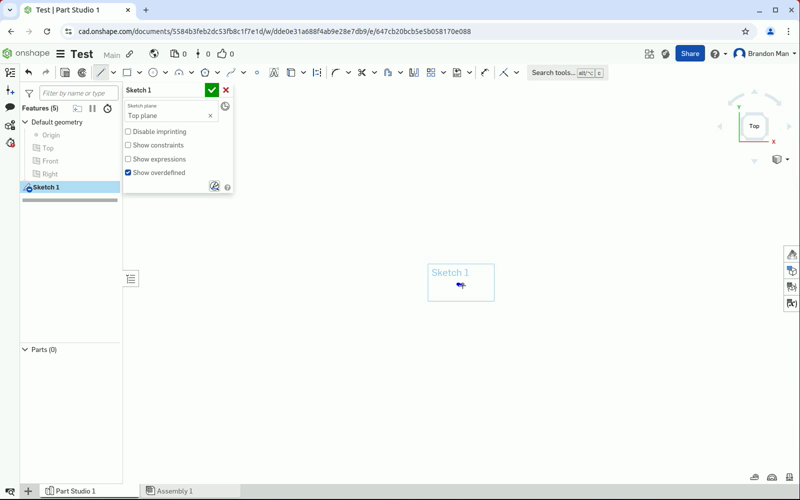
mouse_move(462, 284)
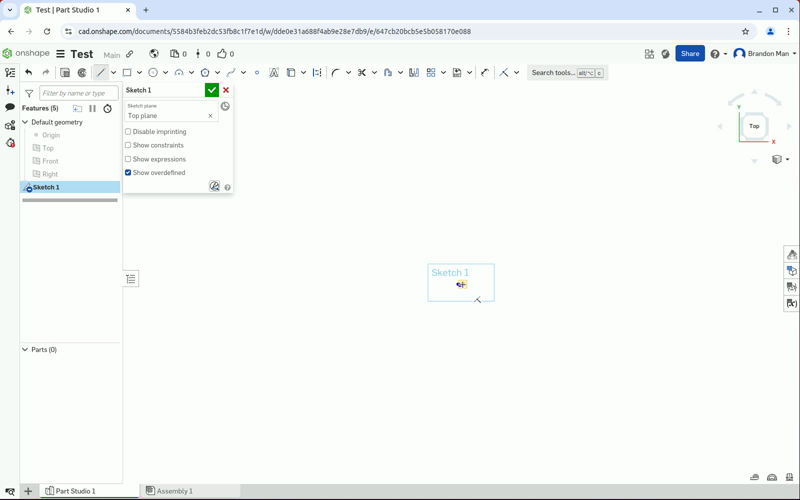
scroll(6)
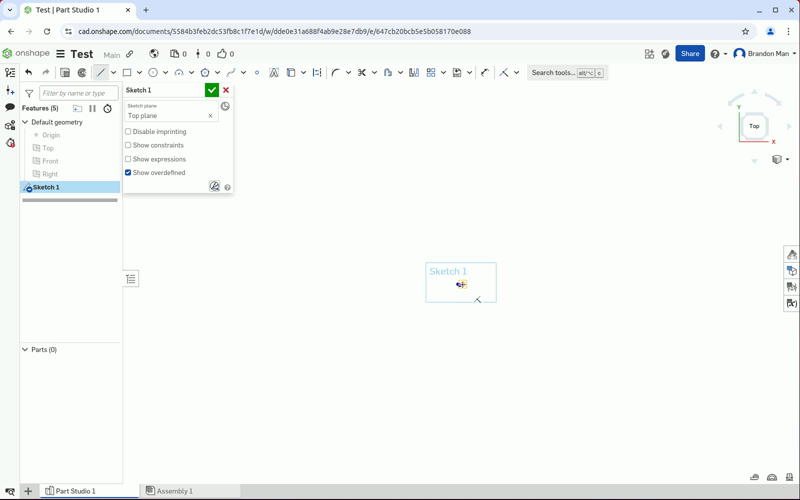
scroll(6)
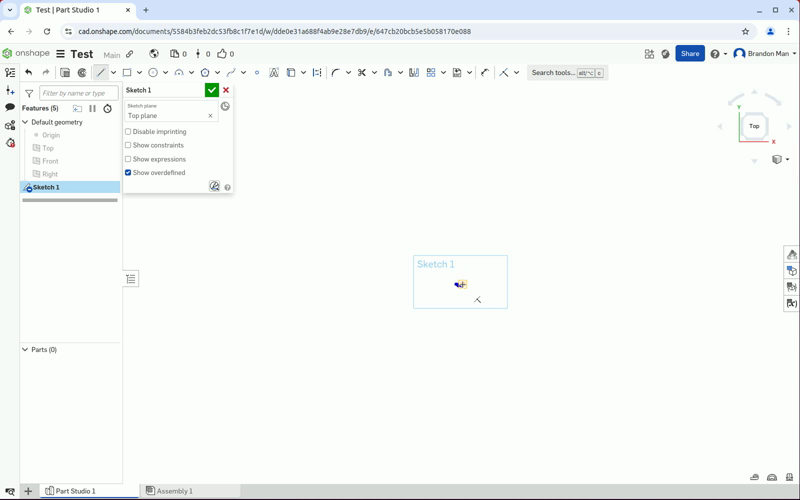
scroll(6)
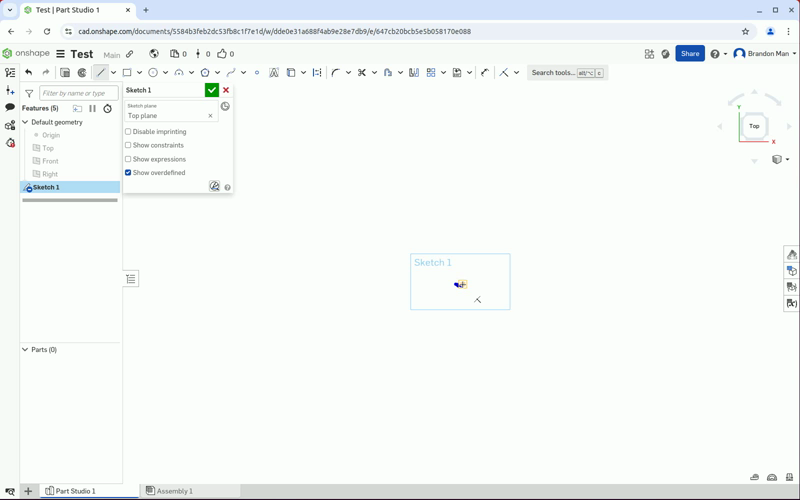
scroll(6)
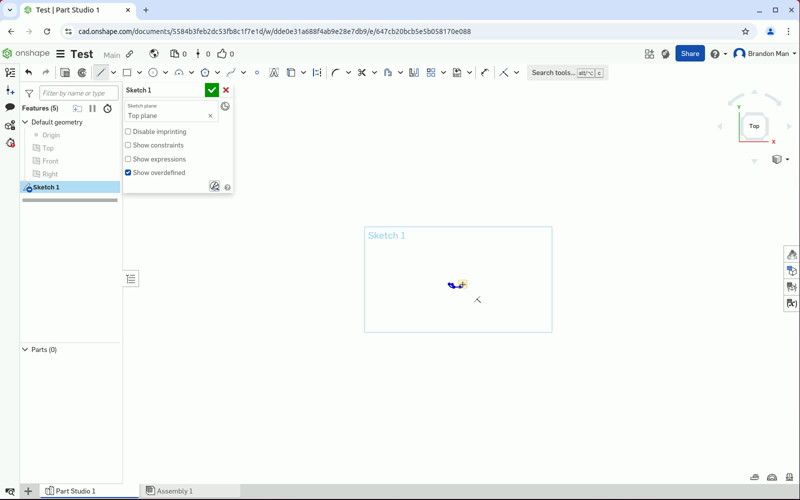
scroll(6)
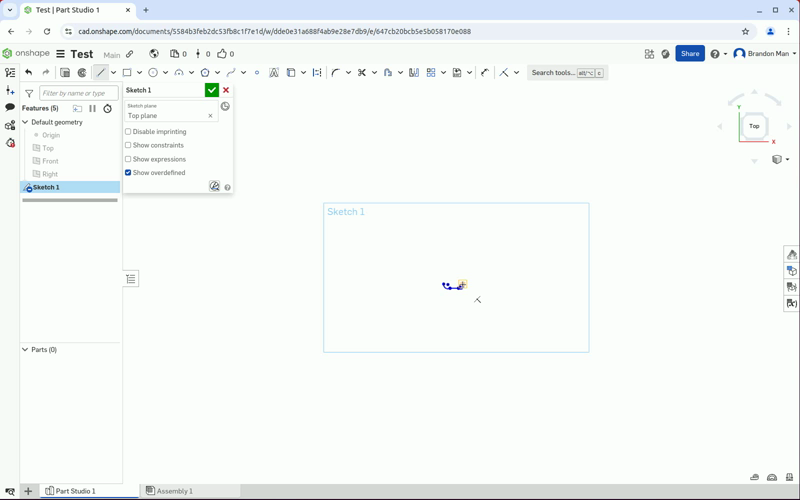
scroll(6)
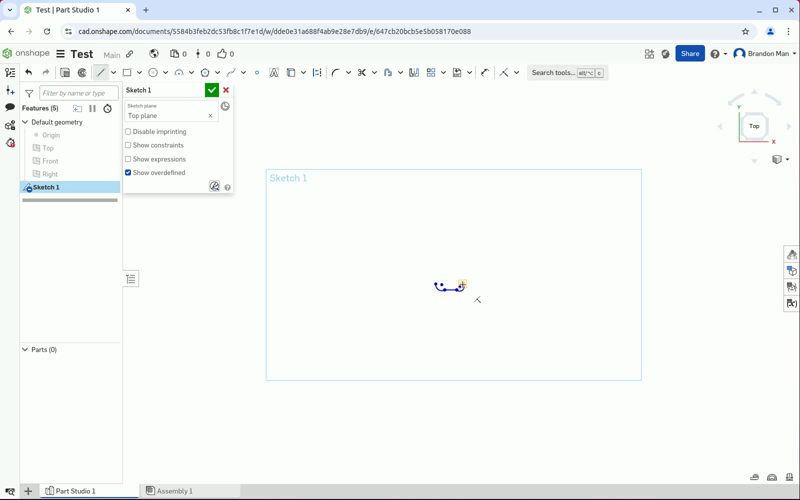
scroll(6)
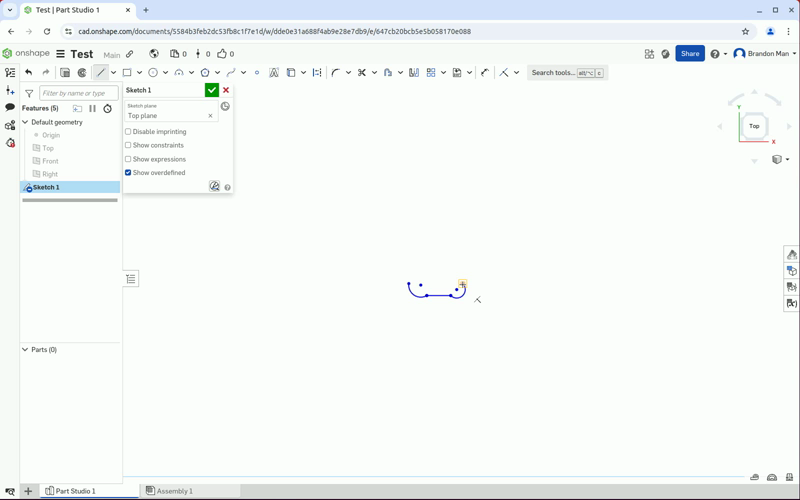
click(462, 284)
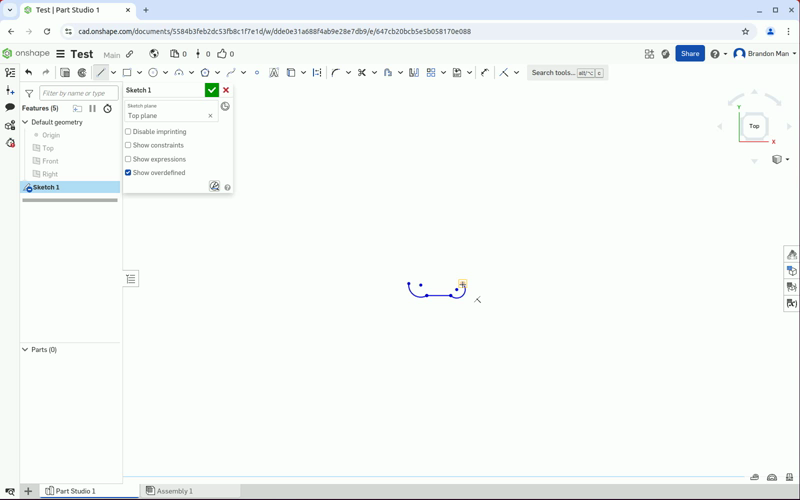
scroll(-6)
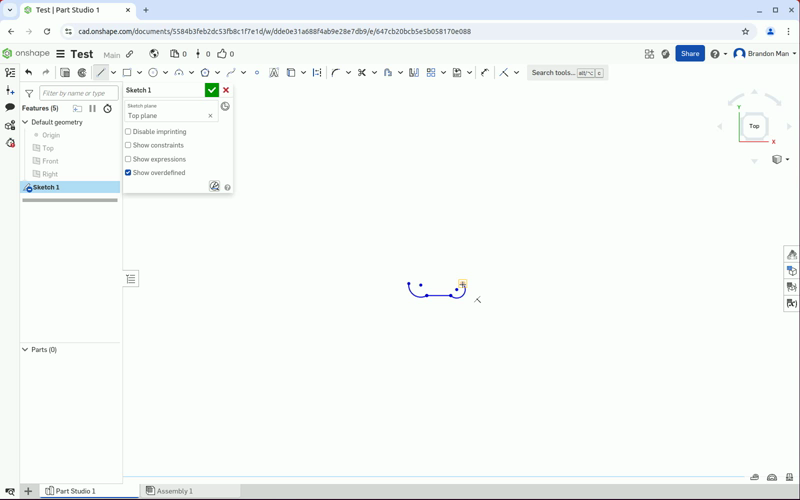
scroll(-6)
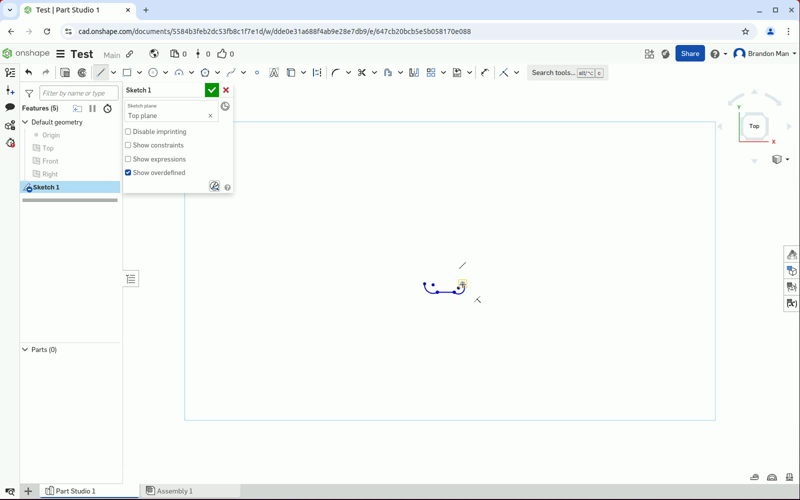
scroll(-6)
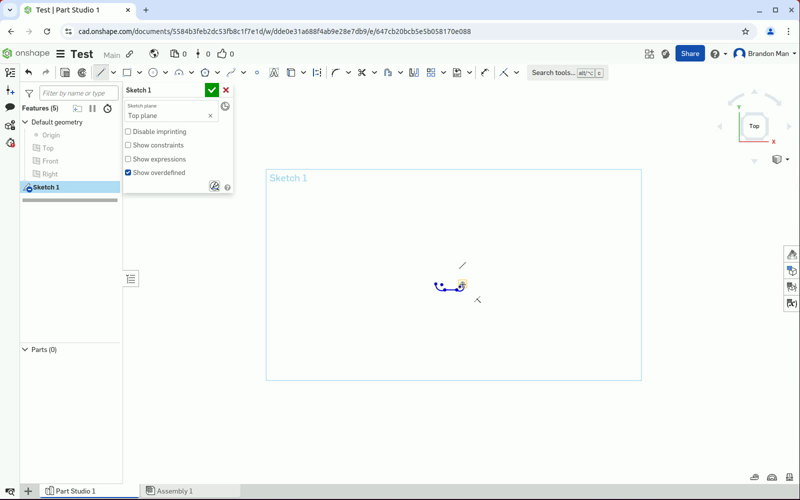
scroll(-6)
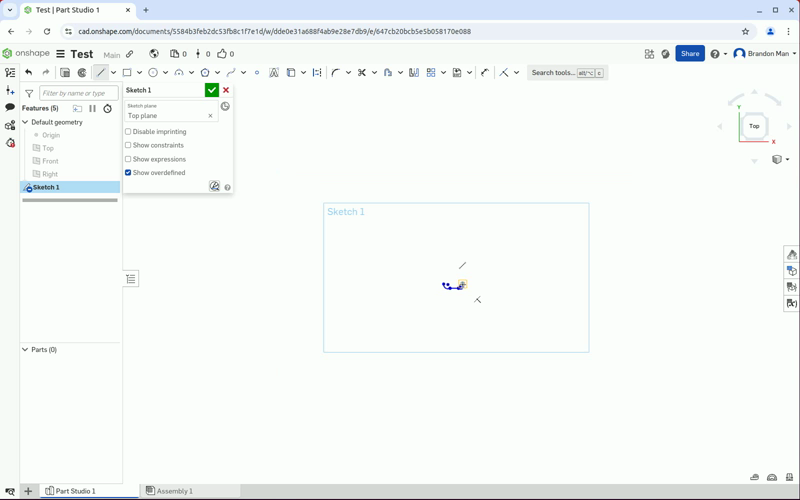
scroll(-6)
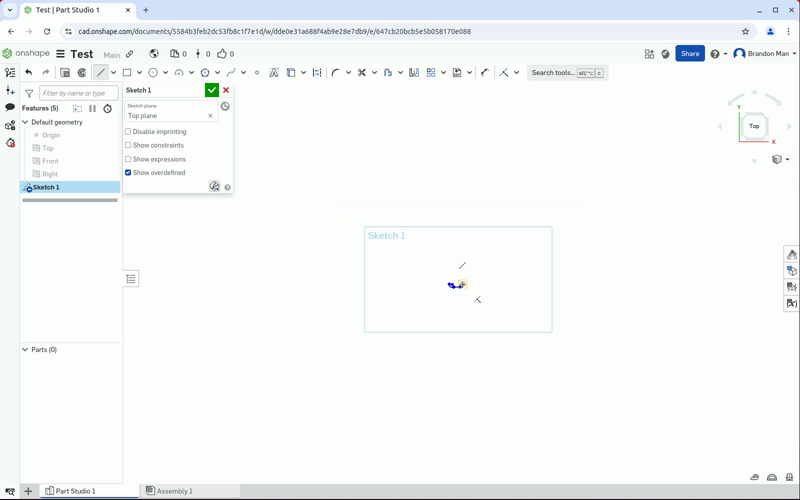
scroll(-6)
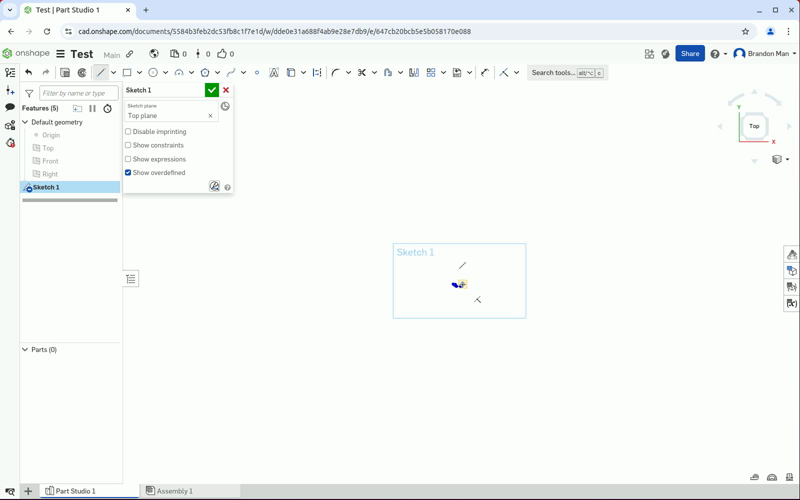
scroll(-6)
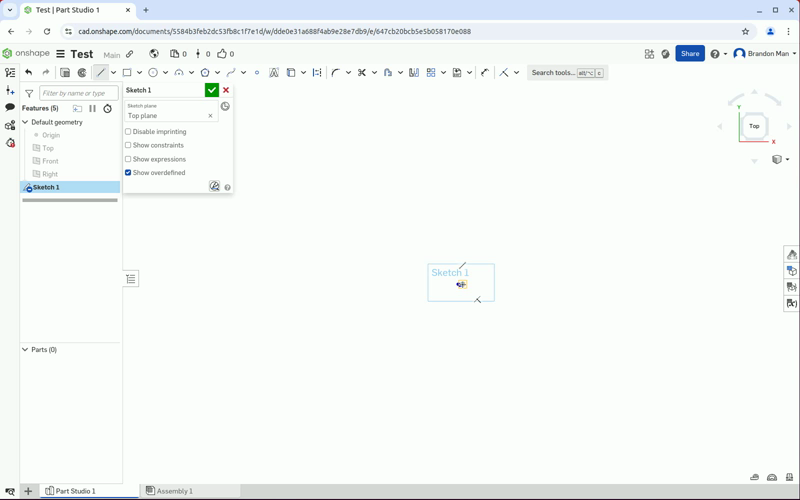
key_down(shift)
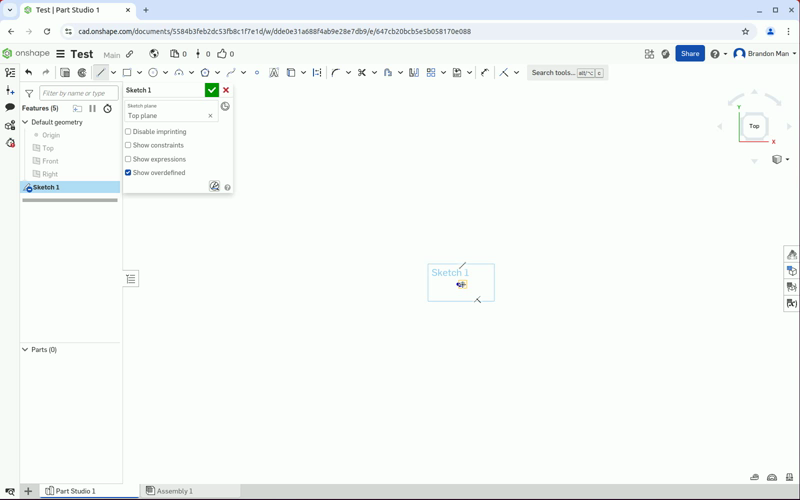
mouse_move(492, 284)
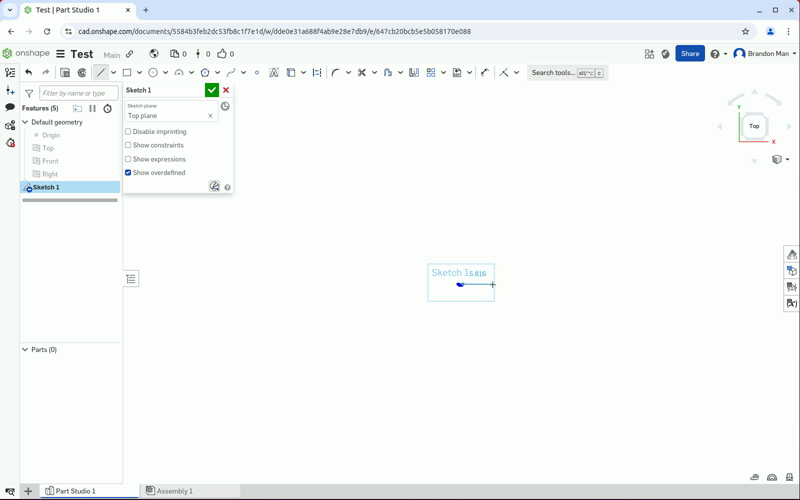
mouse_move(462, 281)
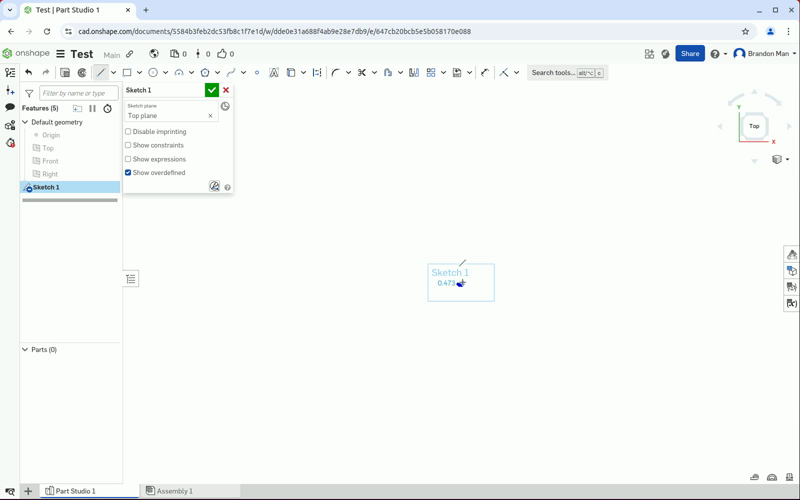
scroll(6)
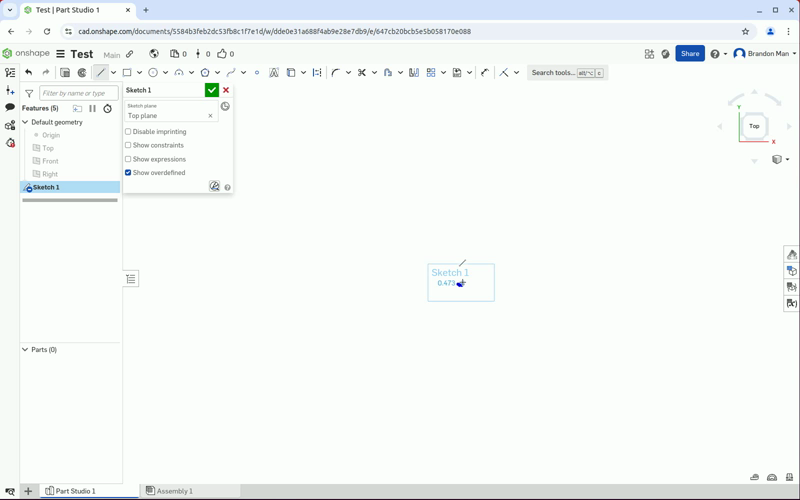
scroll(6)
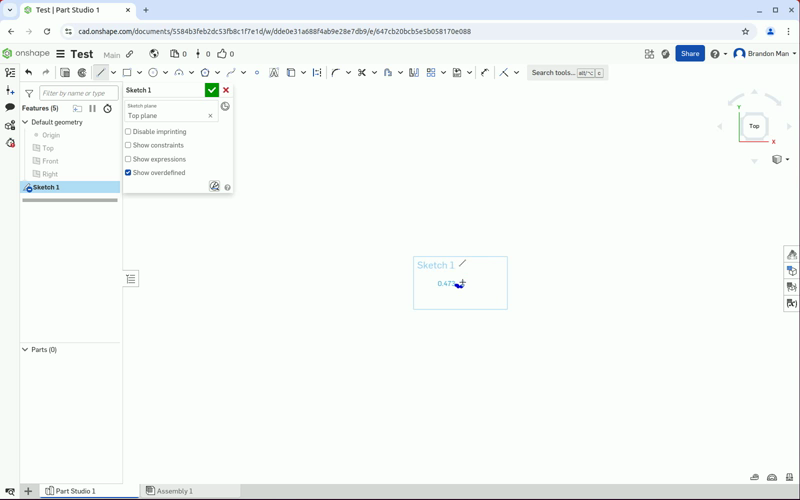
scroll(6)
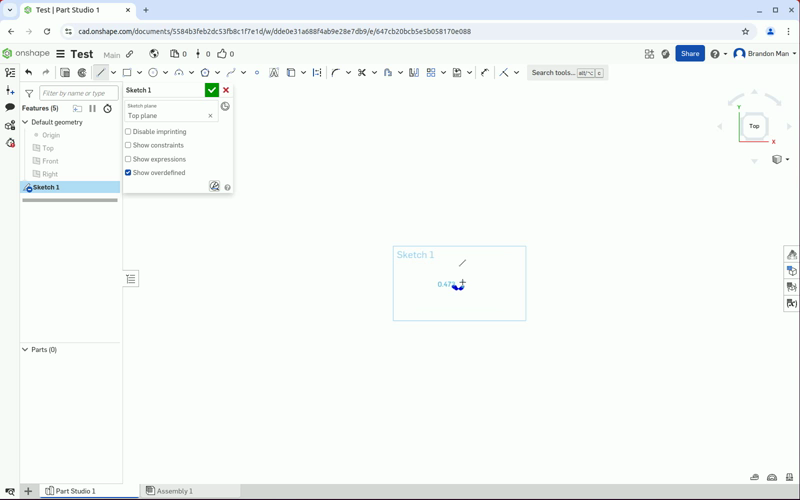
scroll(6)
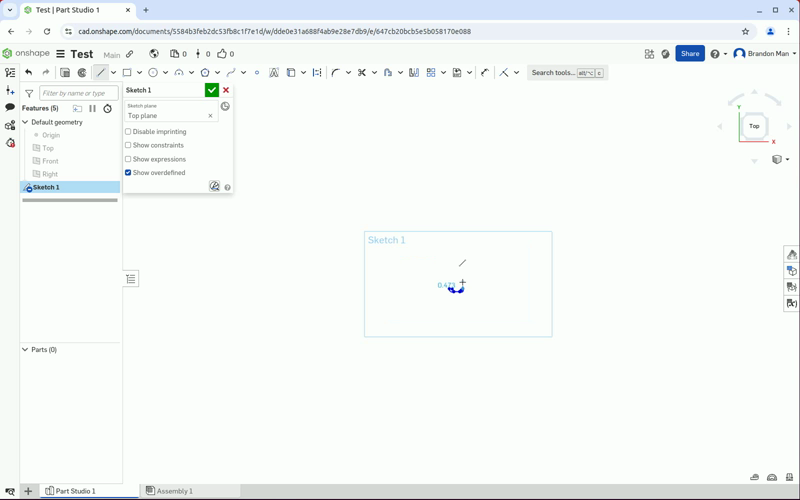
scroll(6)
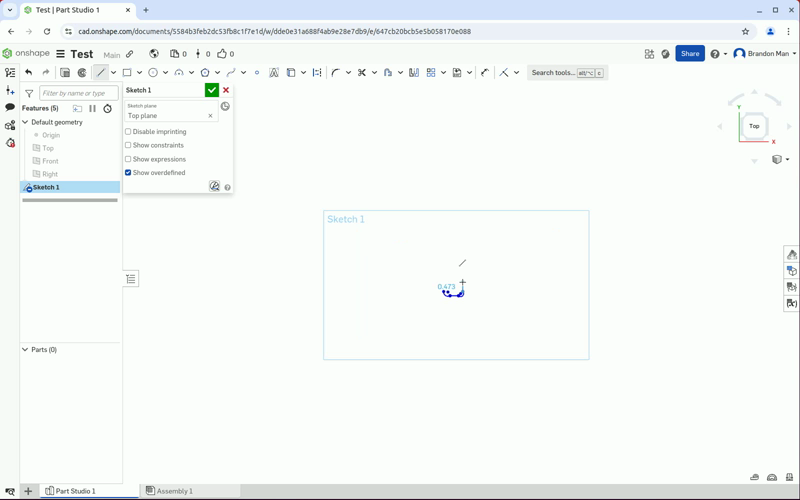
scroll(6)
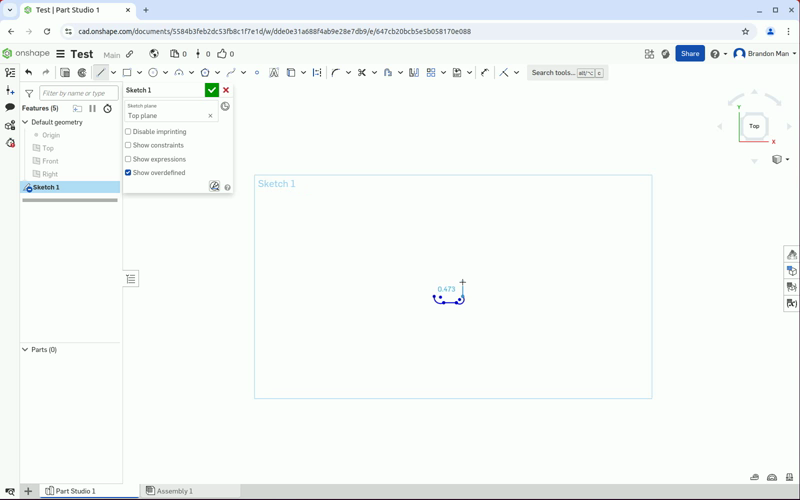
scroll(6)
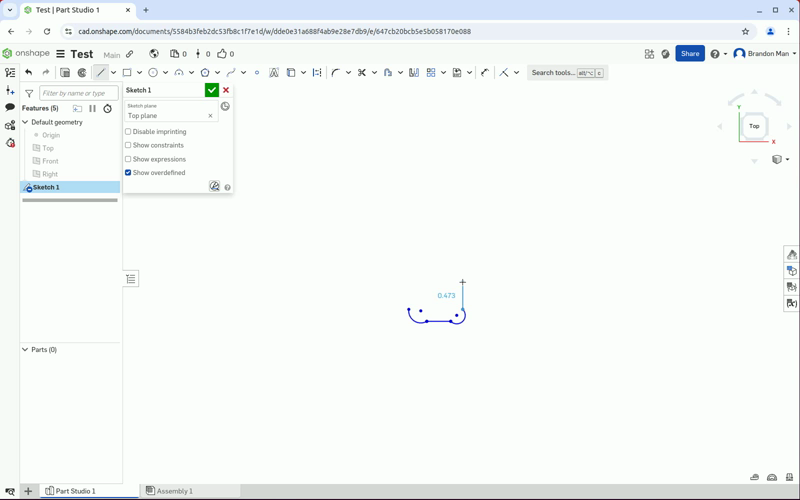
click(462, 281)
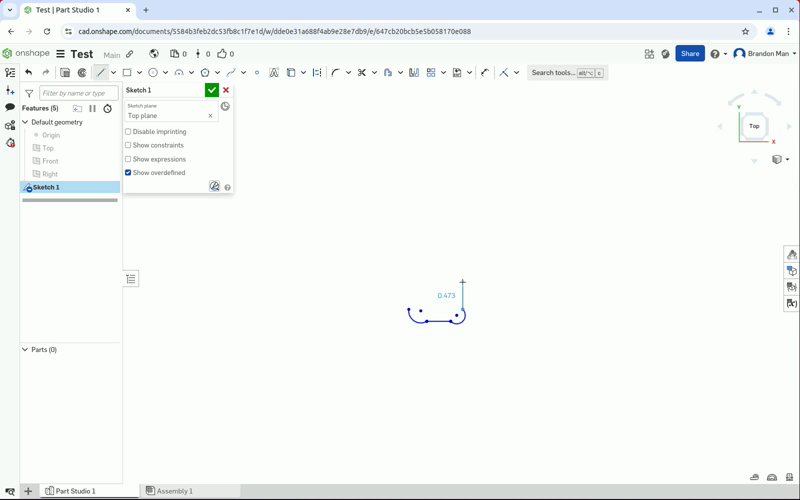
scroll(-6)
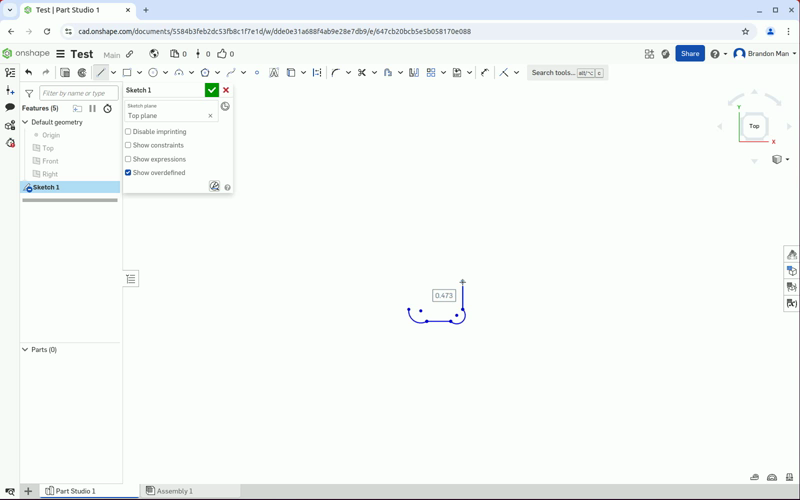
scroll(-6)
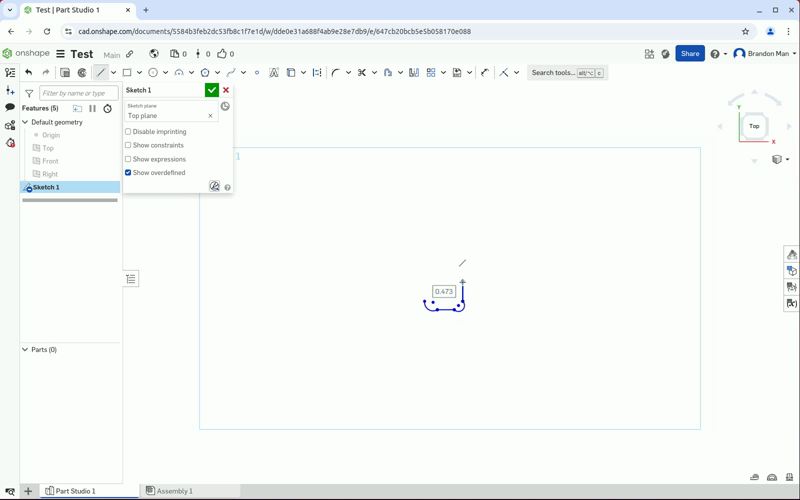
scroll(-6)
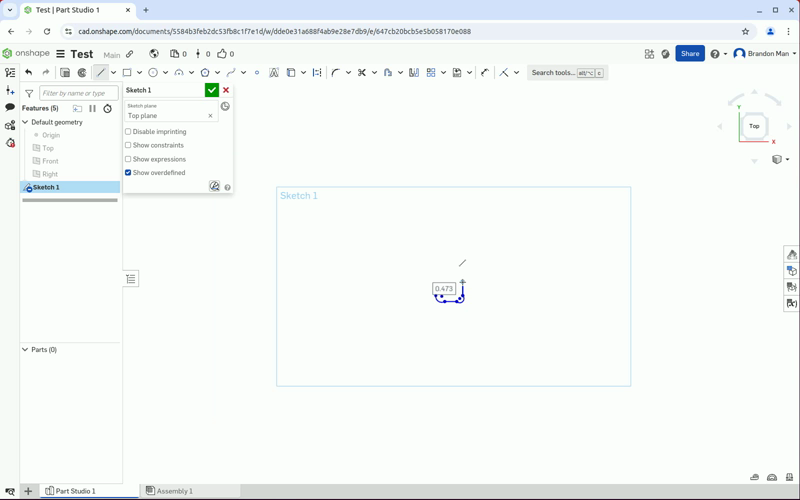
scroll(-6)
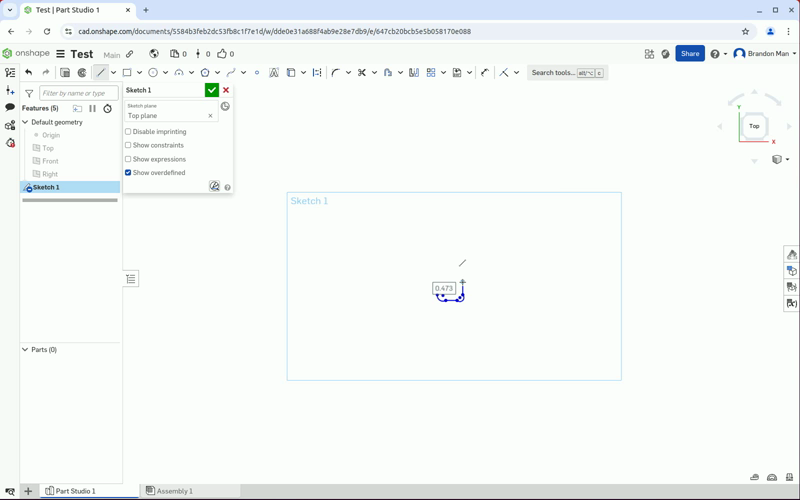
scroll(-6)
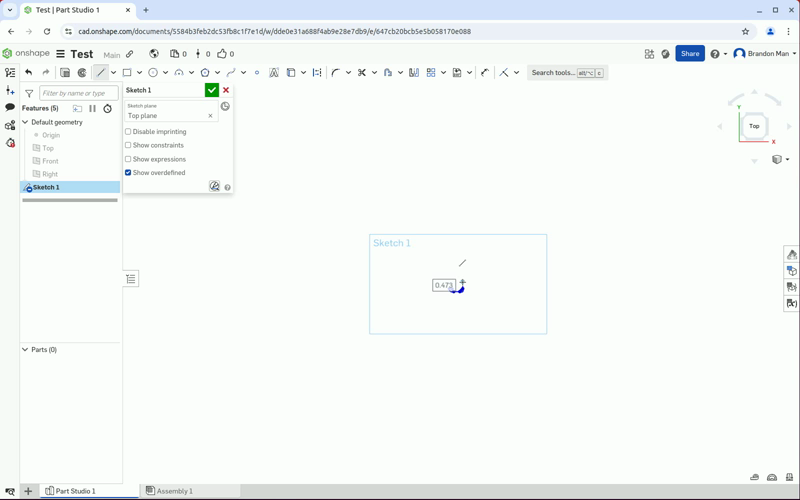
scroll(-6)
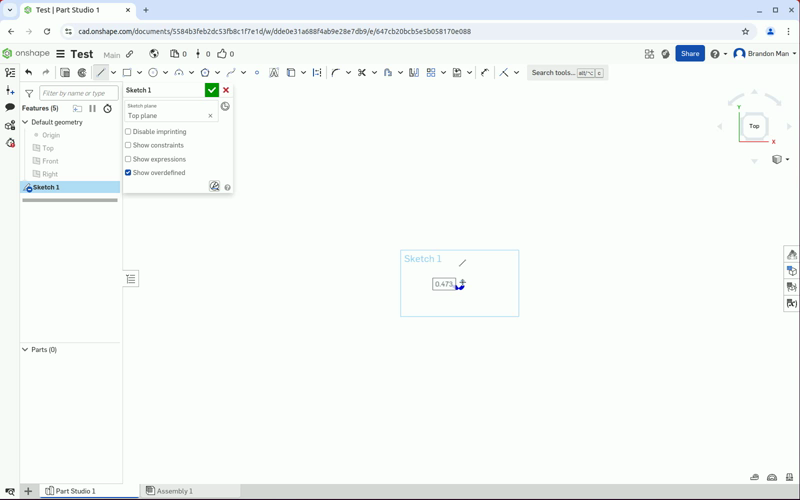
scroll(-6)
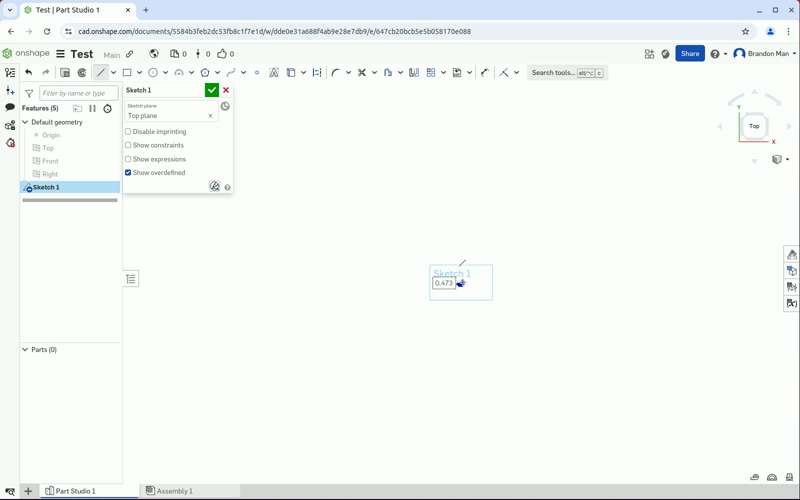
key_up(shift)
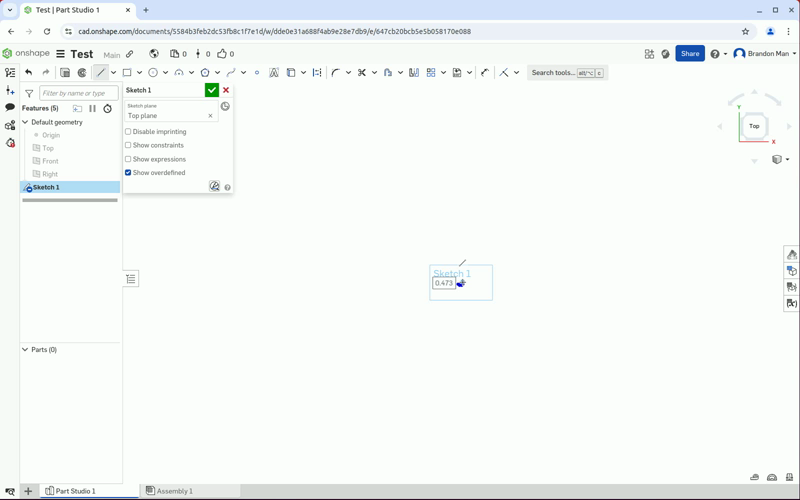
key(esc)
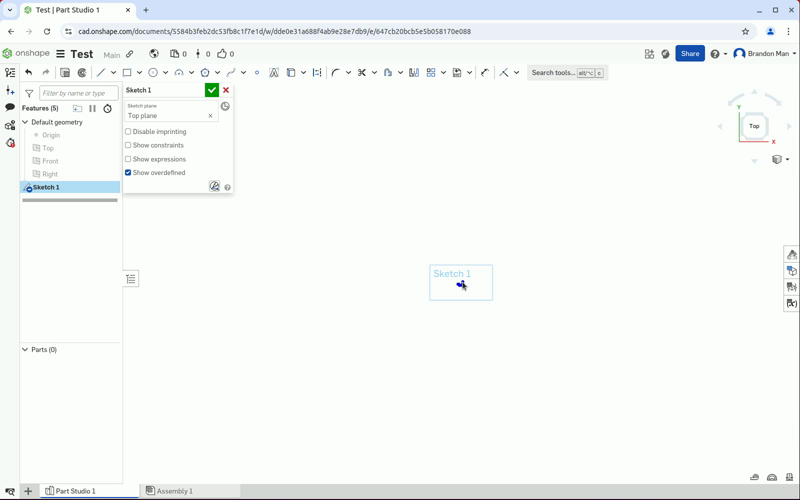
key(a)
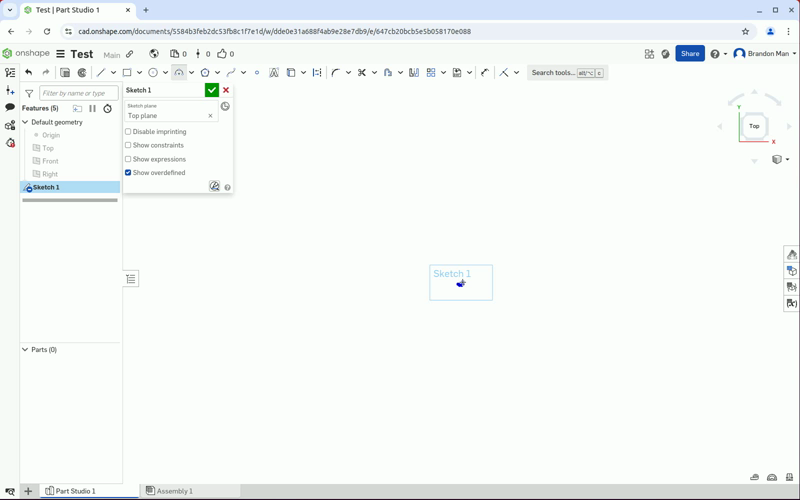
mouse_move(462, 281)
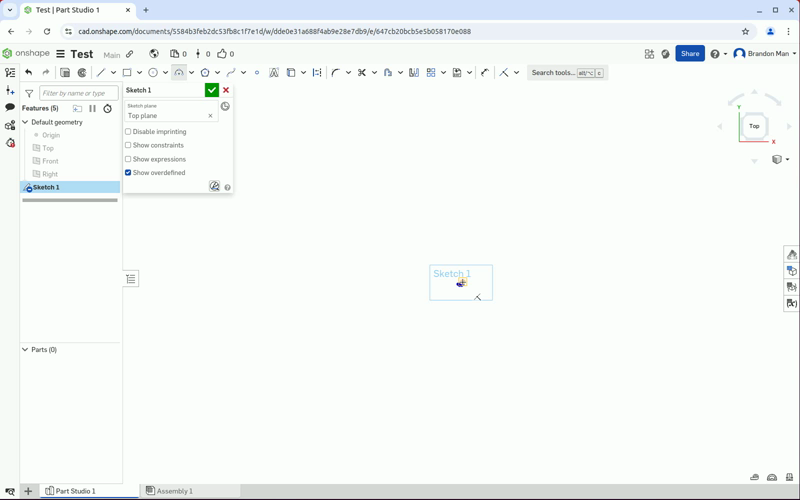
scroll(6)
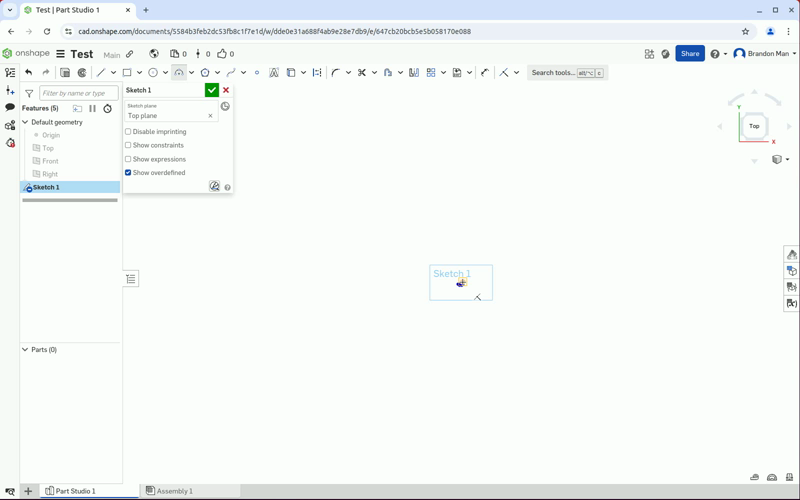
scroll(6)
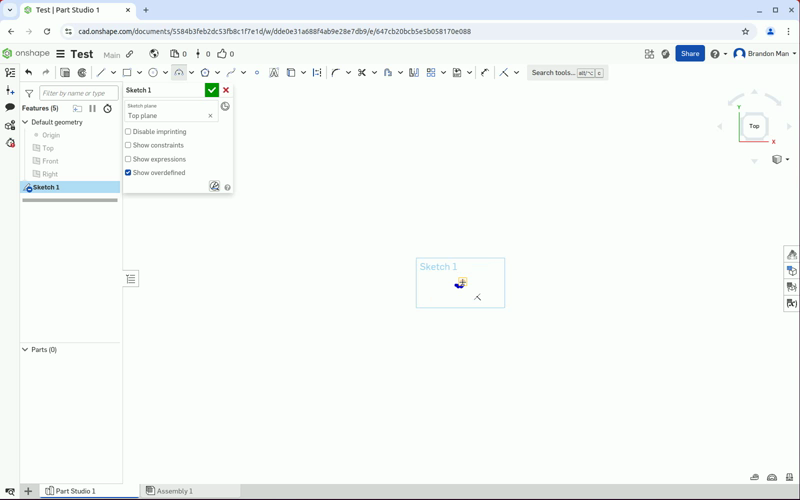
scroll(6)
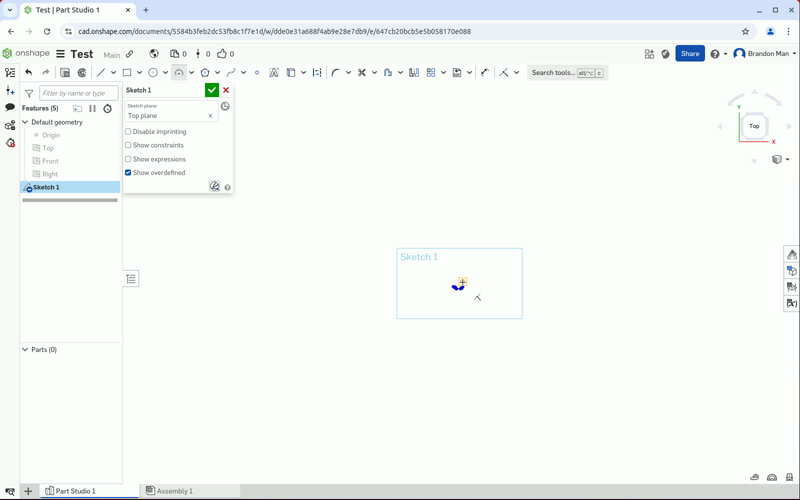
scroll(6)
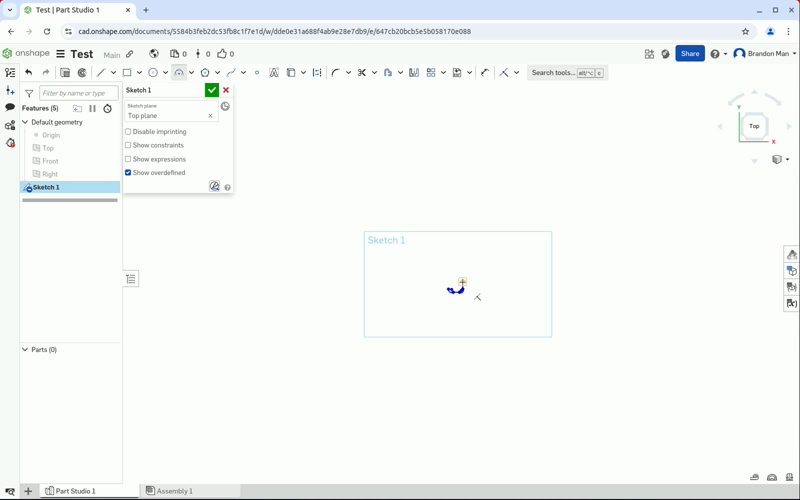
scroll(6)
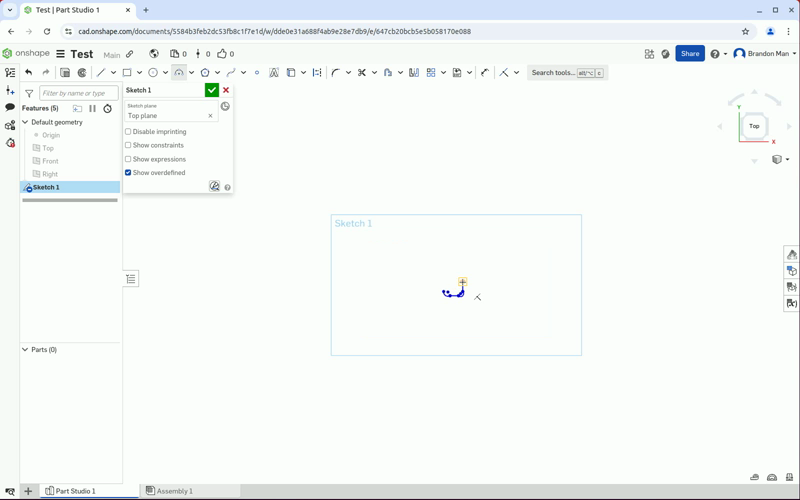
scroll(6)
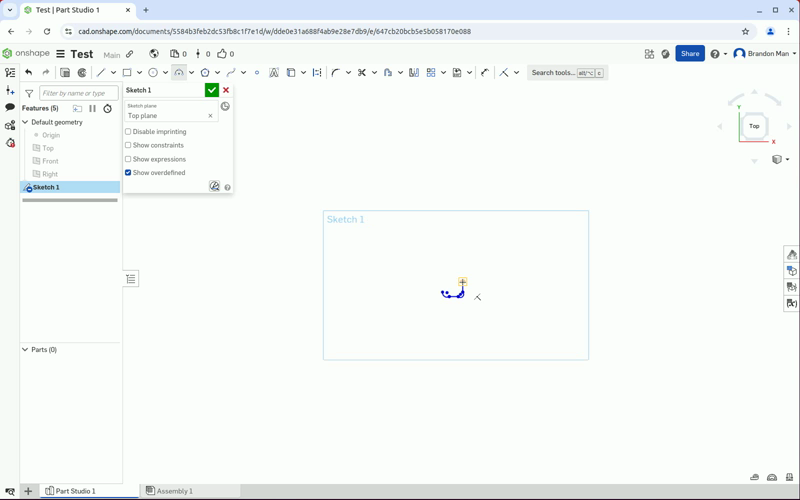
scroll(6)
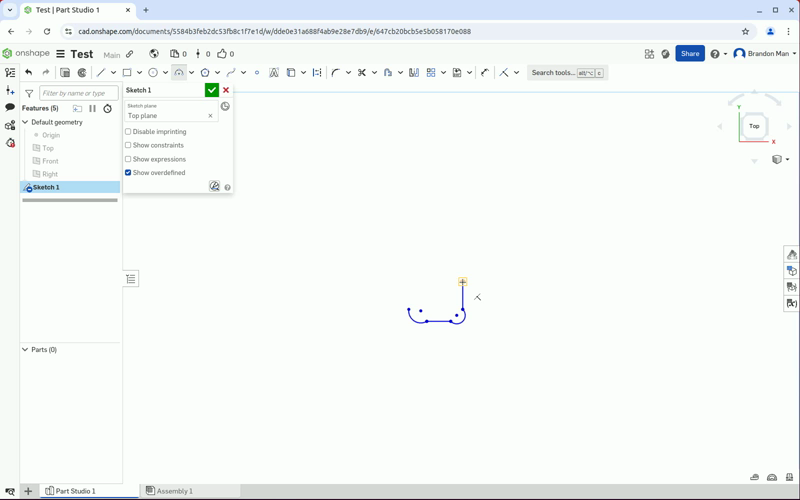
click(462, 281)
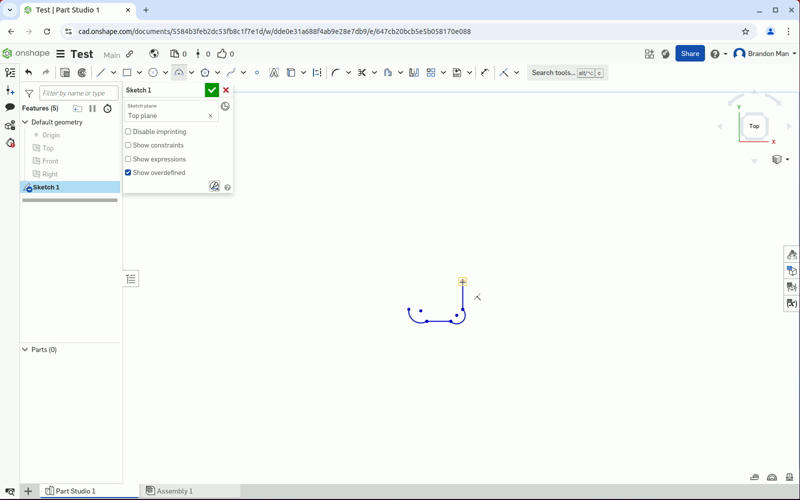
scroll(-6)
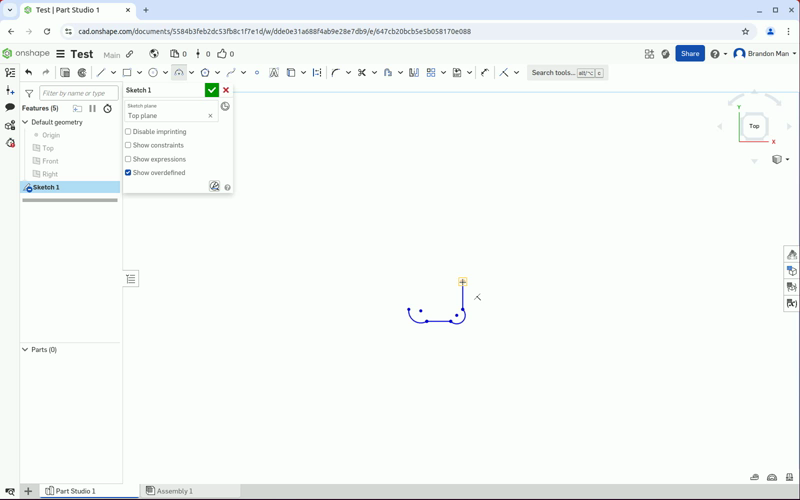
scroll(-6)
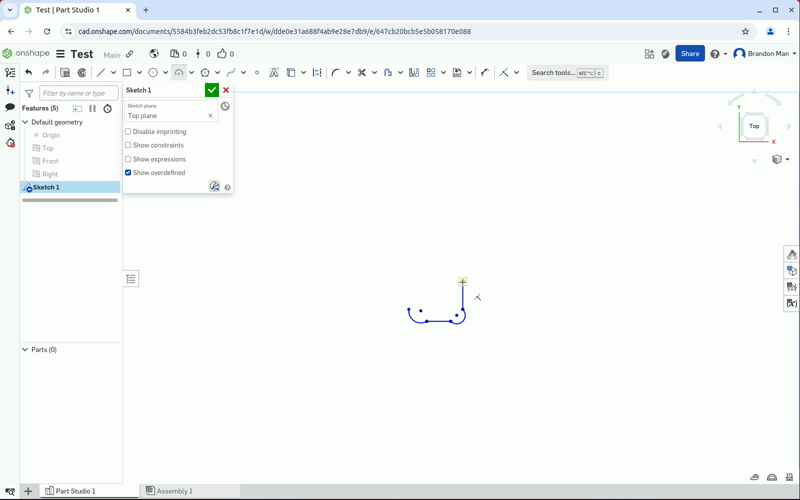
scroll(-6)
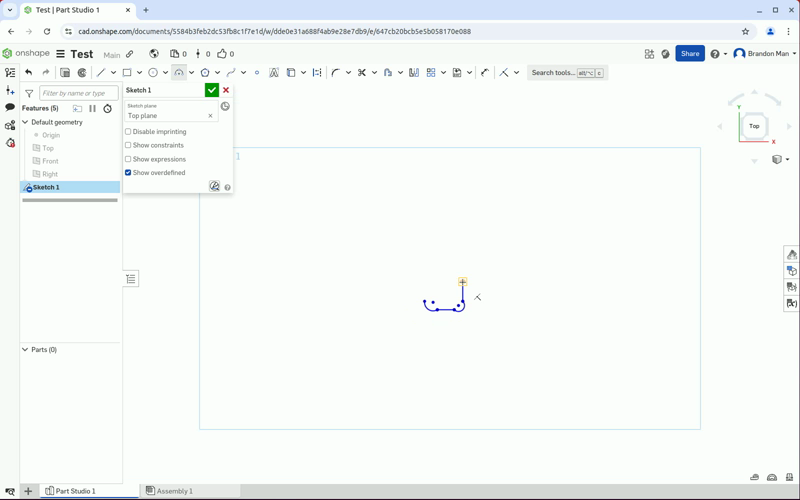
scroll(-6)
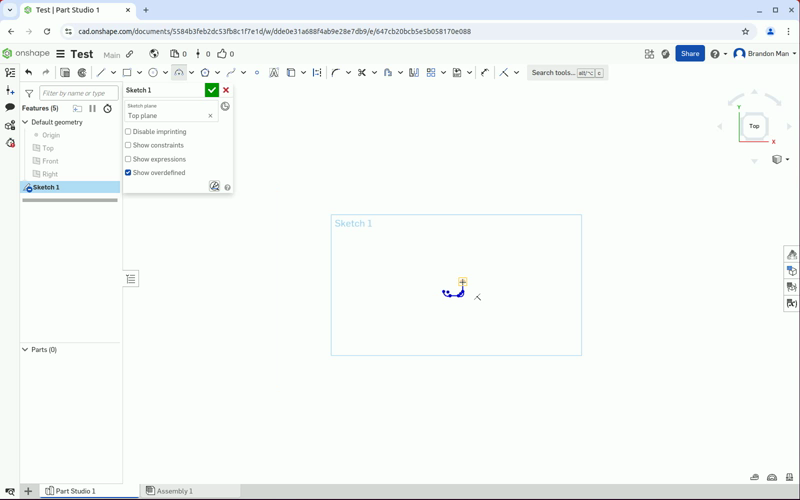
scroll(-6)
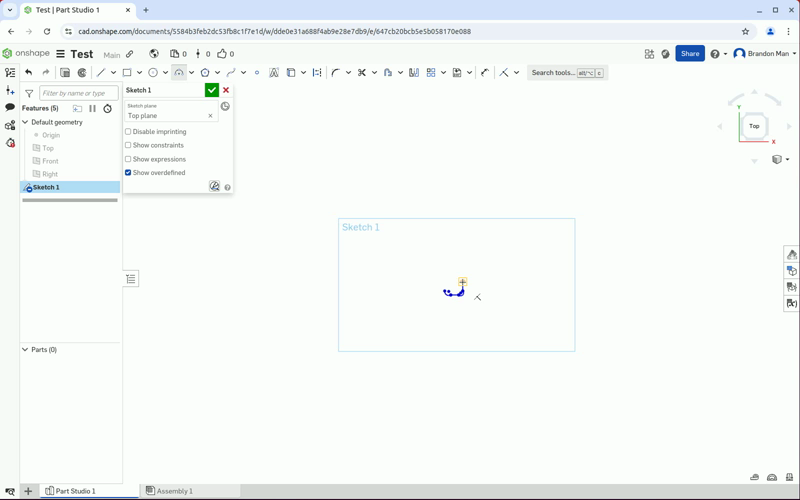
scroll(-6)
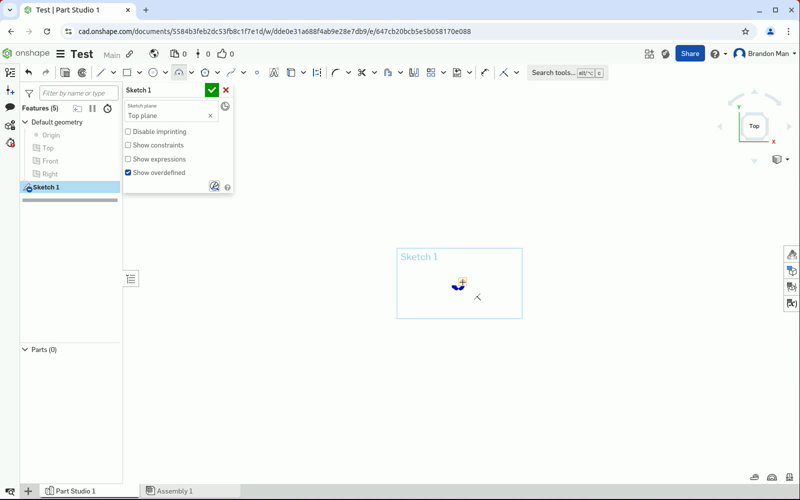
scroll(-6)
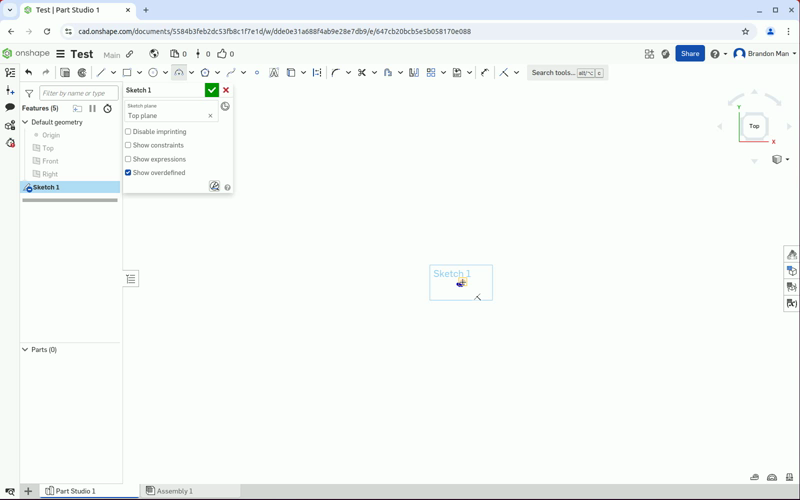
key_down(shift)
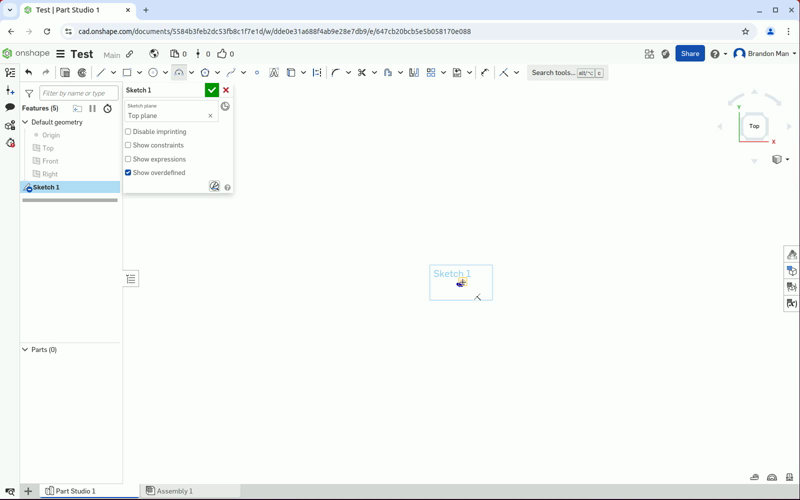
mouse_move(461, 280)
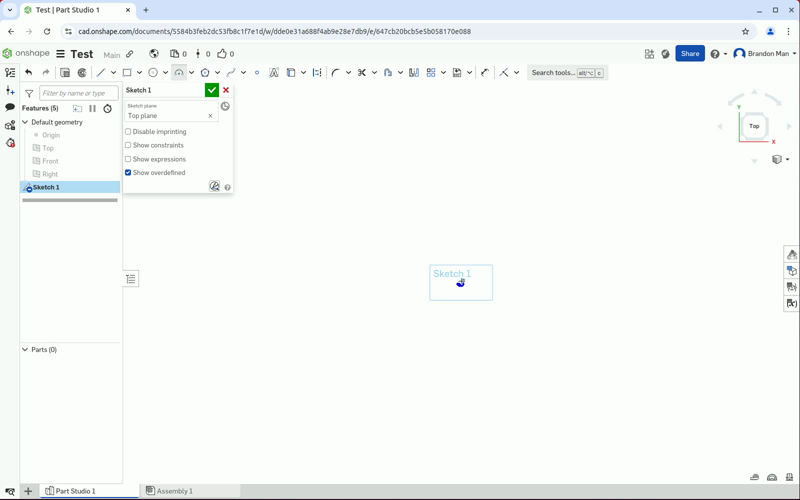
scroll(6)
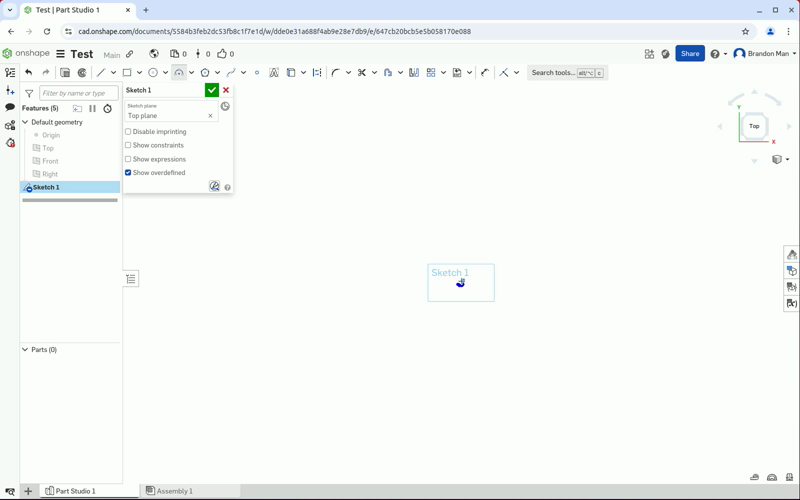
scroll(6)
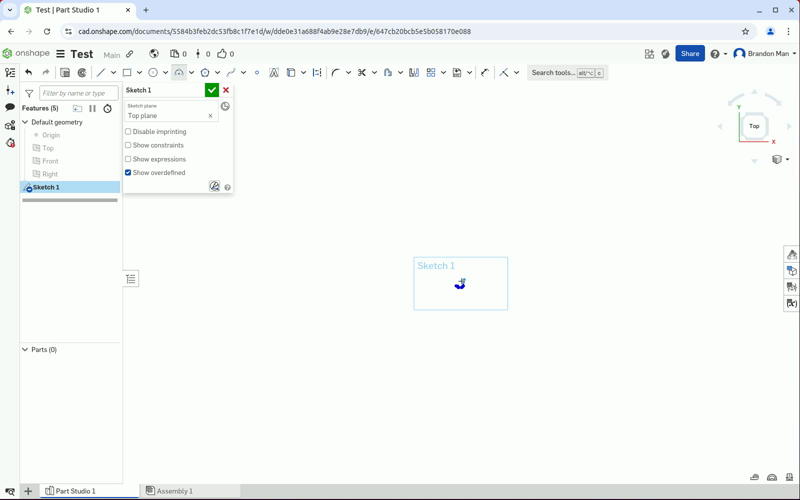
scroll(6)
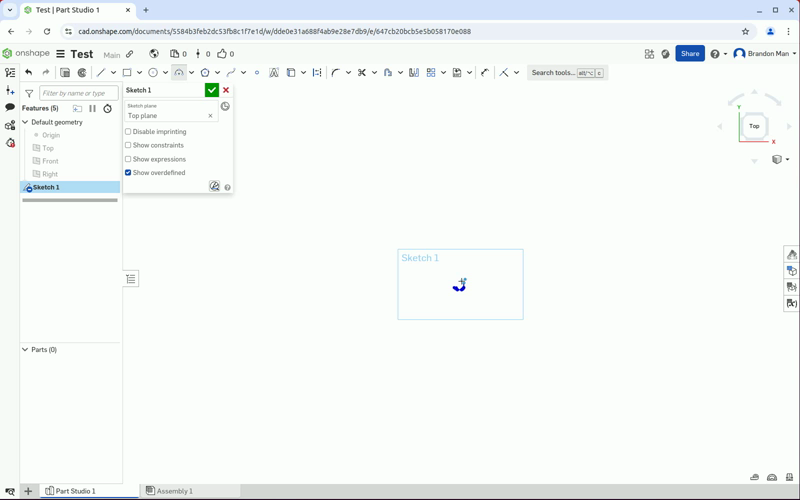
scroll(6)
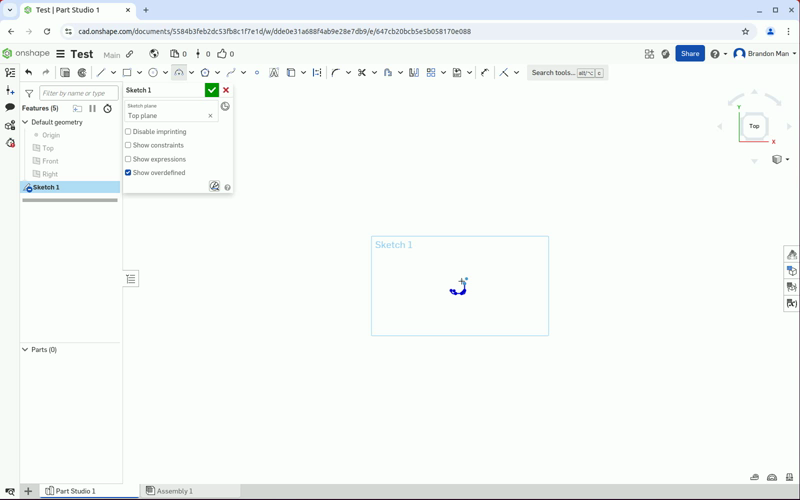
scroll(6)
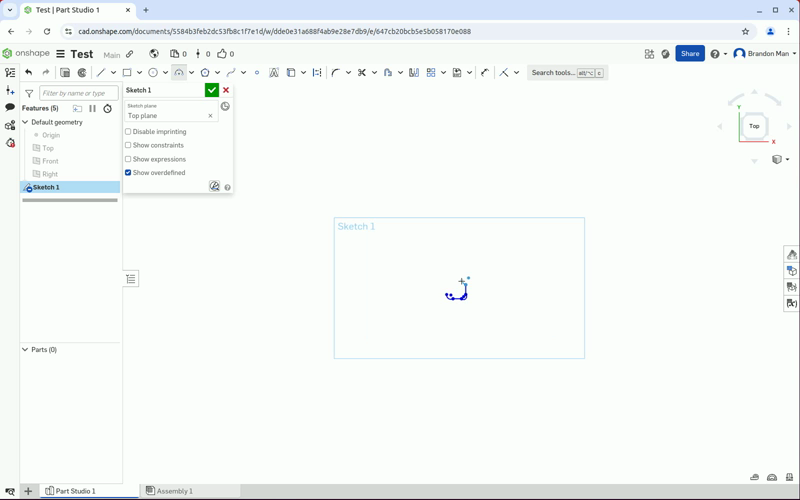
scroll(6)
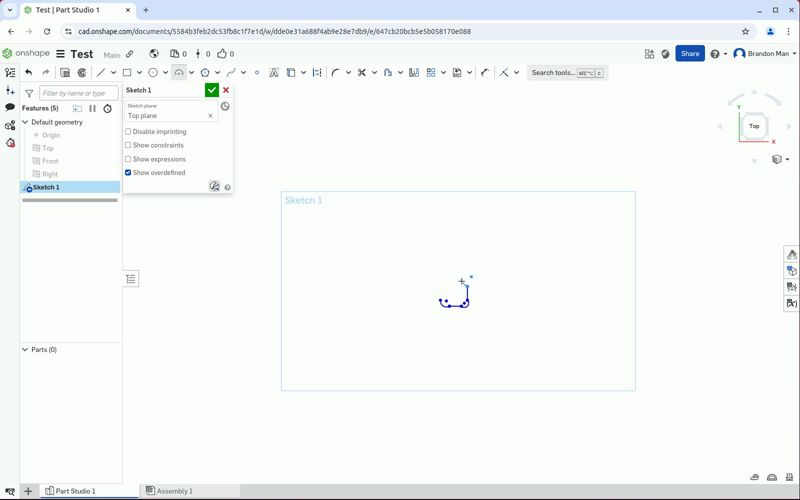
scroll(6)
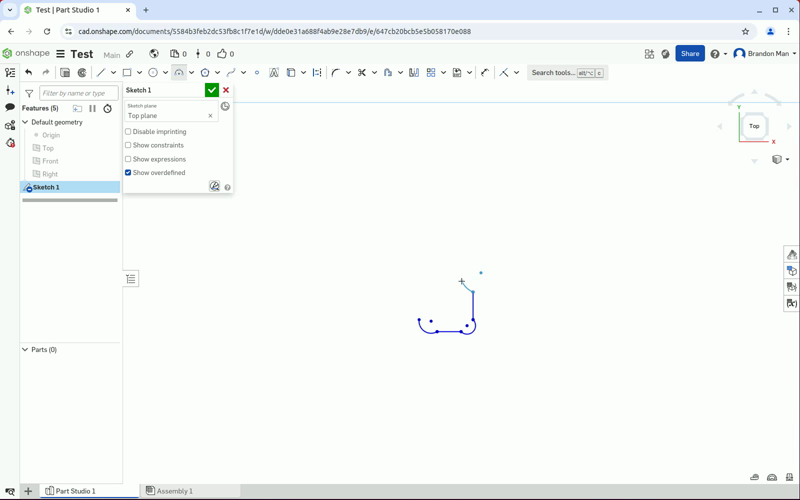
click(461, 280)
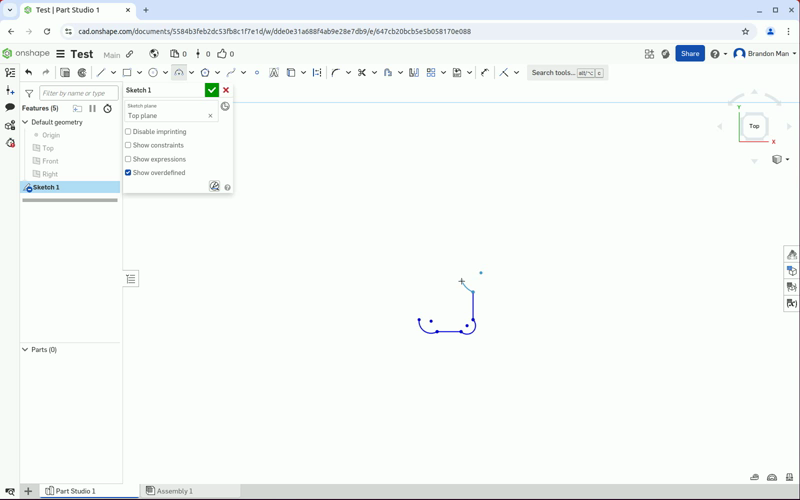
scroll(-6)
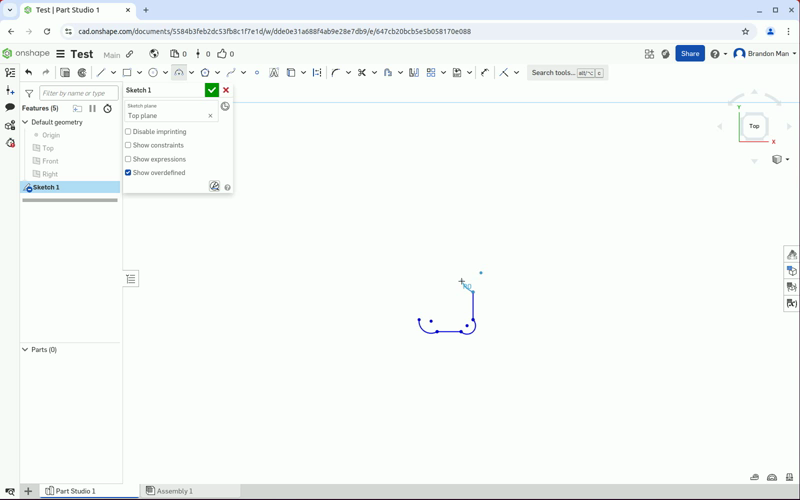
scroll(-6)
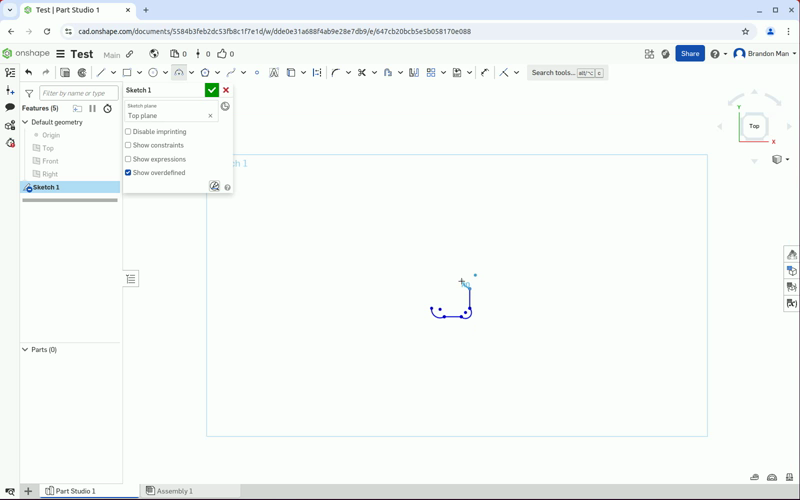
scroll(-6)
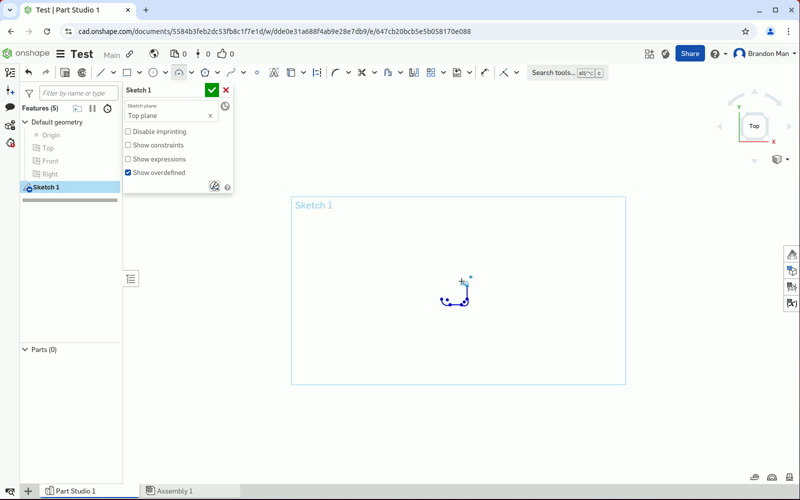
scroll(-6)
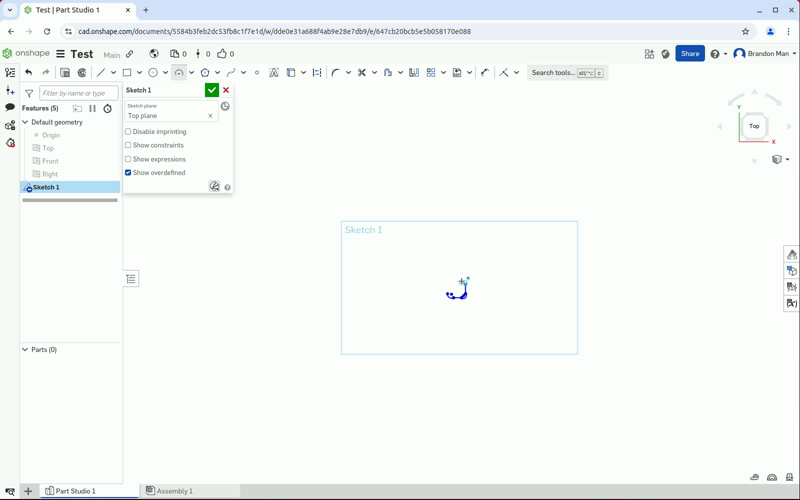
scroll(-6)
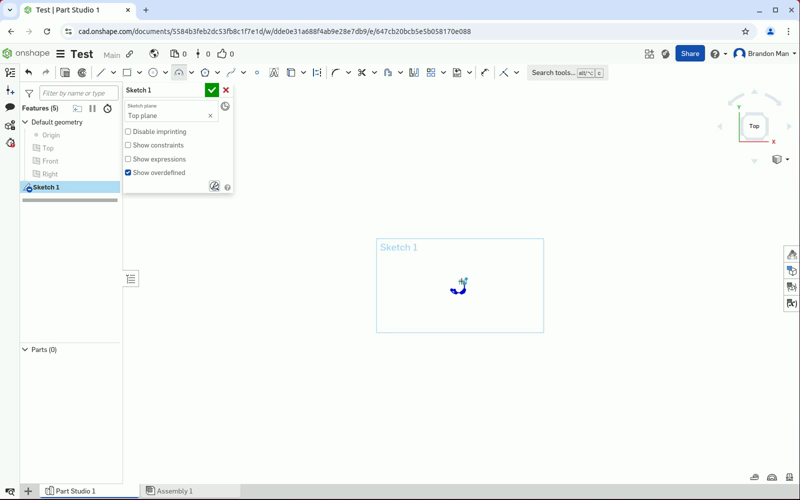
scroll(-6)
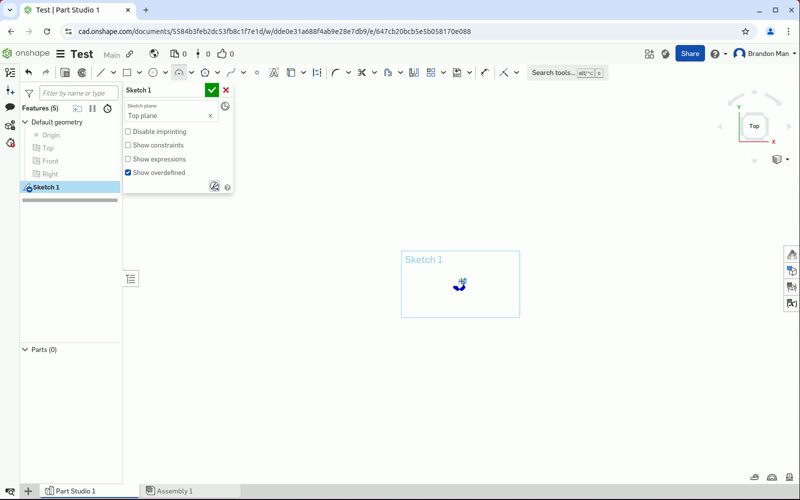
scroll(-6)
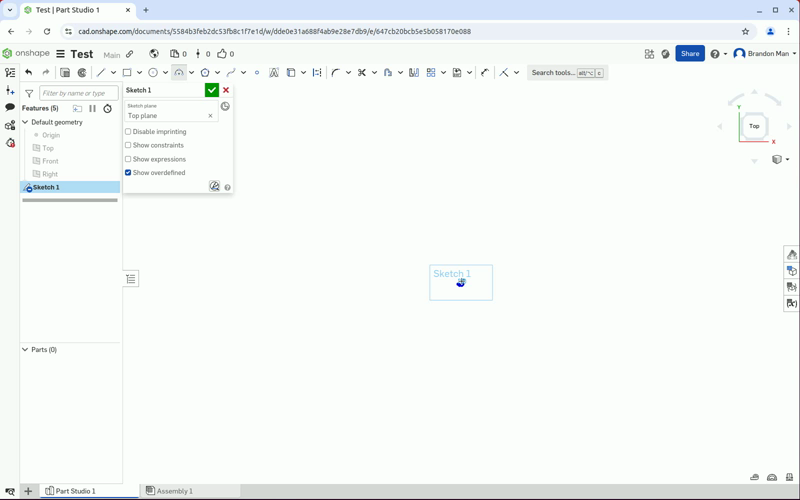
mouse_move(462, 281)
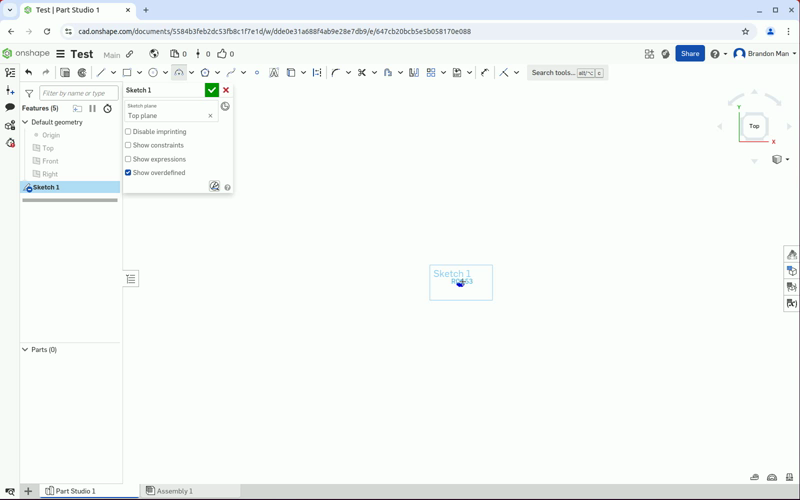
scroll(6)
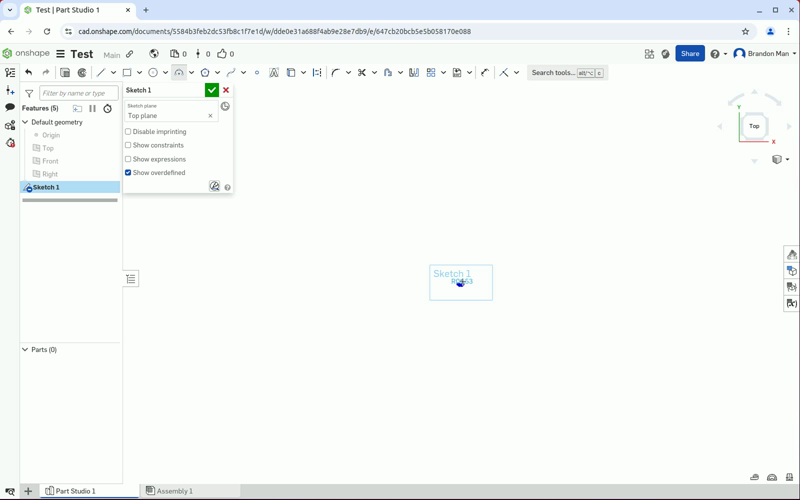
scroll(6)
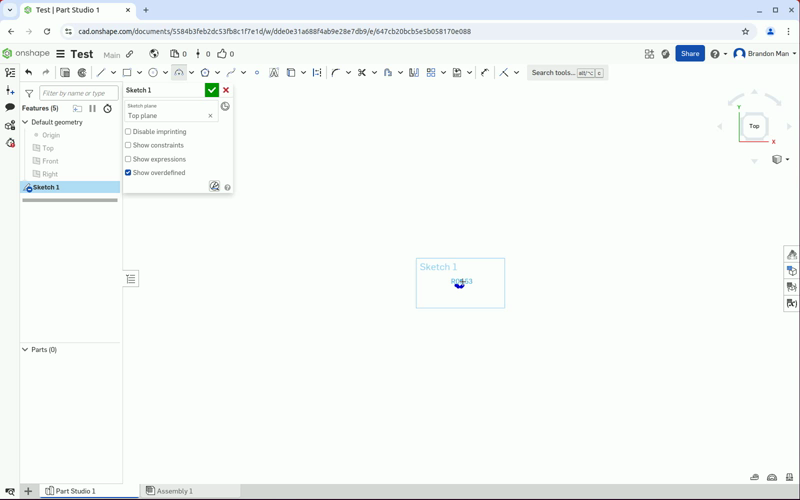
scroll(6)
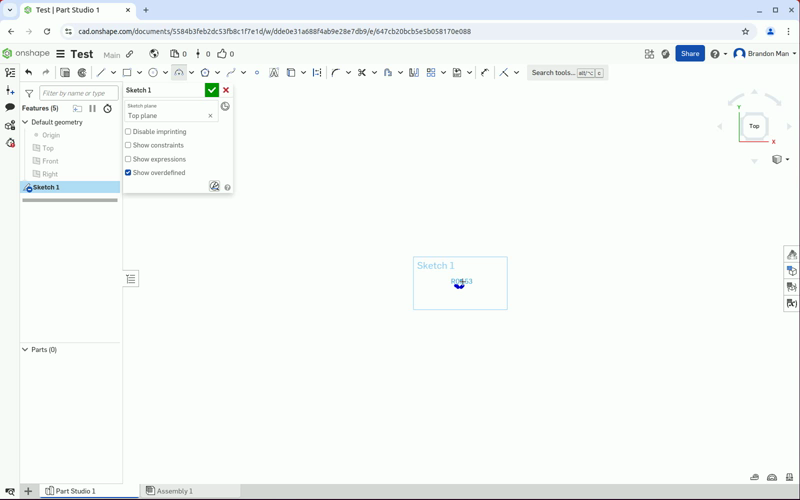
scroll(6)
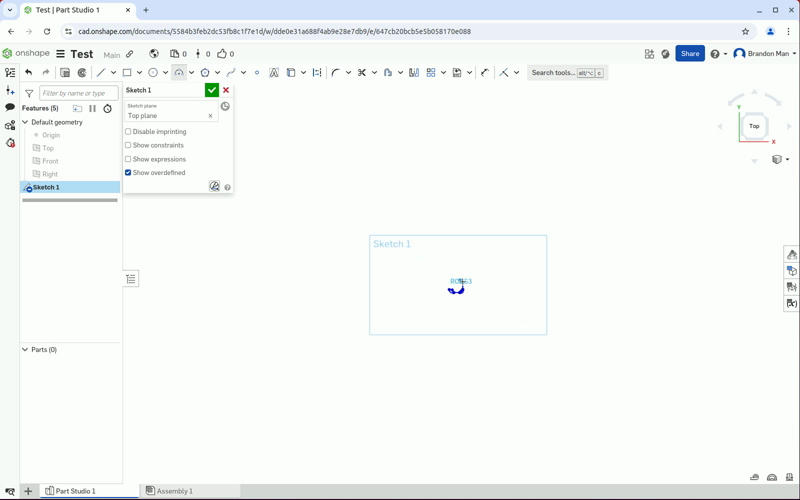
scroll(6)
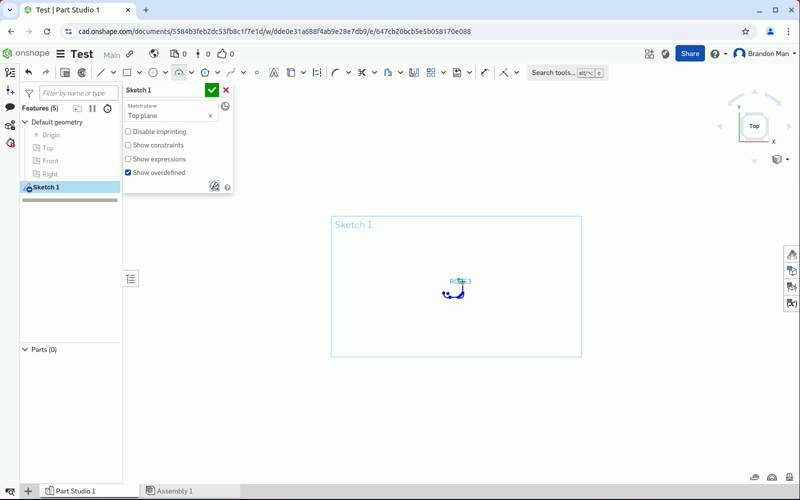
scroll(6)
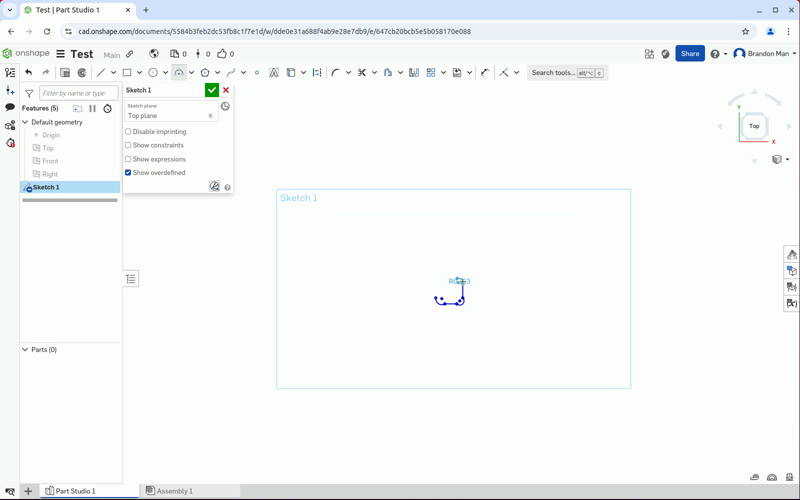
scroll(6)
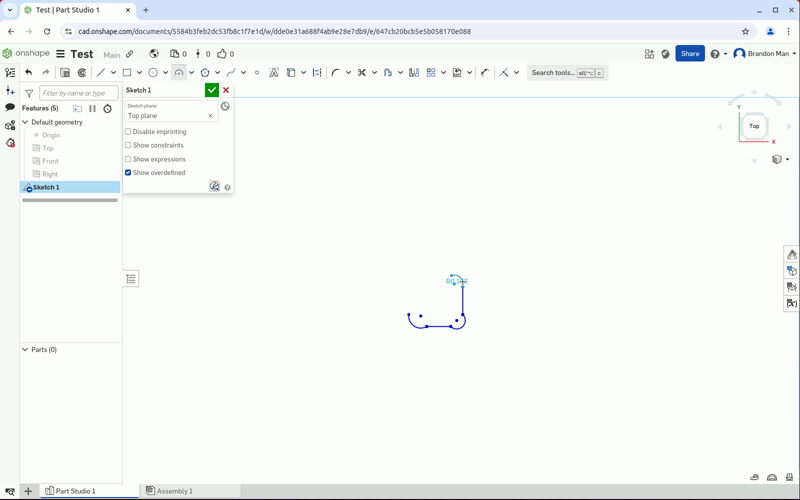
click(462, 281)
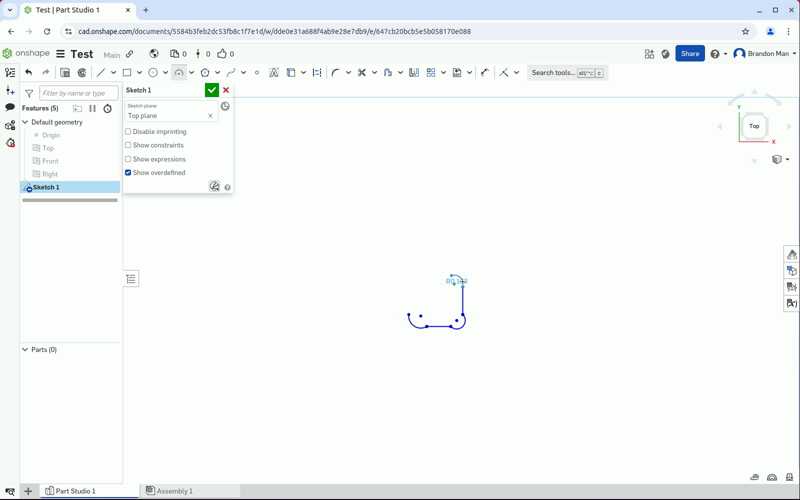
scroll(-6)
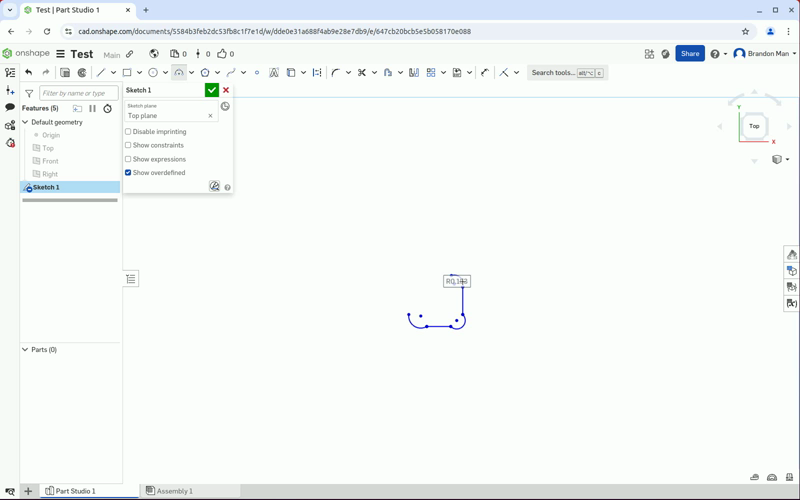
scroll(-6)
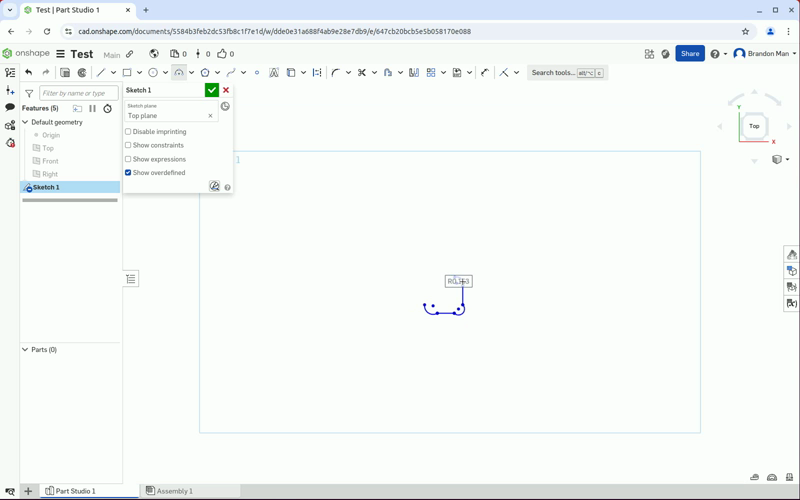
scroll(-6)
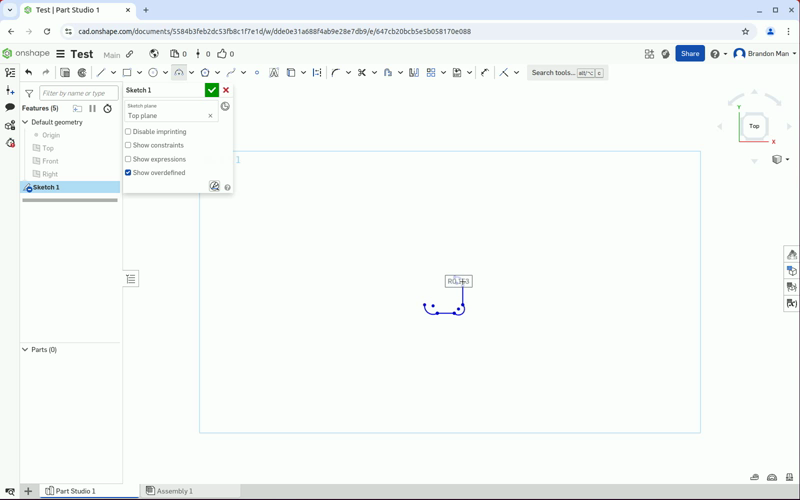
scroll(-6)
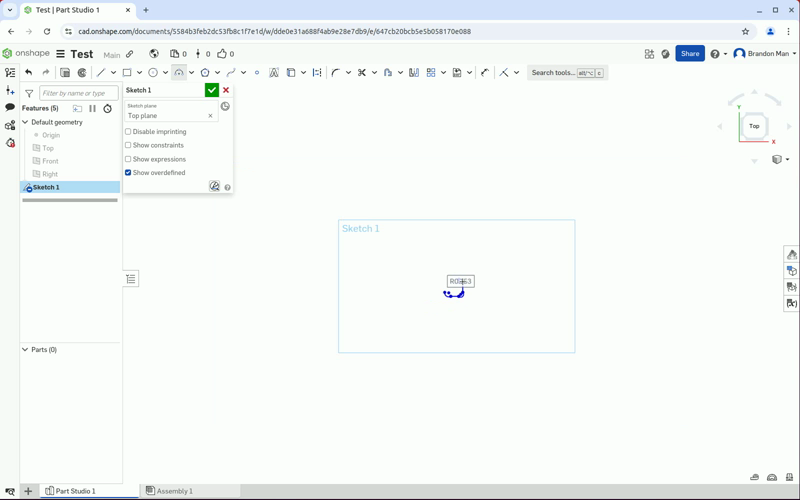
scroll(-6)
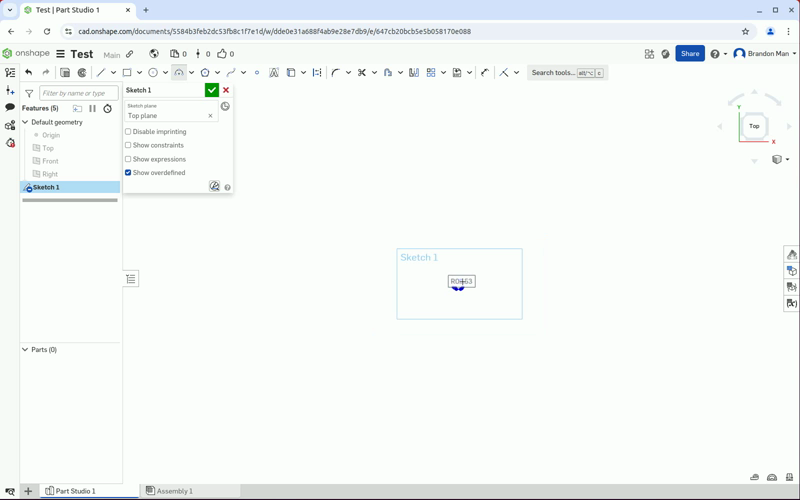
scroll(-6)
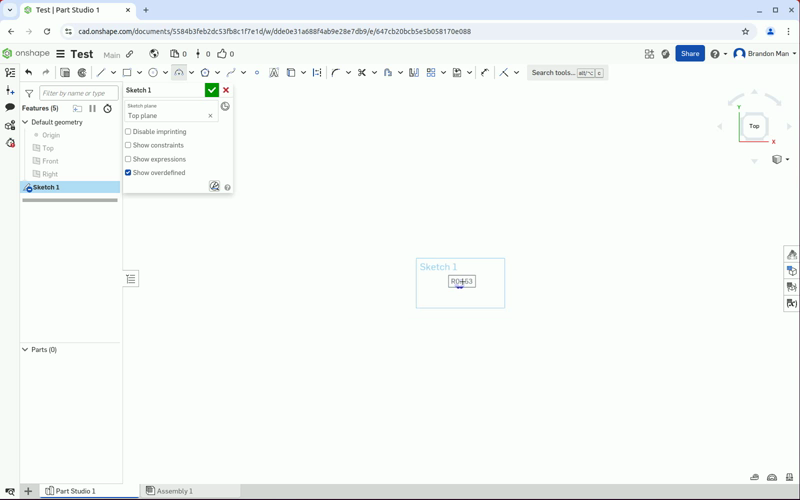
scroll(-6)
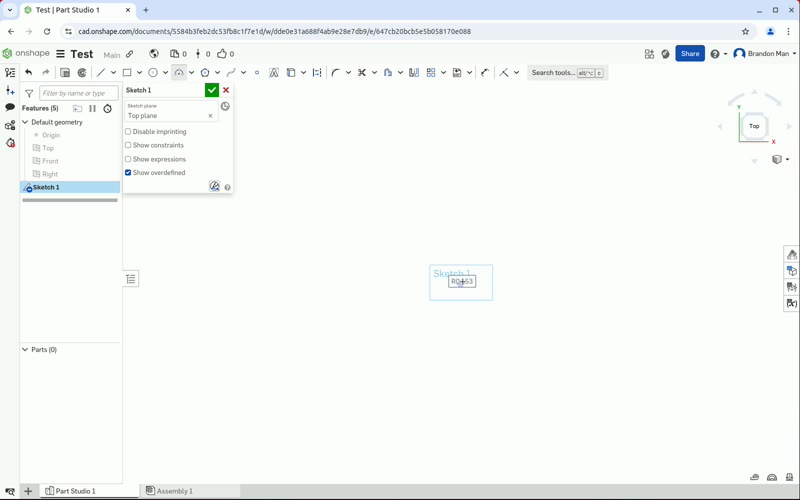
key_up(shift)
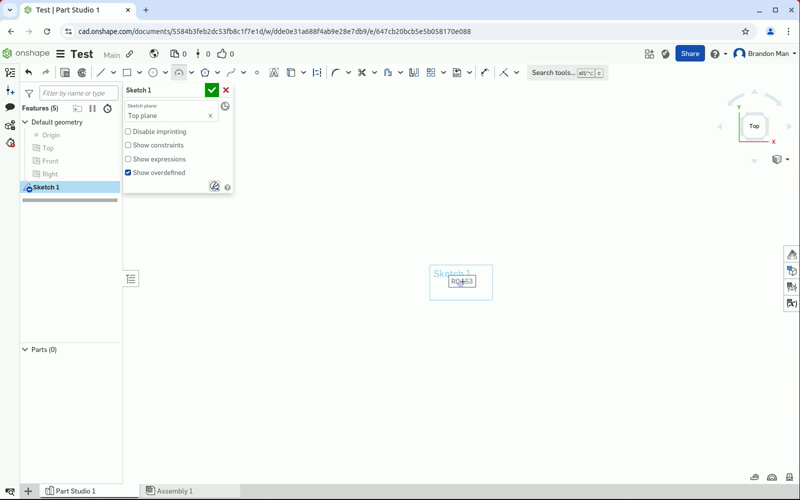
key(esc)
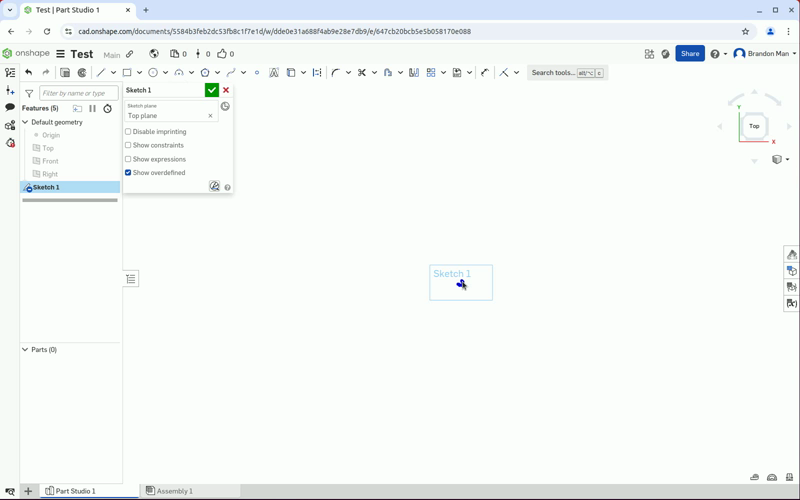
key(l)
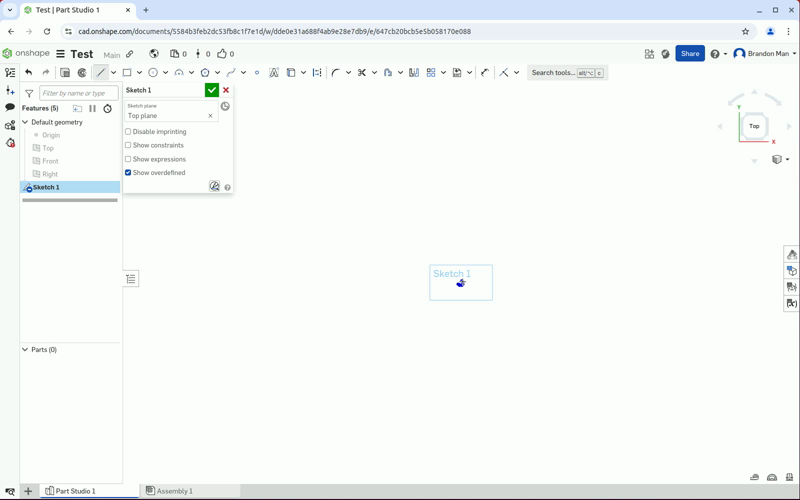
mouse_move(461, 280)
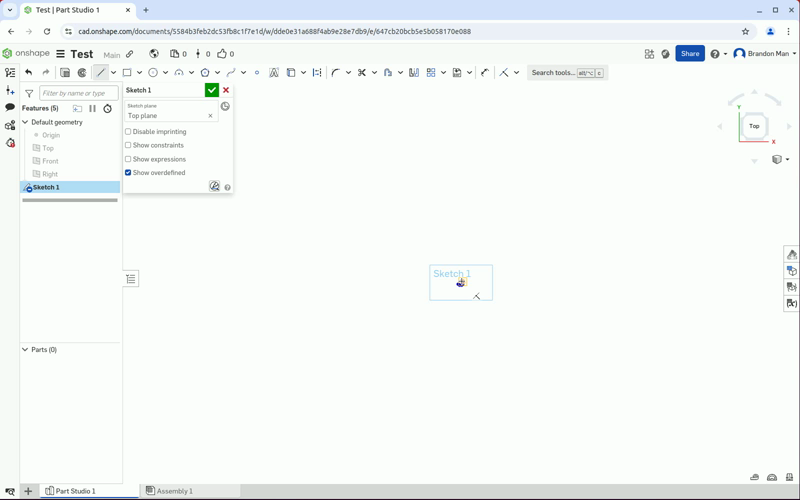
scroll(6)
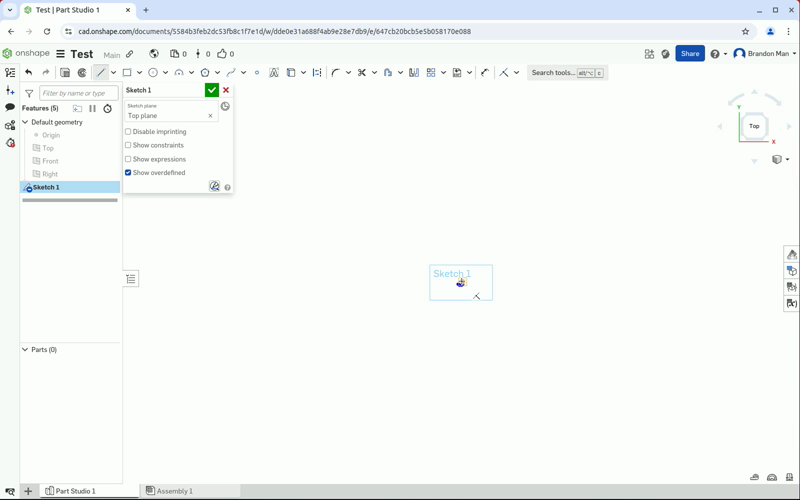
scroll(6)
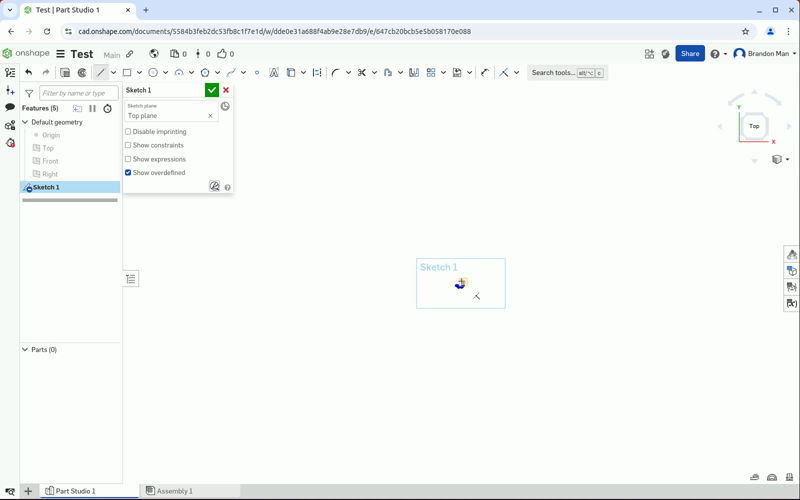
scroll(6)
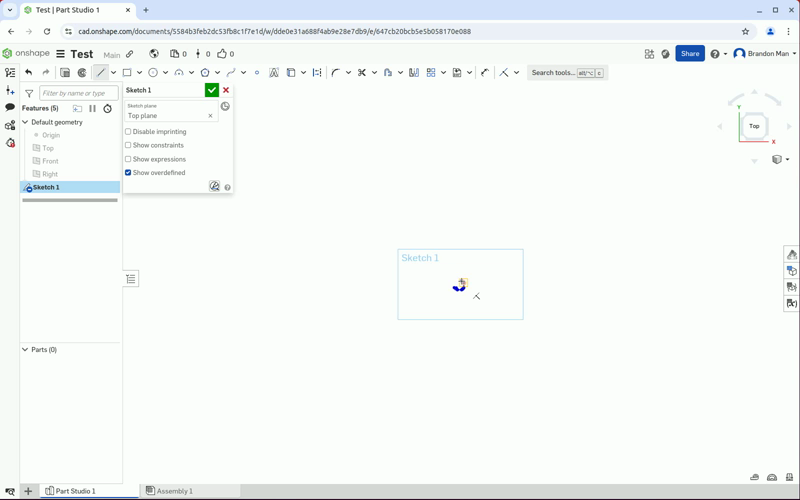
scroll(6)
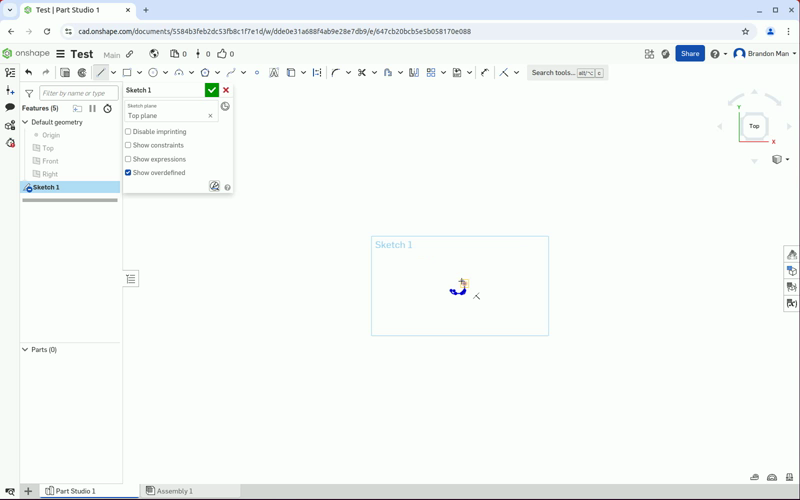
scroll(6)
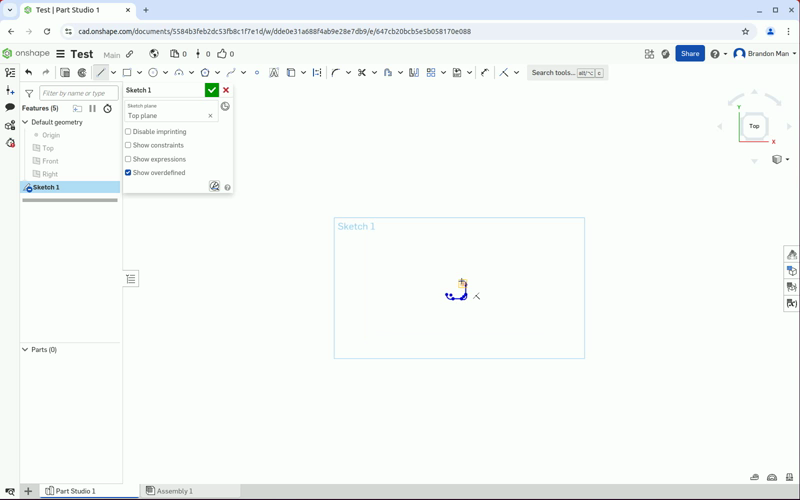
scroll(6)
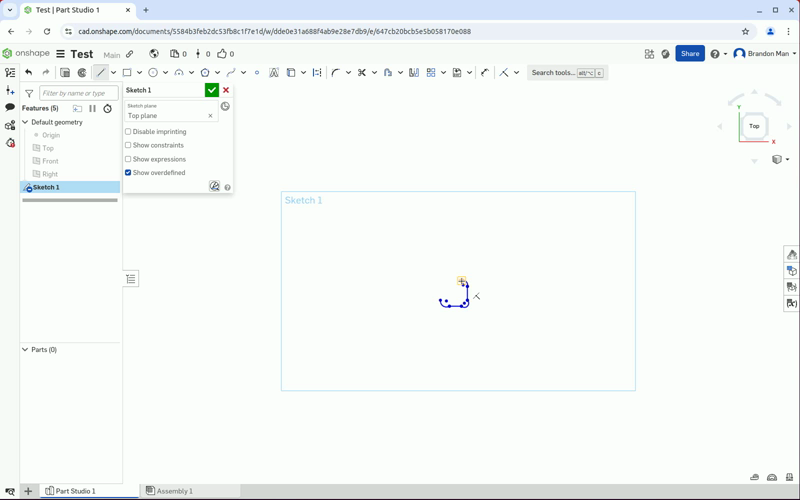
scroll(6)
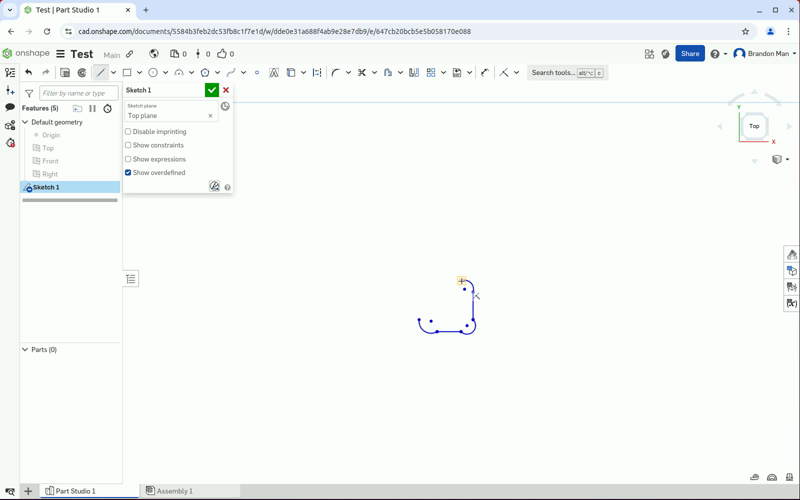
click(461, 280)
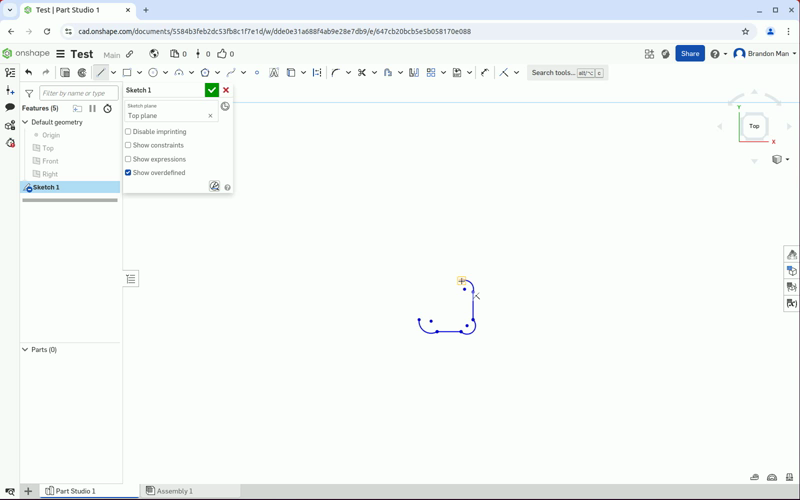
scroll(-6)
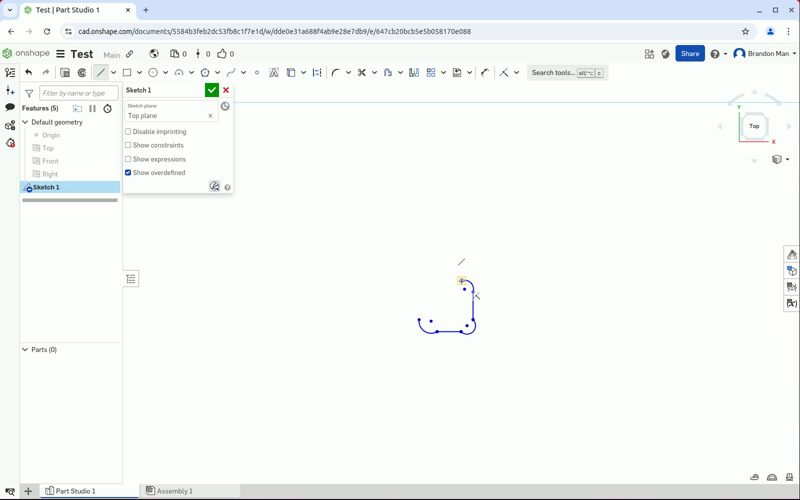
scroll(-6)
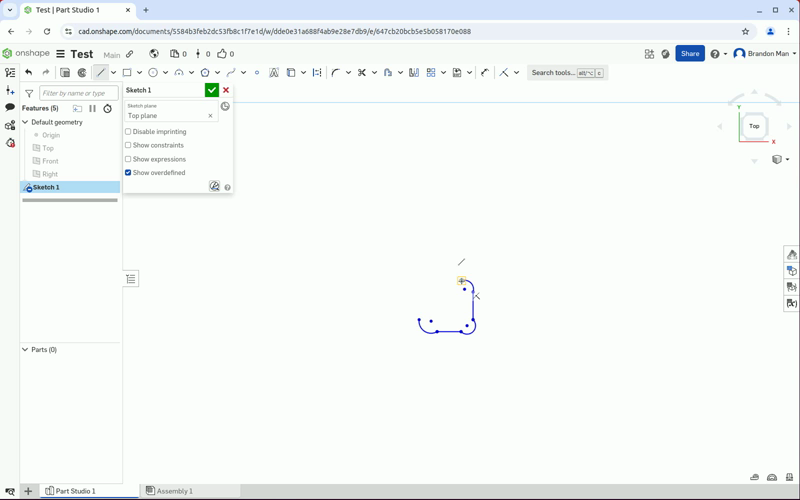
scroll(-6)
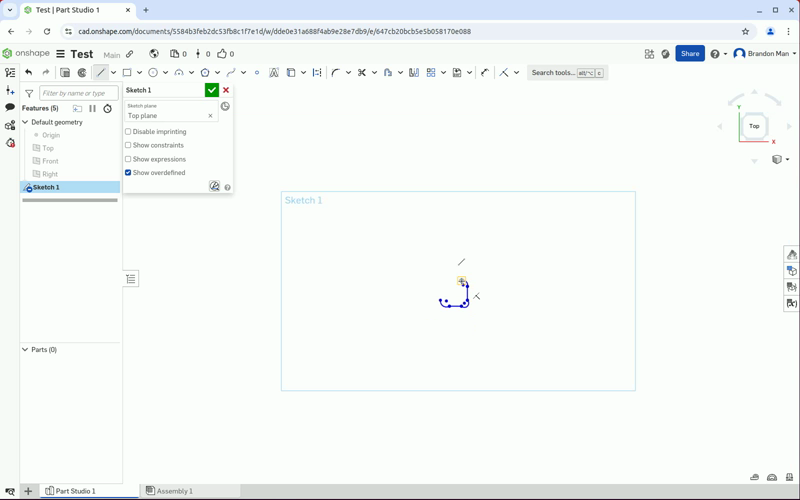
scroll(-6)
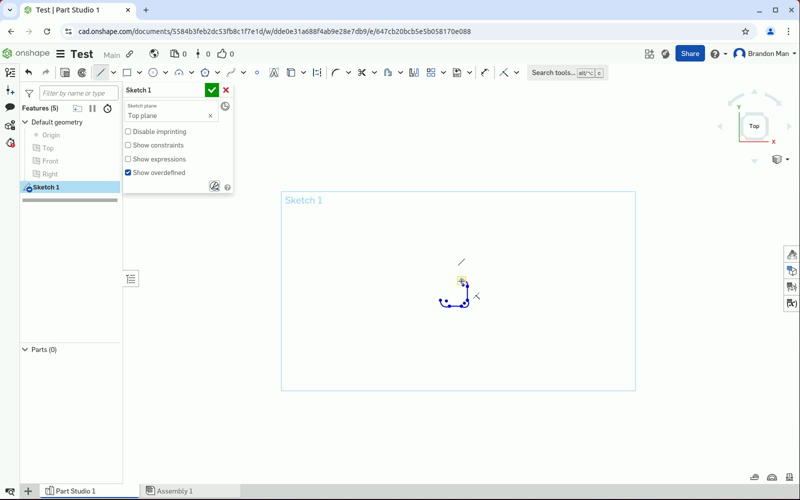
scroll(-6)
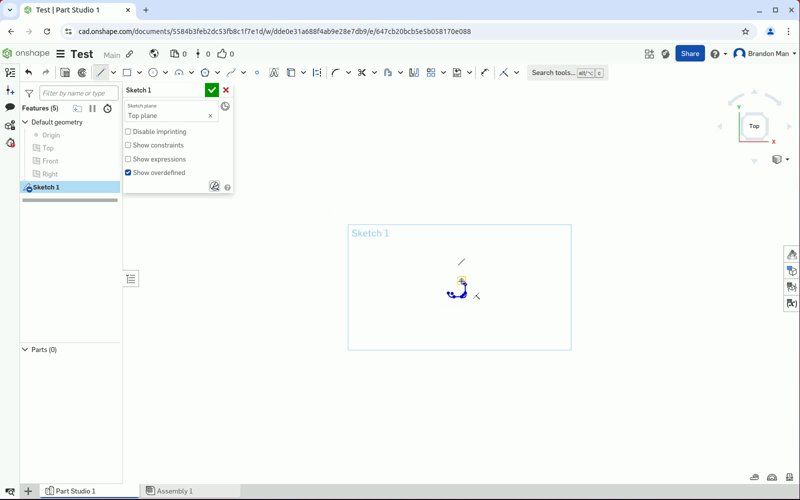
scroll(-6)
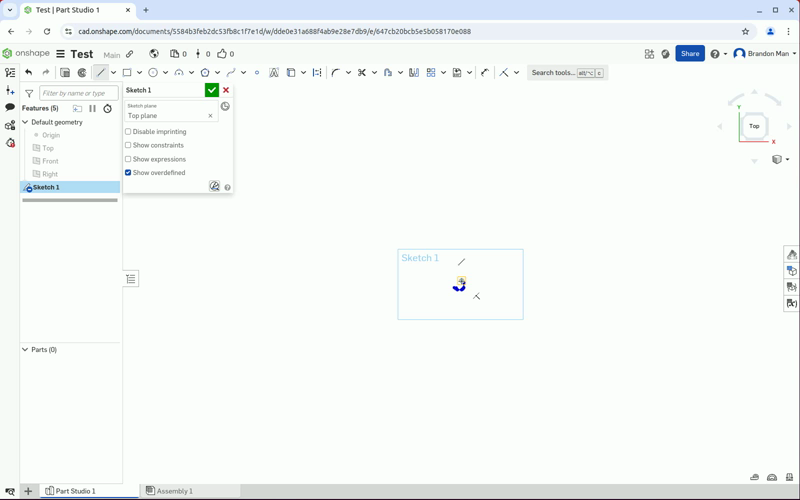
scroll(-6)
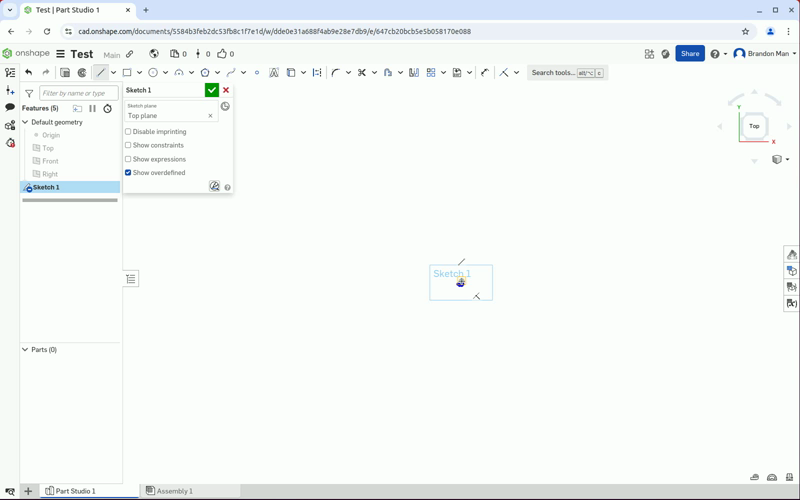
key_down(shift)
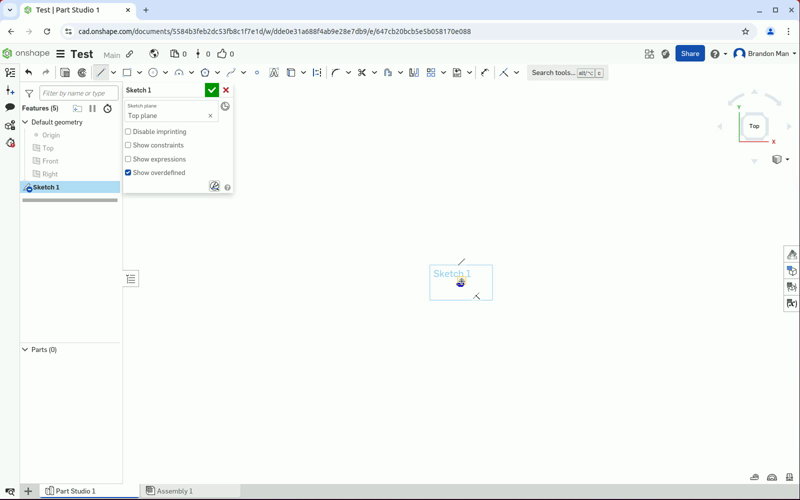
mouse_move(492, 280)
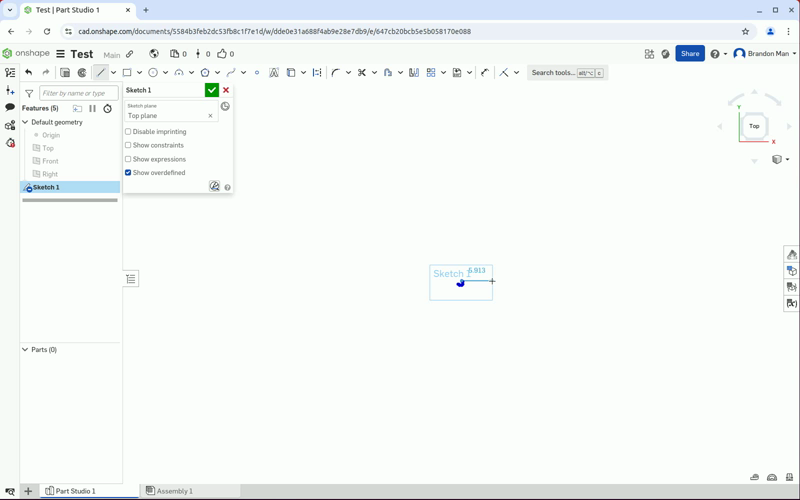
mouse_move(459, 280)
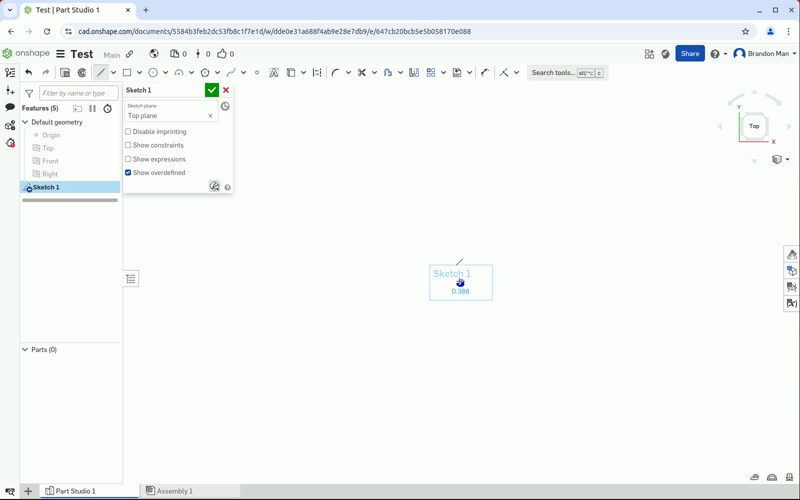
scroll(6)
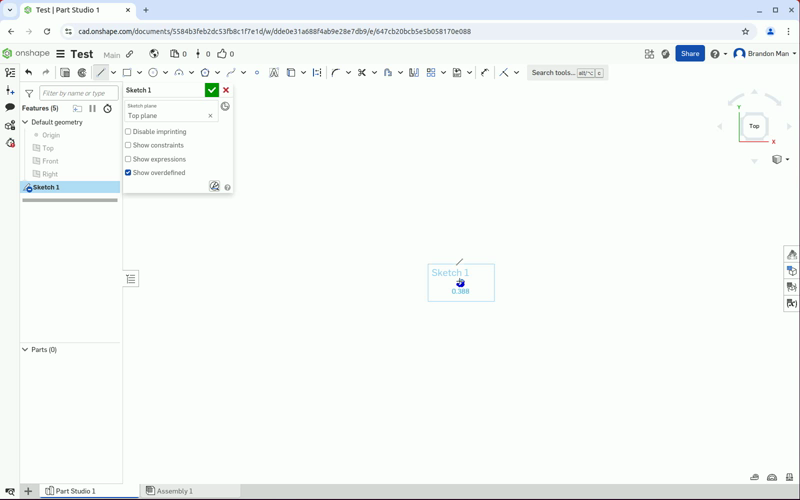
scroll(6)
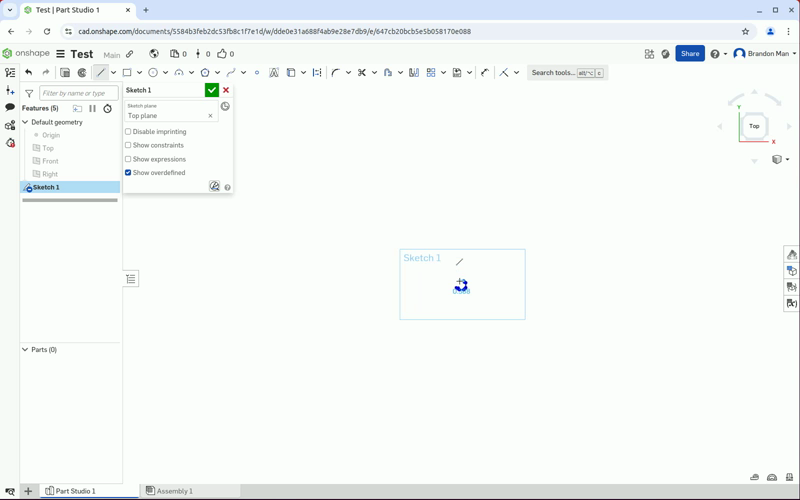
scroll(6)
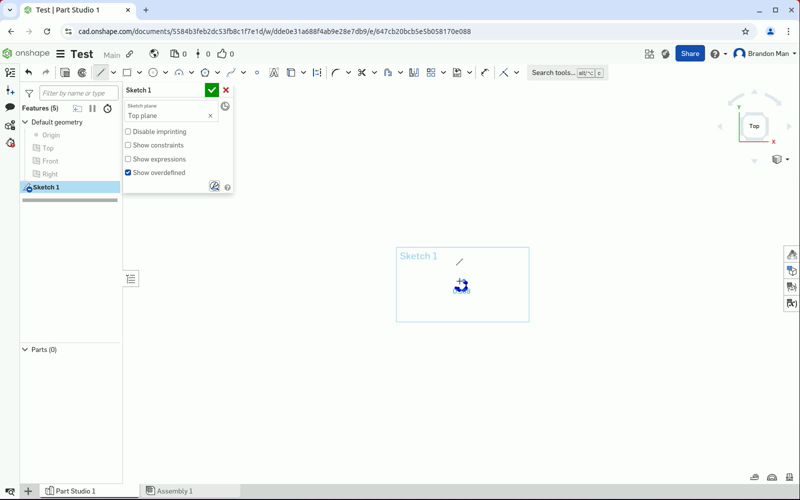
scroll(6)
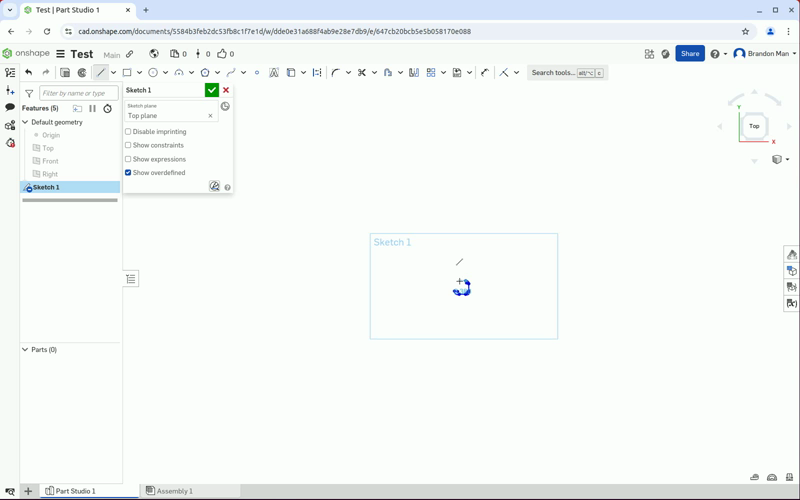
scroll(6)
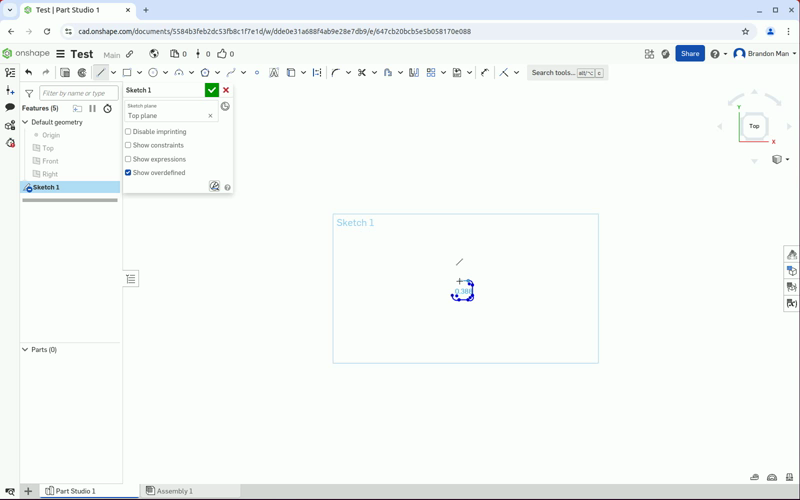
scroll(6)
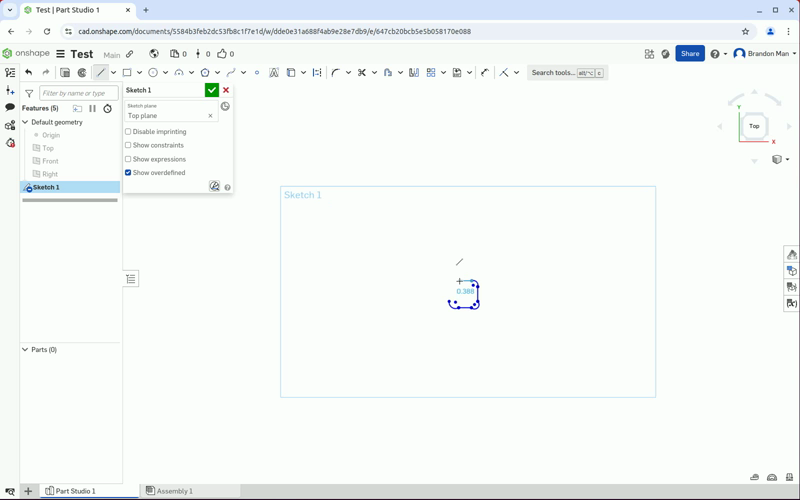
scroll(6)
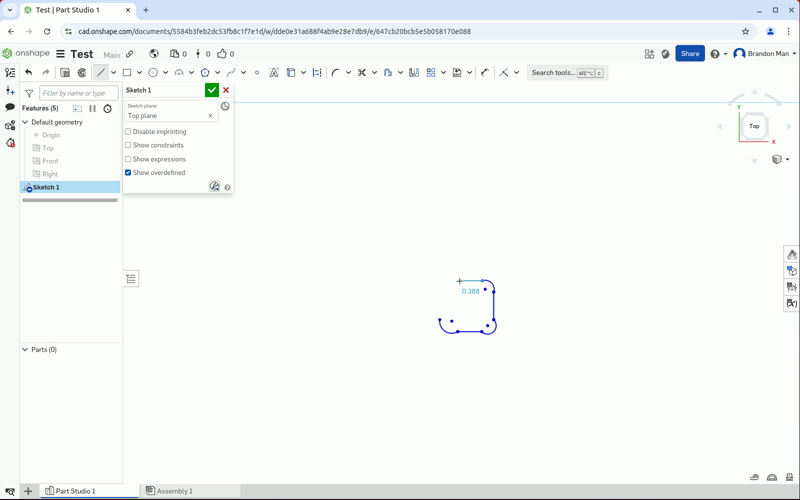
click(459, 280)
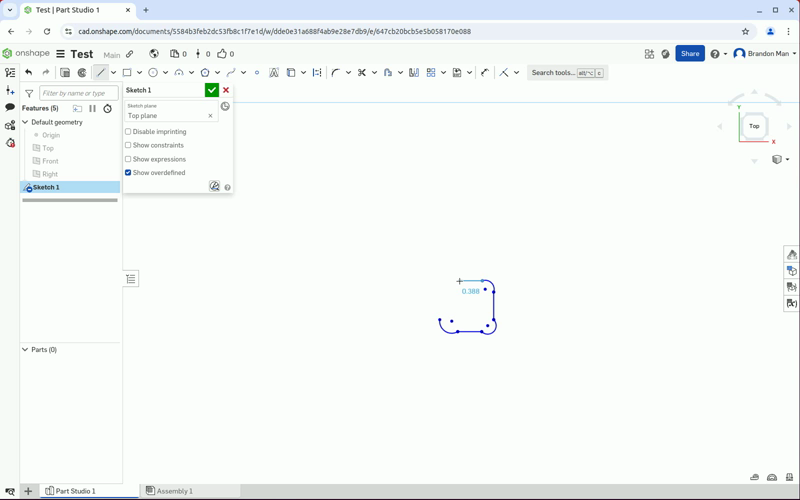
scroll(-6)
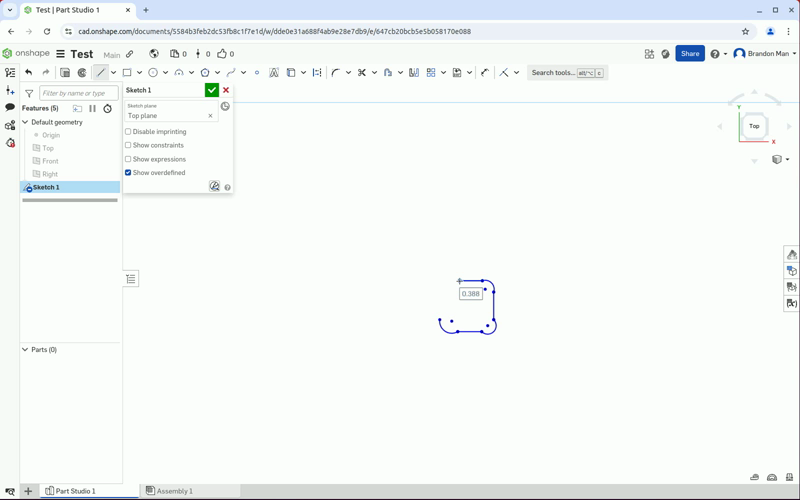
scroll(-6)
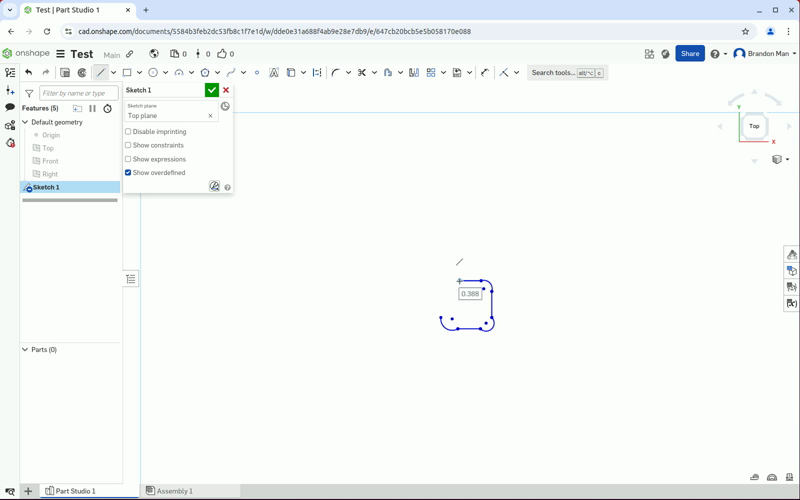
scroll(-6)
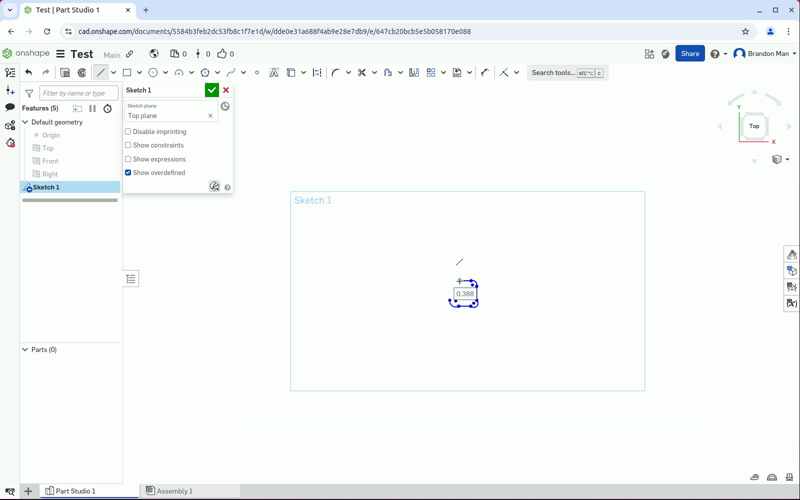
scroll(-6)
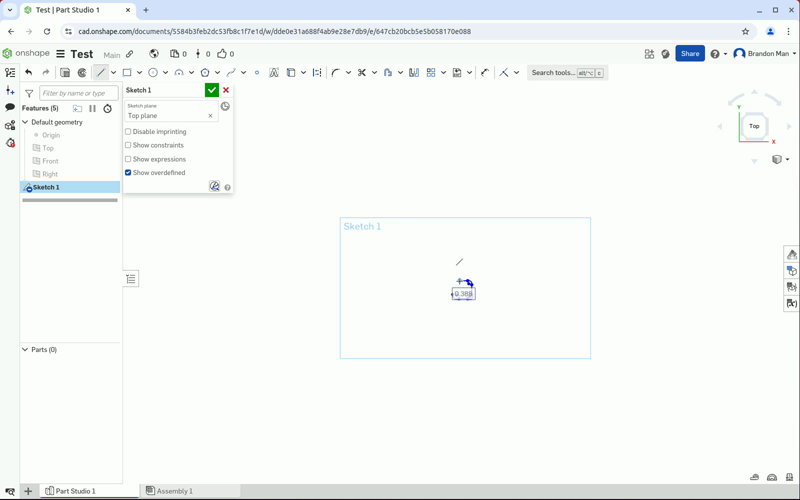
scroll(-6)
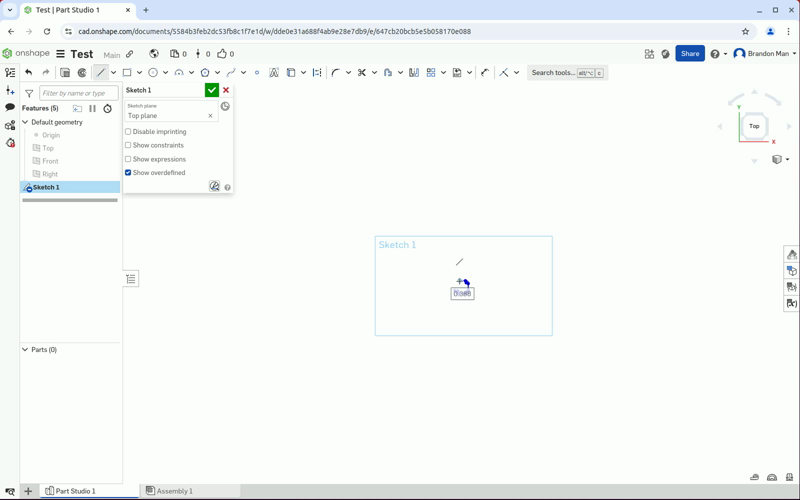
scroll(-6)
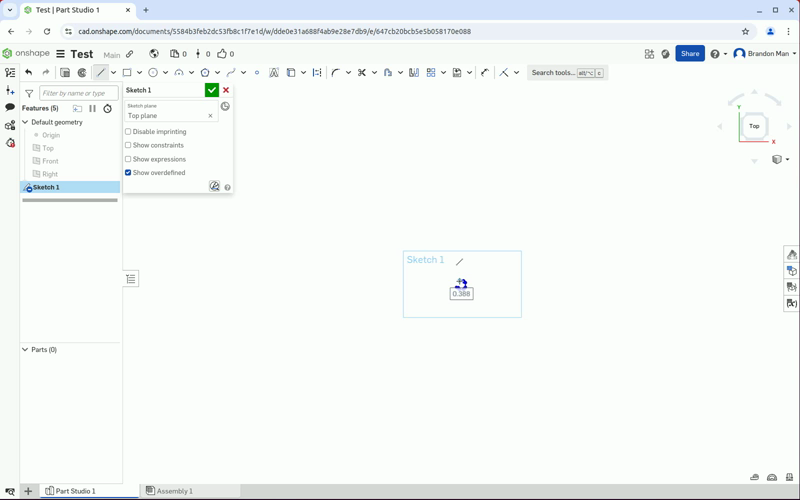
scroll(-6)
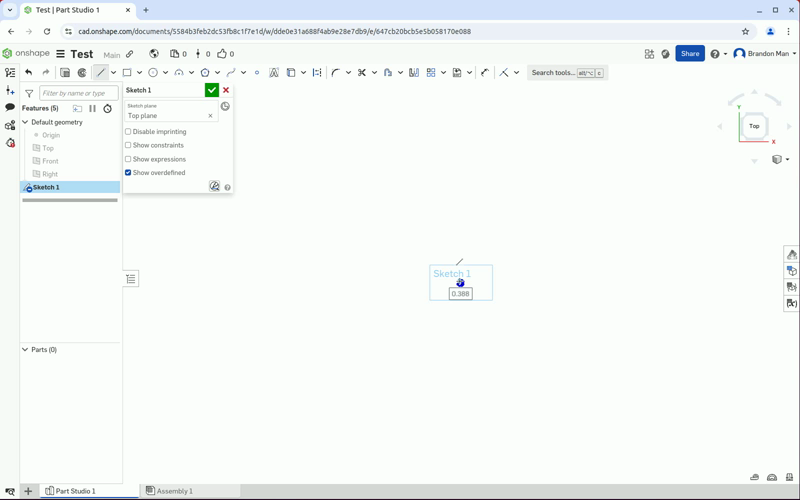
key_up(shift)
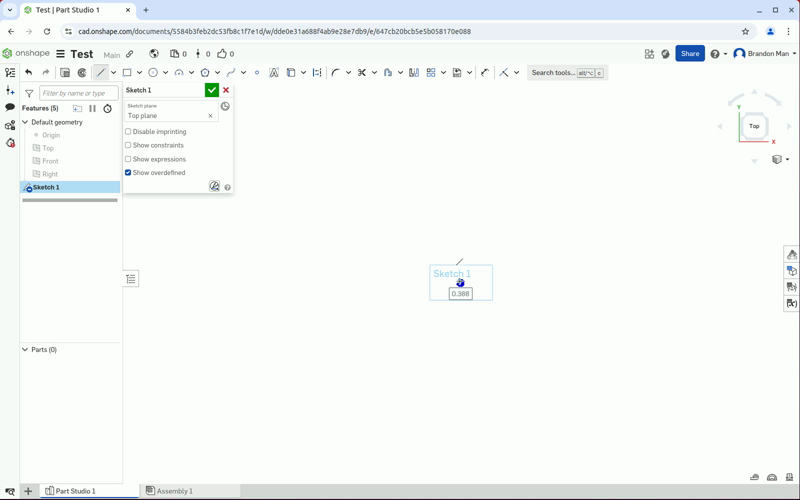
key(esc)
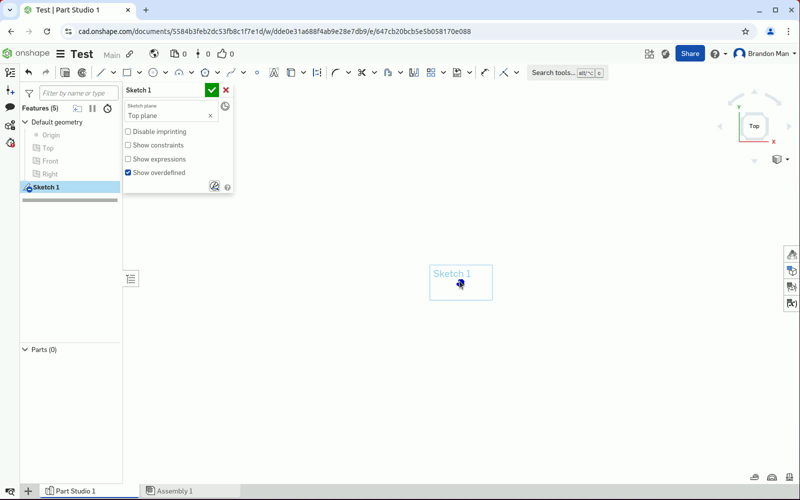
key(a)
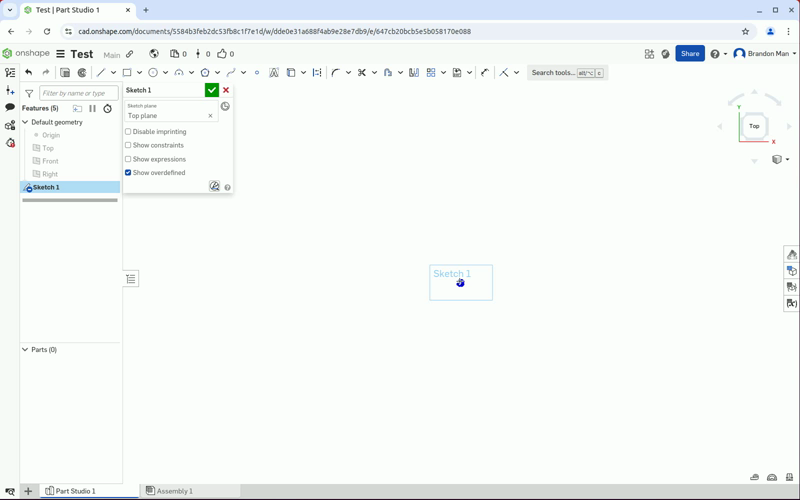
mouse_move(459, 280)
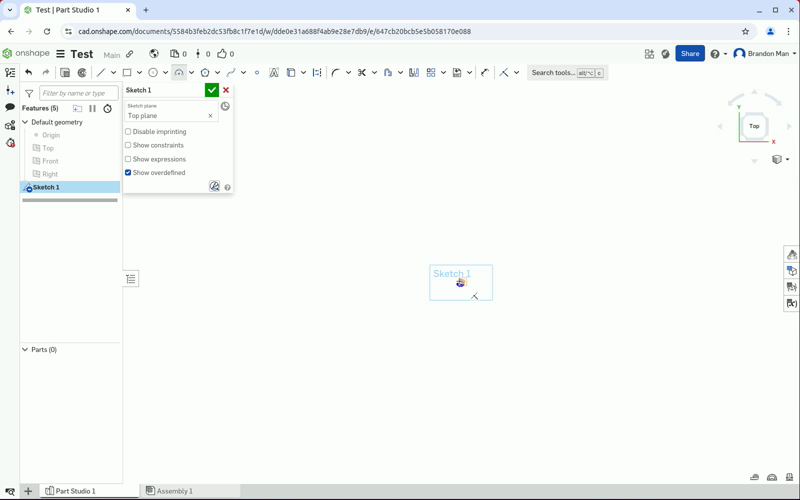
scroll(6)
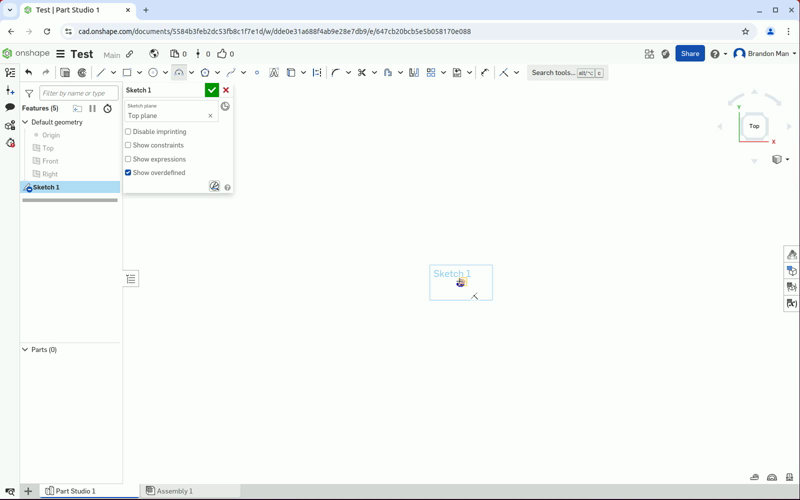
scroll(6)
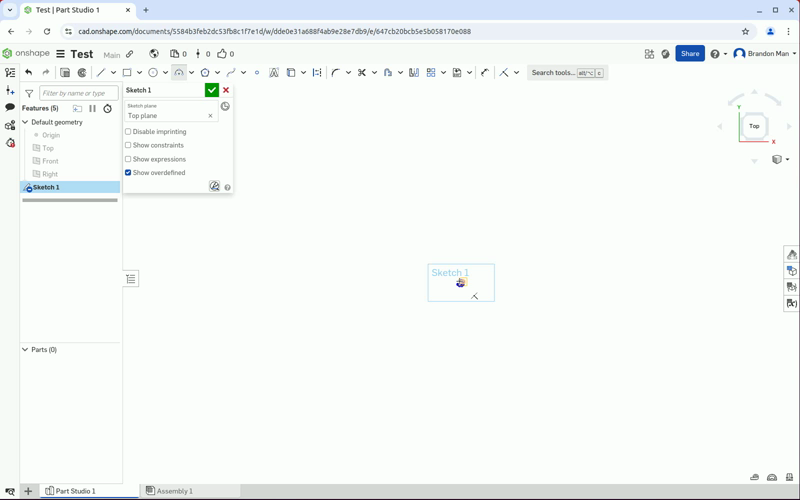
scroll(6)
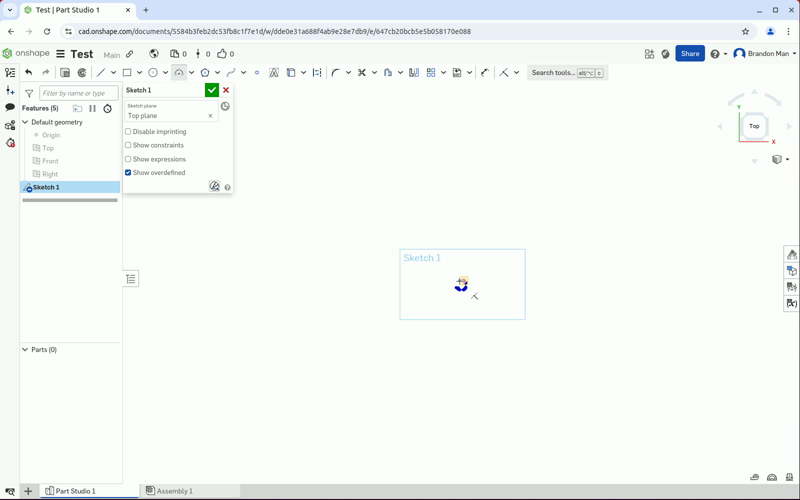
scroll(6)
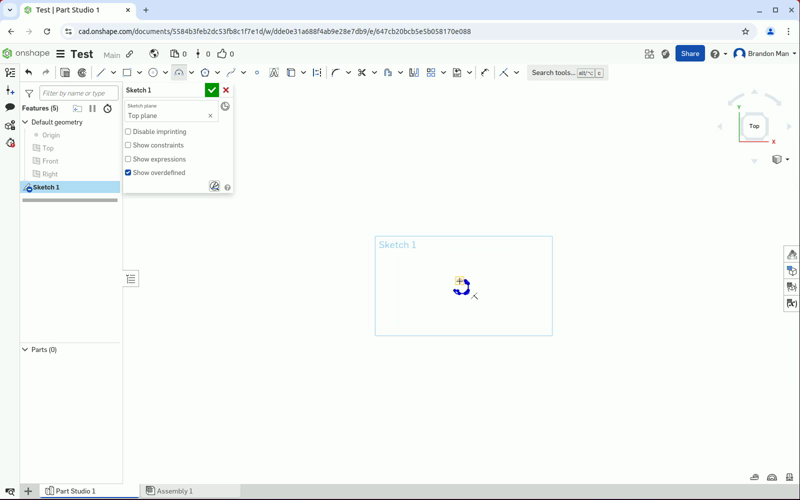
scroll(6)
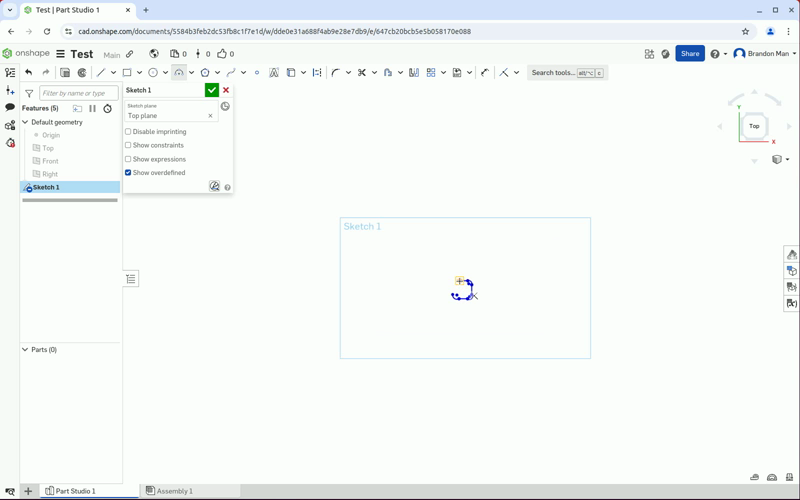
scroll(6)
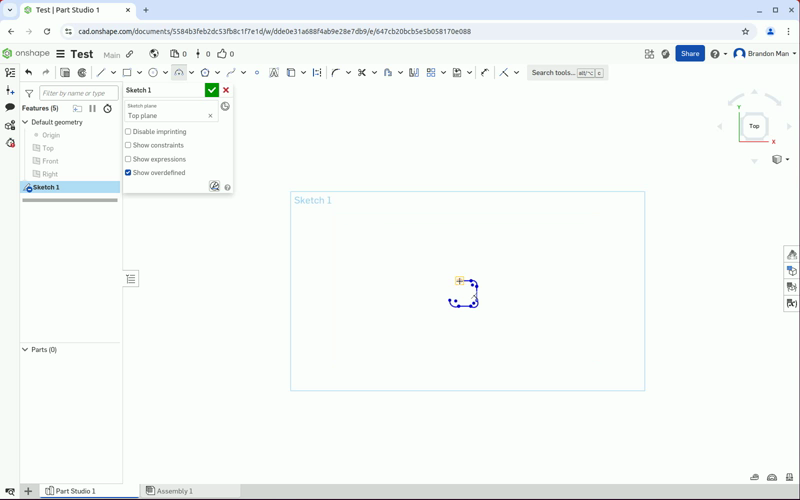
scroll(6)
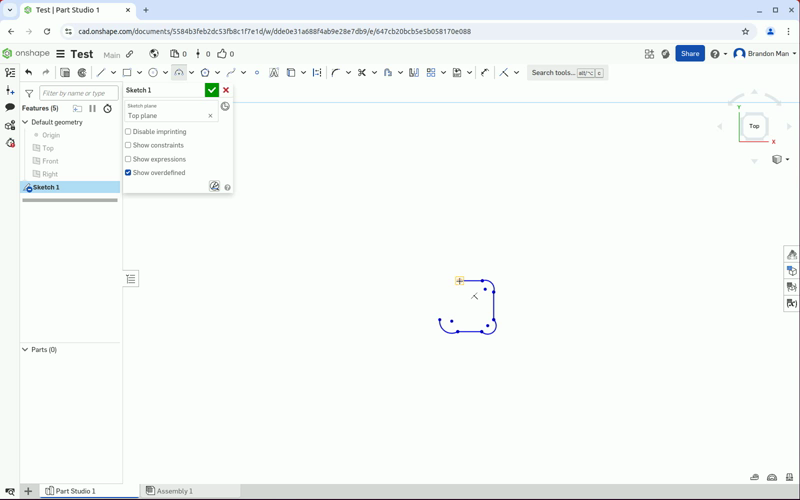
click(459, 280)
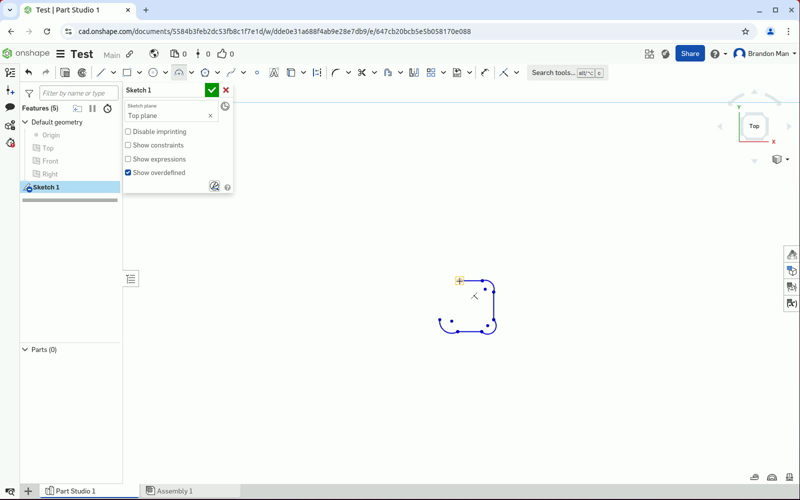
scroll(-6)
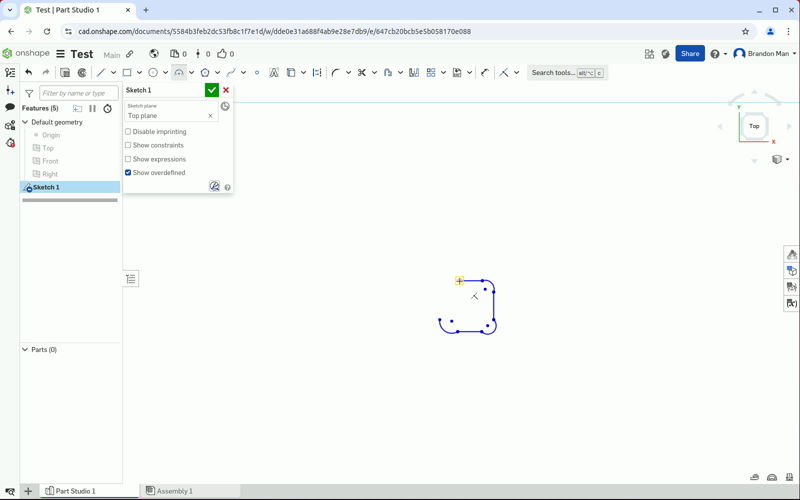
scroll(-6)
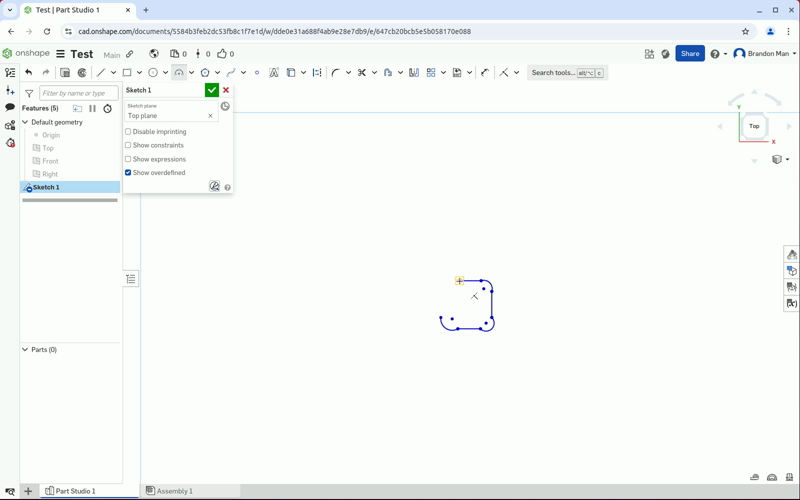
scroll(-6)
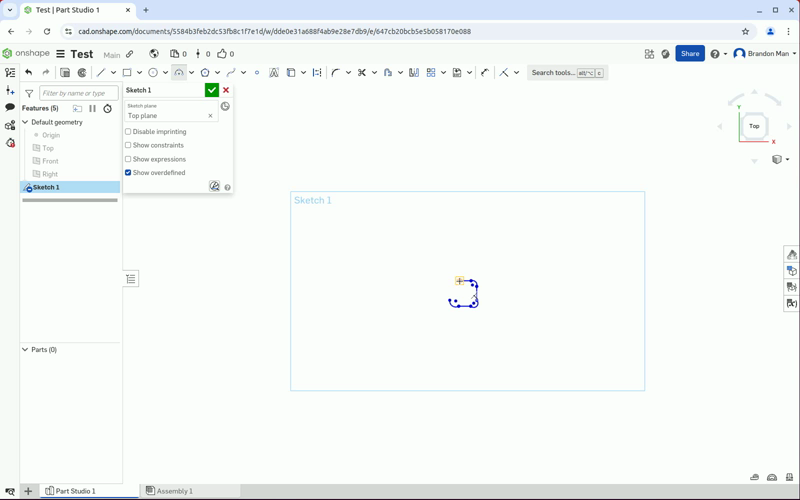
scroll(-6)
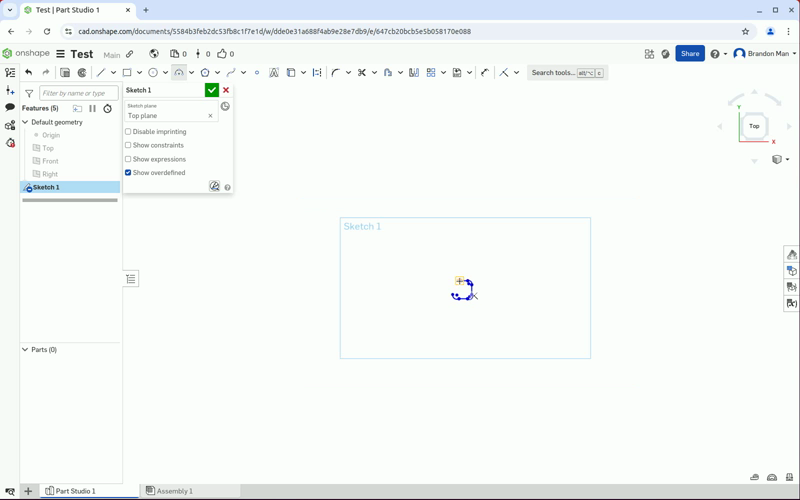
scroll(-6)
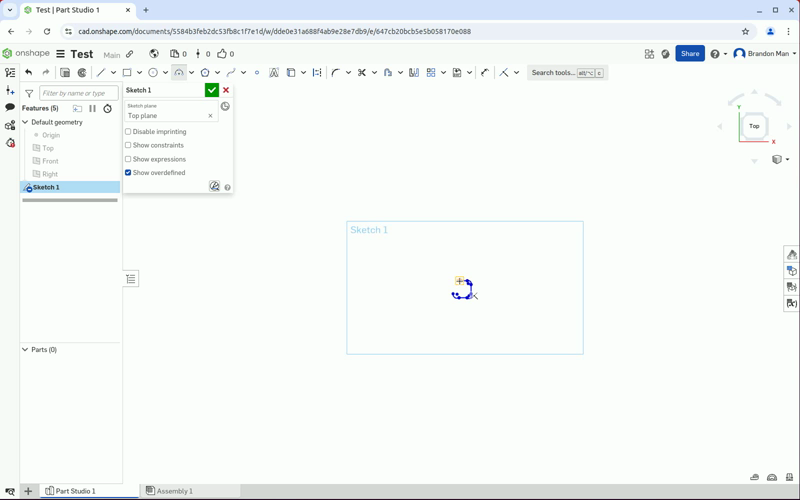
scroll(-6)
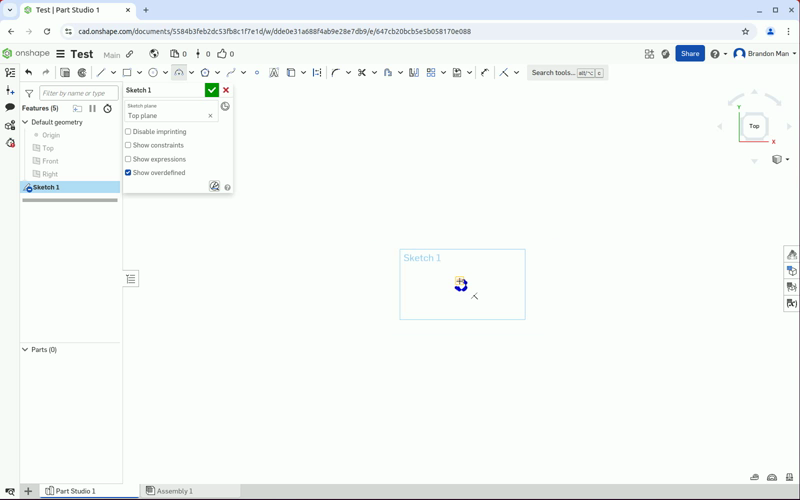
scroll(-6)
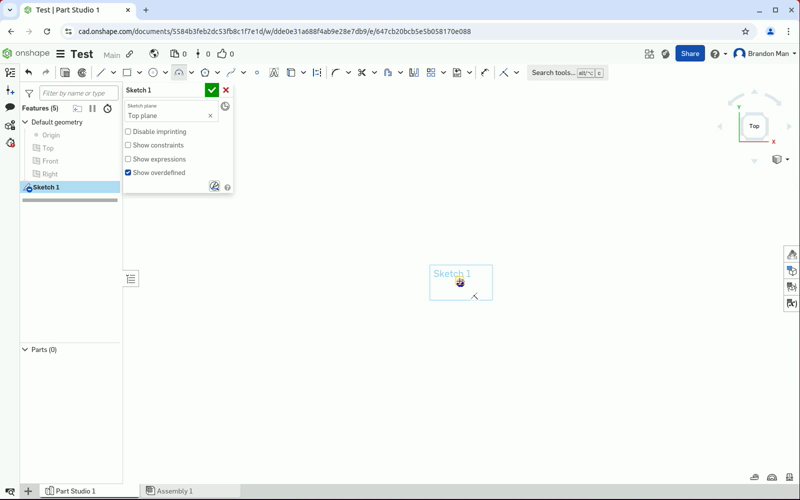
key_down(shift)
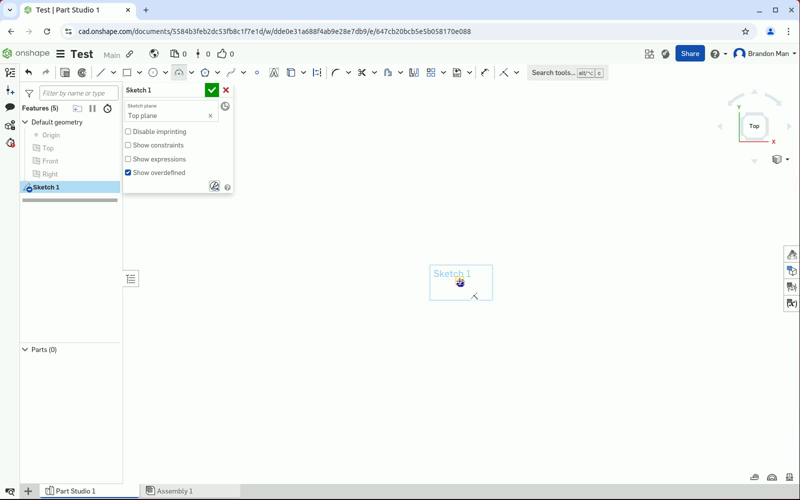
mouse_move(458, 281)
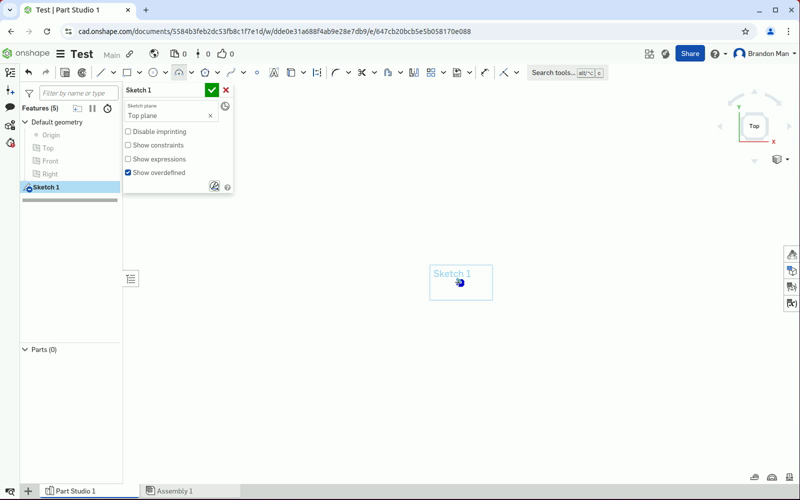
scroll(6)
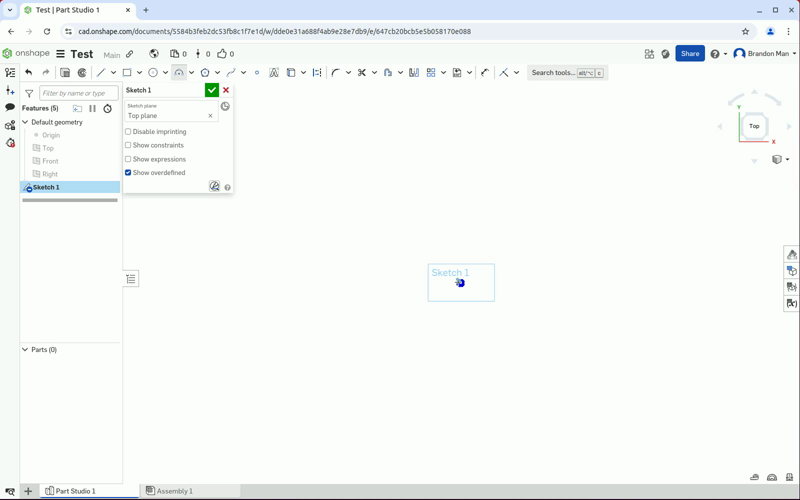
scroll(6)
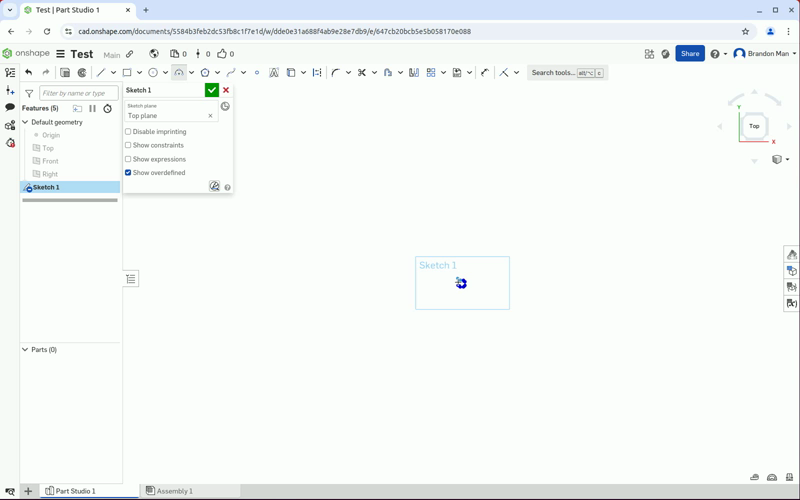
scroll(6)
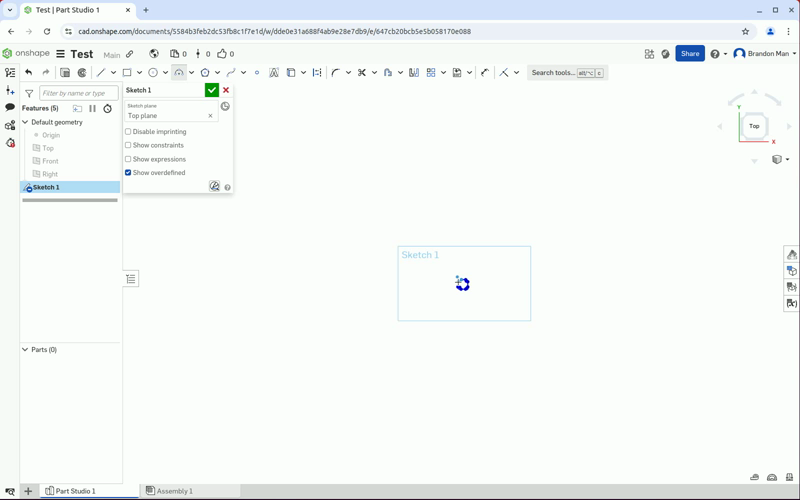
scroll(6)
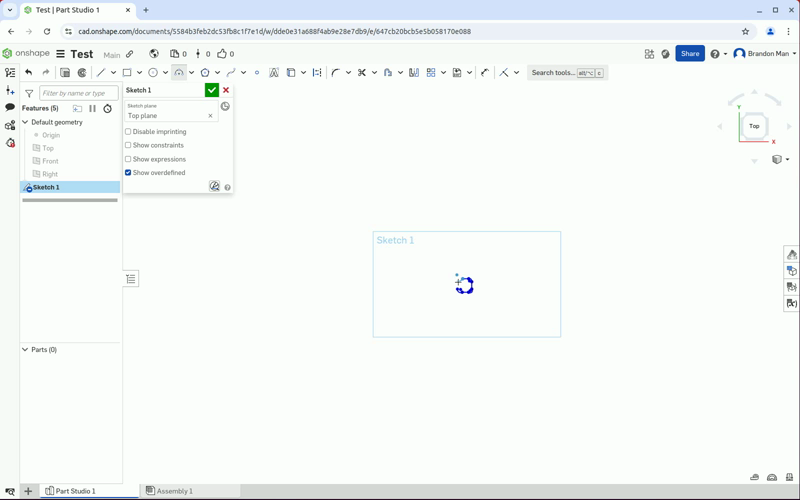
scroll(6)
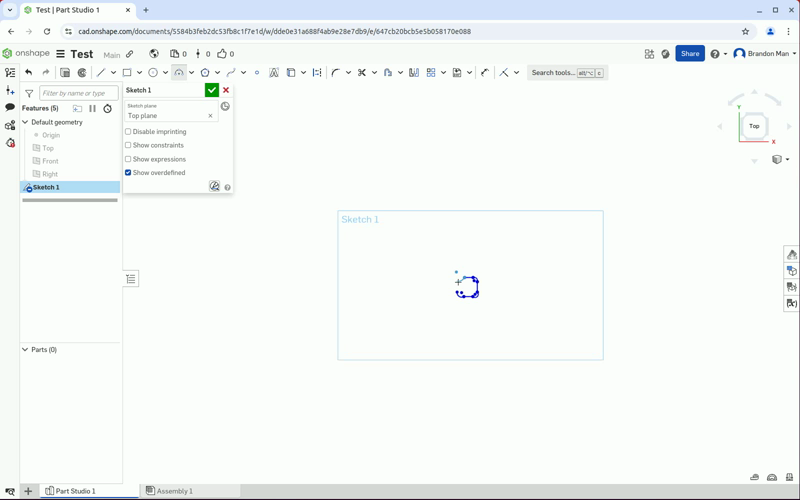
scroll(6)
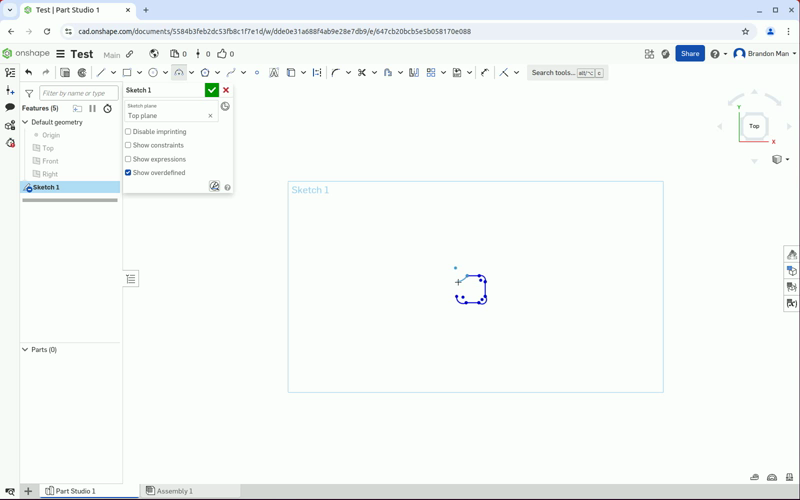
scroll(6)
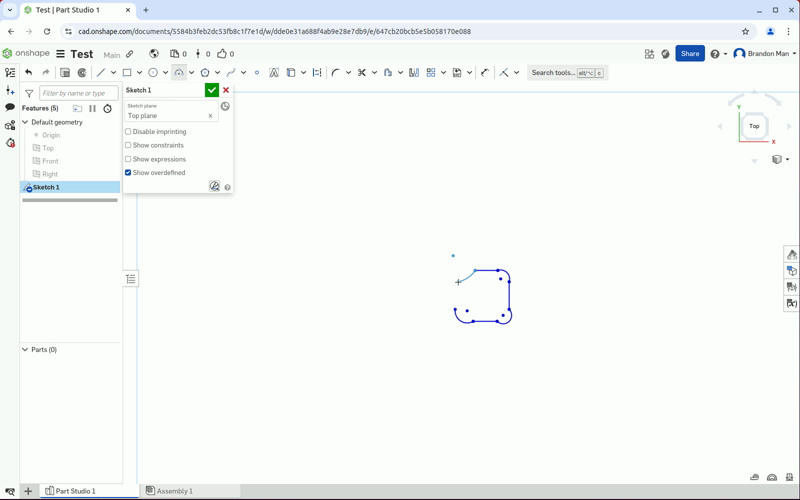
click(458, 281)
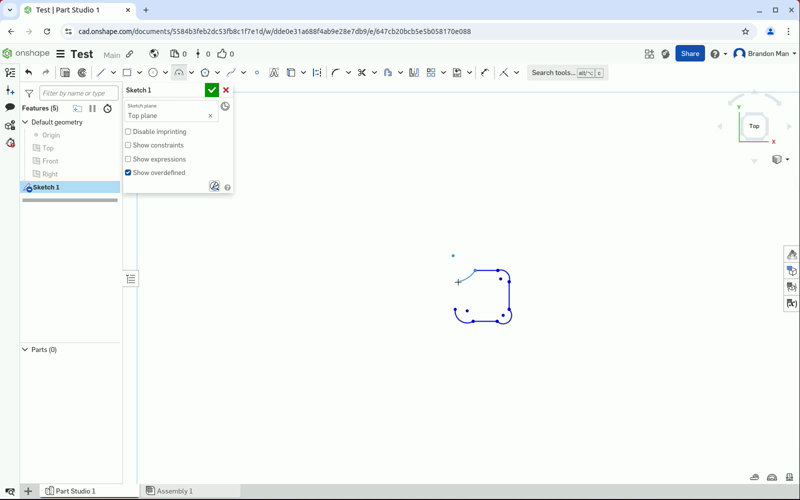
scroll(-6)
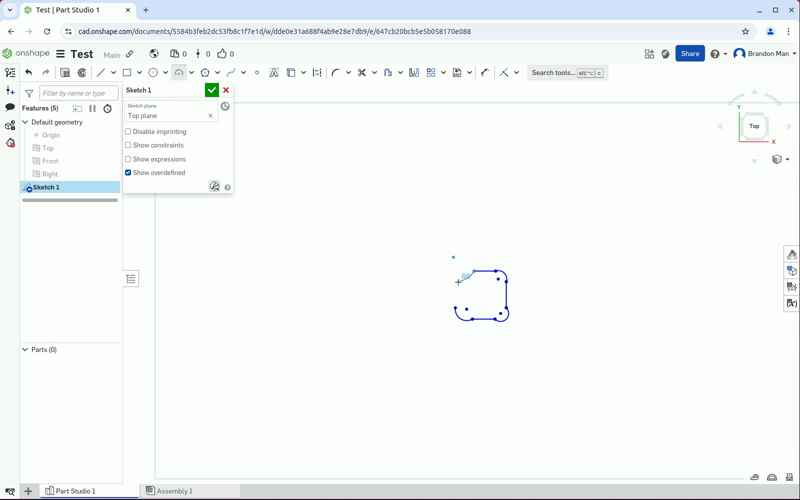
scroll(-6)
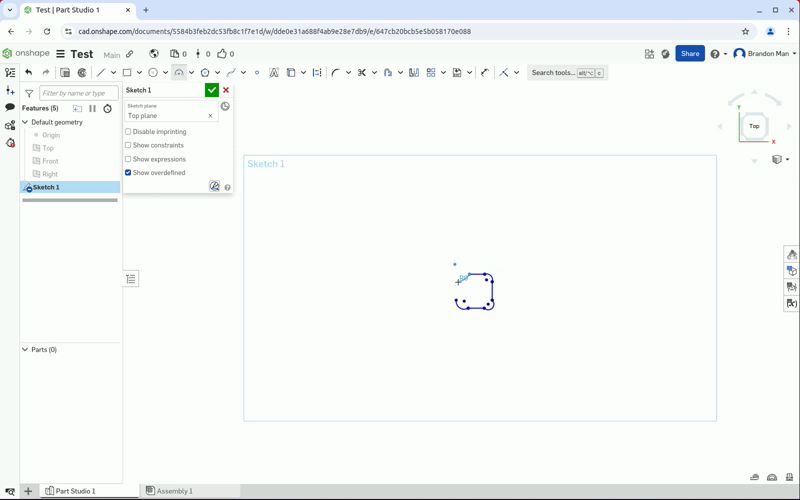
scroll(-6)
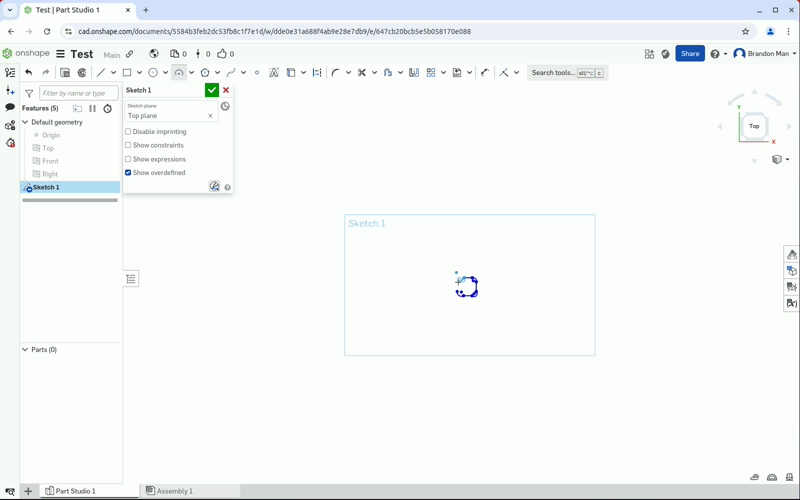
scroll(-6)
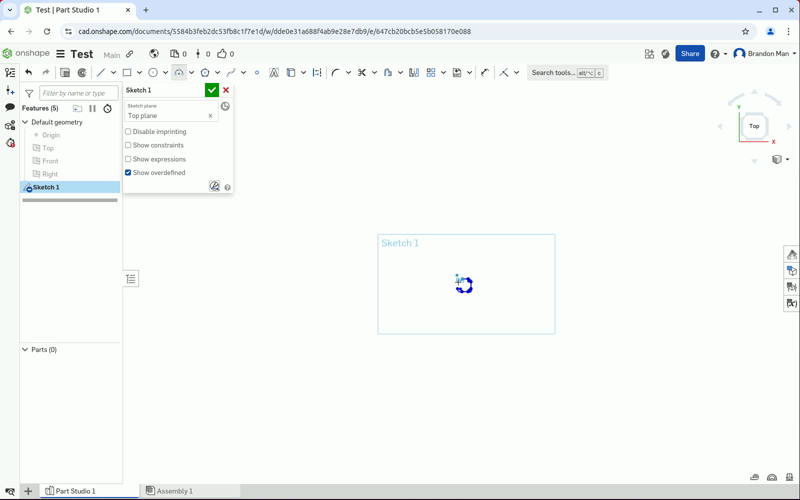
scroll(-6)
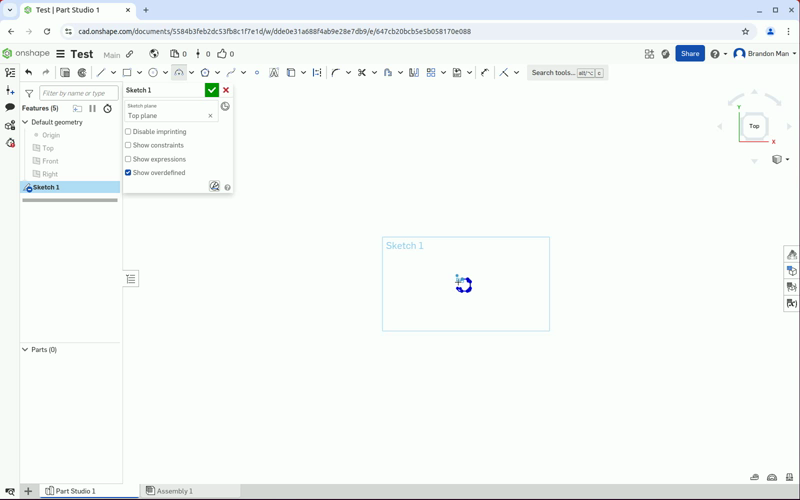
scroll(-6)
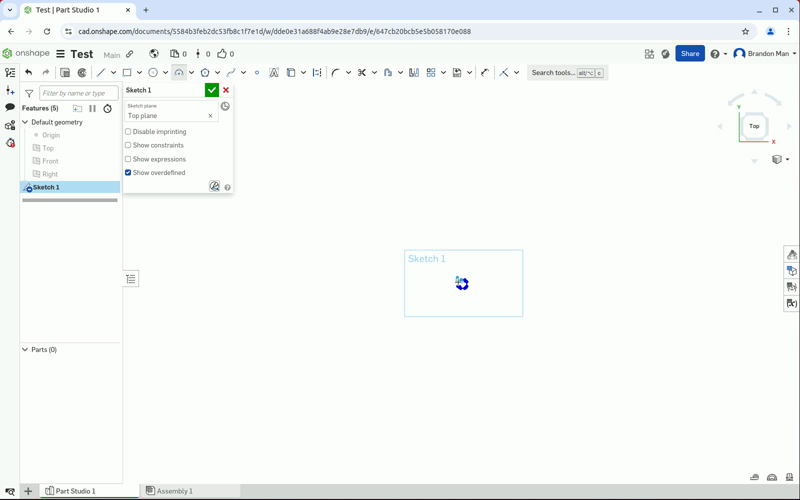
scroll(-6)
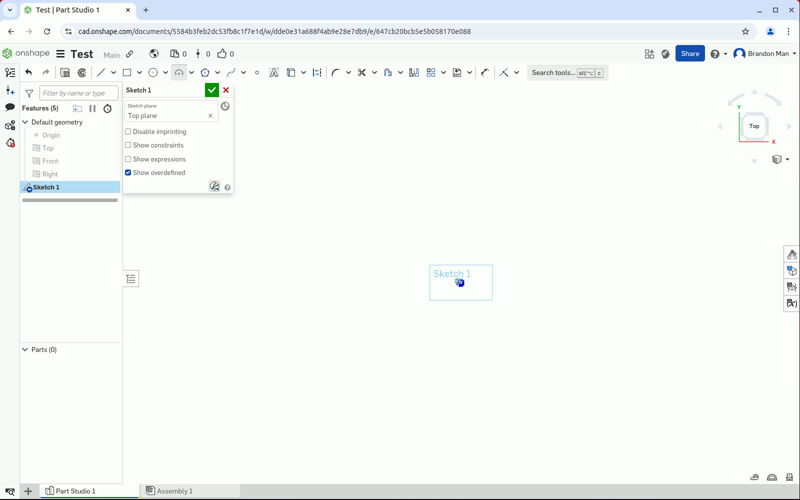
mouse_move(458, 281)
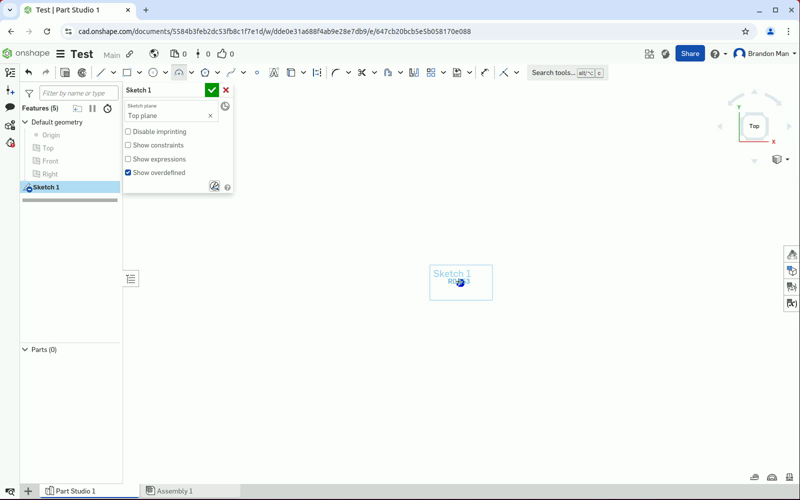
scroll(6)
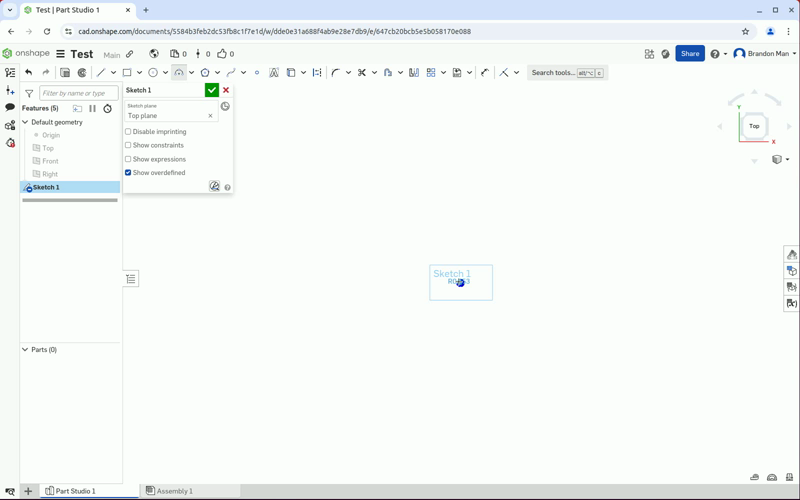
scroll(6)
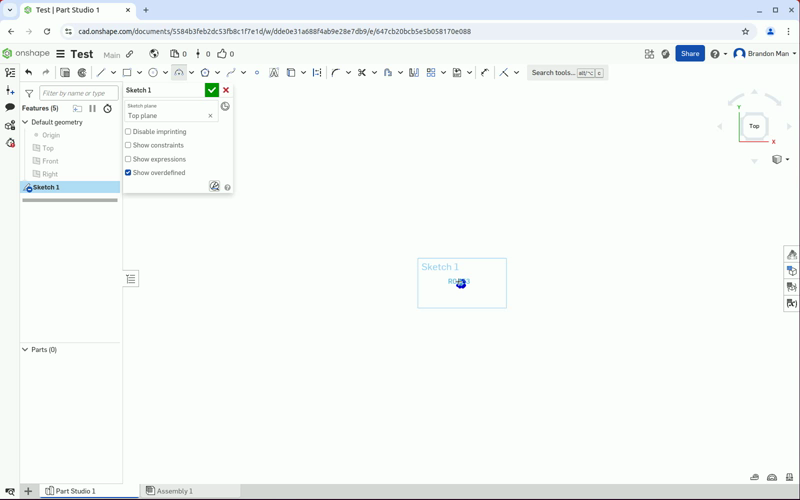
scroll(6)
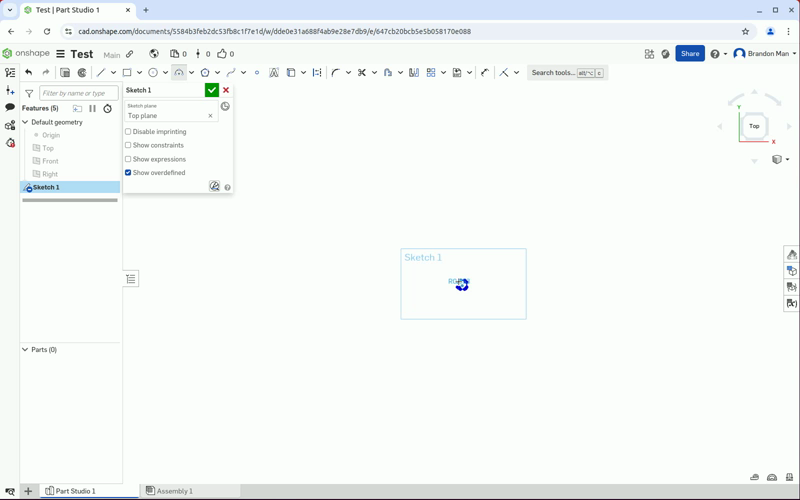
scroll(6)
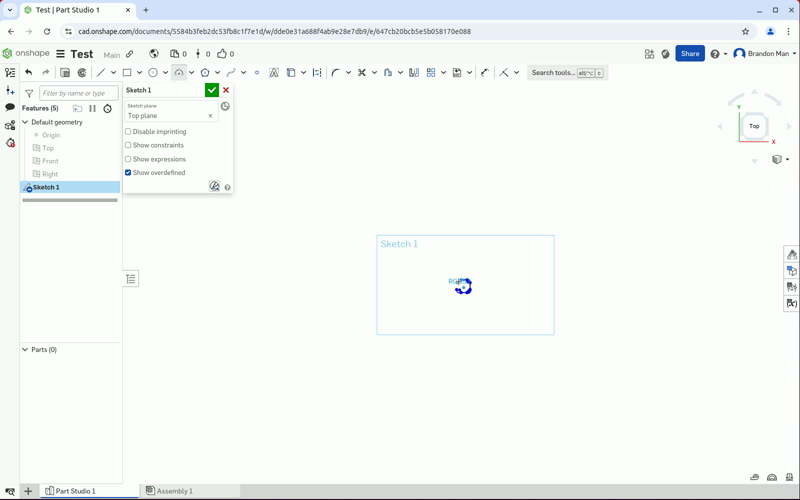
scroll(6)
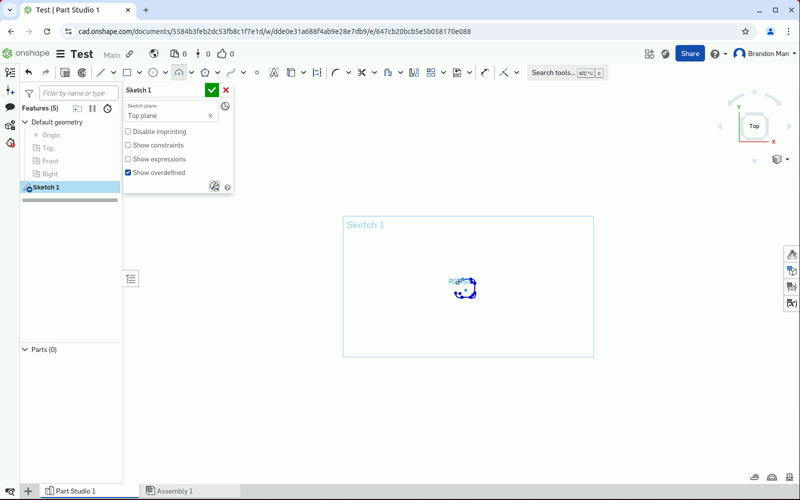
scroll(6)
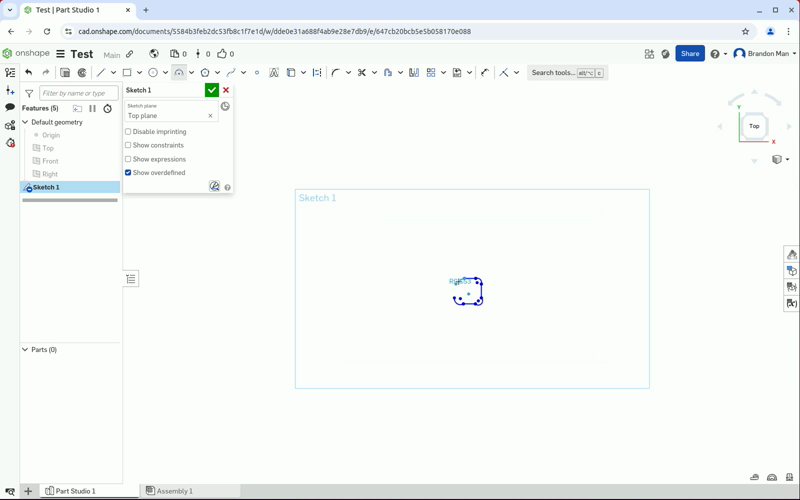
scroll(6)
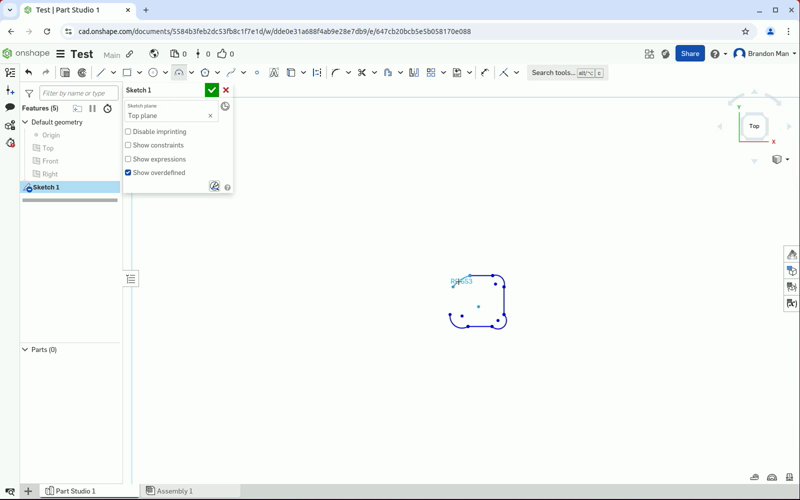
click(458, 281)
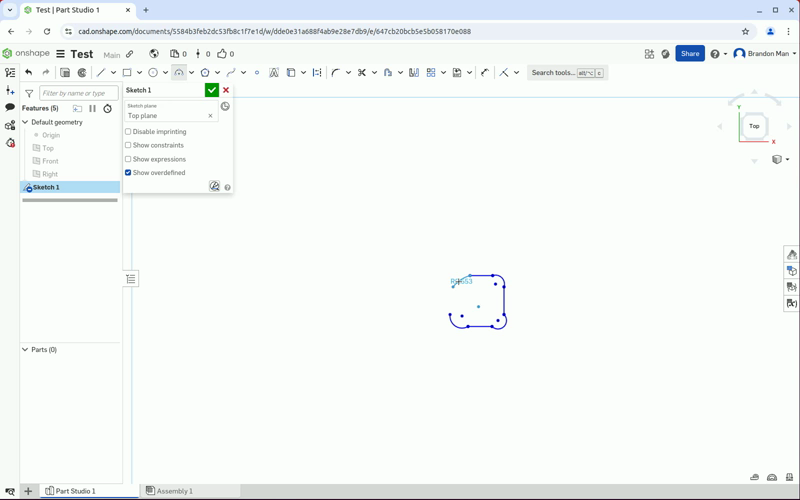
scroll(-6)
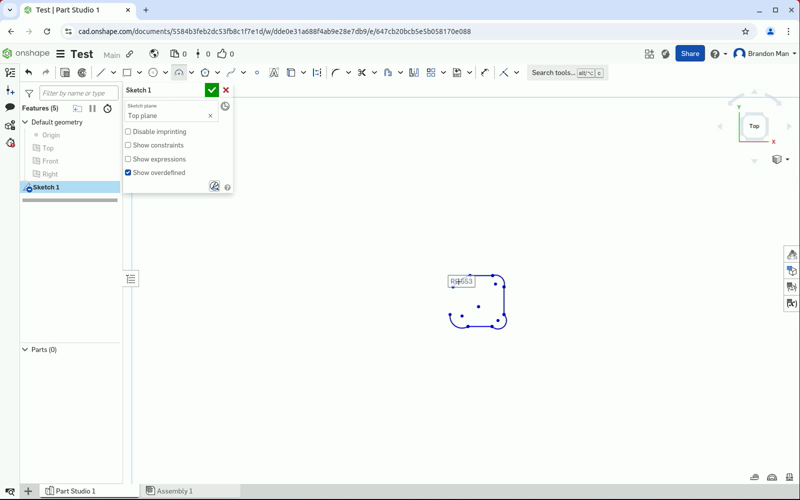
scroll(-6)
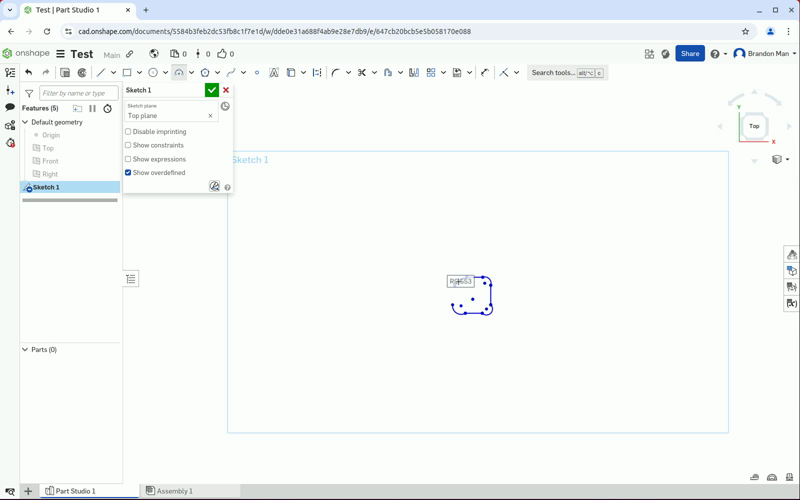
scroll(-6)
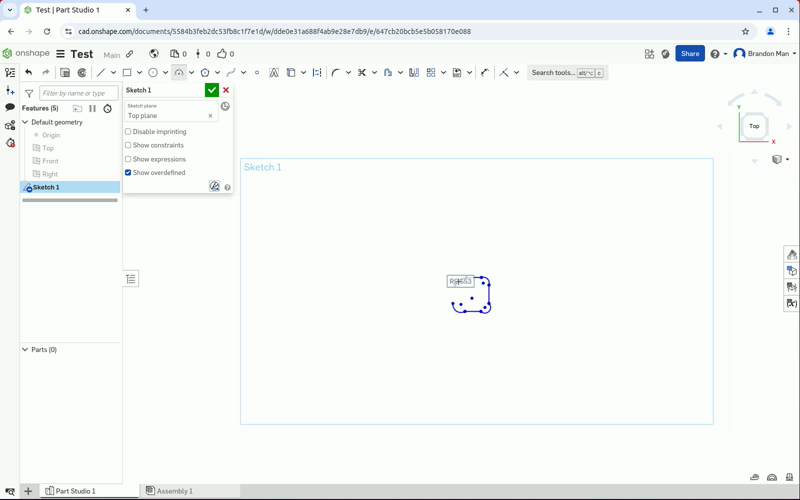
scroll(-6)
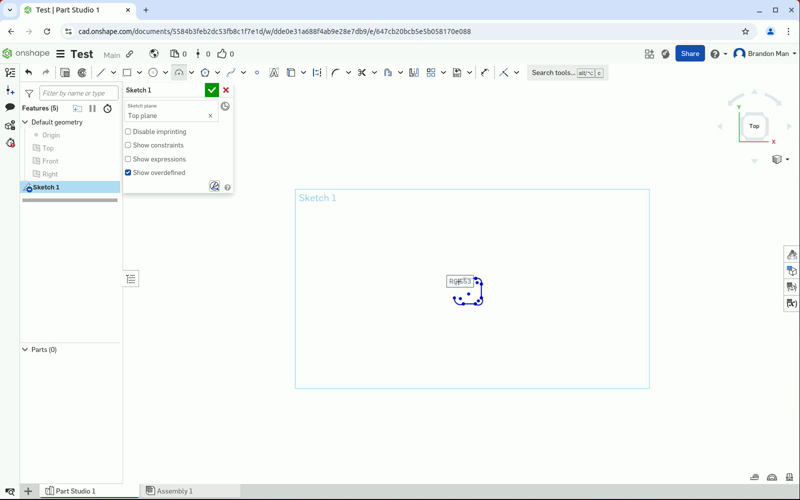
scroll(-6)
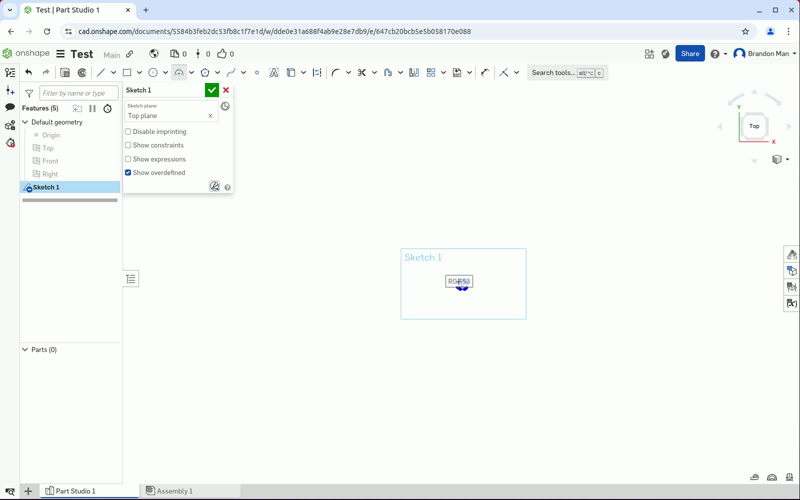
scroll(-6)
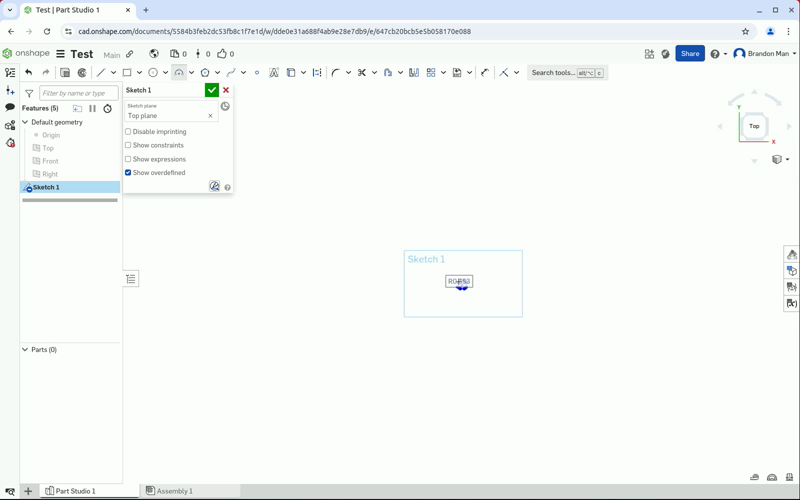
scroll(-6)
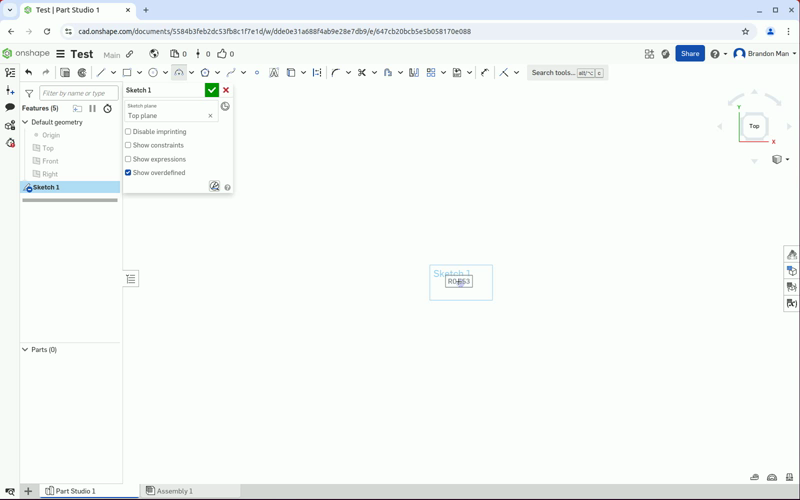
key_up(shift)
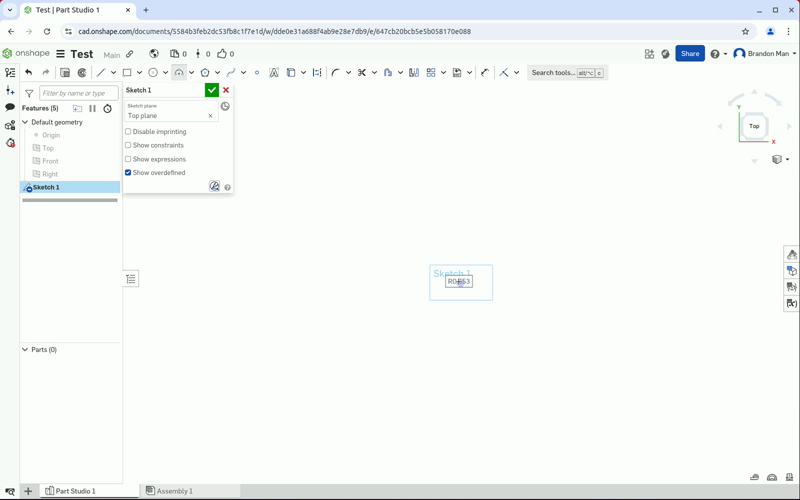
key(esc)
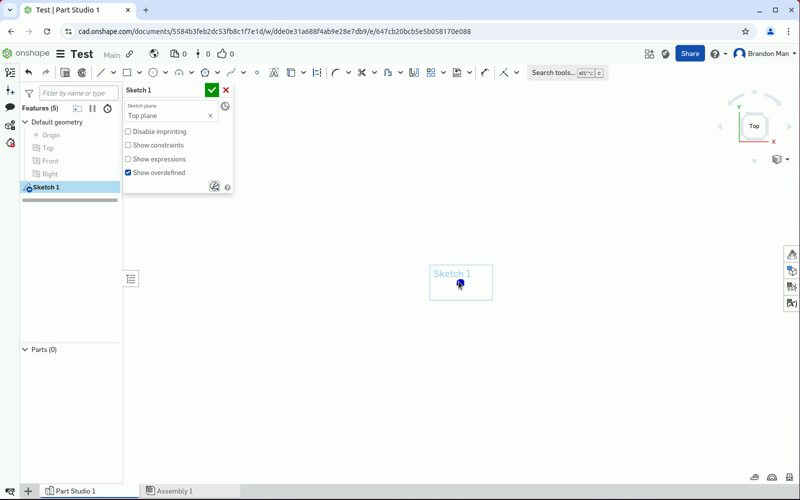
key(l)
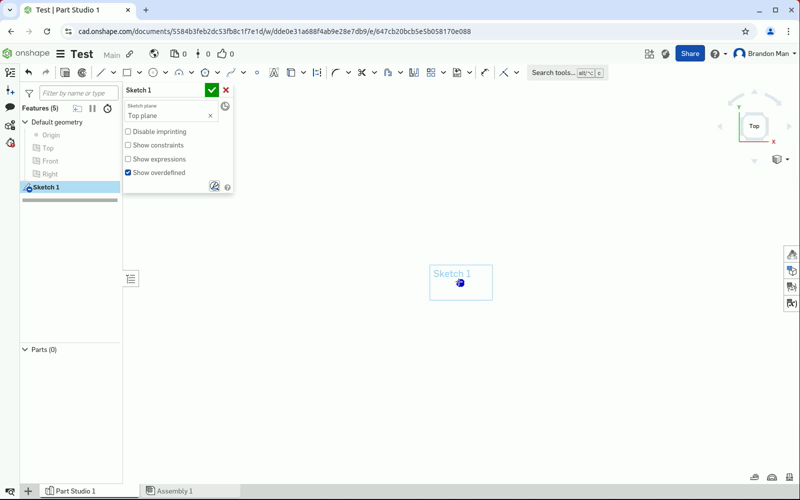
mouse_move(458, 281)
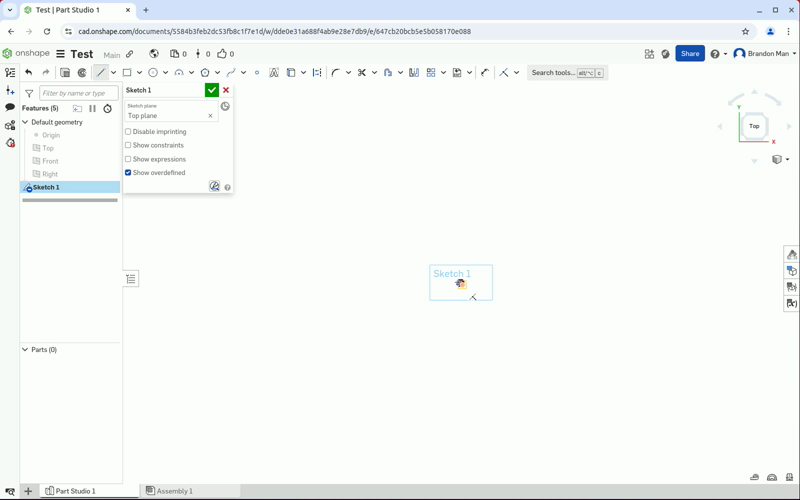
scroll(6)
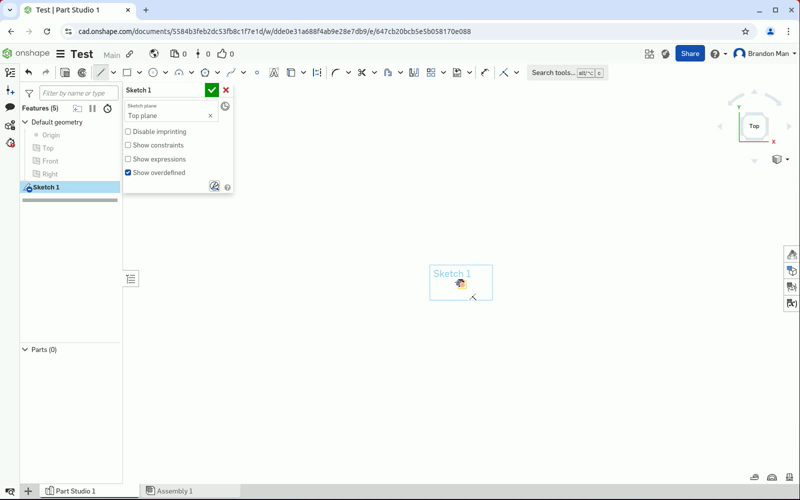
scroll(6)
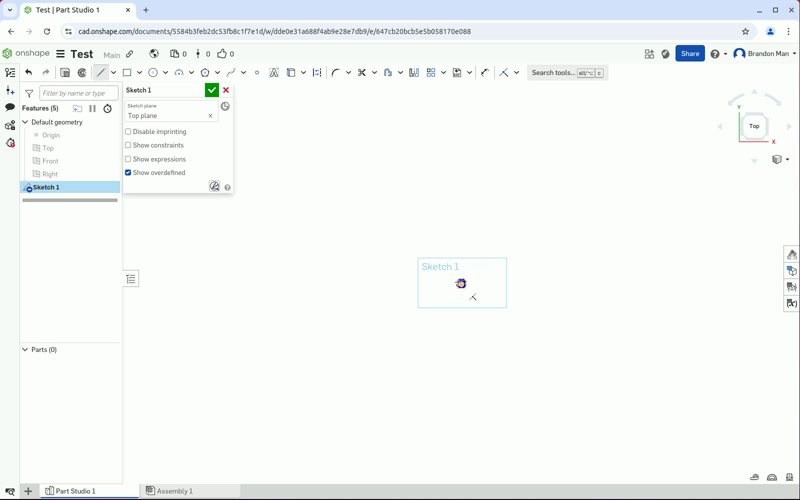
scroll(6)
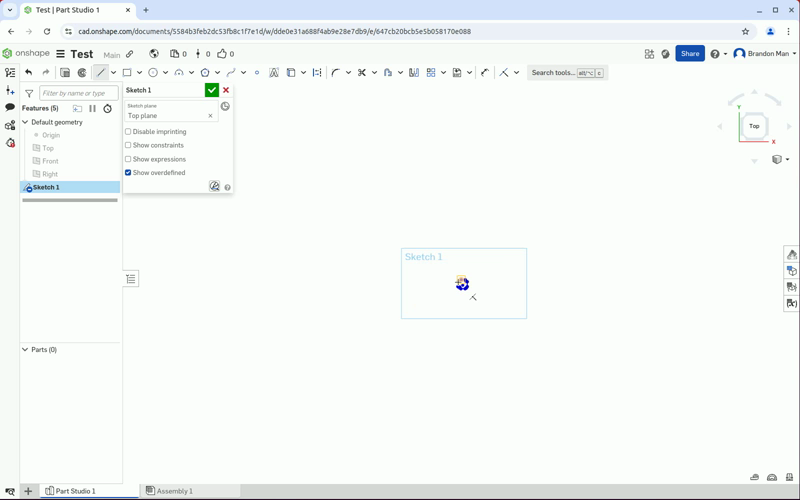
scroll(6)
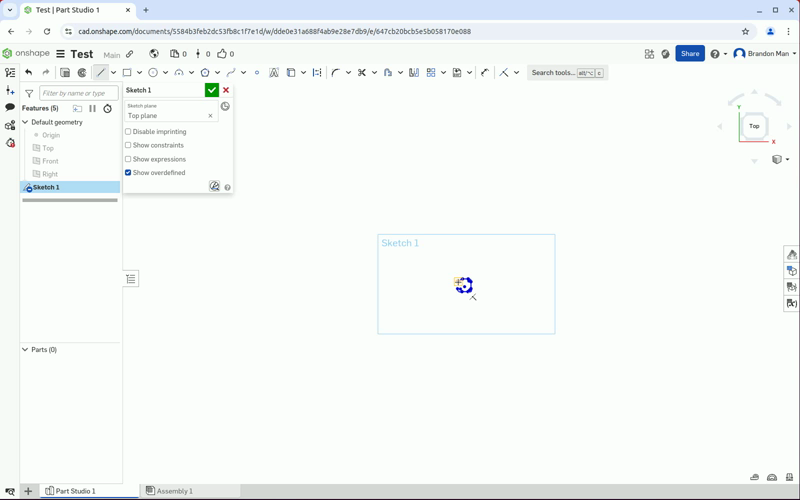
scroll(6)
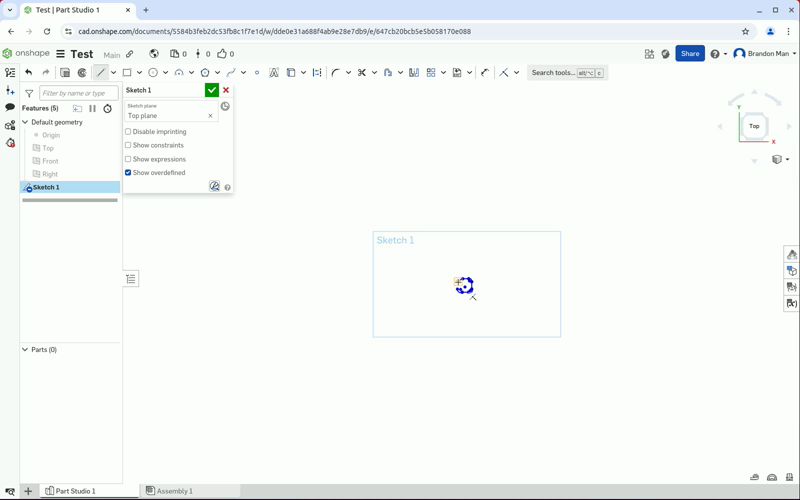
scroll(6)
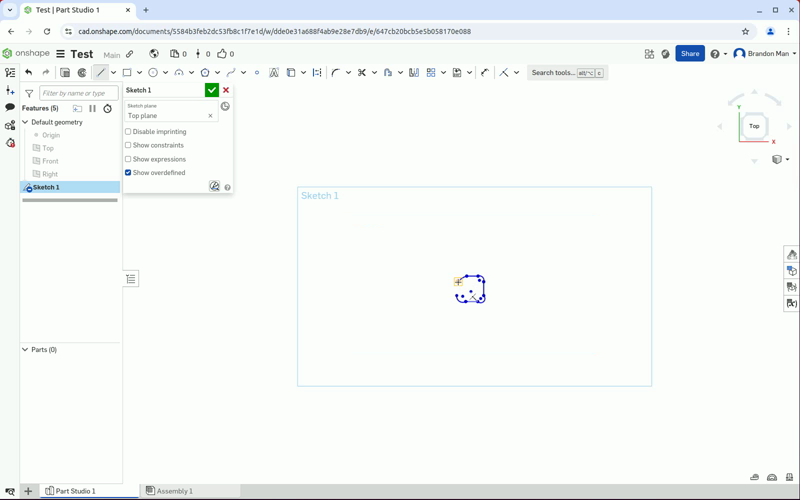
scroll(6)
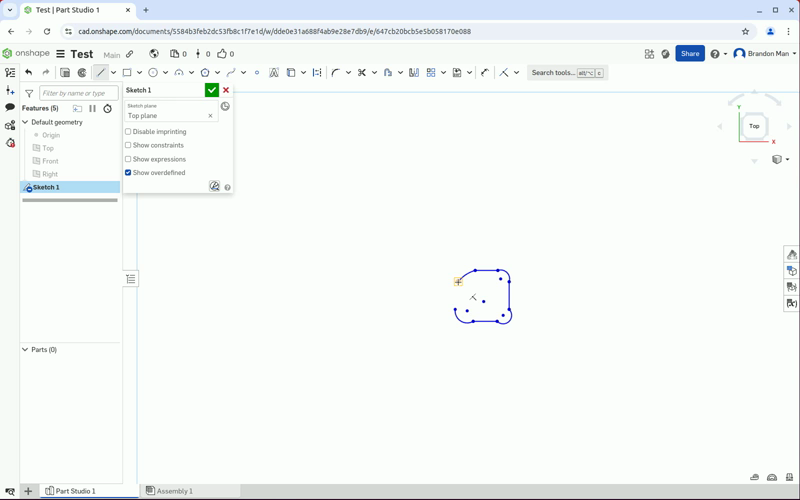
click(458, 281)
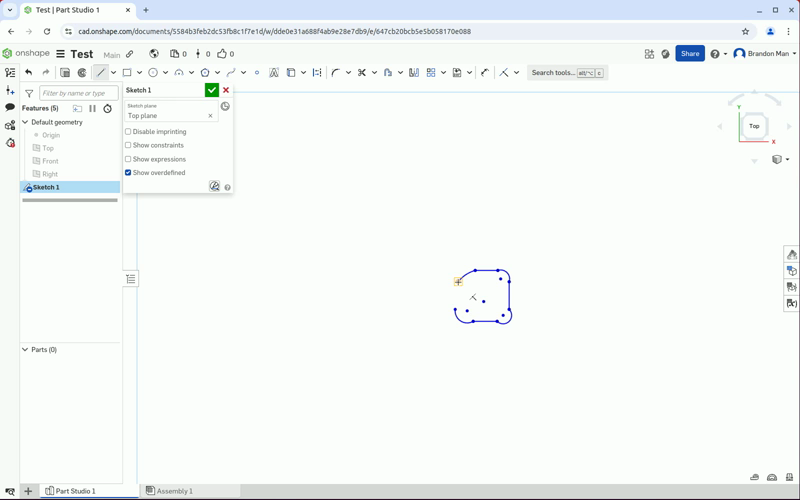
scroll(-6)
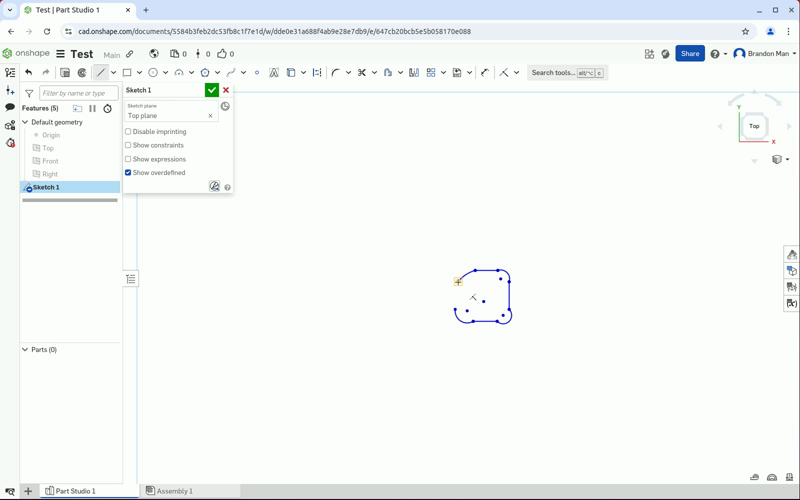
scroll(-6)
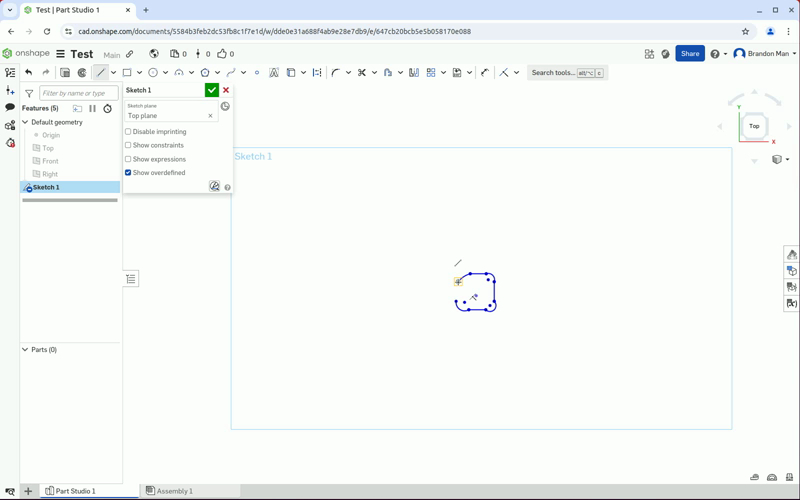
scroll(-6)
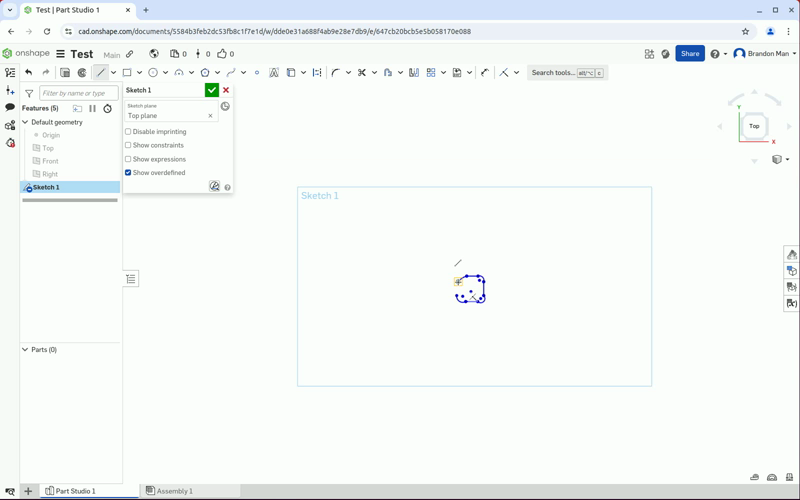
scroll(-6)
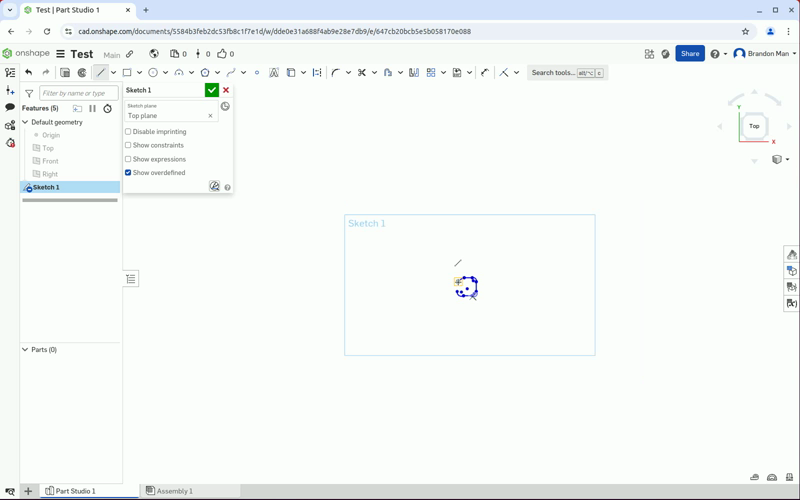
scroll(-6)
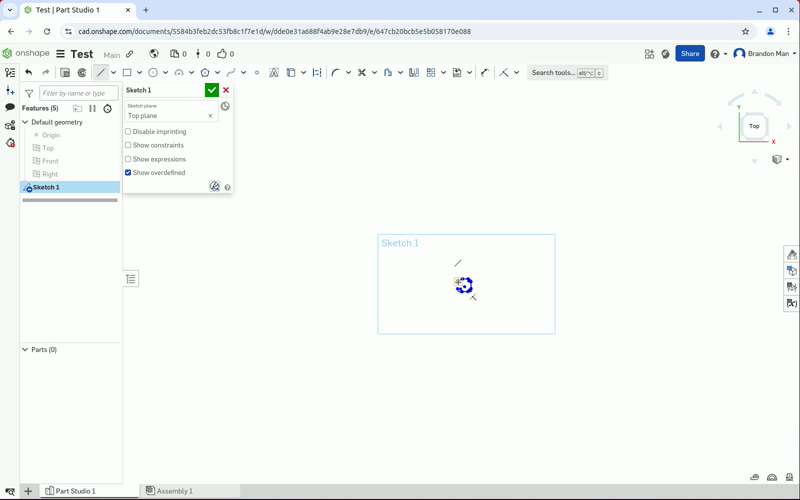
scroll(-6)
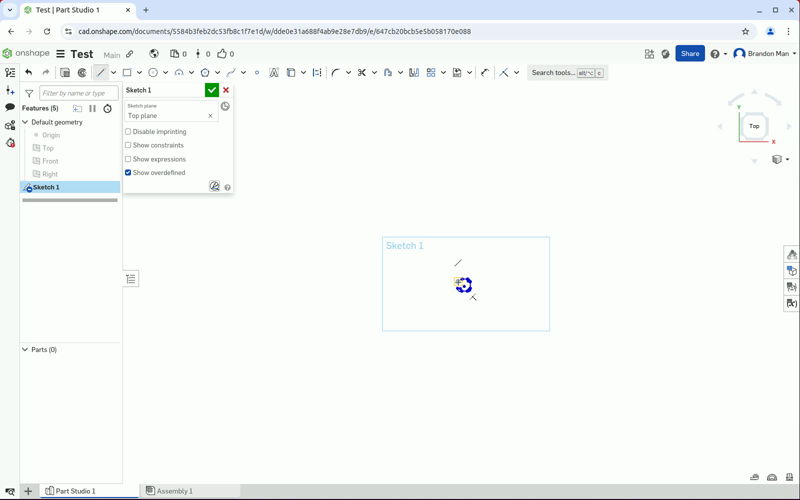
scroll(-6)
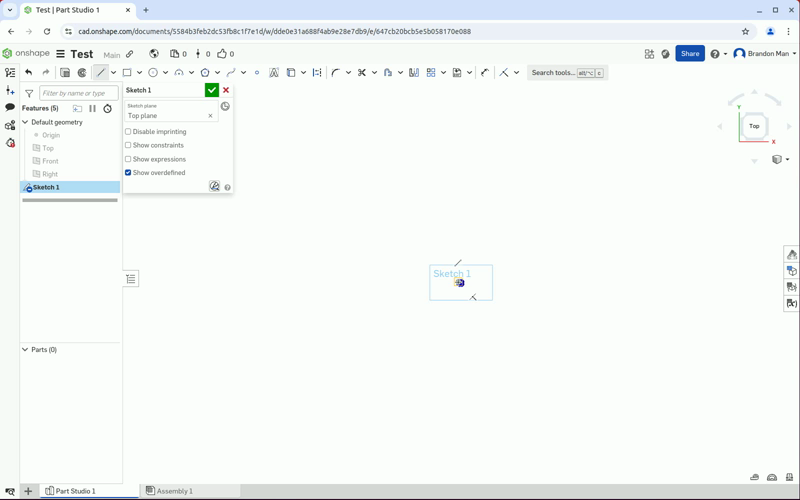
mouse_move(488, 281)
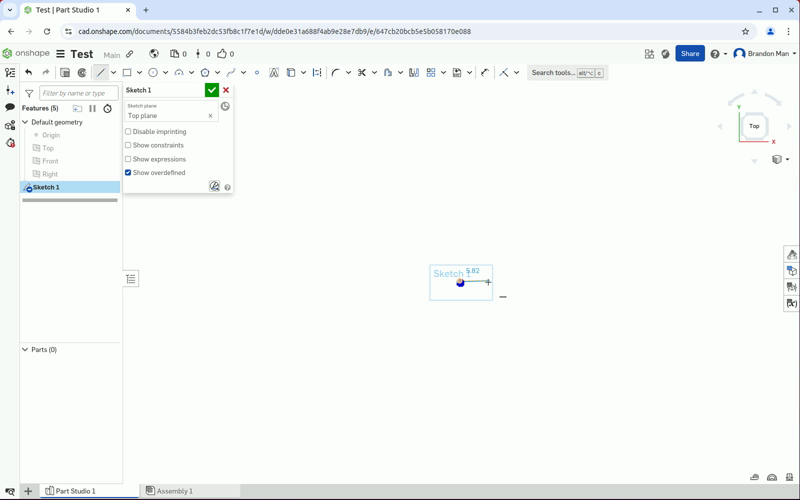
key_down(shift)
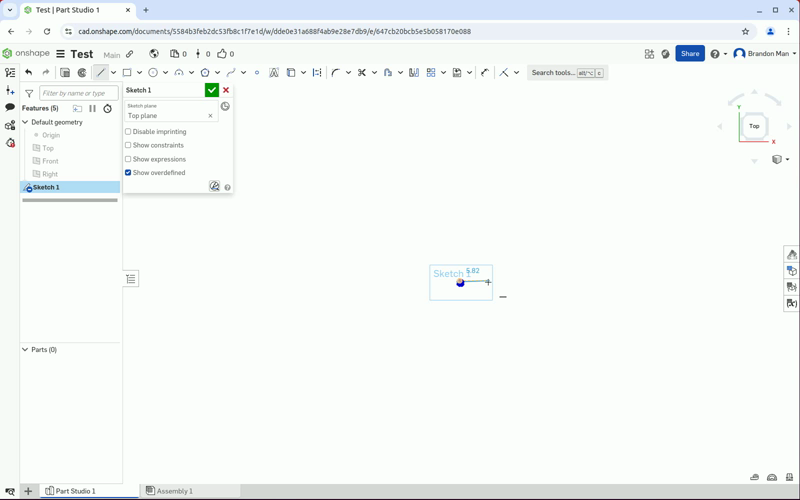
mouse_move(458, 284)
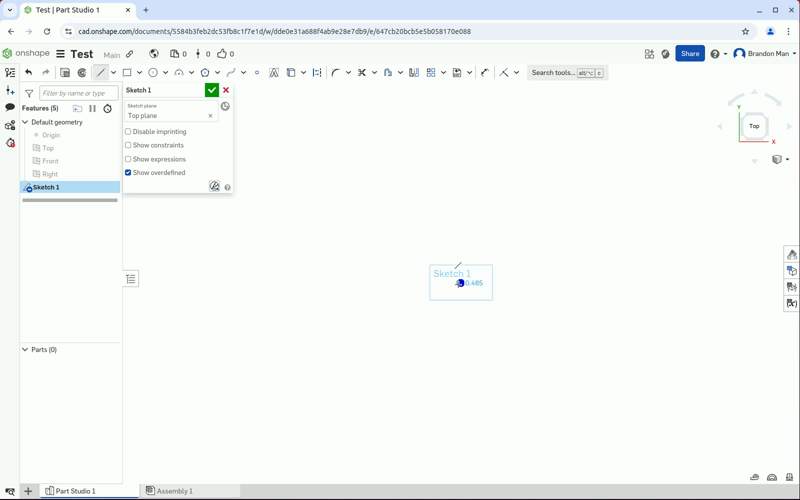
scroll(6)
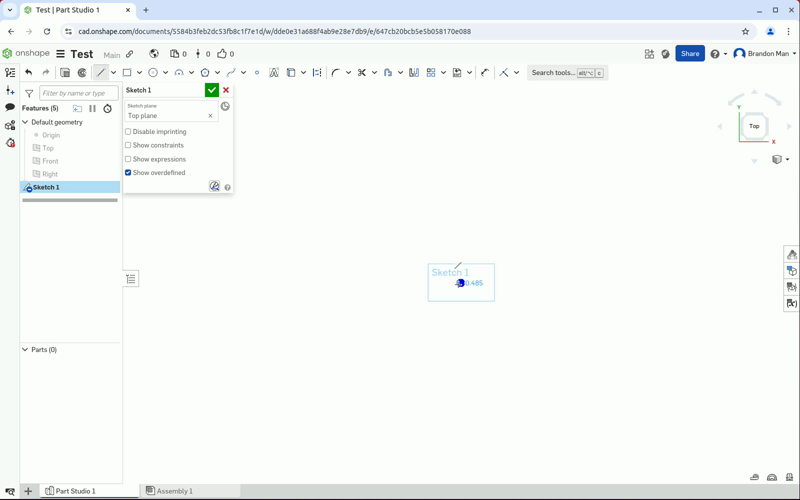
scroll(6)
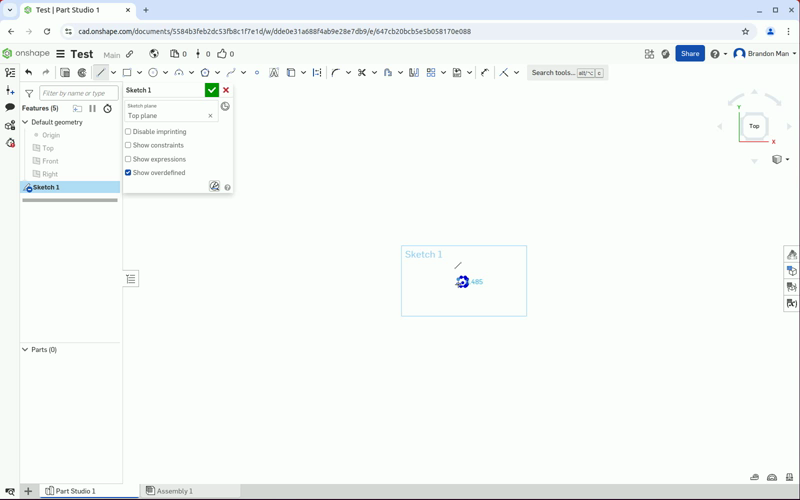
scroll(6)
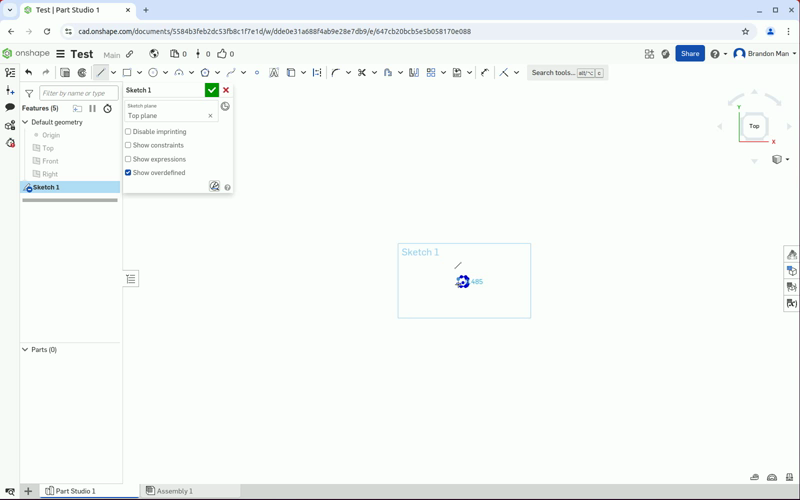
scroll(6)
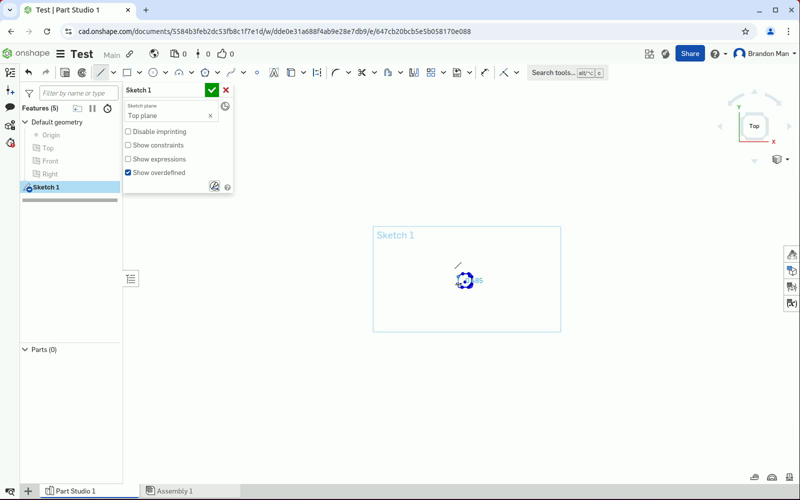
scroll(6)
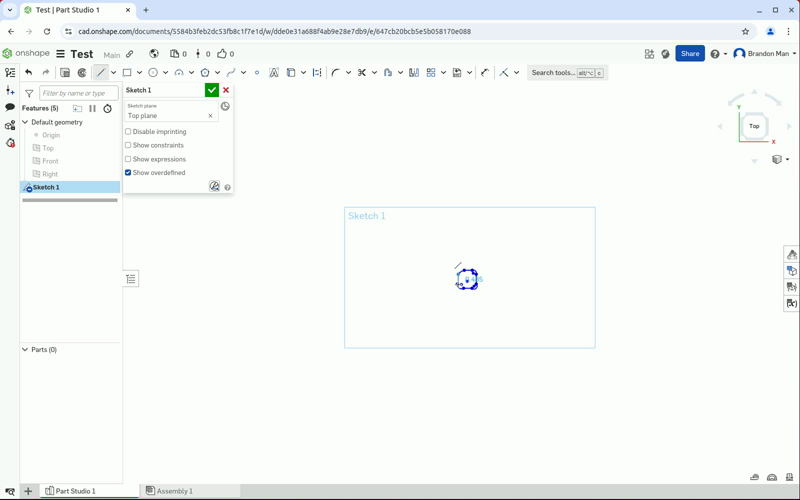
scroll(6)
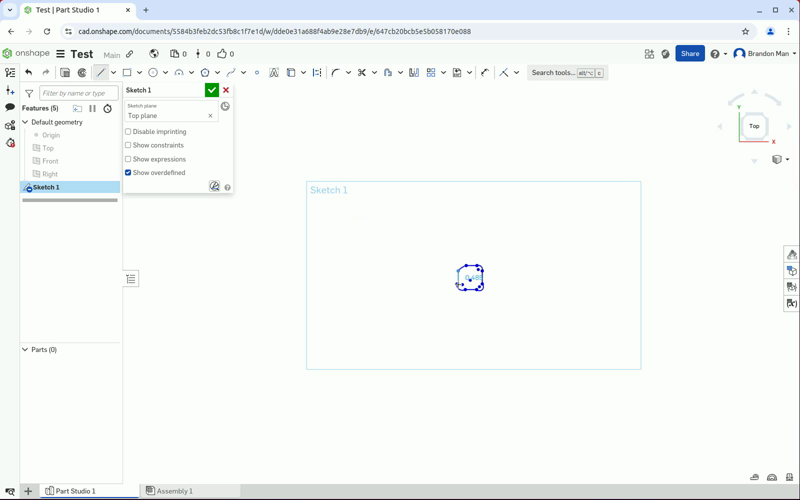
scroll(6)
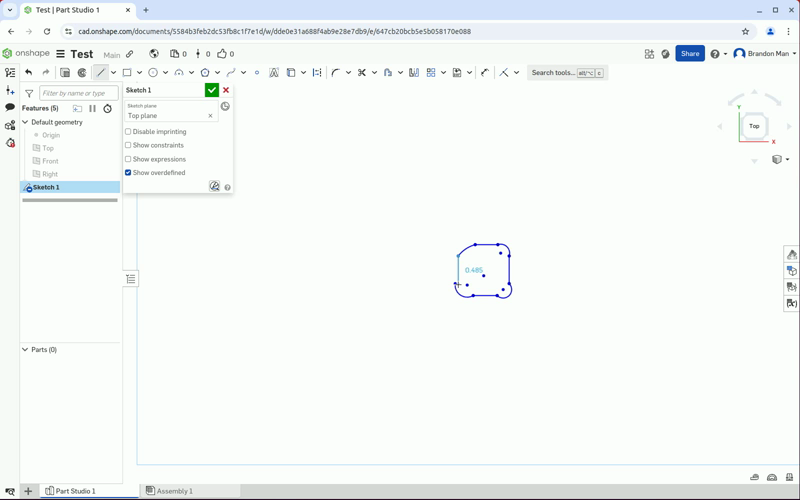
key_up(shift)
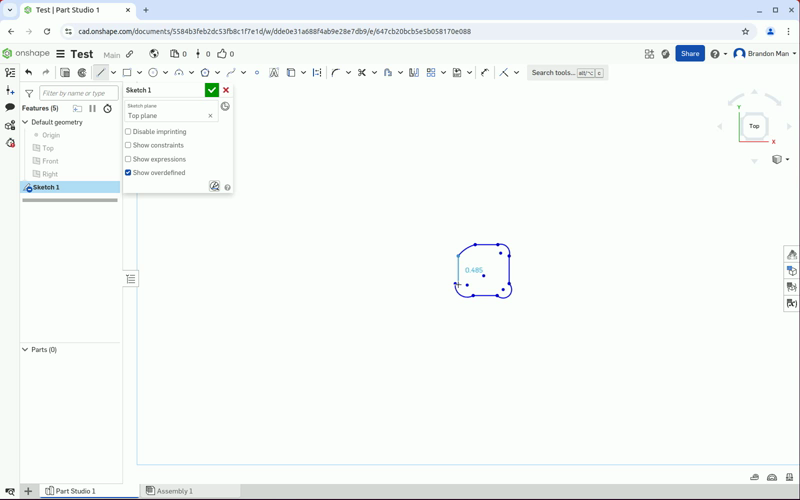
click(458, 284)
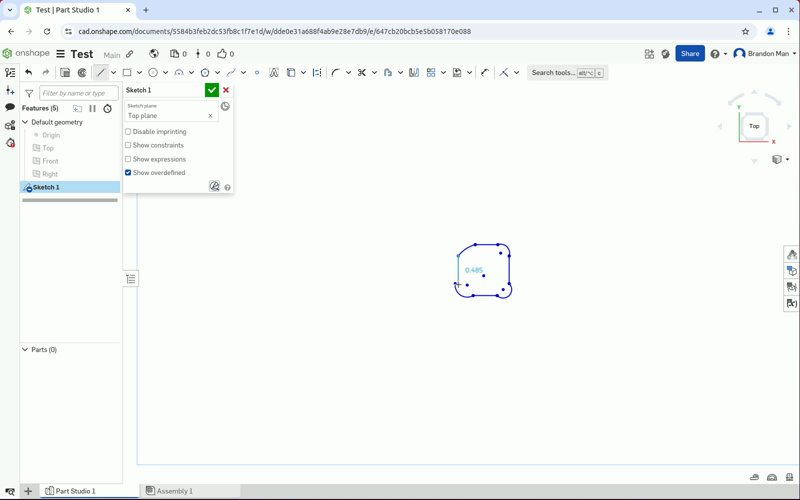
scroll(-6)
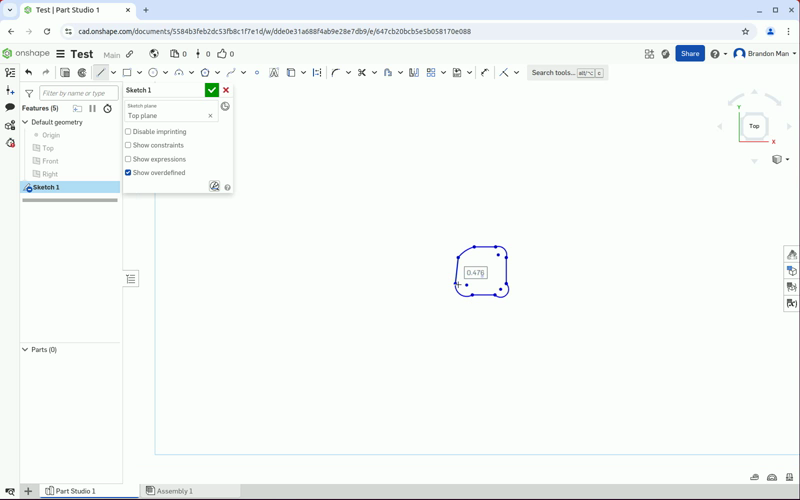
scroll(-6)
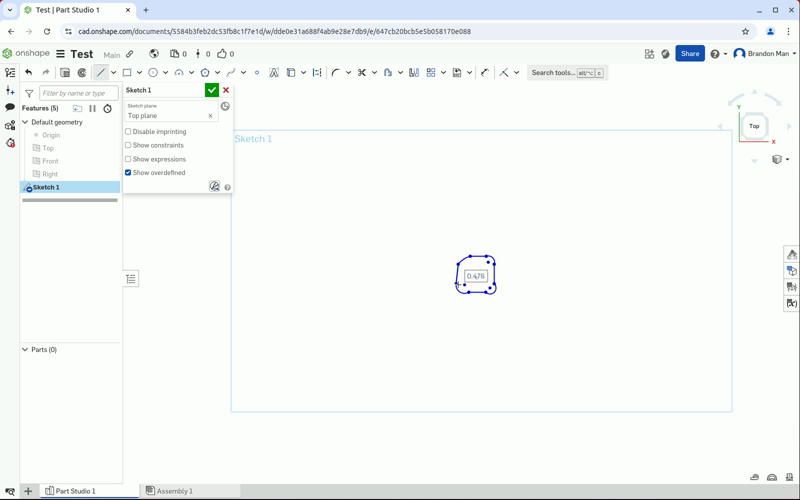
scroll(-6)
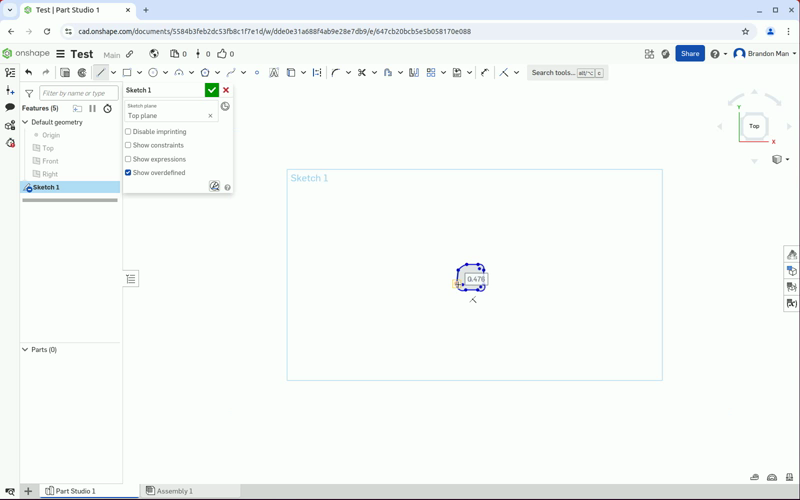
scroll(-6)
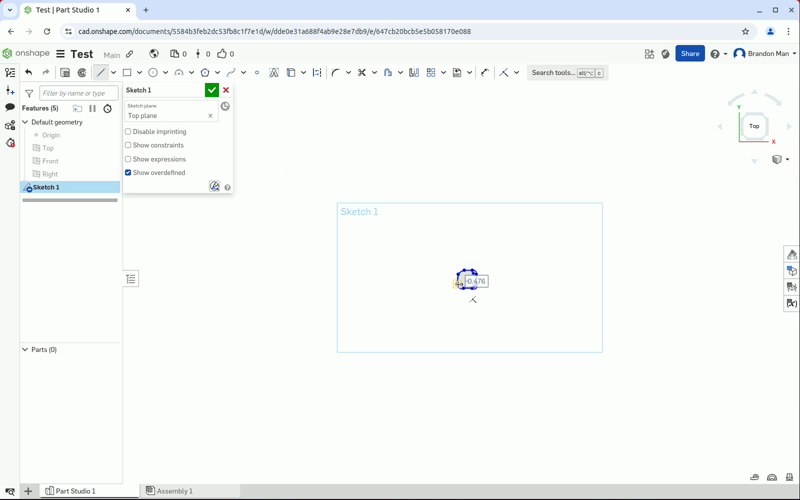
scroll(-6)
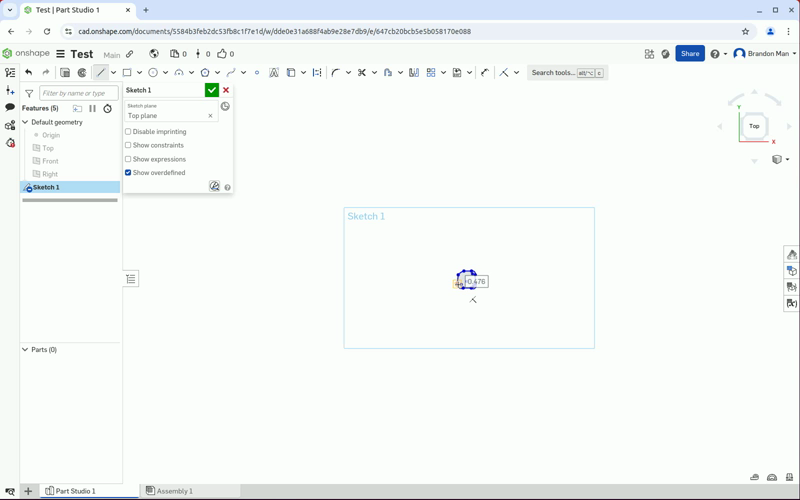
scroll(-6)
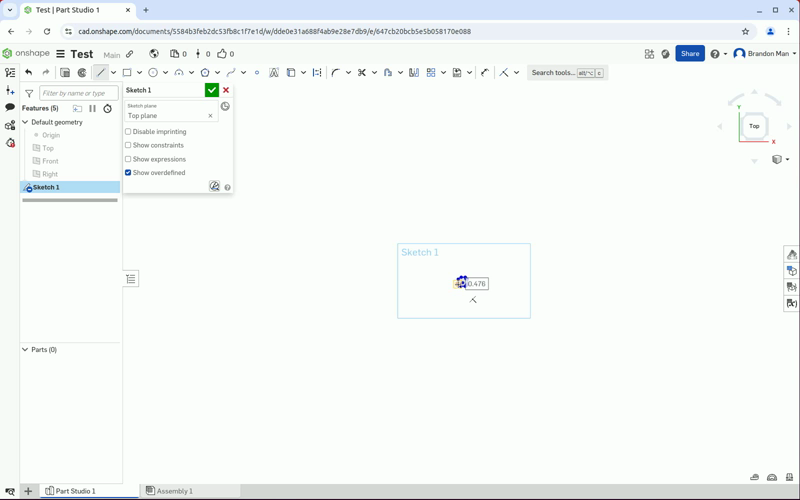
scroll(-6)
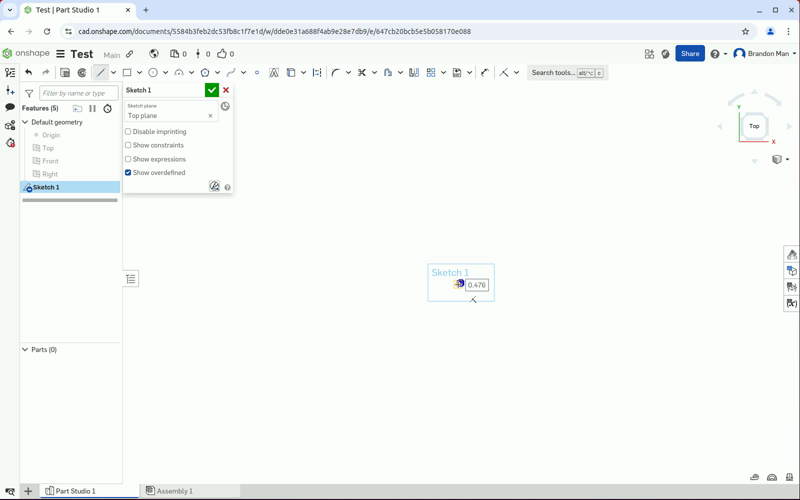
key(esc)
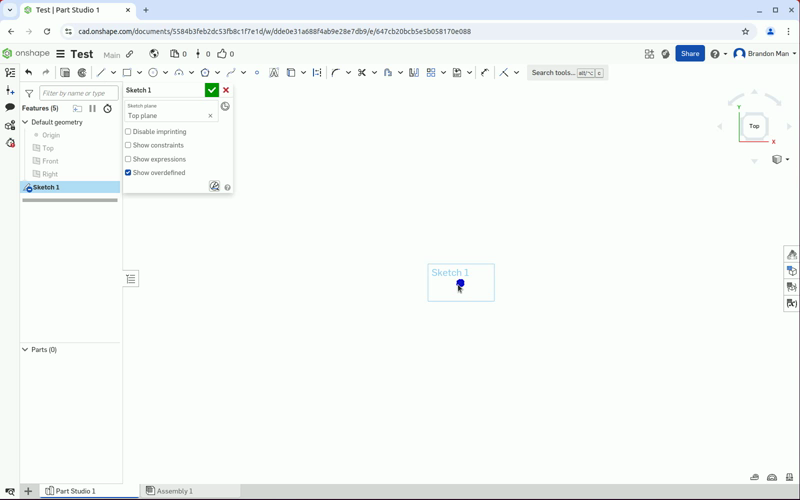
mouse_move(458, 284)
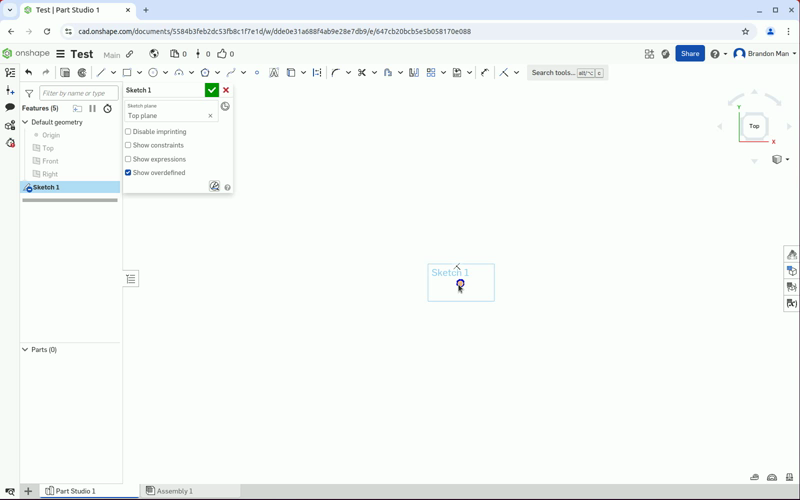
scroll(6)
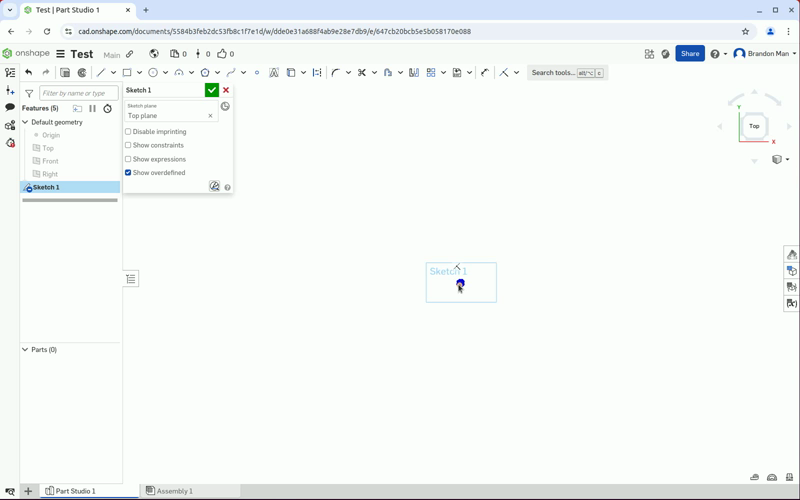
scroll(6)
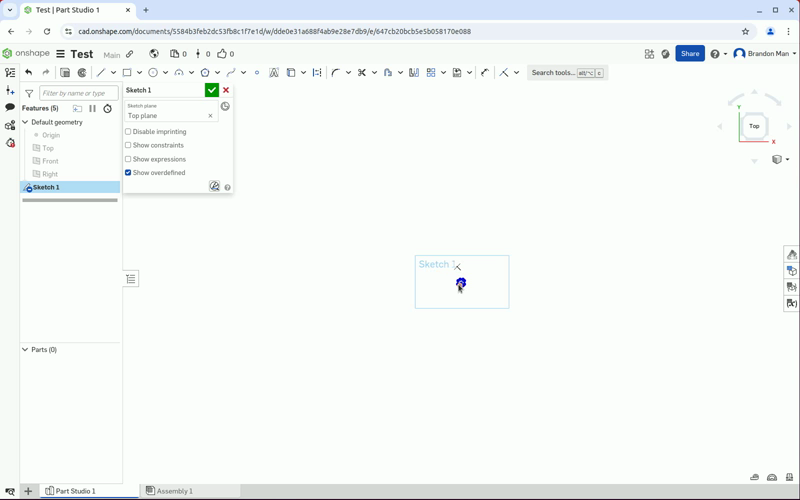
scroll(6)
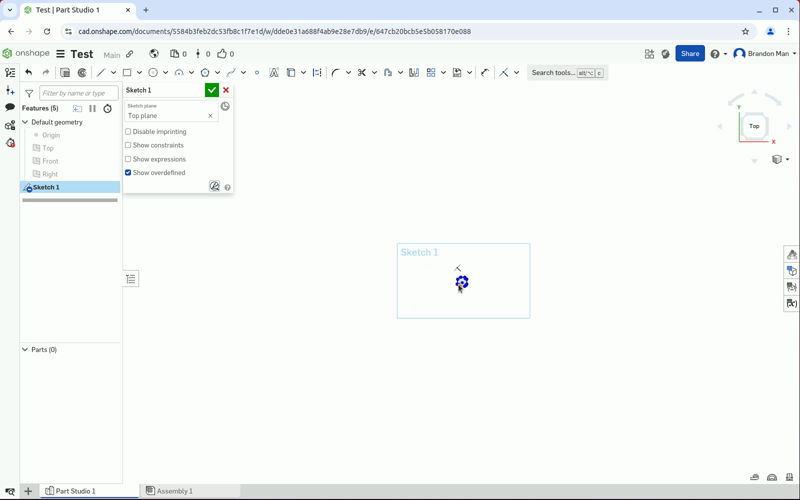
scroll(6)
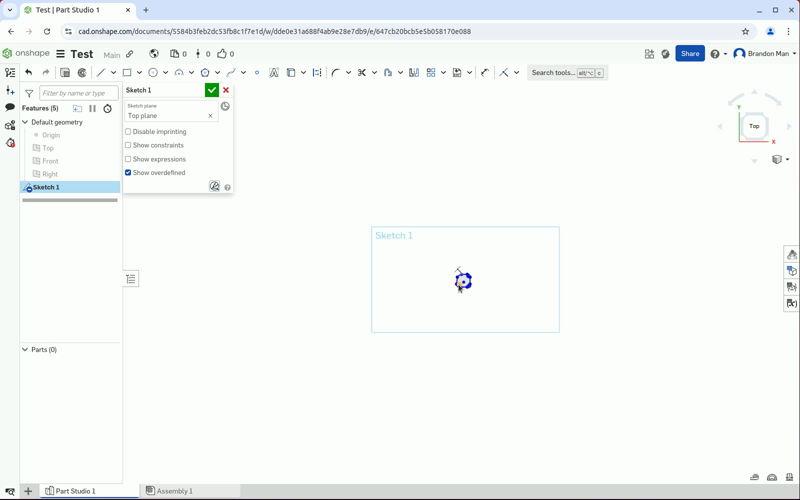
scroll(6)
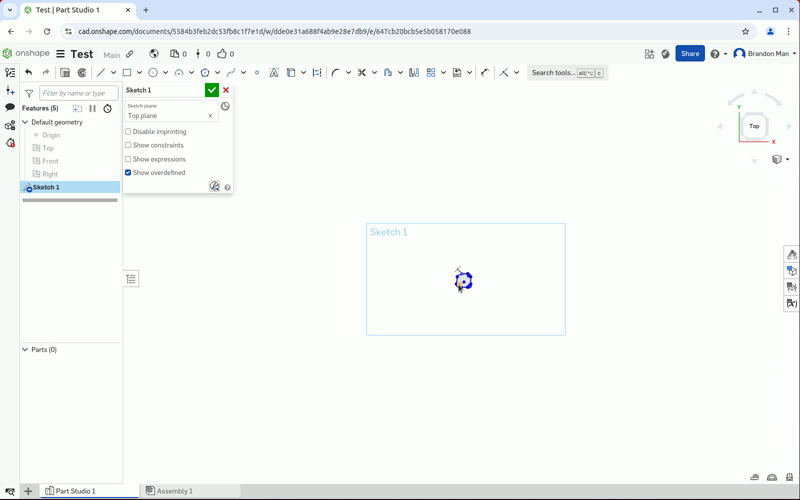
scroll(6)
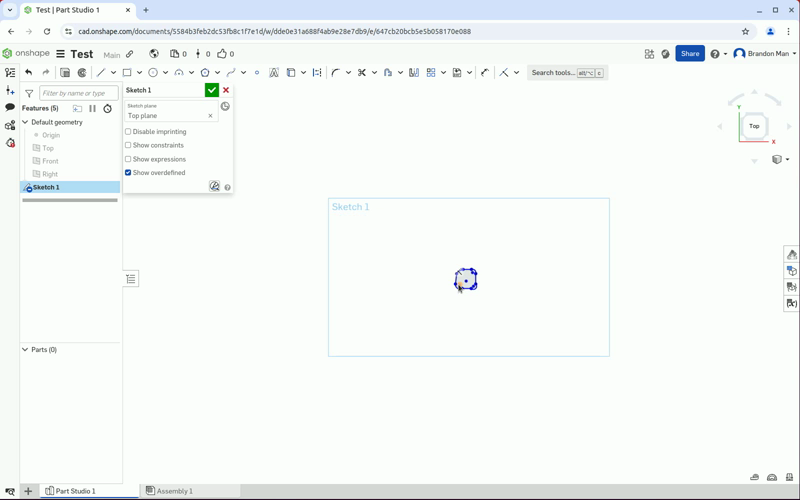
scroll(6)
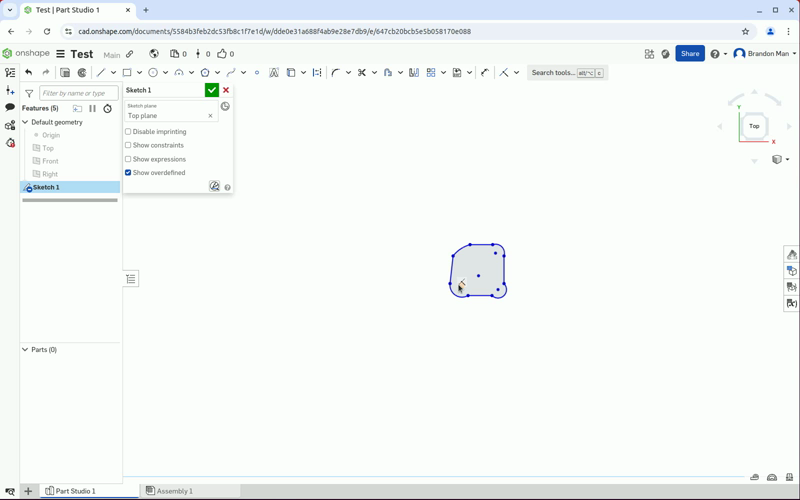
click(458, 284)
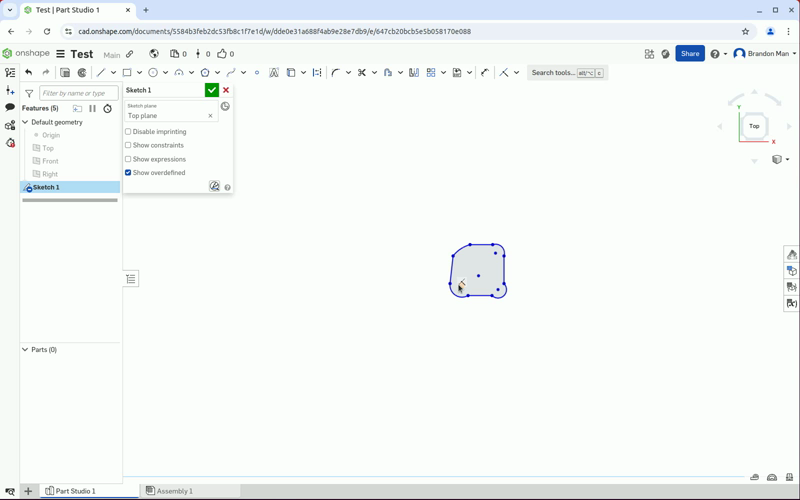
scroll(-6)
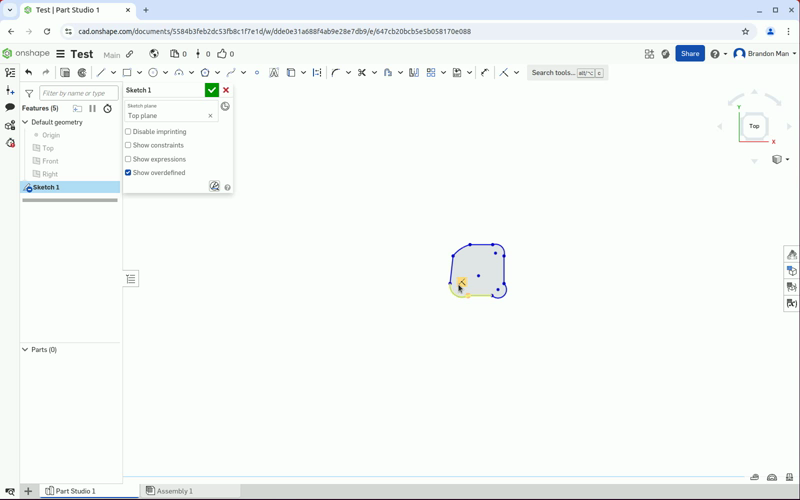
scroll(-6)
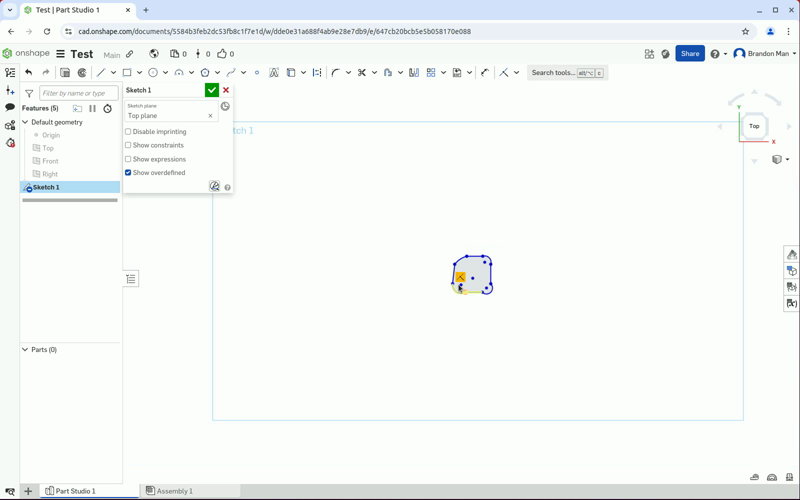
scroll(-6)
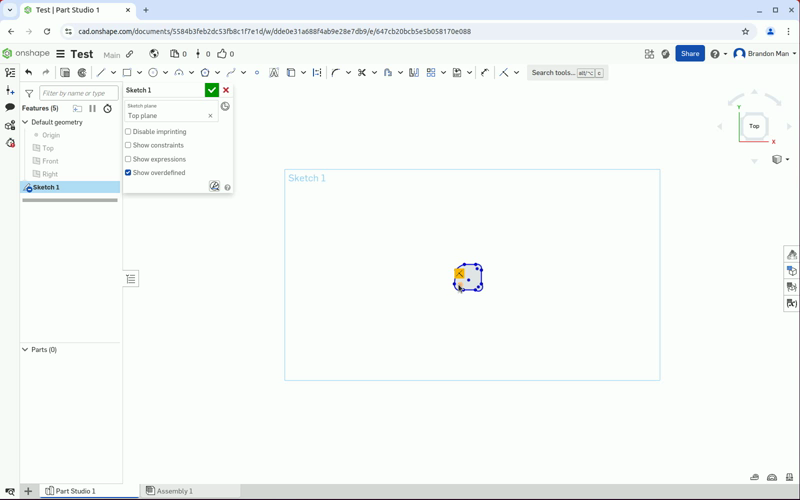
scroll(-6)
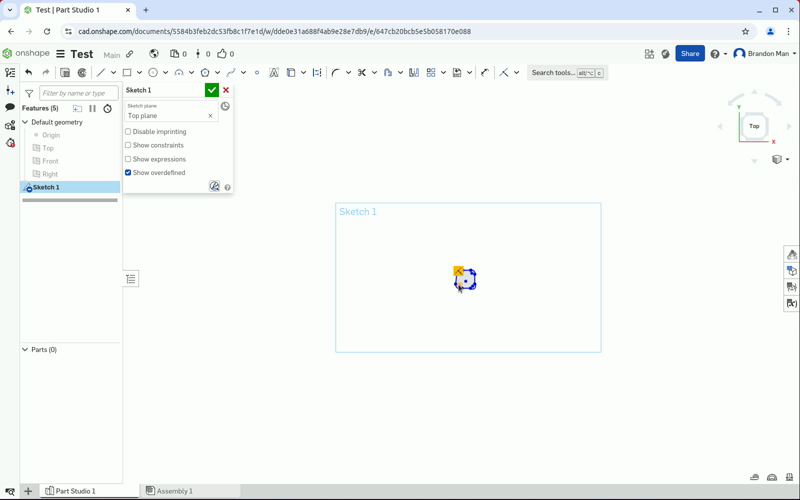
scroll(-6)
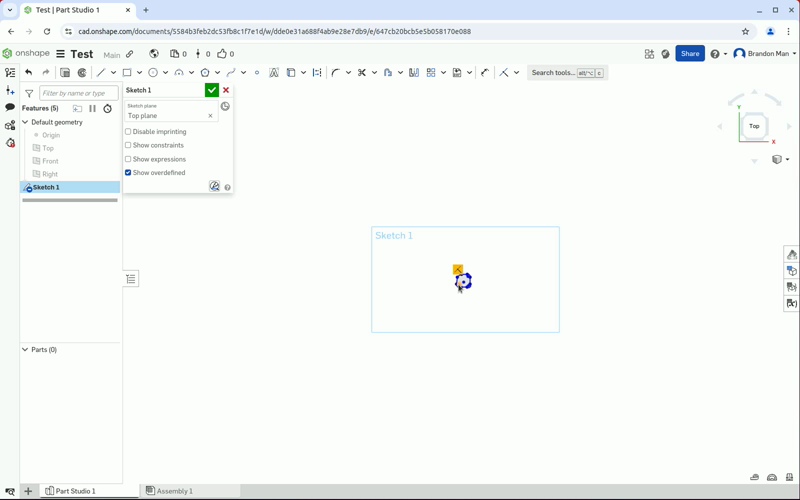
scroll(-6)
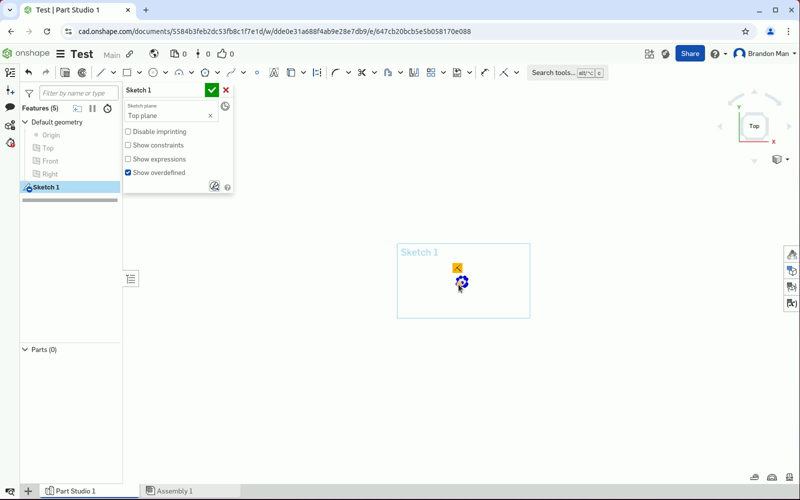
scroll(-6)
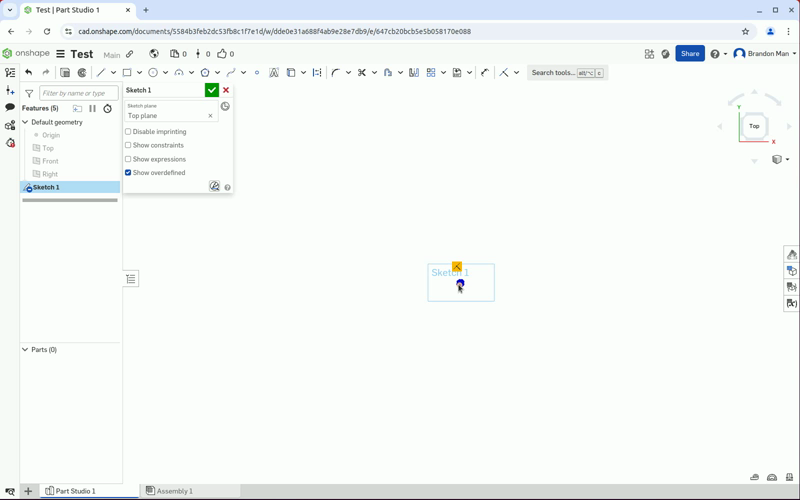
mouse_move(73, 352)
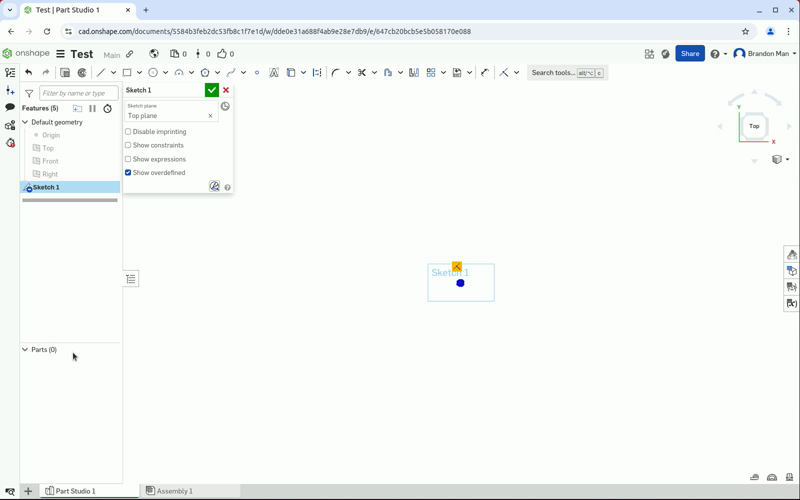
key(shift+y)
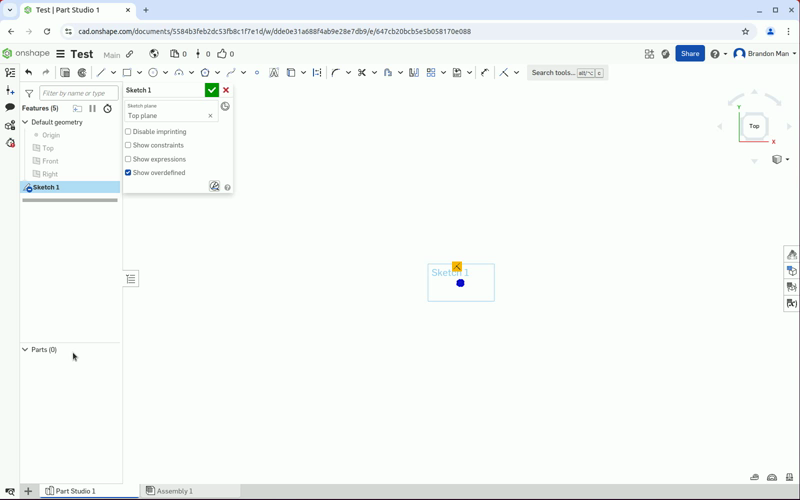
key(shift+e)
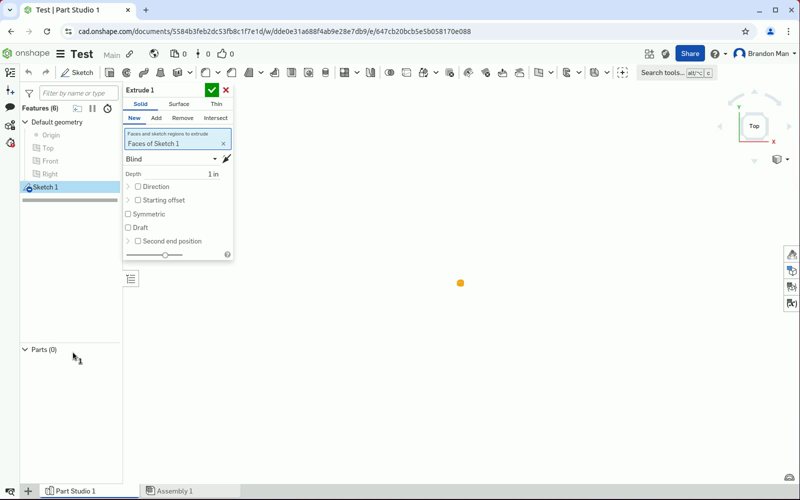
mouse_move(143, 106)
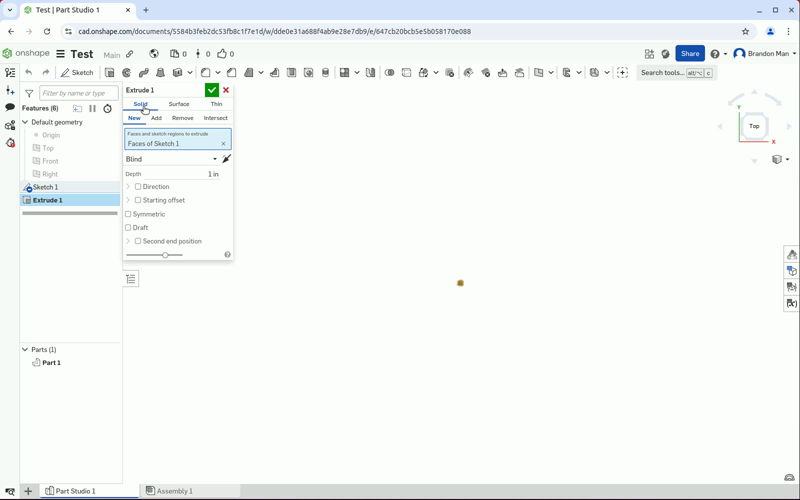
click(143, 106)
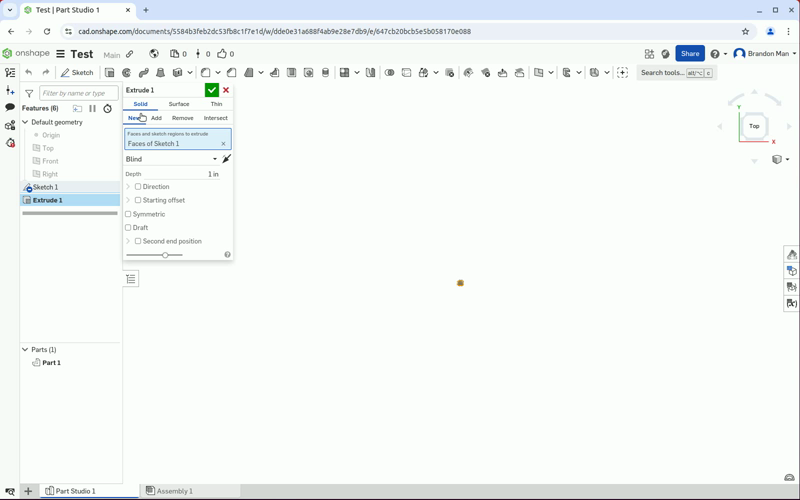
mouse_move(137, 120)
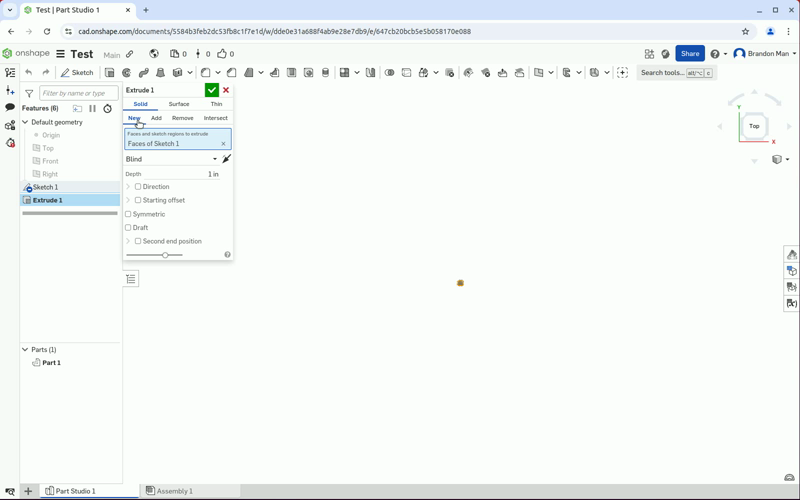
click(137, 120)
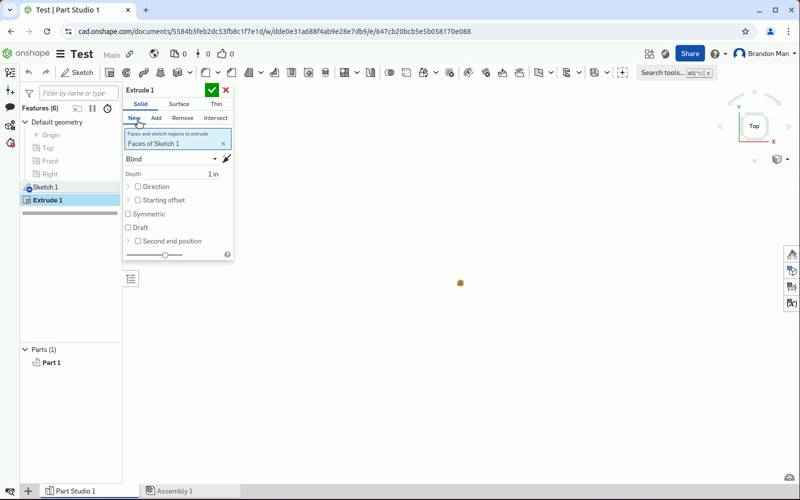
key(tab, 4)
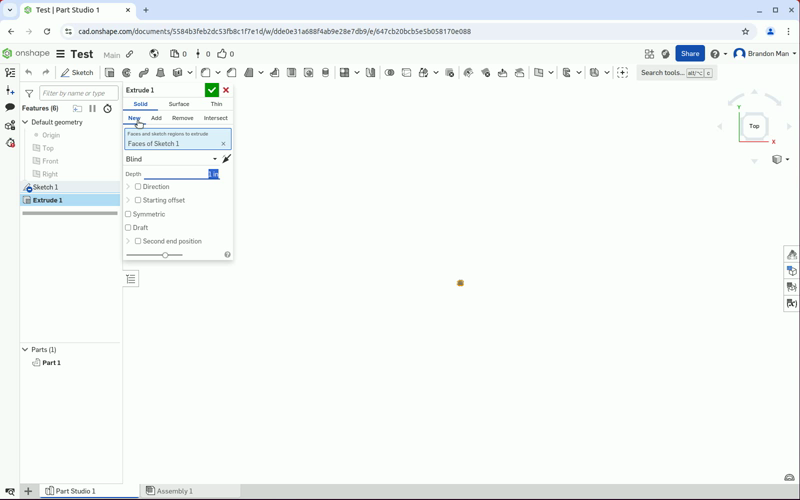
text(23.108)
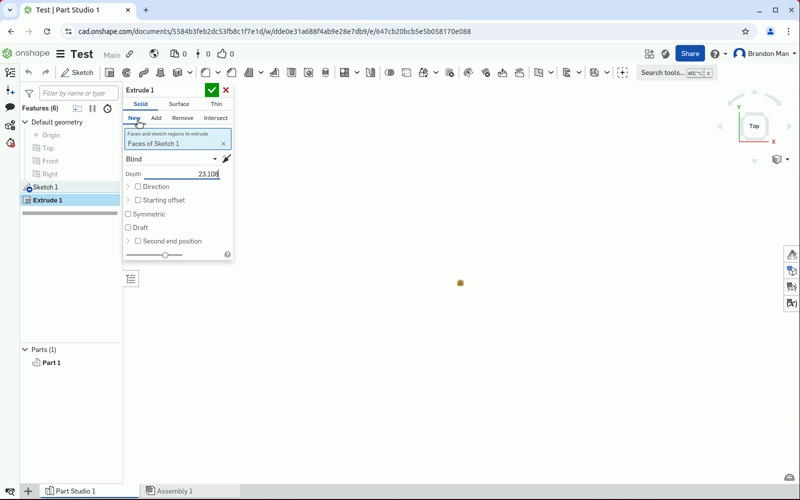
key(enter)
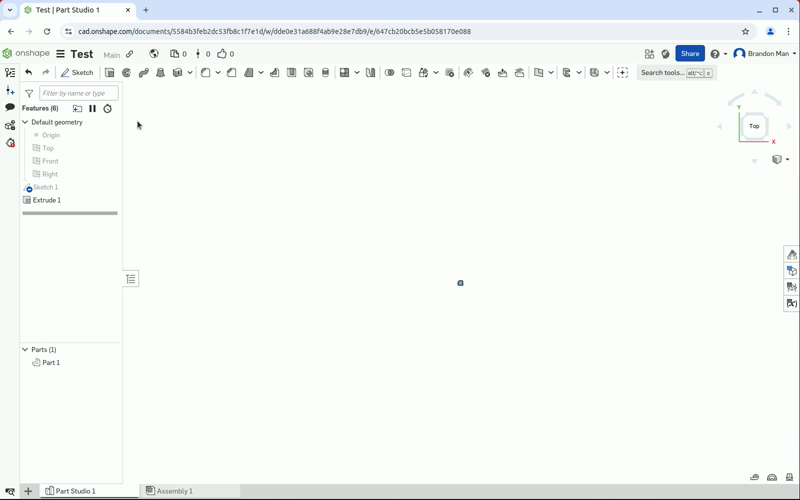
key(shift+h)
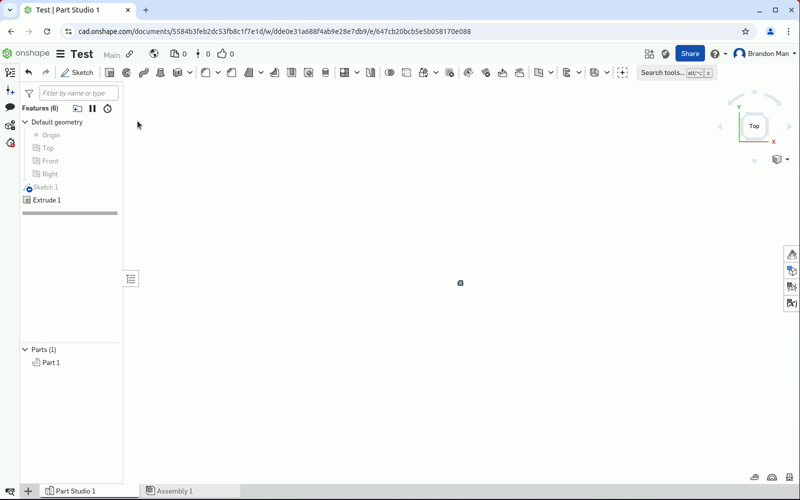
key(shift+h)
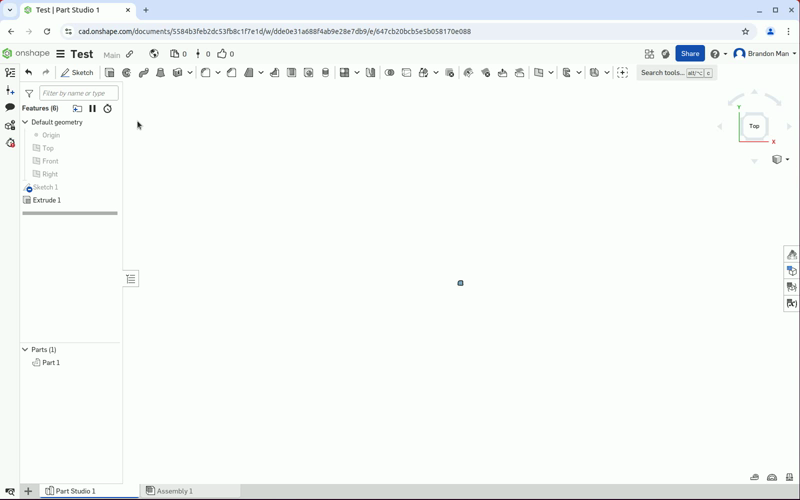
mouse_move(73, 189)
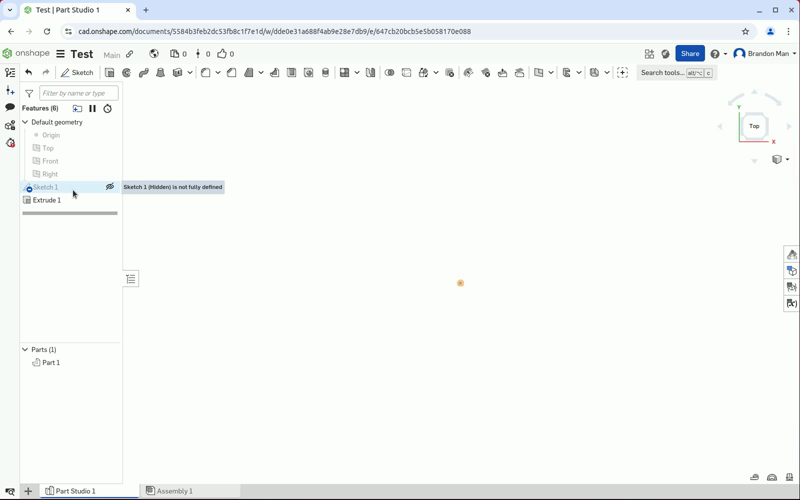
click(73, 189)
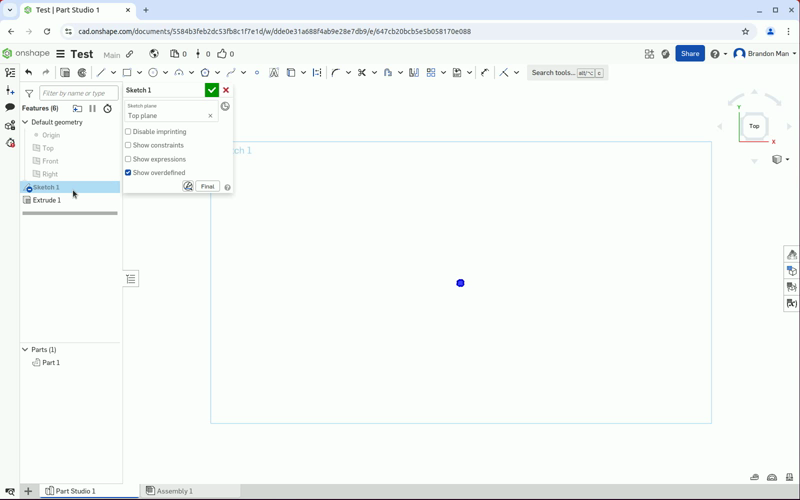
mouse_move(229, 92)
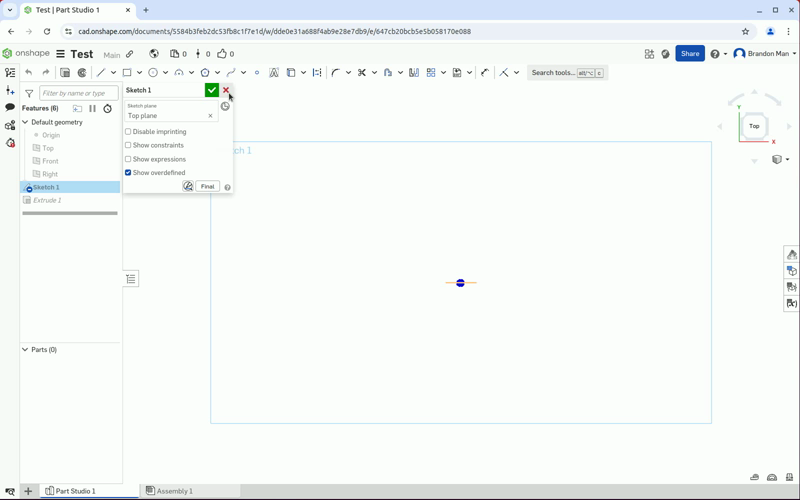
click(229, 92)
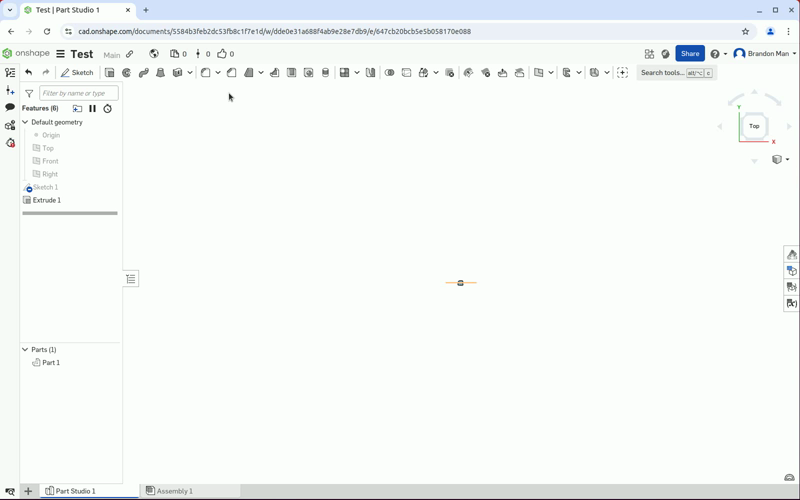
mouse_move(73, 352)
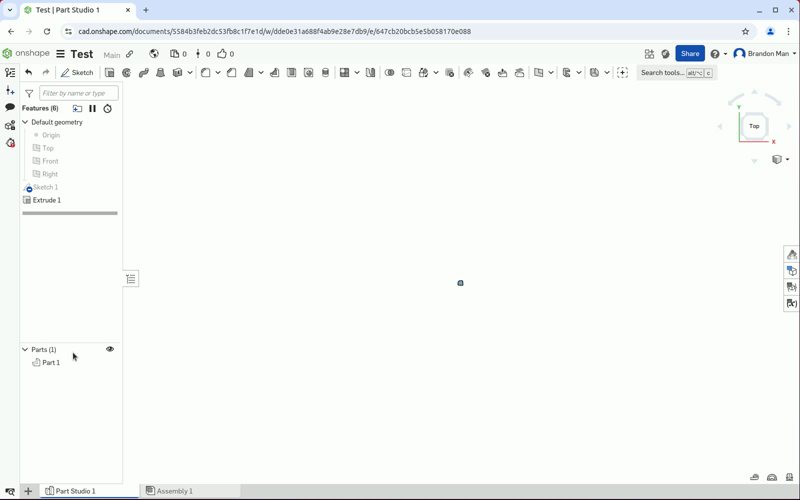
key(y)
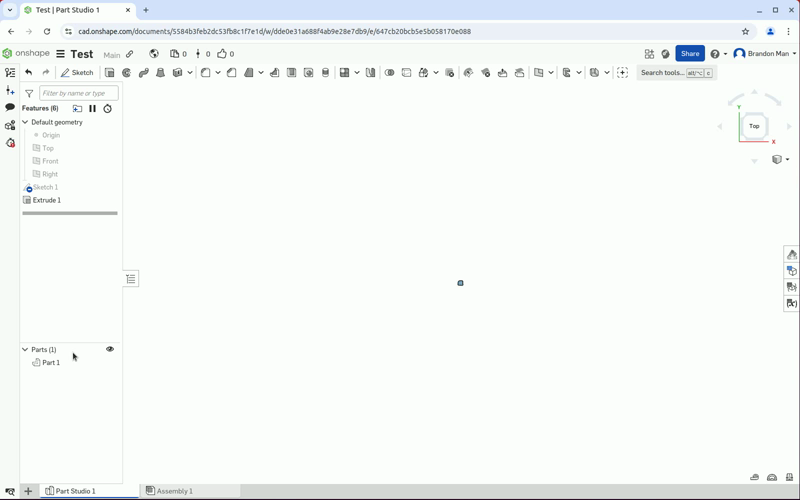
key(shift+p)
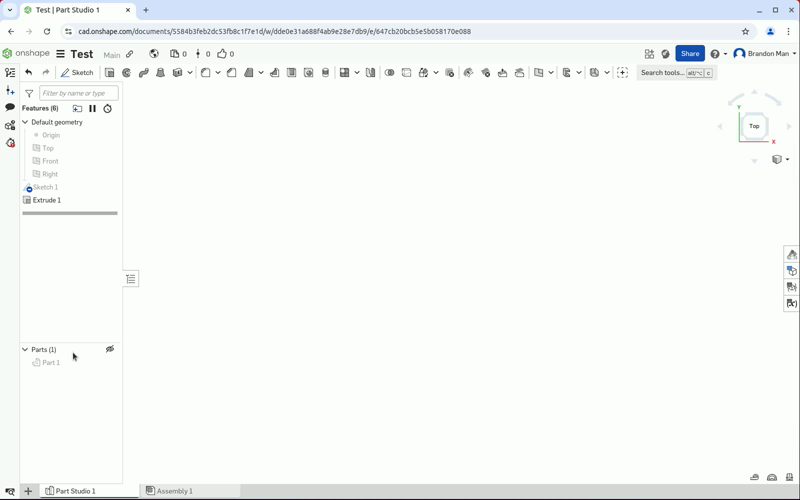
key(space)
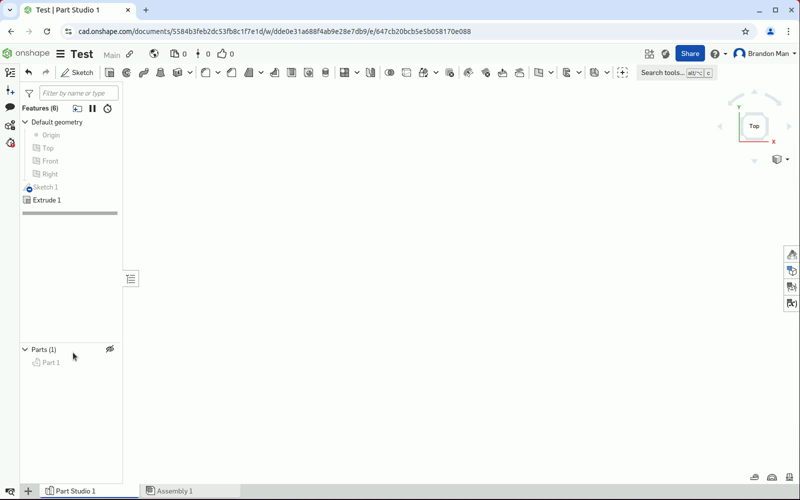
key_down(shift)
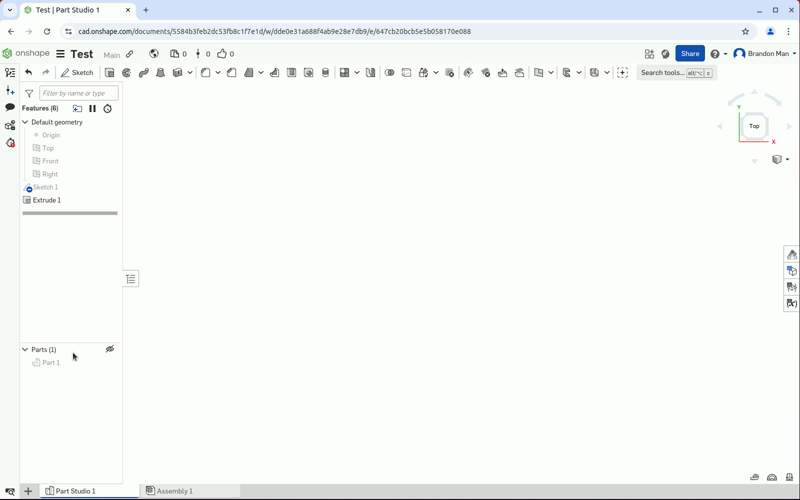
key(up)
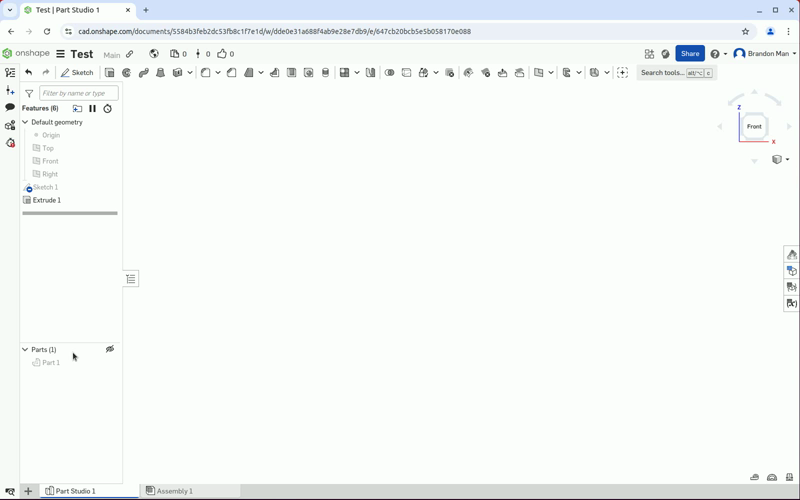
key_up(shift)
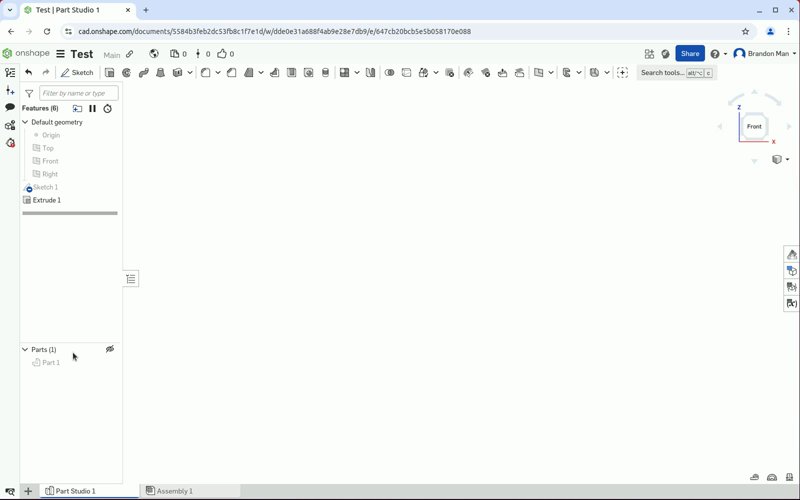
key(space)
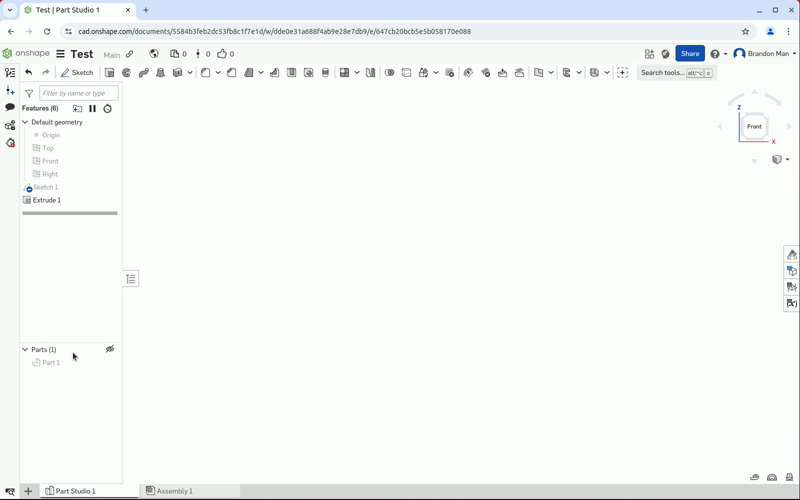
key_down(shift)
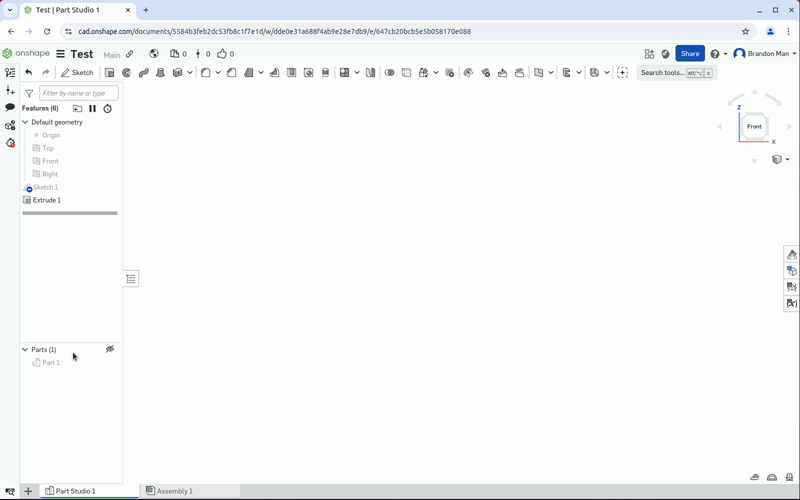
key(left)
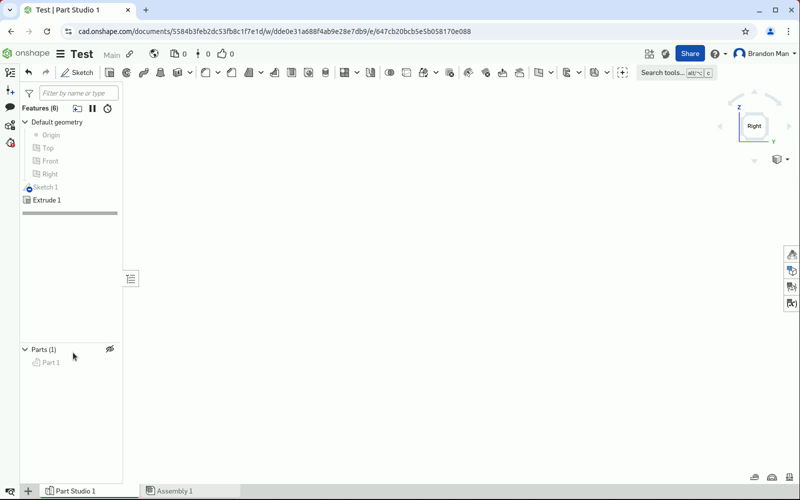
key_up(shift)
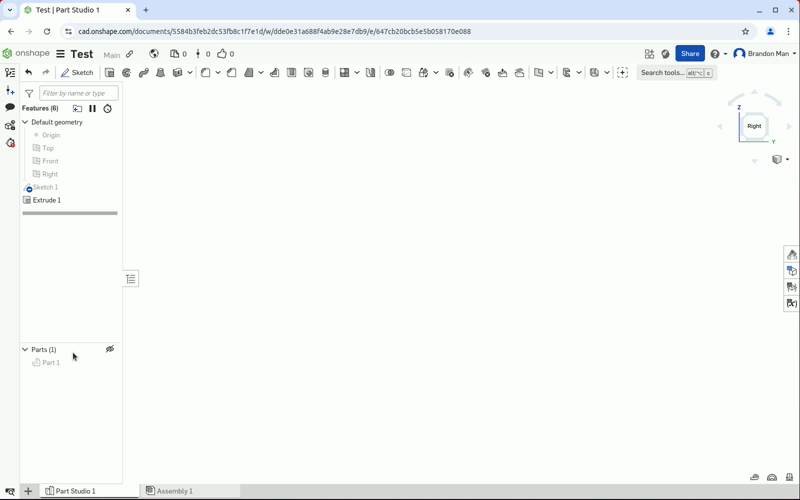
mouse_move(73, 352)
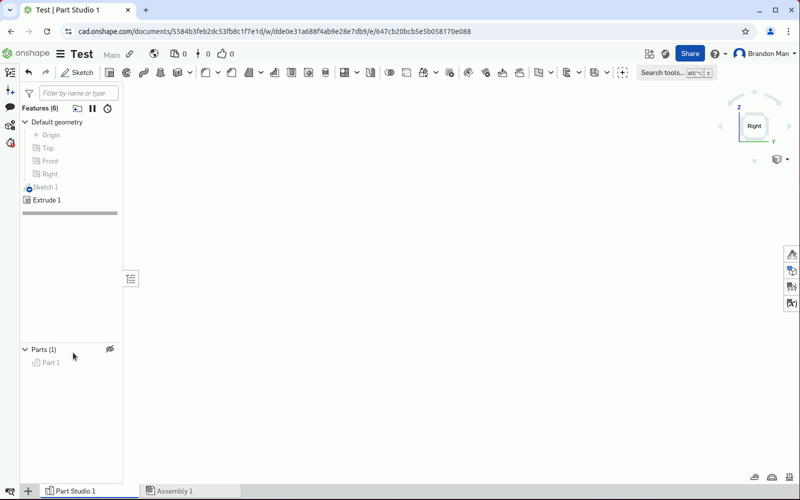
key(shift+y)
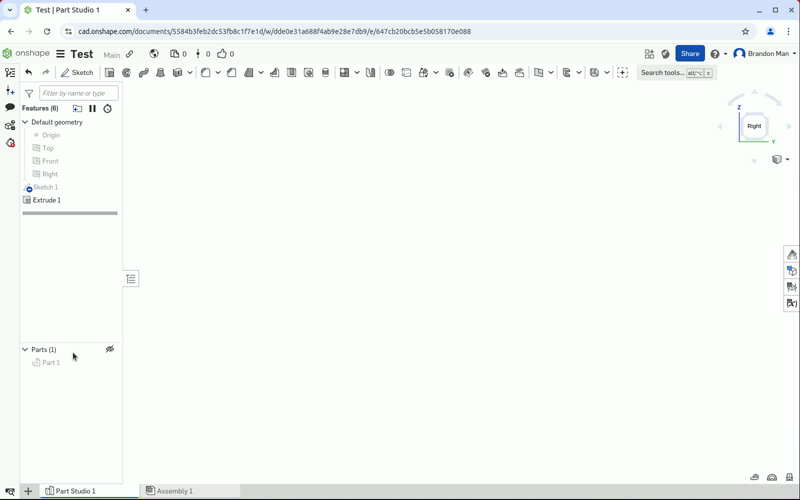
key(shift+s)
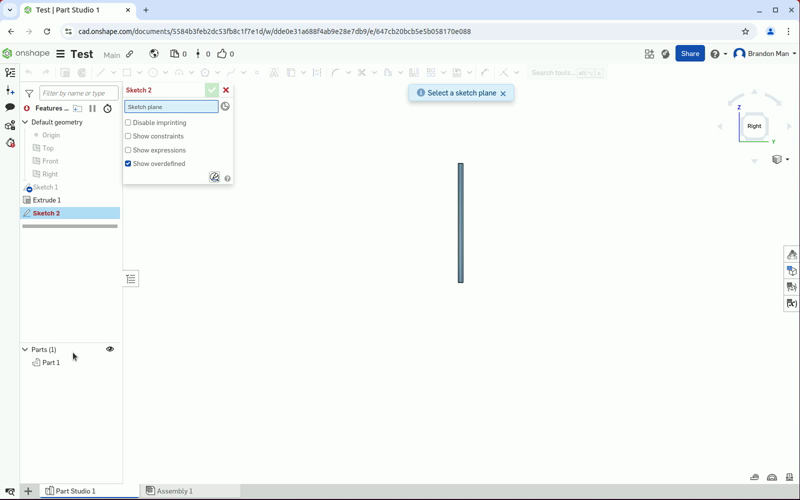
mouse_move(73, 176)
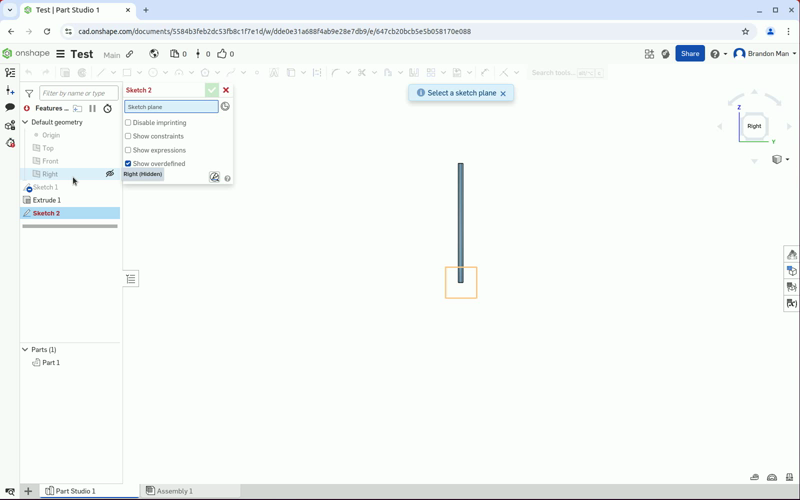
click(73, 176)
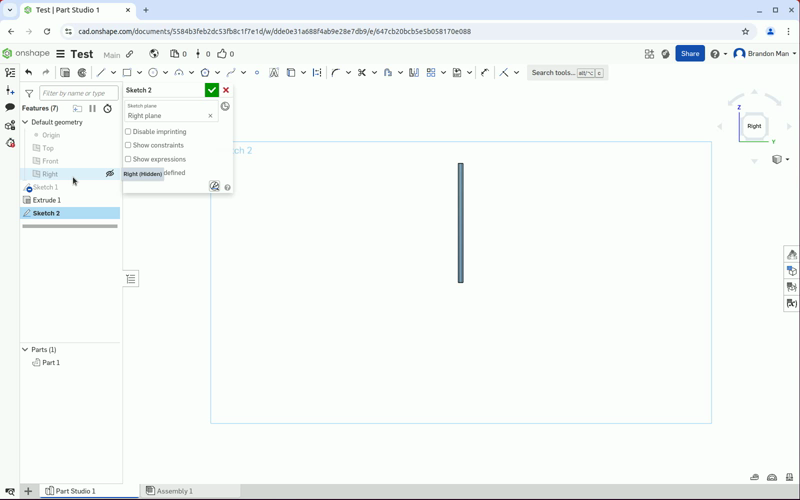
mouse_move(73, 352)
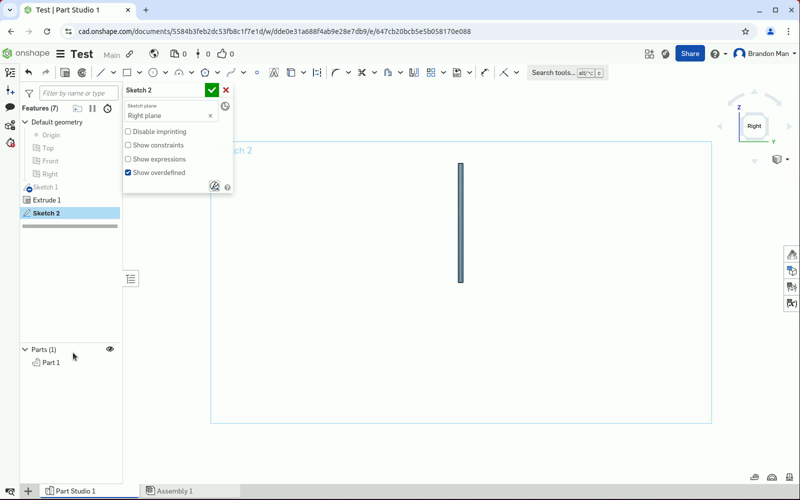
key(y)
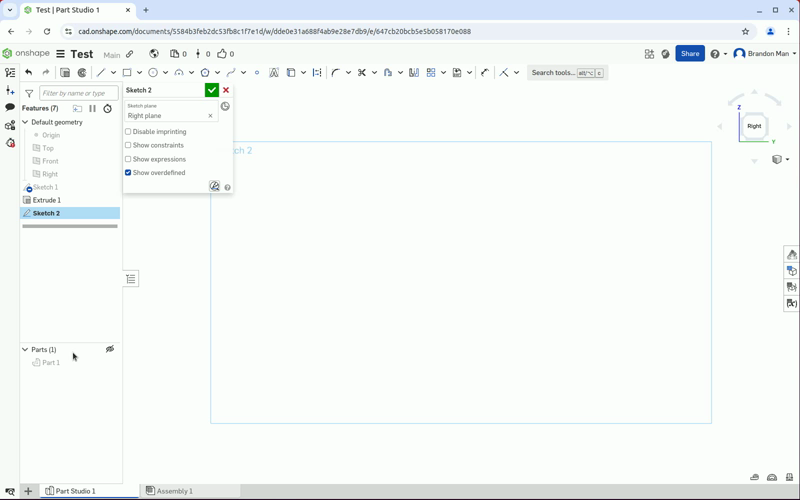
key(l)
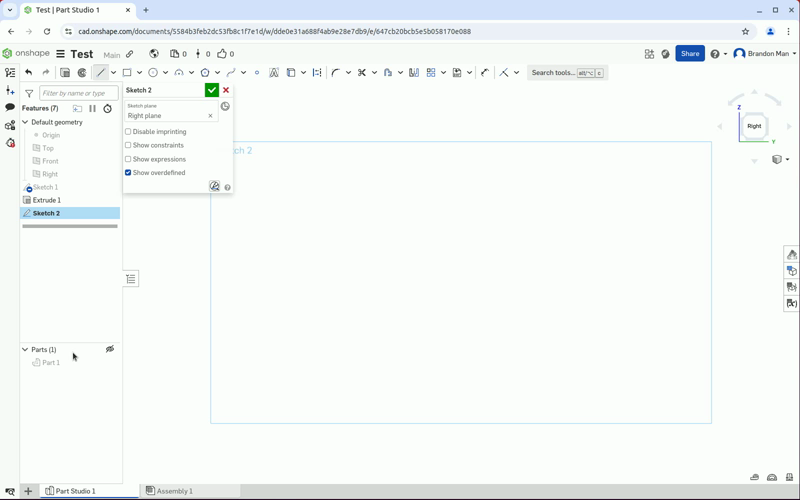
key_down(shift)
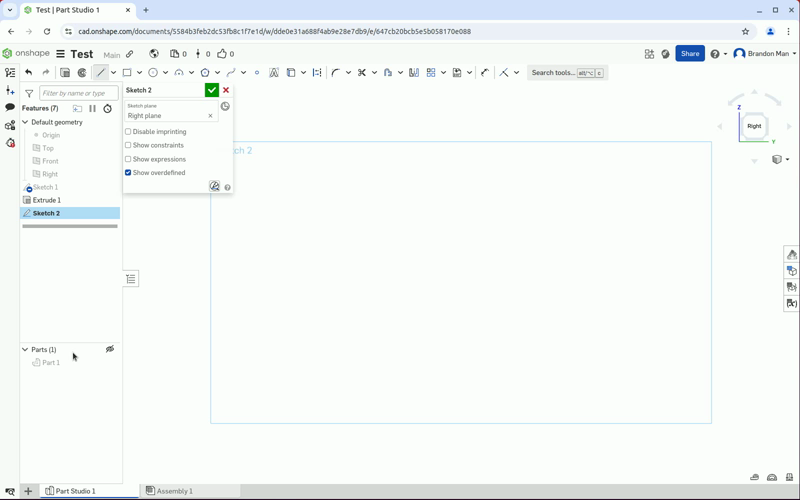
mouse_move(423, 295)
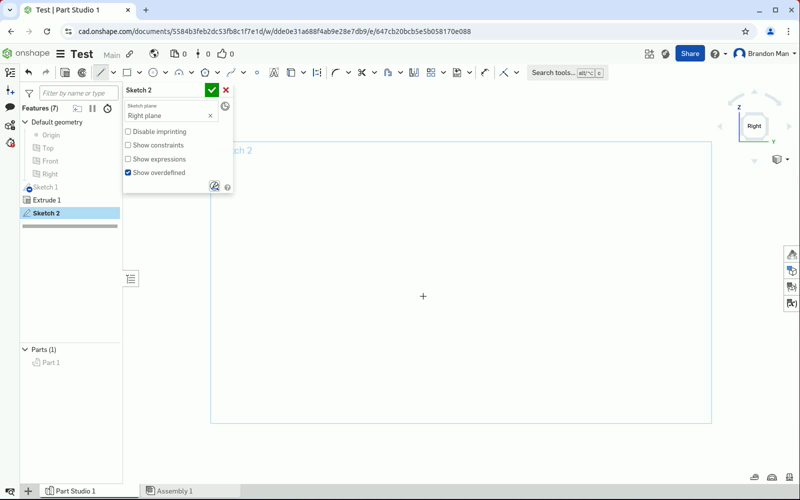
click(423, 295)
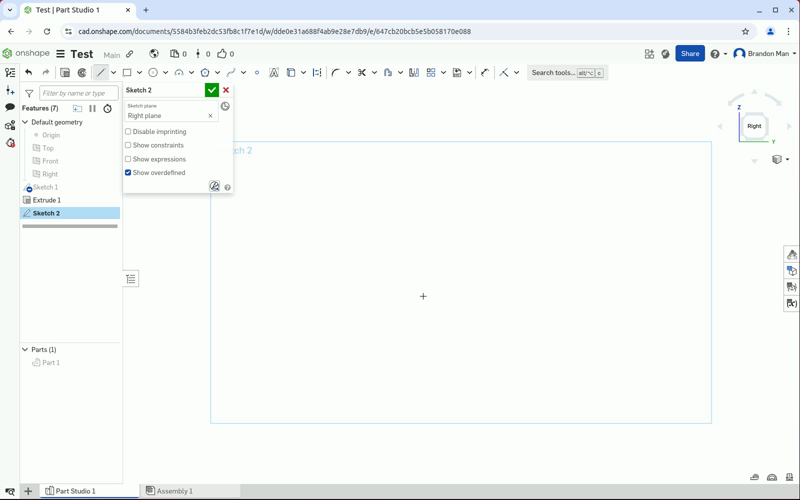
key_up(shift)
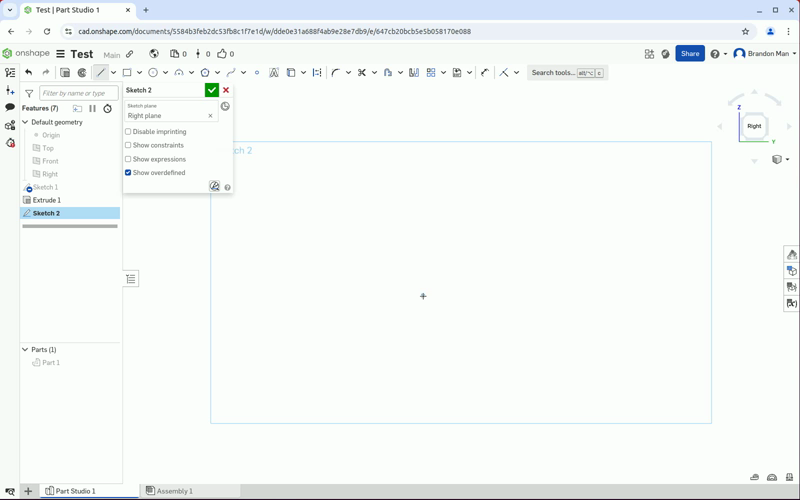
key_down(shift)
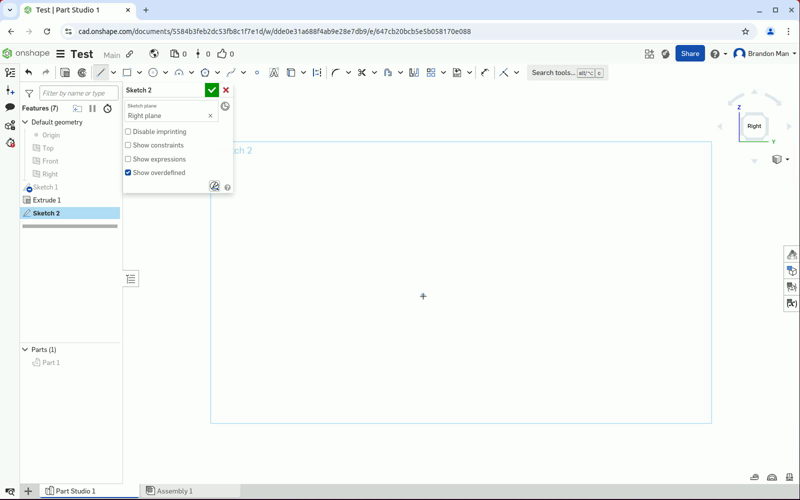
mouse_move(453, 295)
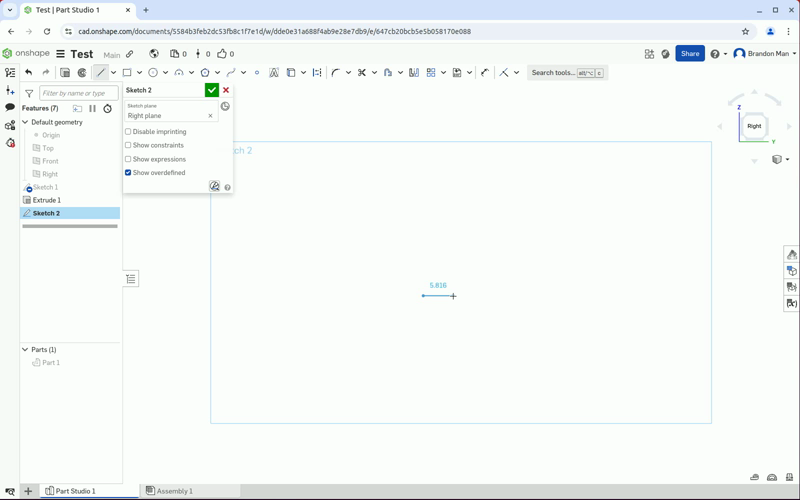
mouse_move(424, 295)
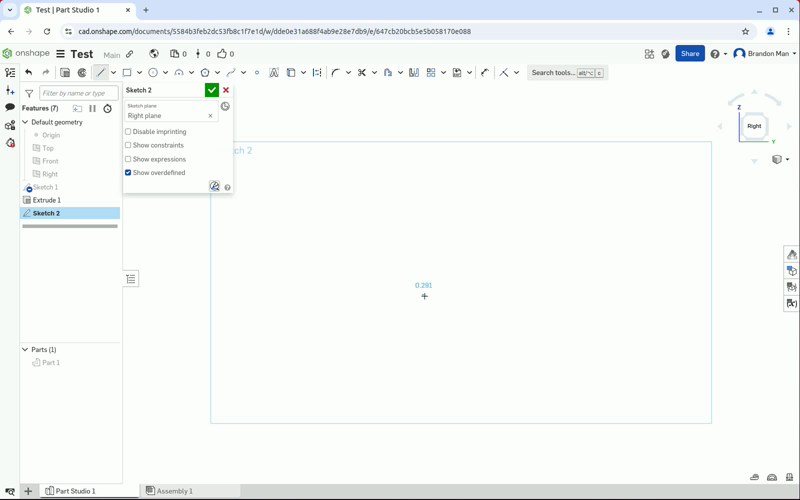
scroll(6)
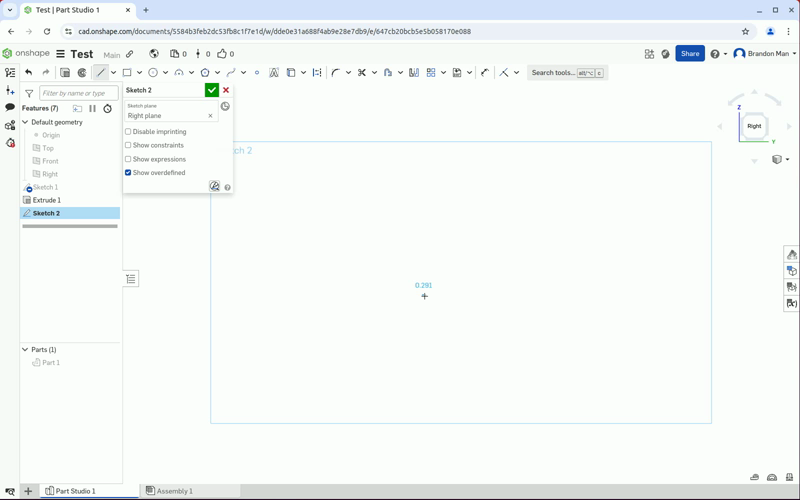
scroll(6)
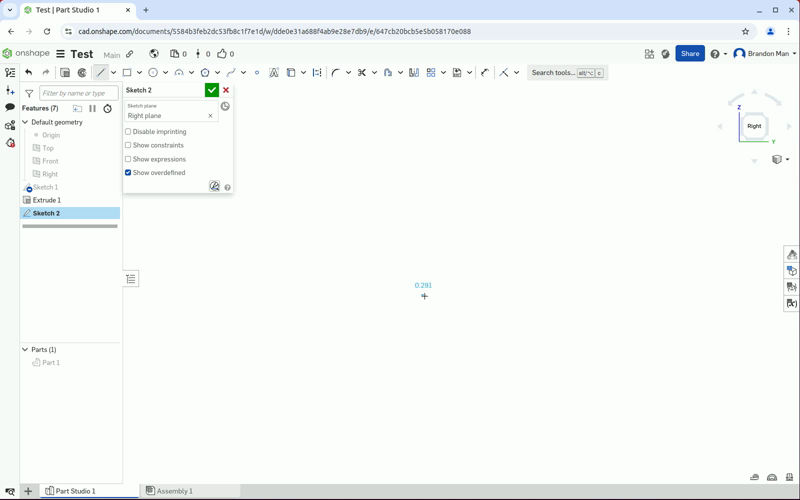
scroll(6)
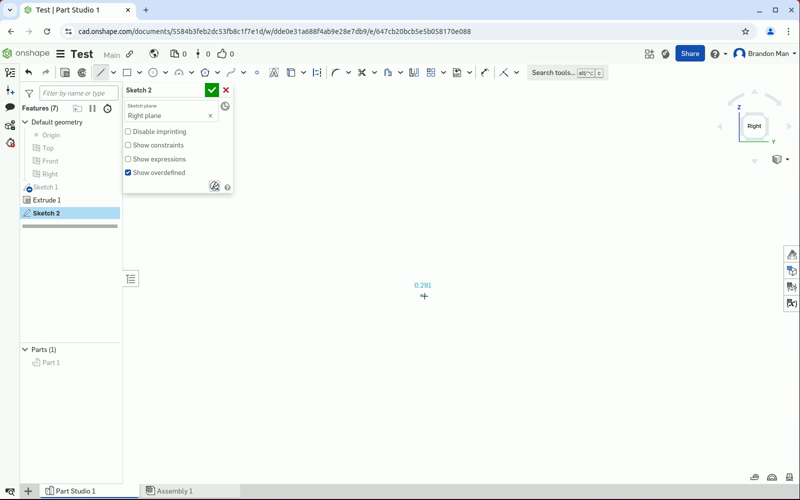
scroll(6)
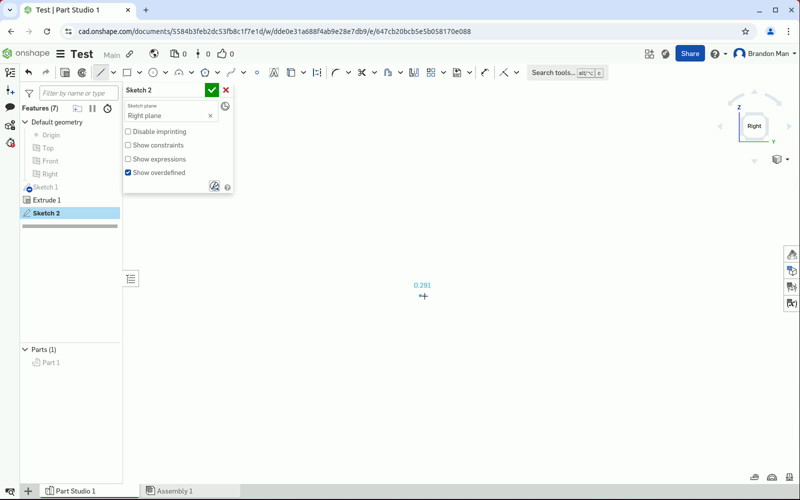
scroll(6)
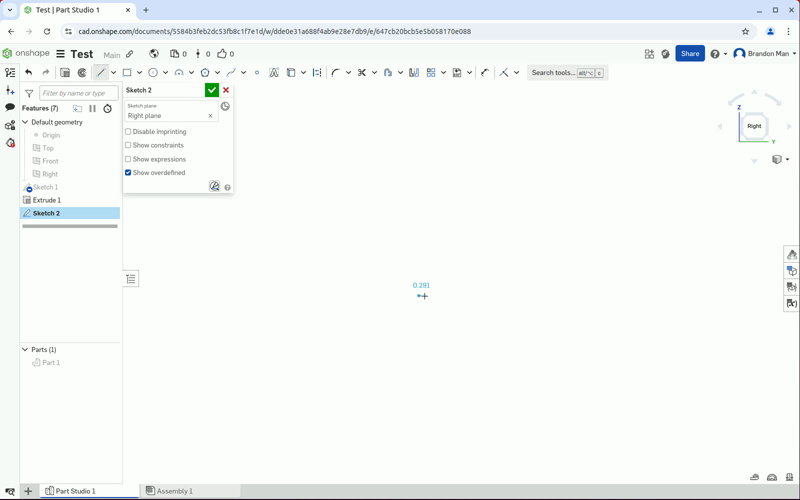
scroll(6)
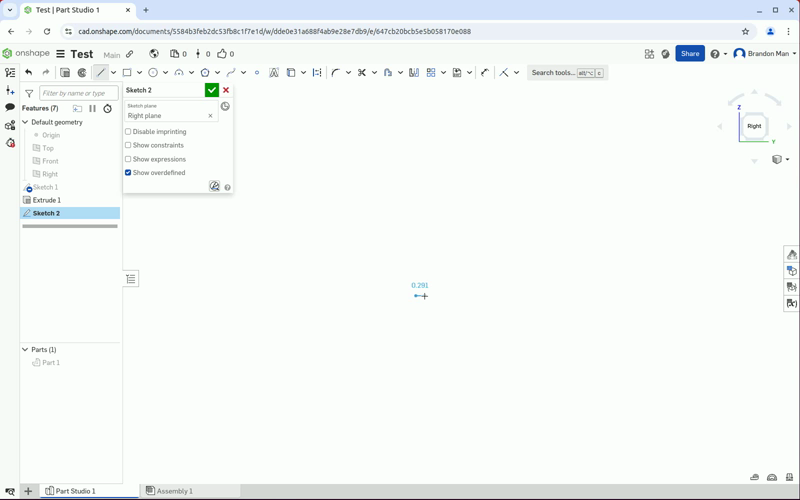
scroll(6)
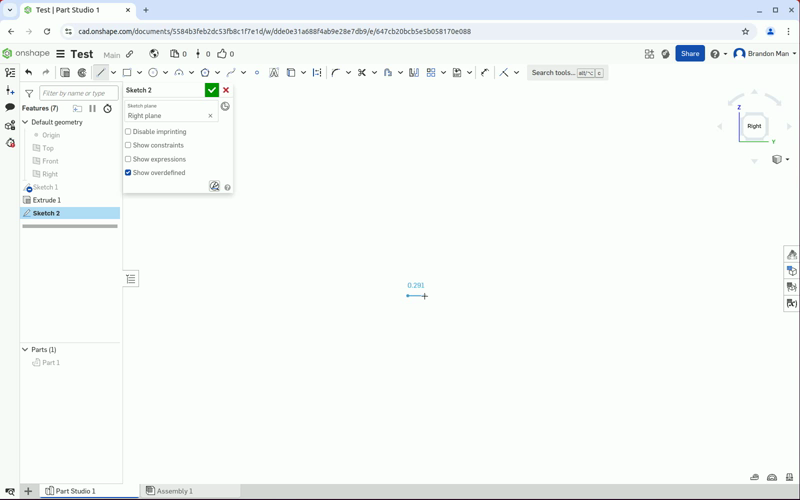
click(424, 295)
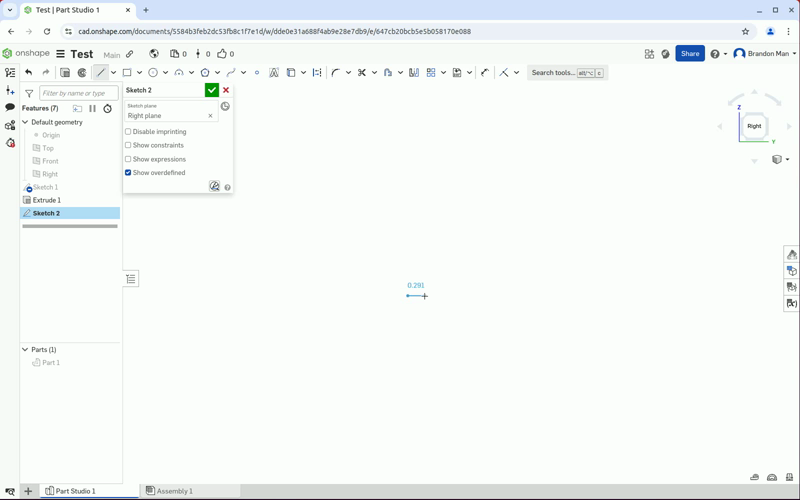
scroll(-6)
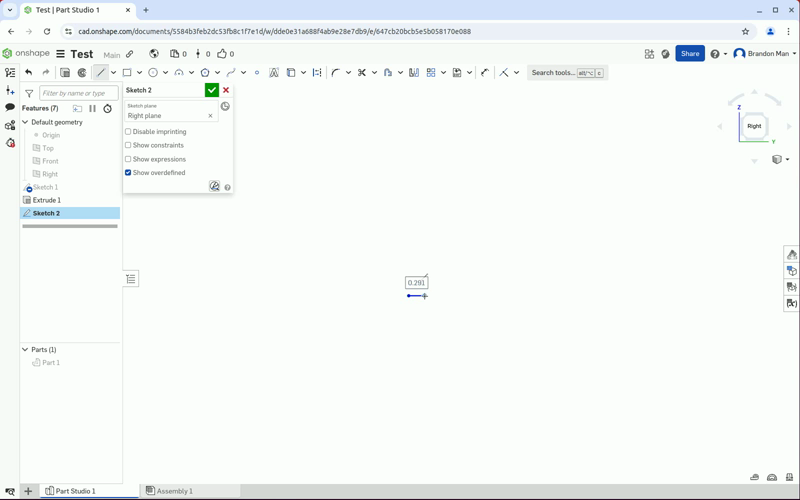
scroll(-6)
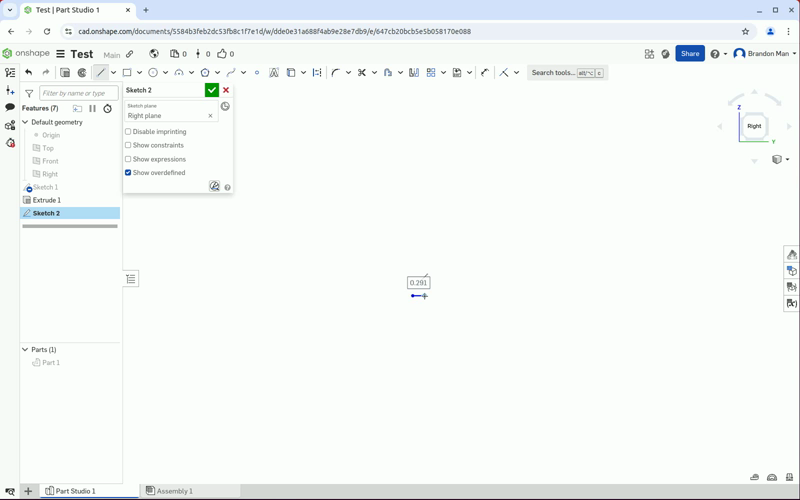
scroll(-6)
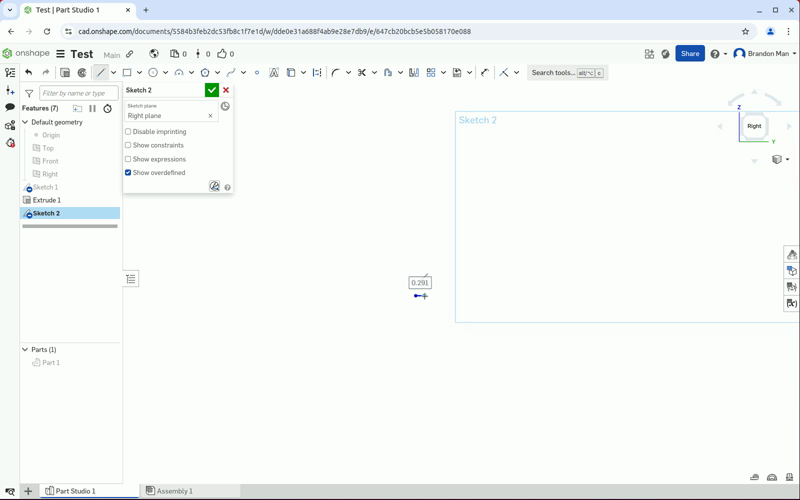
scroll(-6)
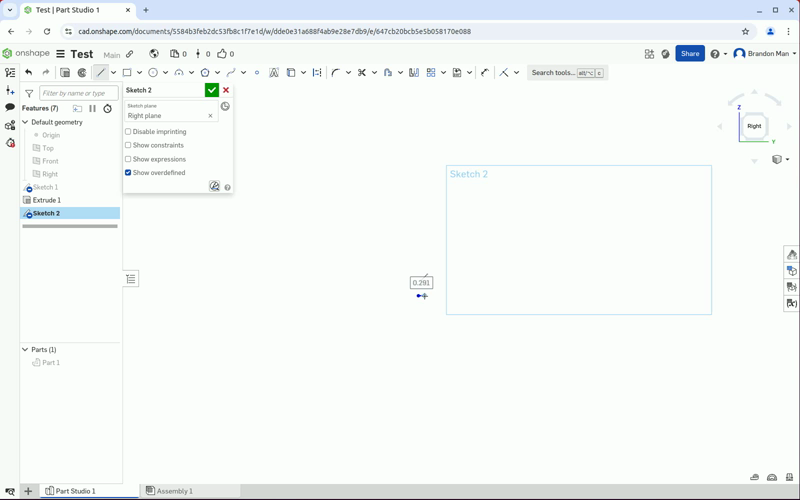
scroll(-6)
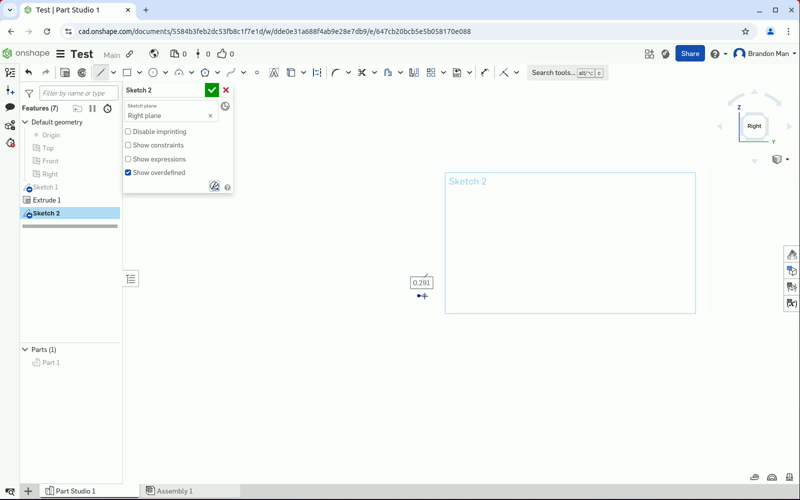
scroll(-6)
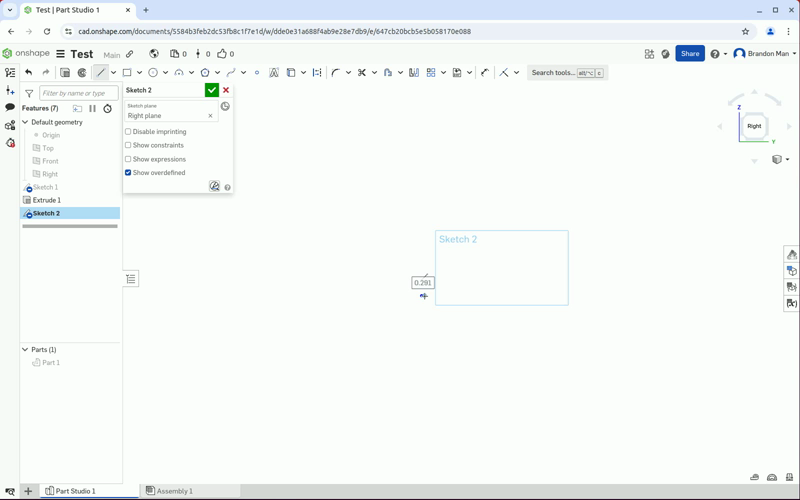
scroll(-6)
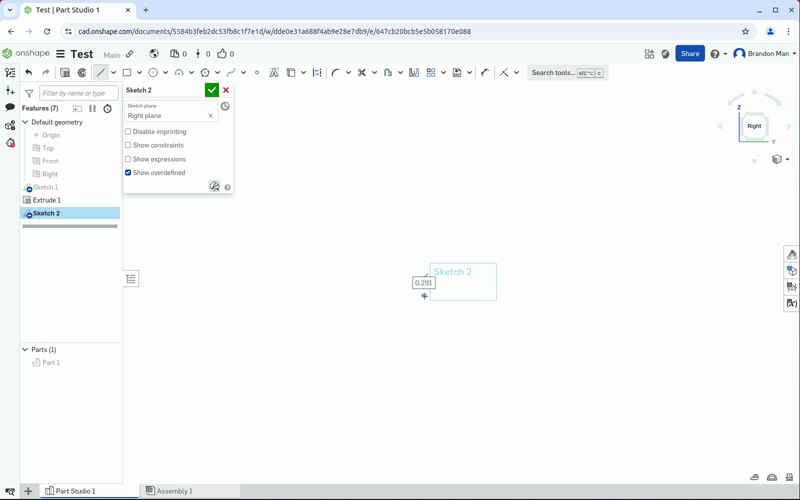
key_up(shift)
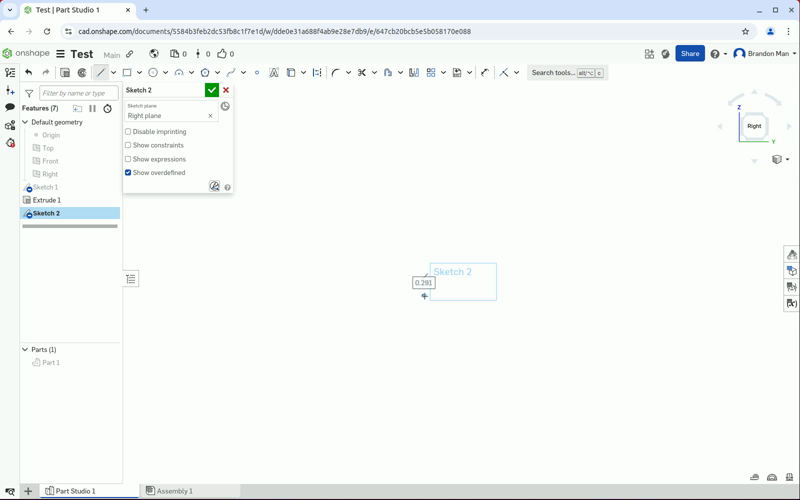
key_down(shift)
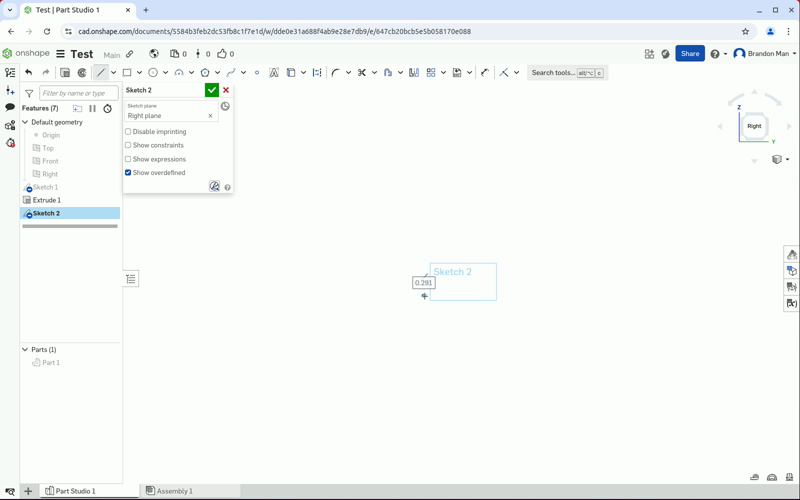
mouse_move(454, 295)
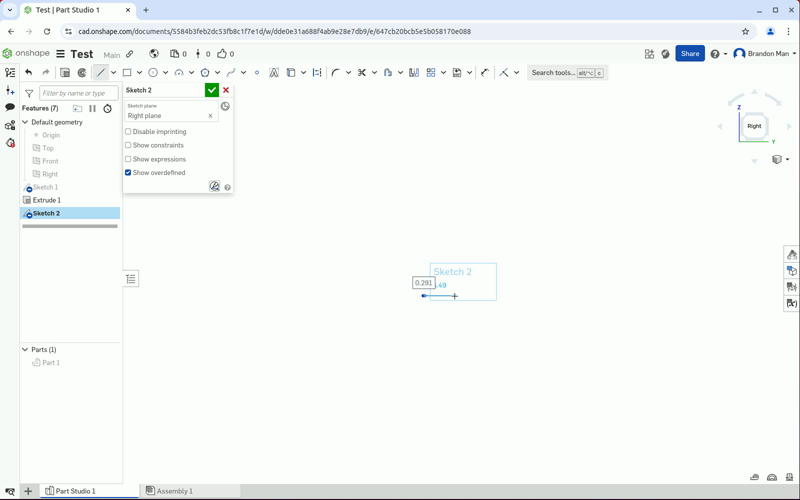
mouse_move(424, 241)
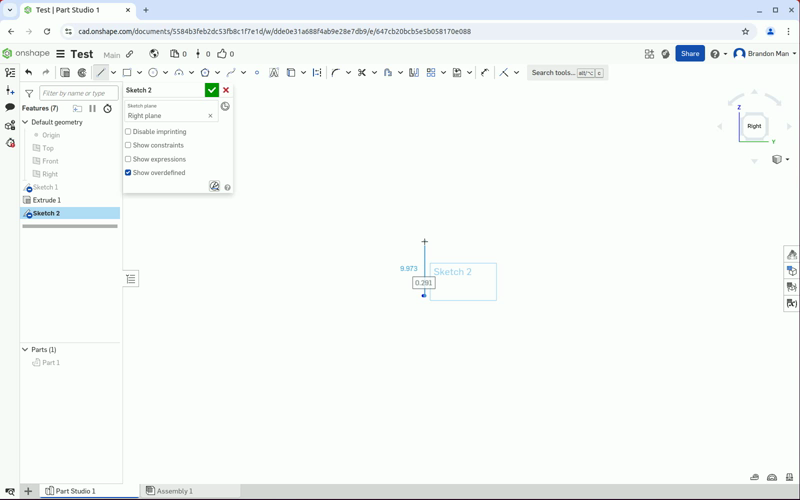
click(424, 241)
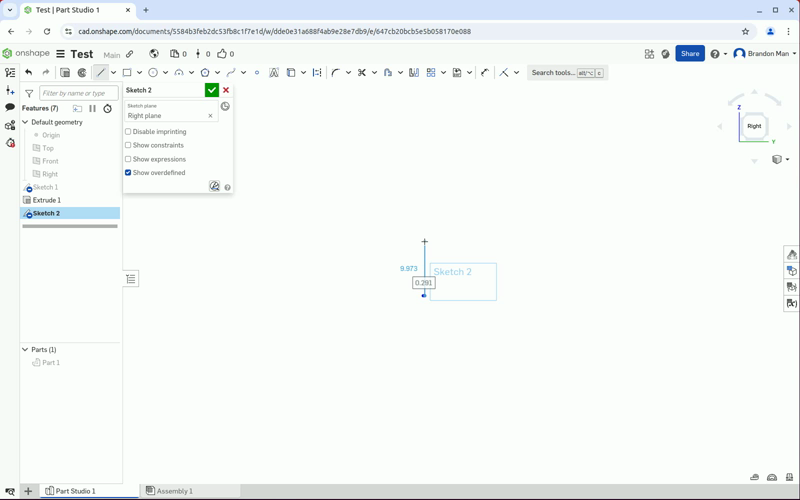
key_up(shift)
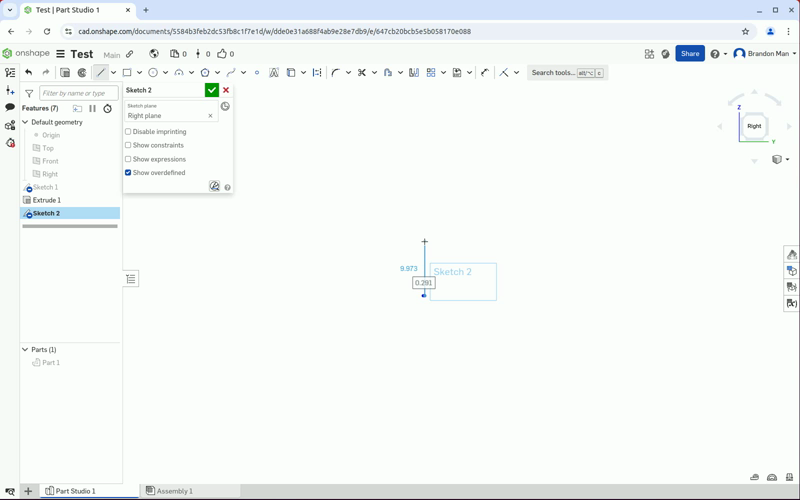
key_down(shift)
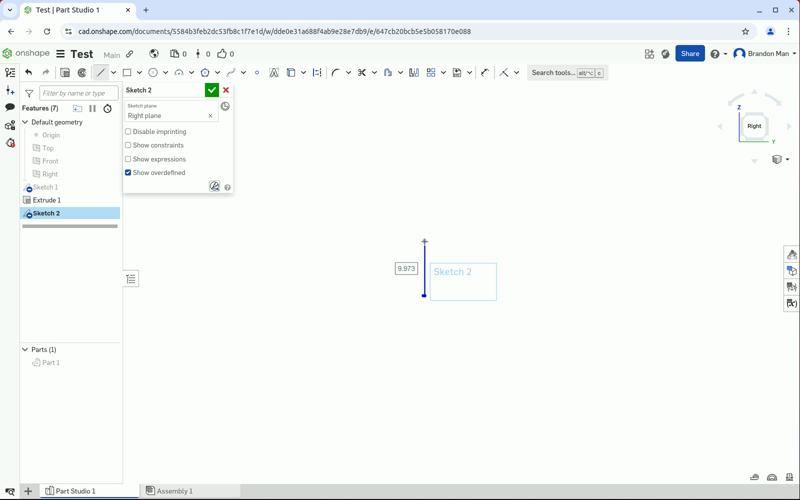
mouse_move(454, 241)
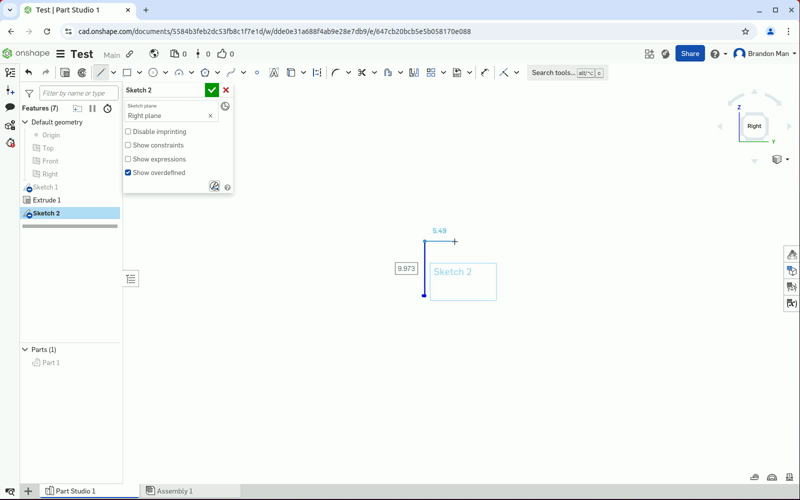
mouse_move(423, 241)
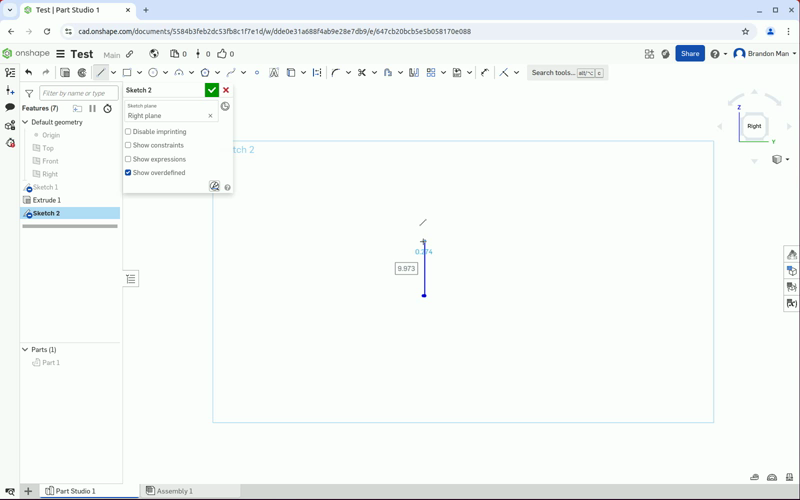
scroll(6)
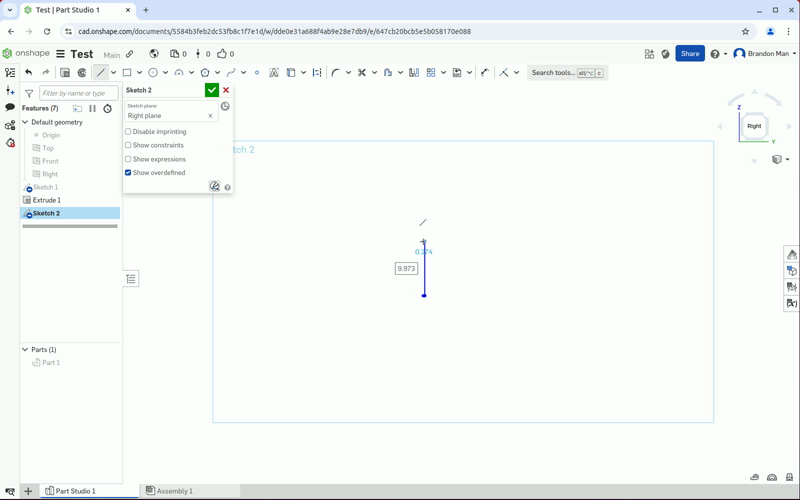
scroll(6)
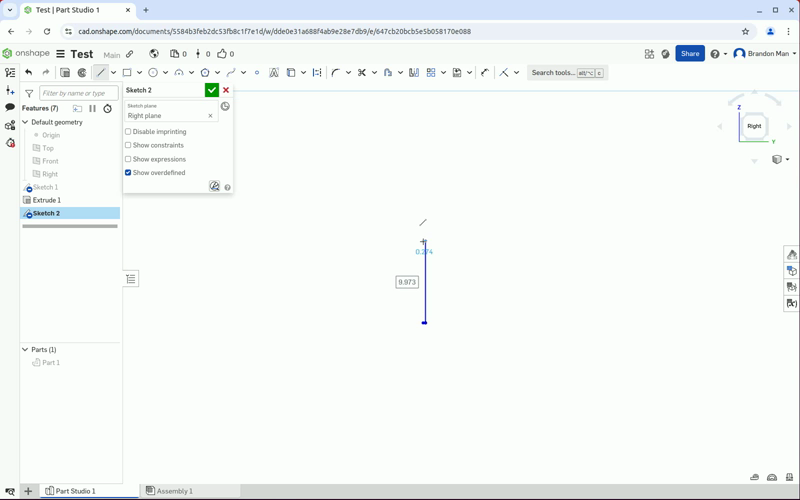
scroll(6)
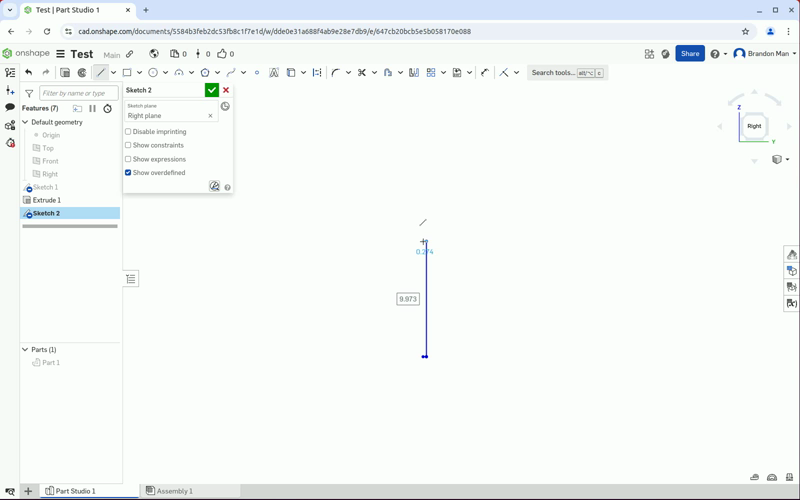
scroll(6)
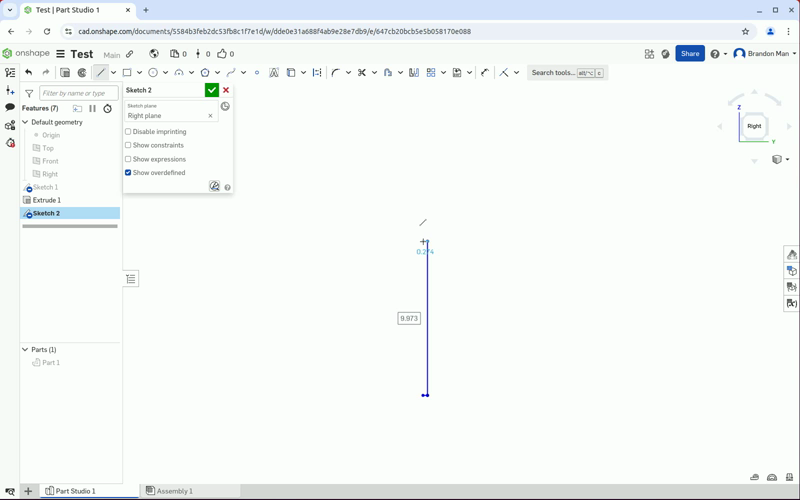
scroll(6)
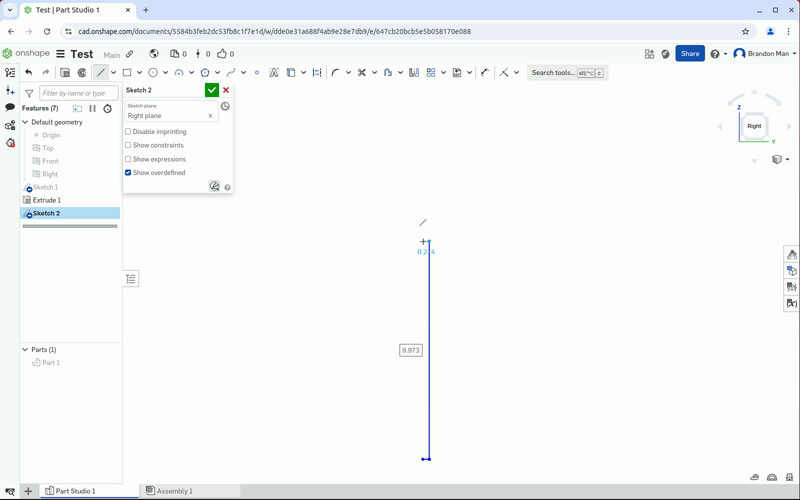
scroll(6)
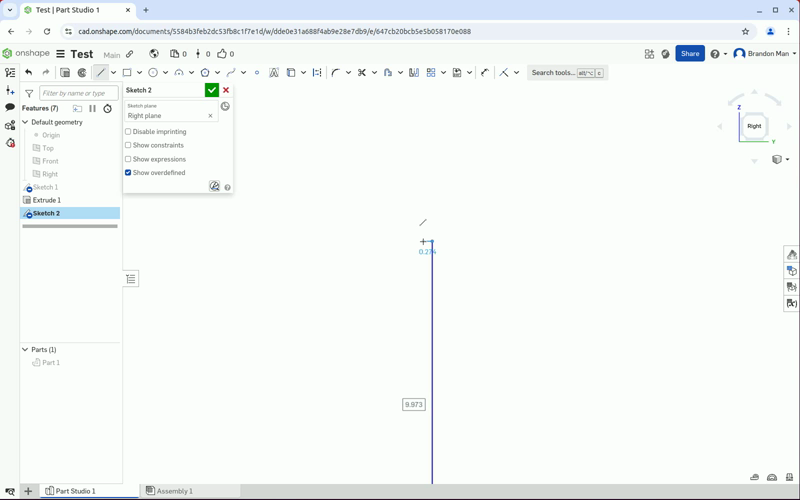
scroll(6)
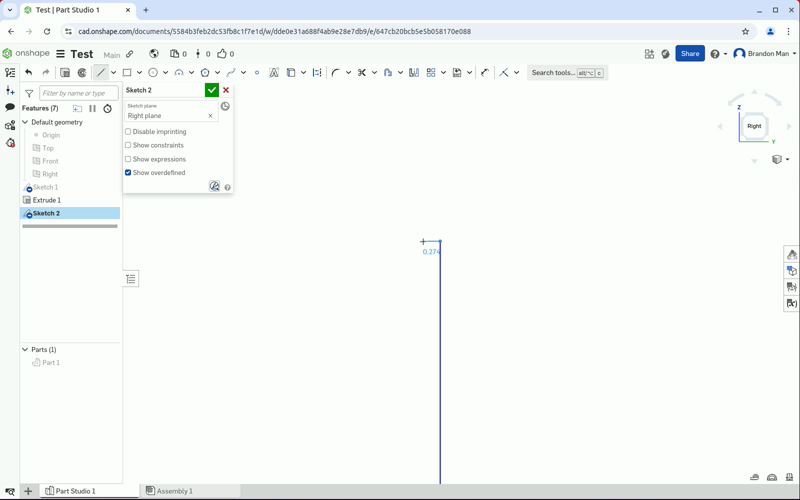
click(423, 241)
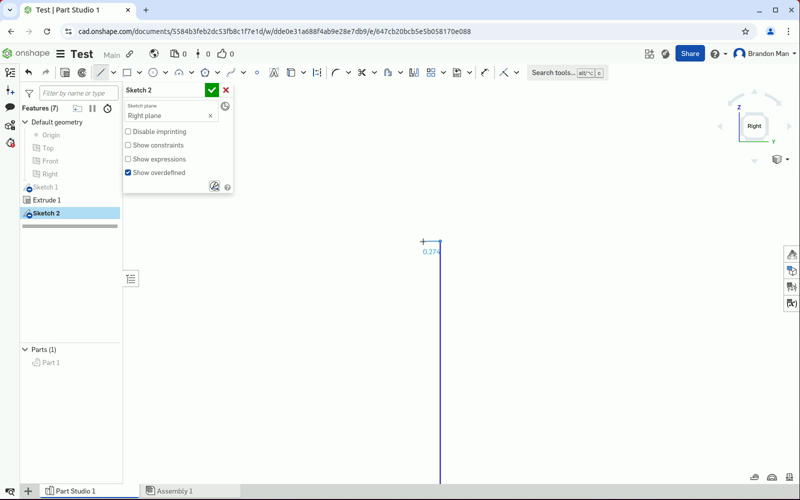
scroll(-6)
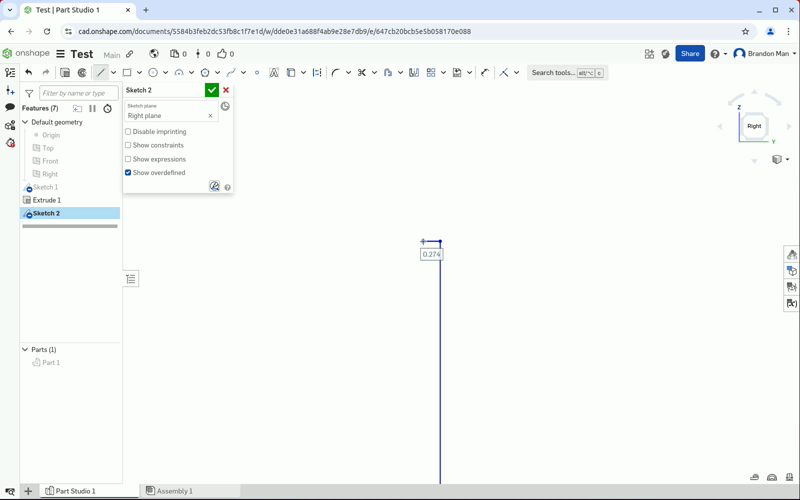
scroll(-6)
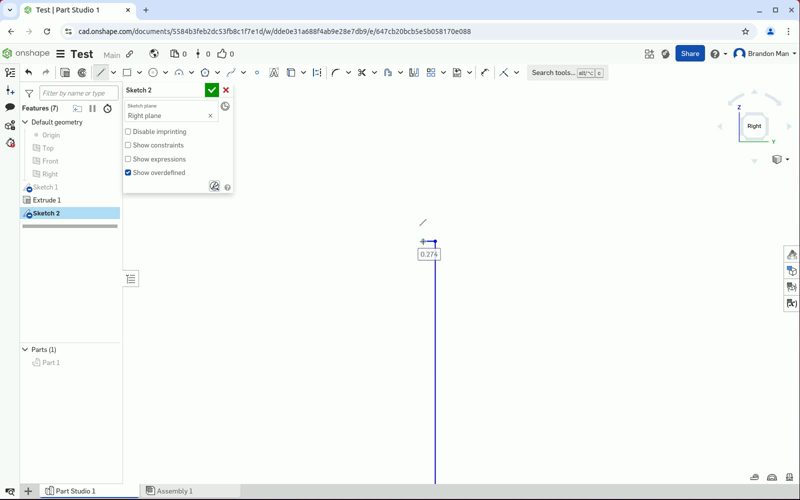
scroll(-6)
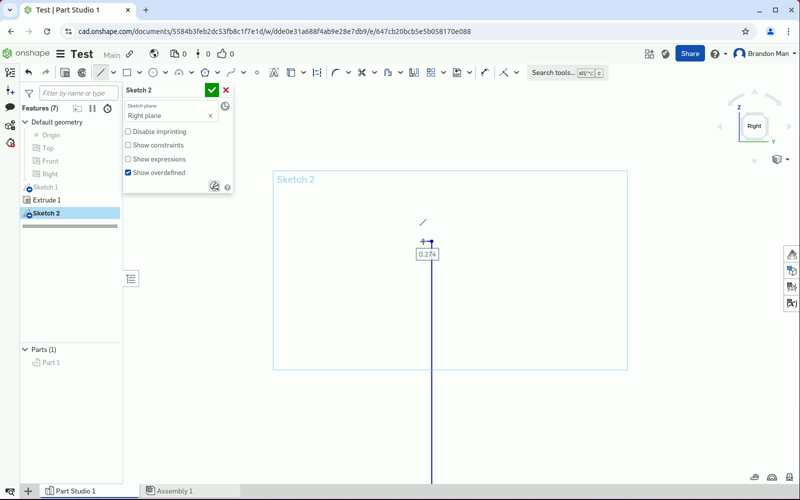
scroll(-6)
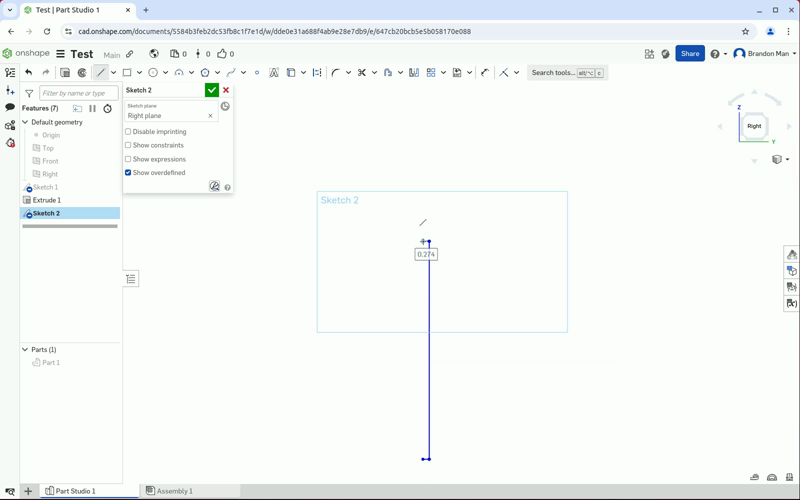
scroll(-6)
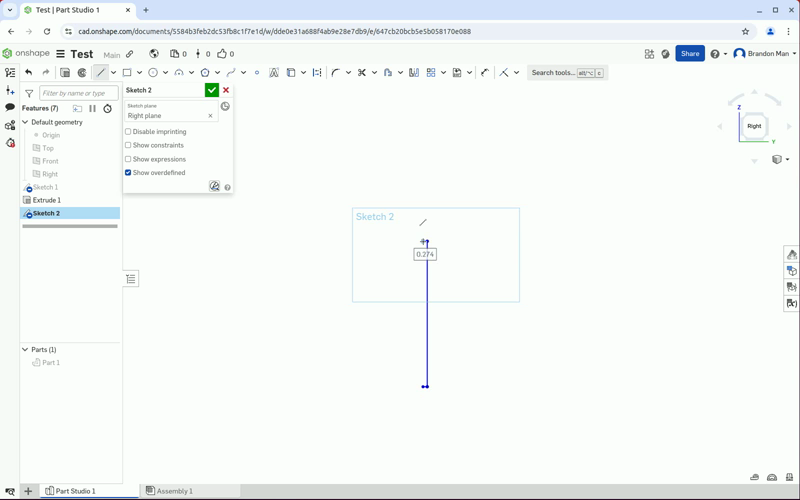
scroll(-6)
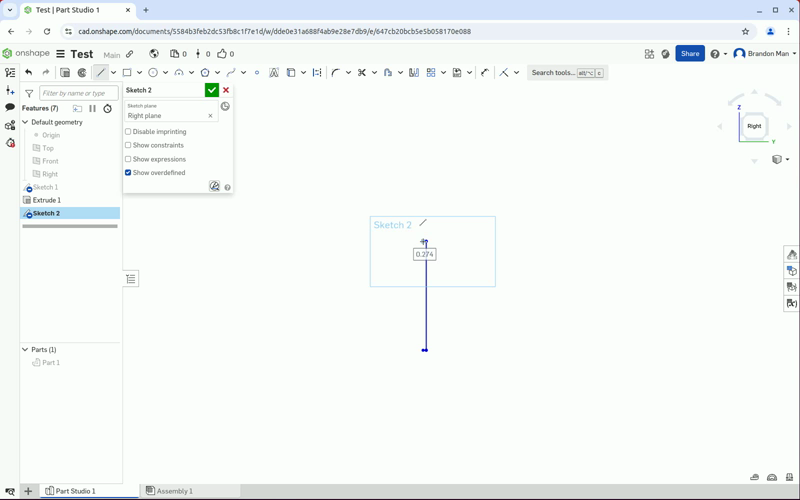
scroll(-6)
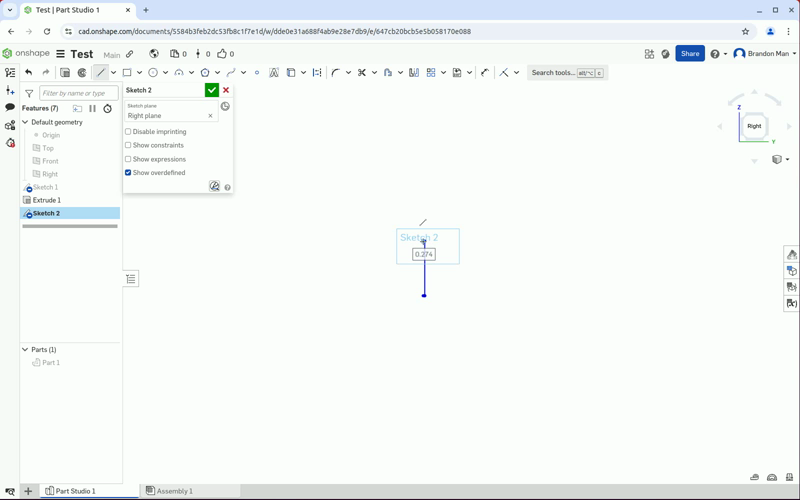
key_up(shift)
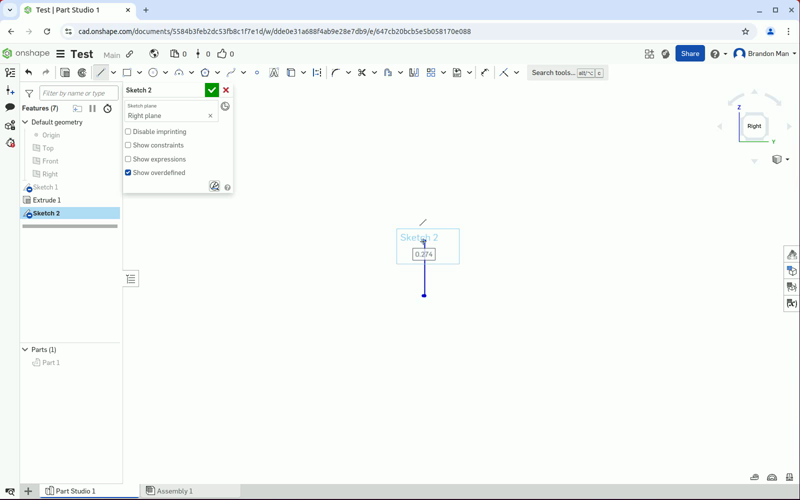
mouse_move(453, 241)
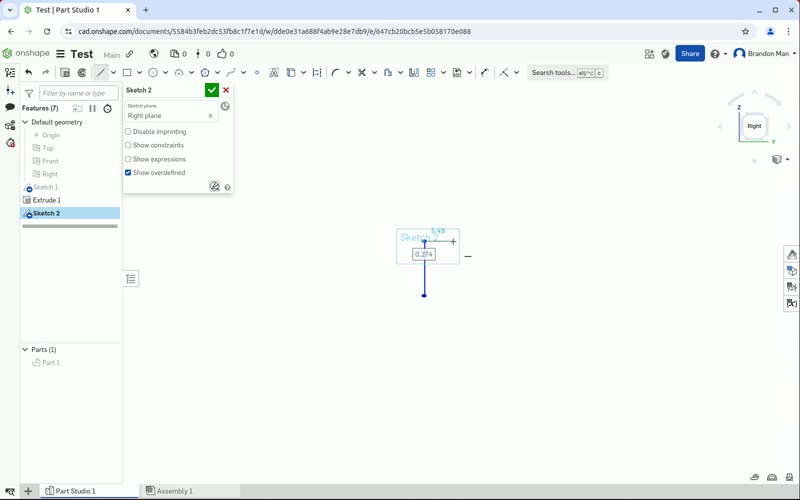
key_down(shift)
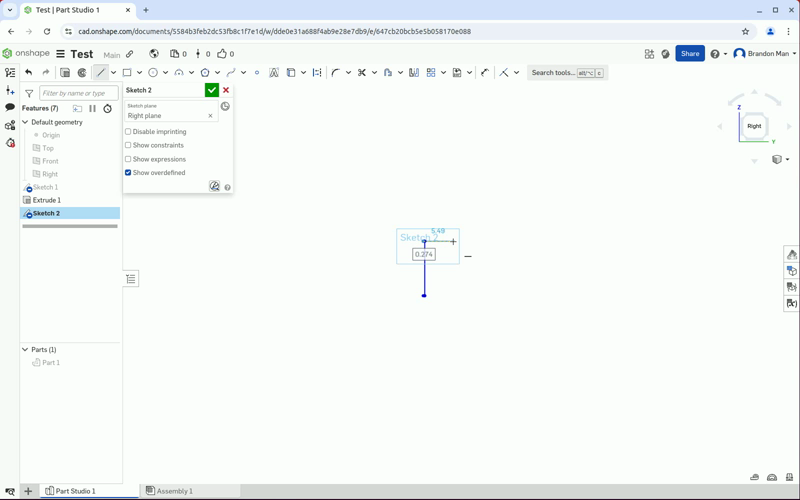
mouse_move(423, 295)
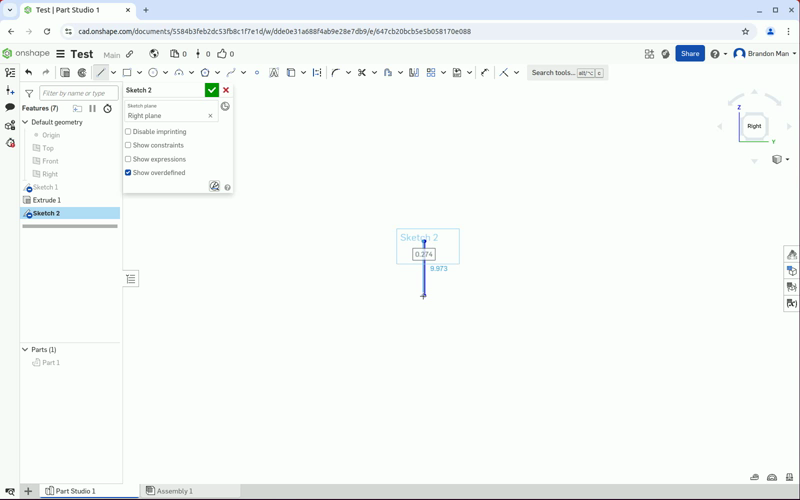
scroll(6)
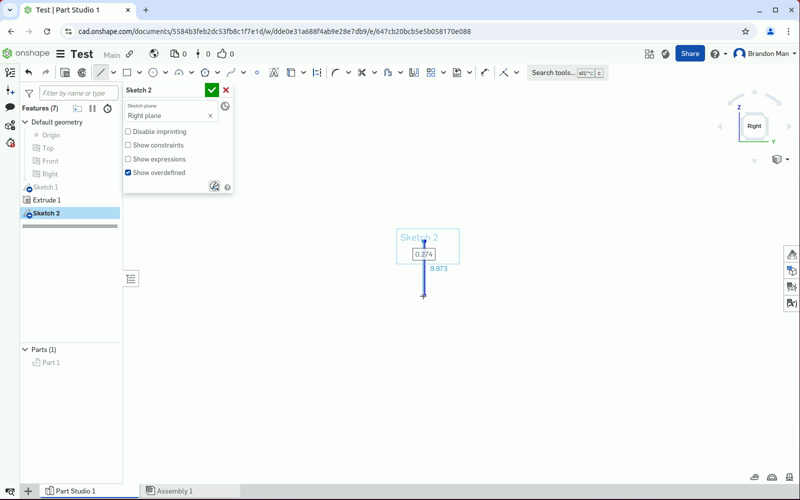
scroll(6)
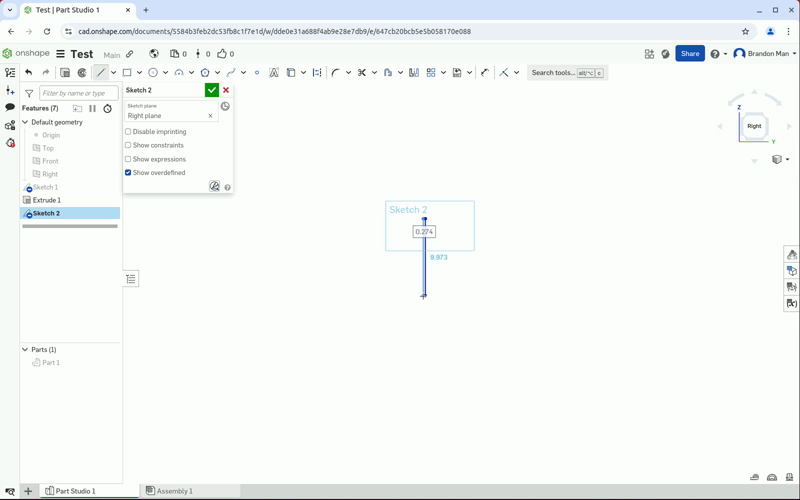
scroll(6)
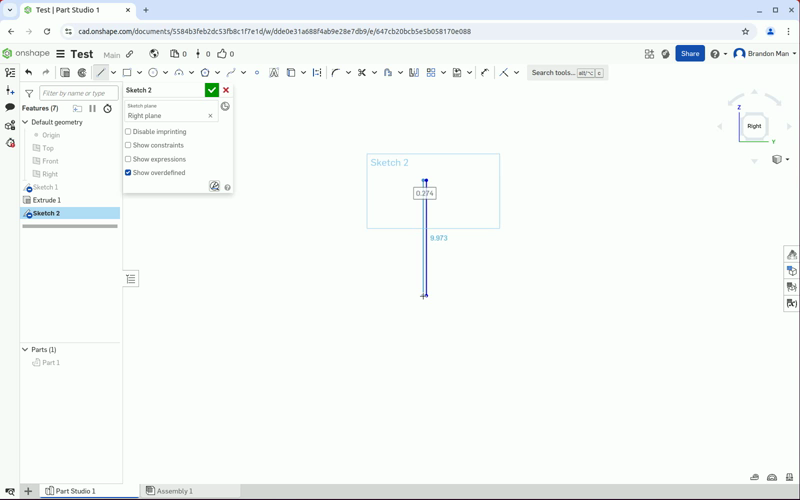
scroll(6)
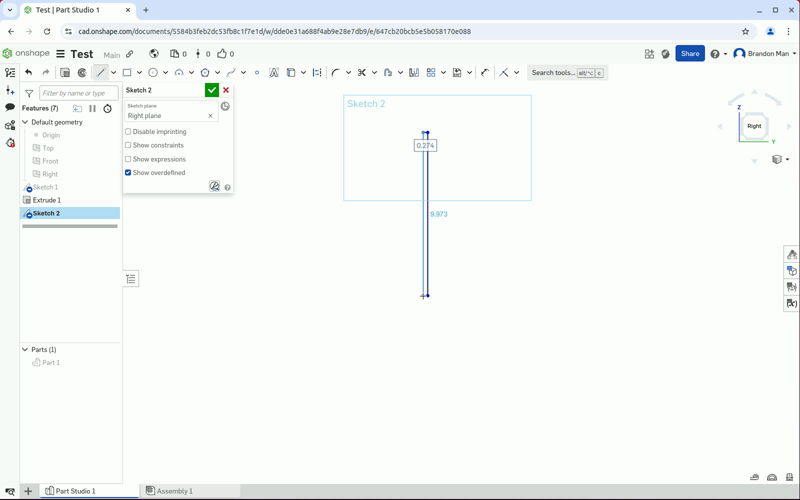
scroll(6)
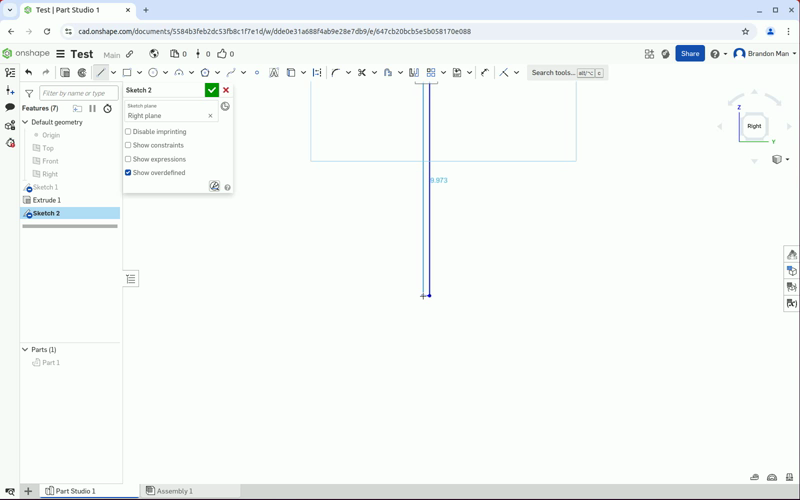
scroll(6)
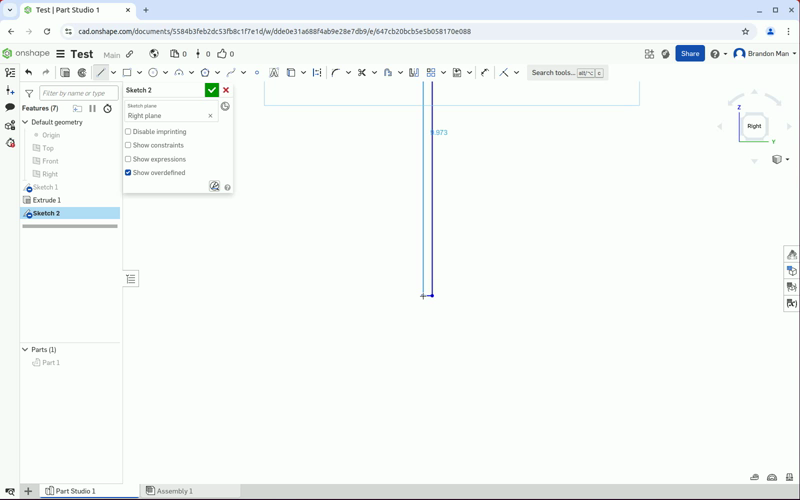
scroll(6)
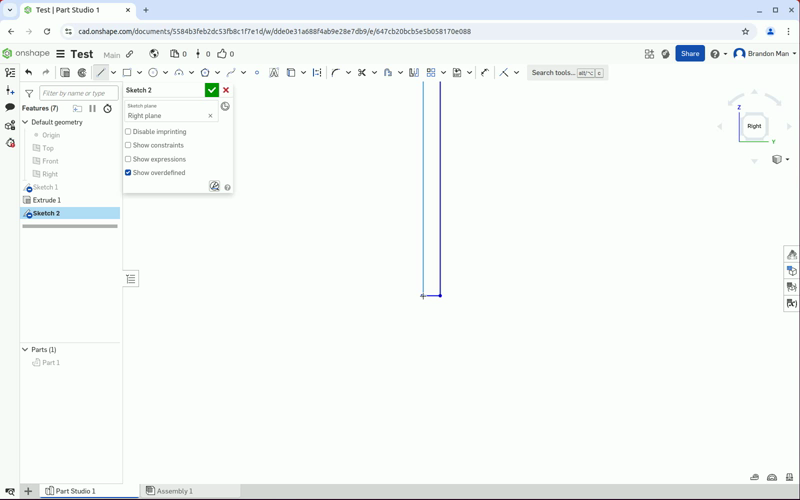
key_up(shift)
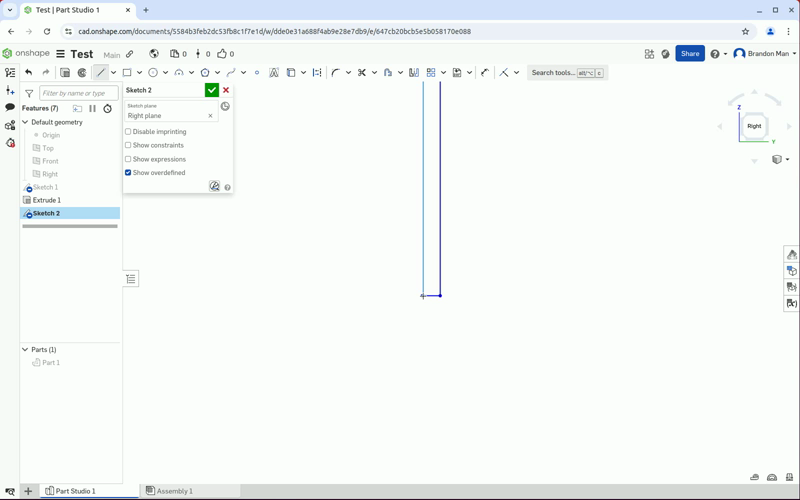
click(423, 295)
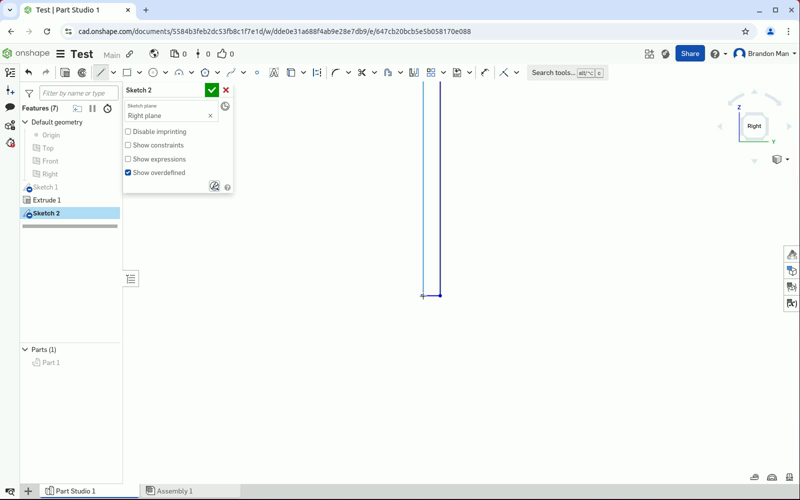
scroll(-6)
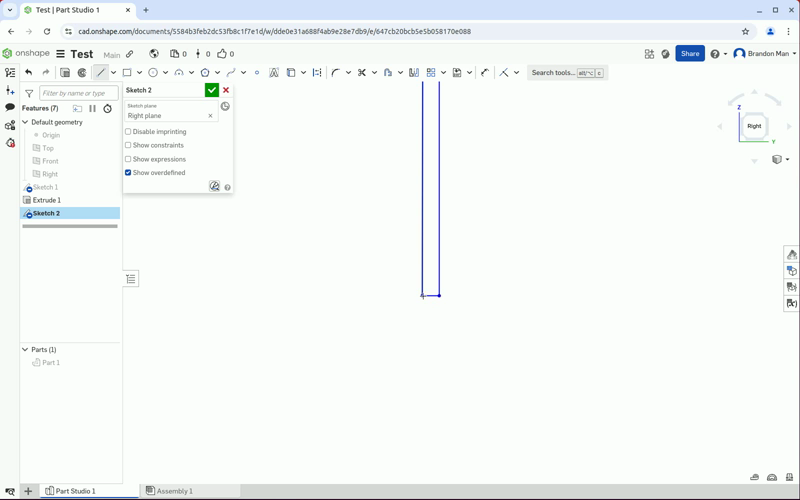
scroll(-6)
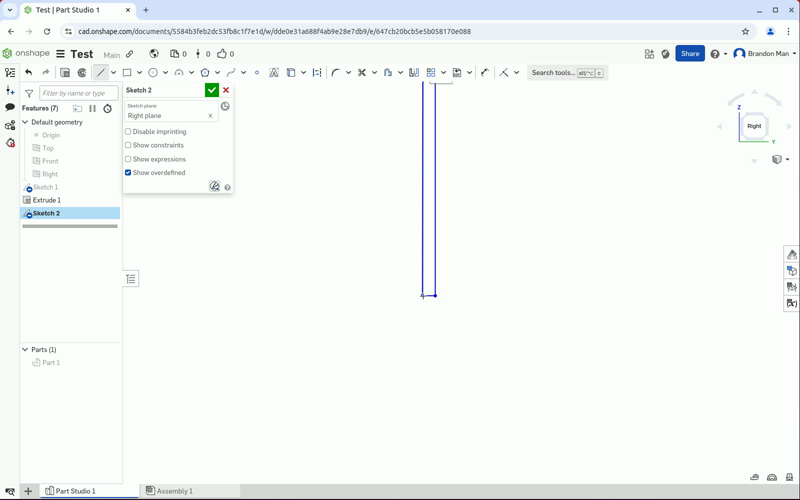
scroll(-6)
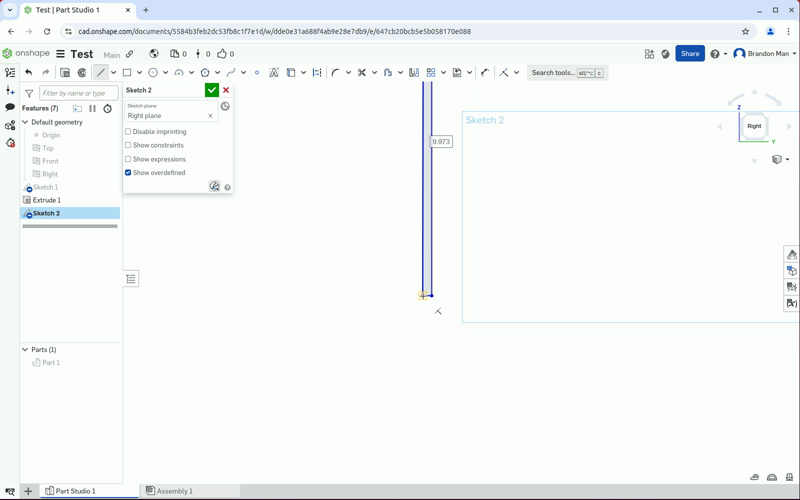
scroll(-6)
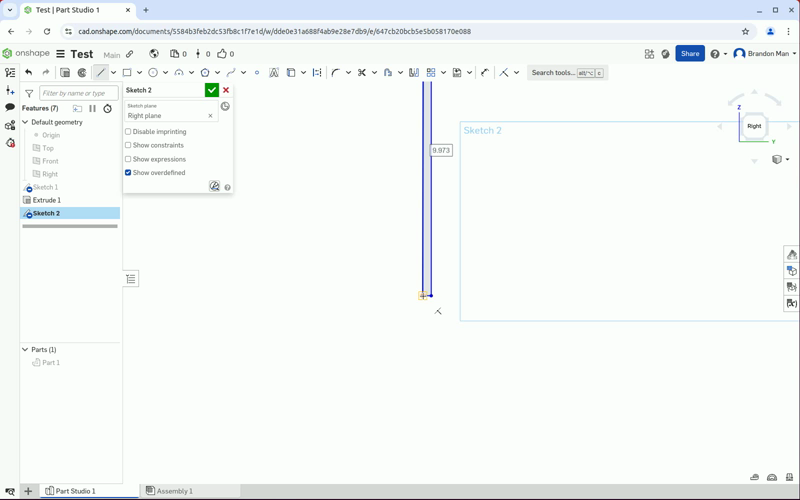
scroll(-6)
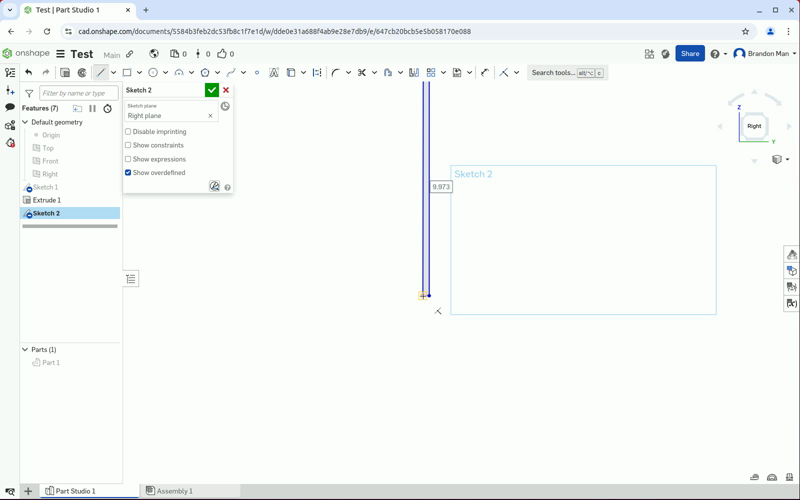
scroll(-6)
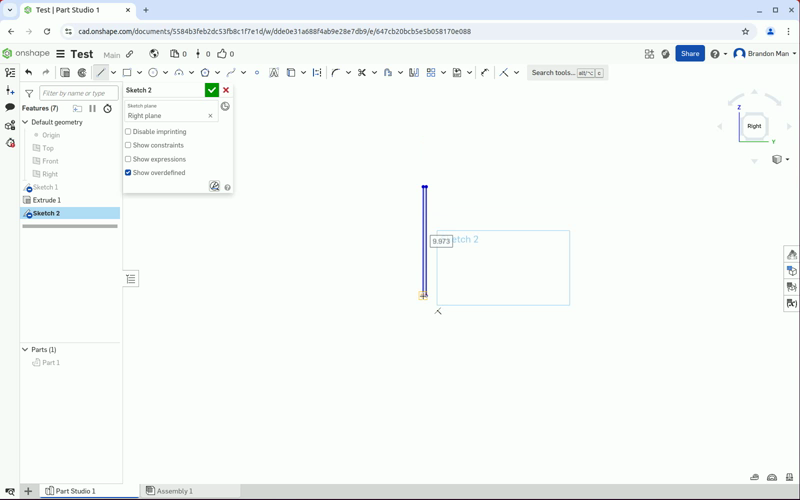
scroll(-6)
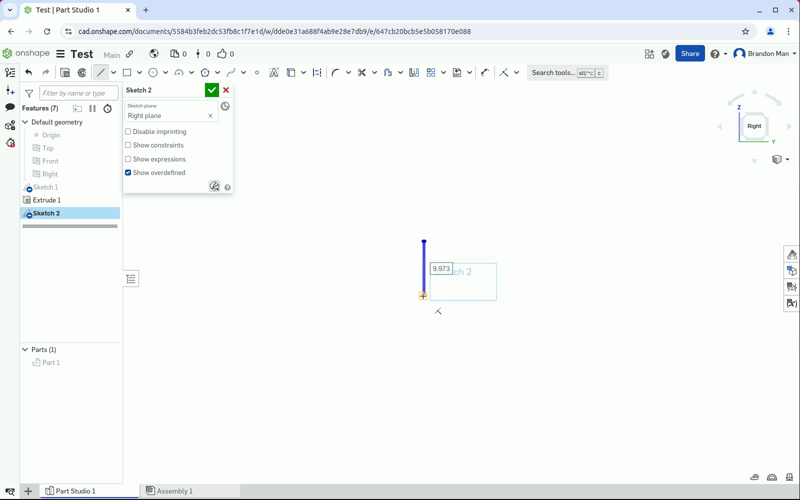
key(esc)
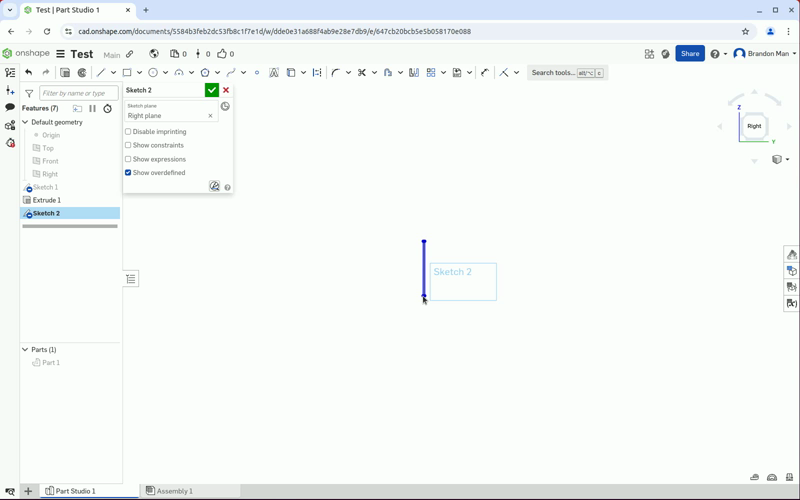
mouse_move(423, 264)
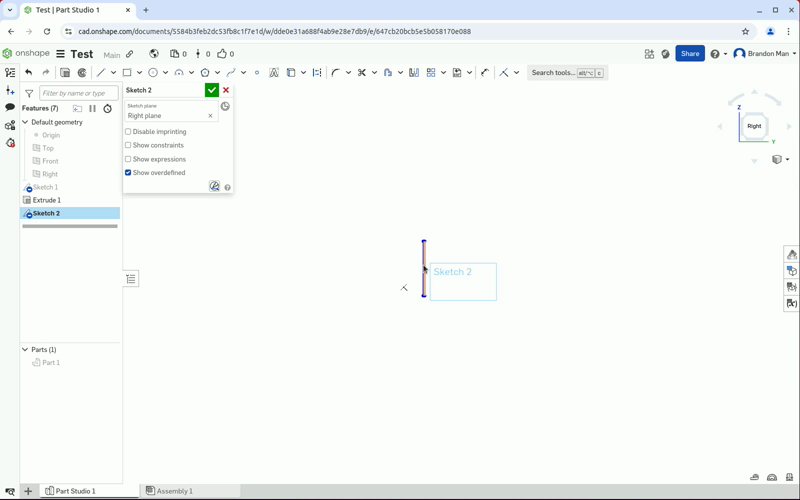
scroll(6)
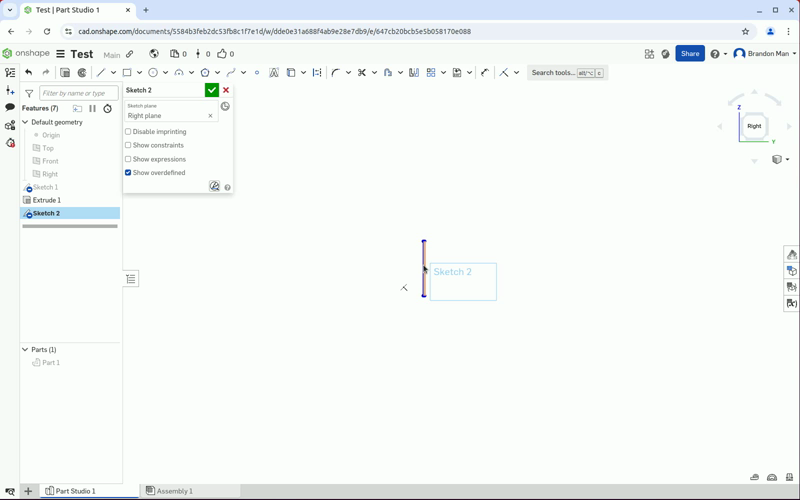
scroll(6)
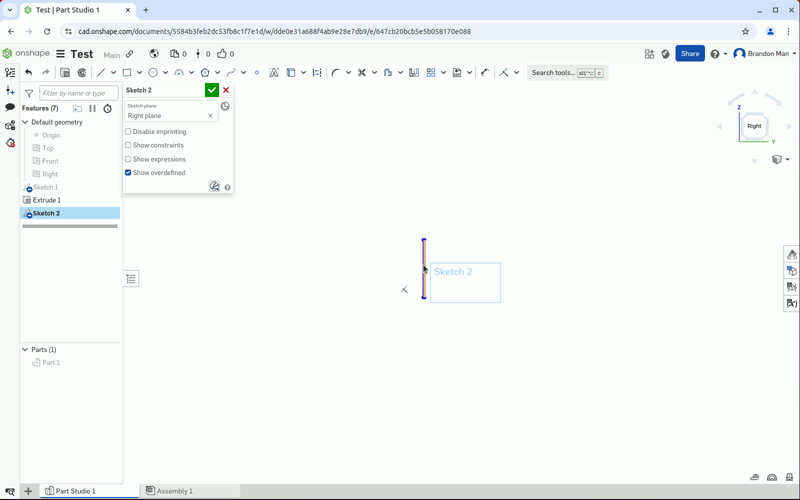
scroll(6)
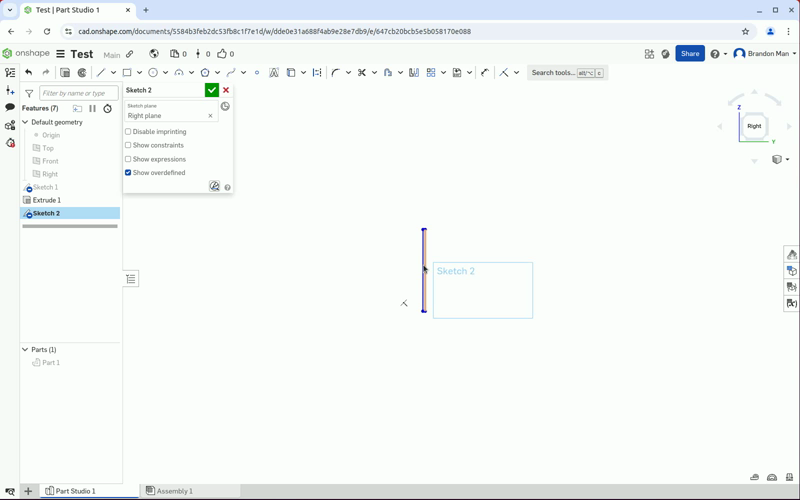
scroll(6)
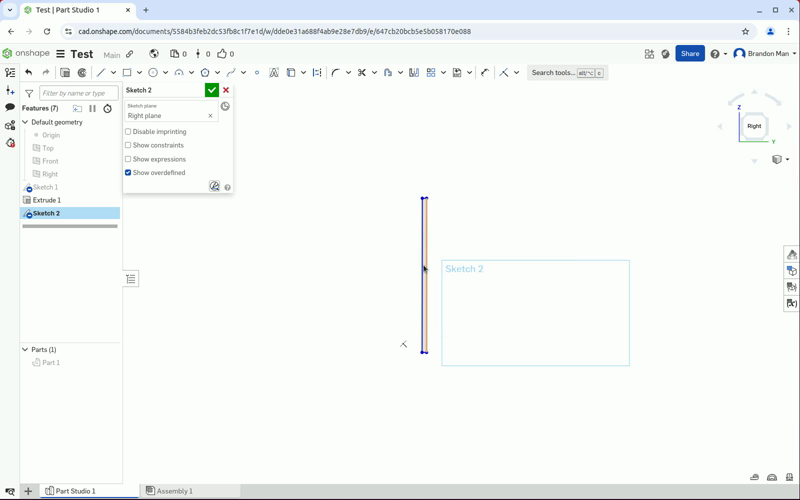
scroll(6)
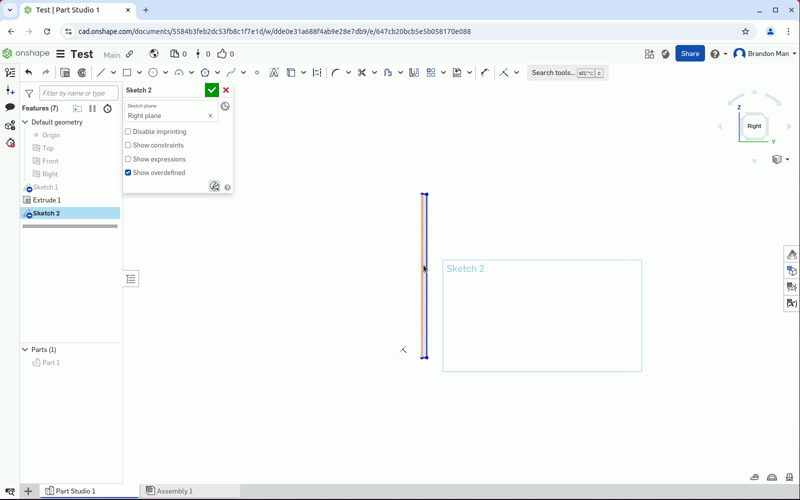
scroll(6)
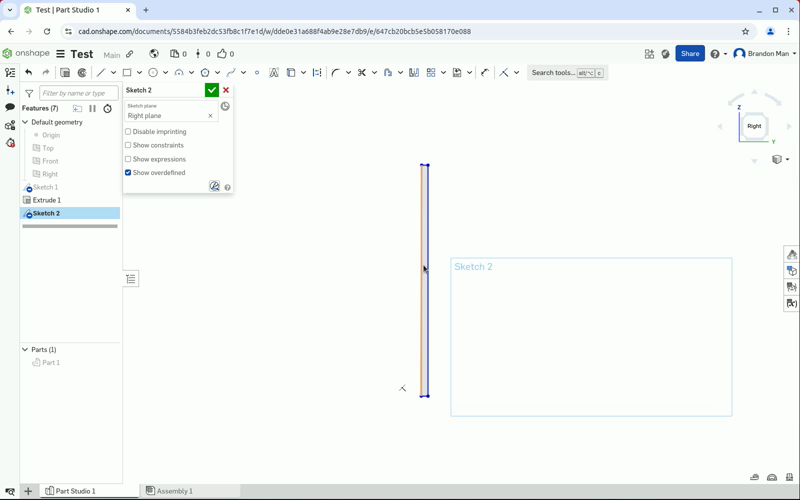
scroll(6)
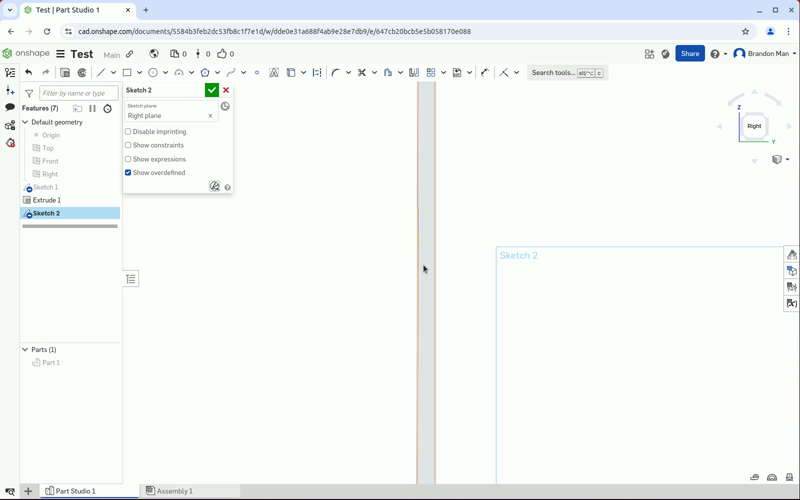
click(423, 264)
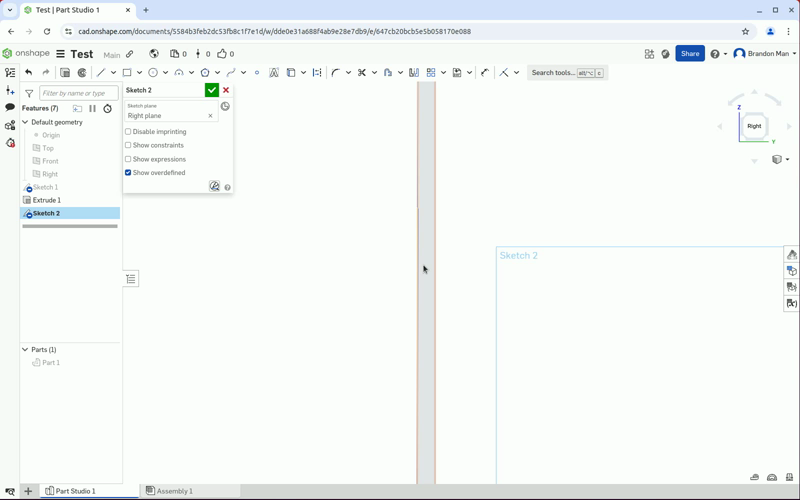
scroll(-6)
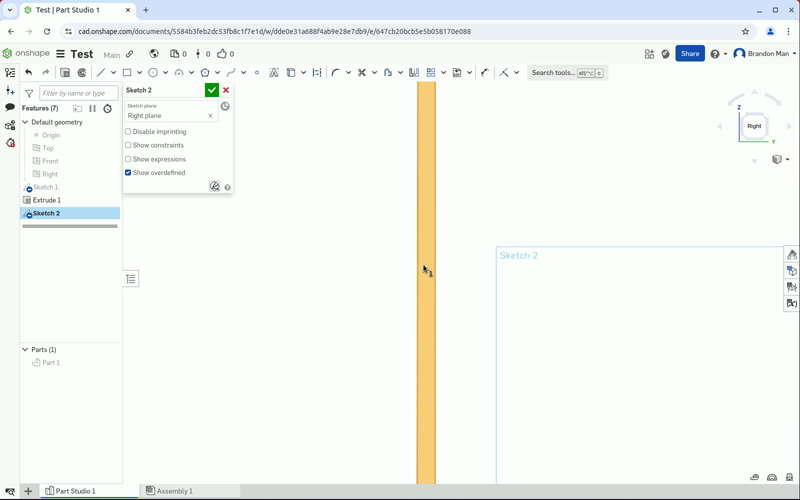
scroll(-6)
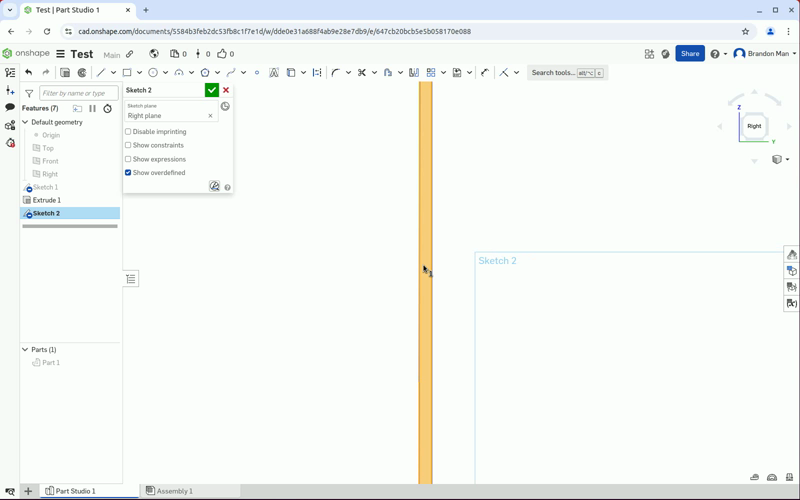
scroll(-6)
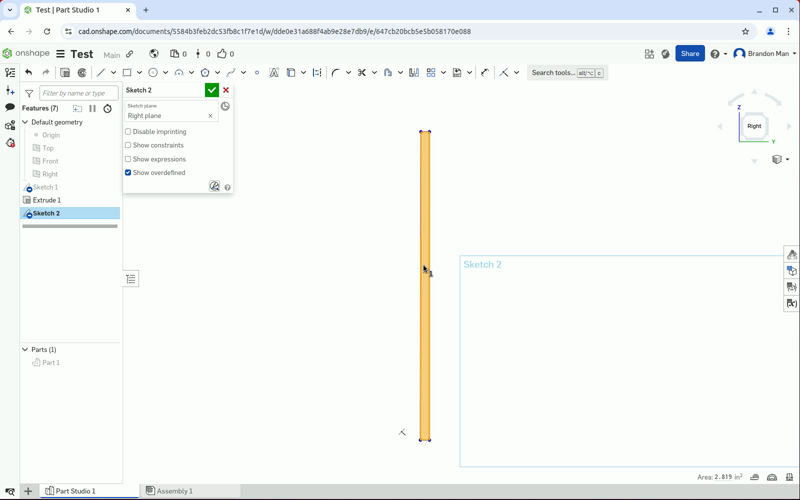
scroll(-6)
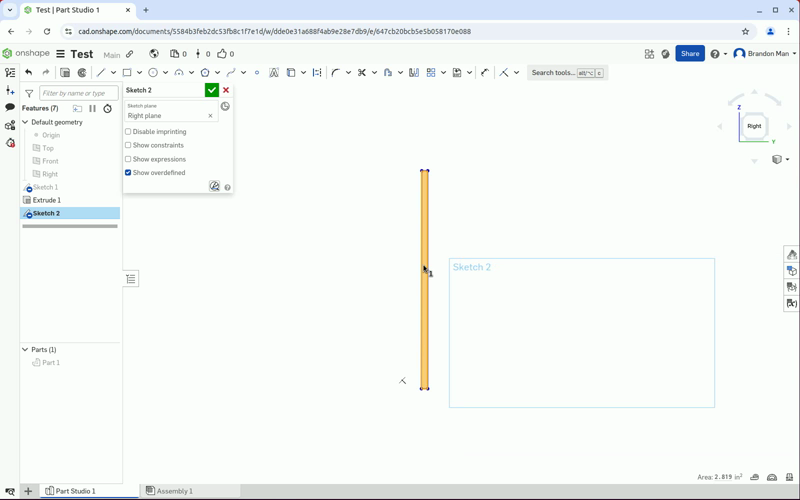
scroll(-6)
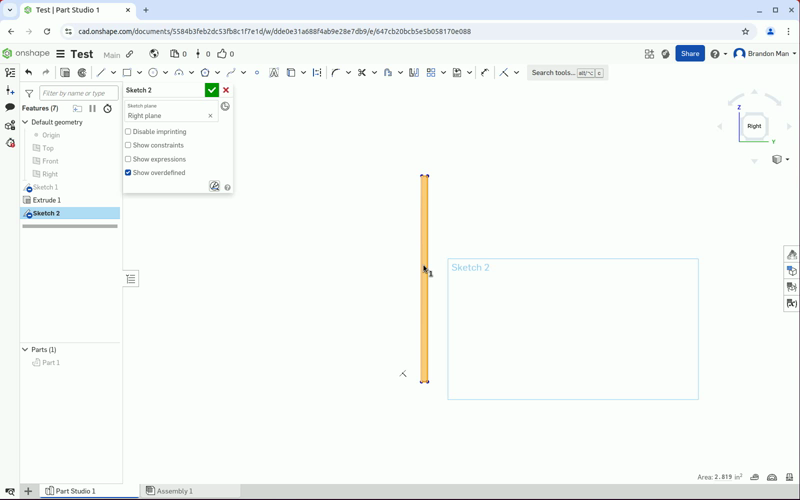
scroll(-6)
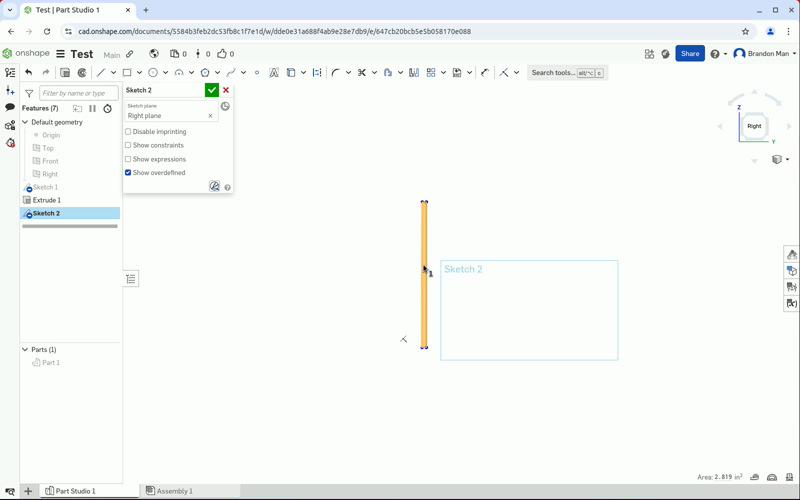
scroll(-6)
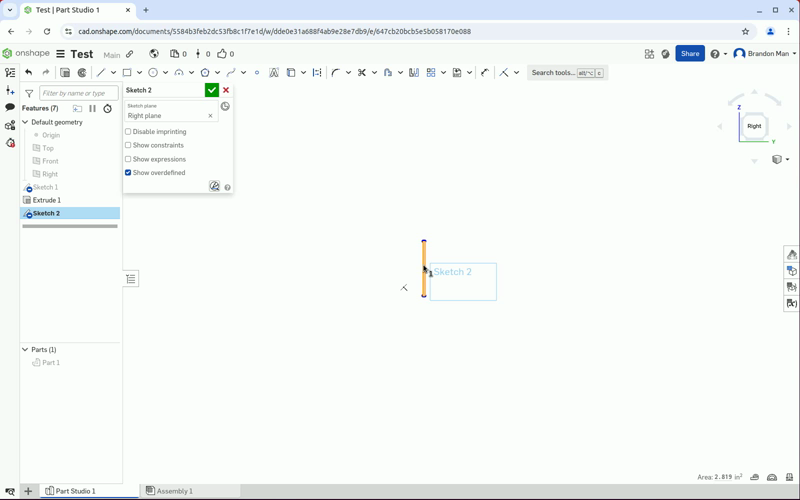
mouse_move(73, 352)
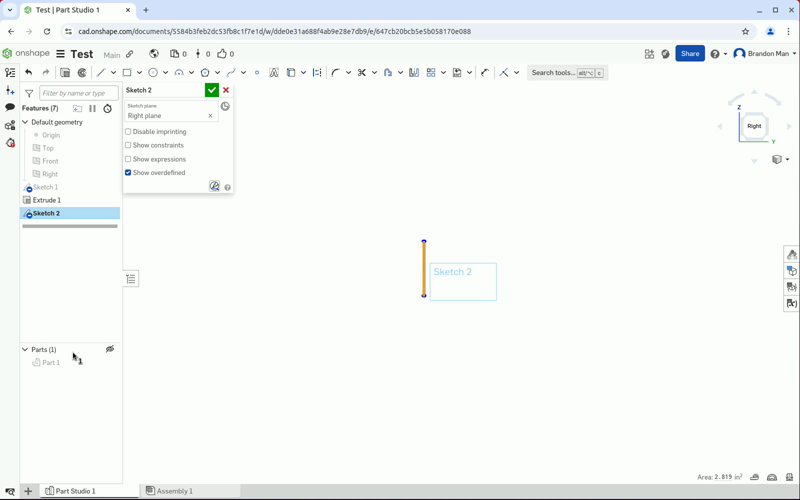
key(shift+y)
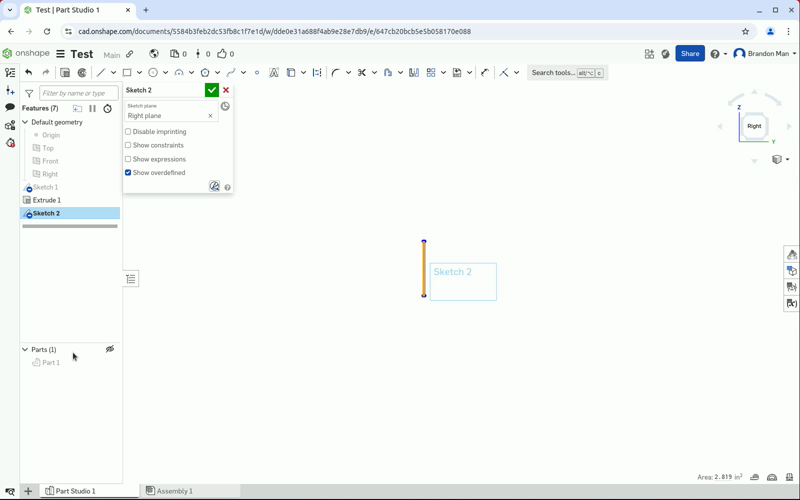
key(shift+e)
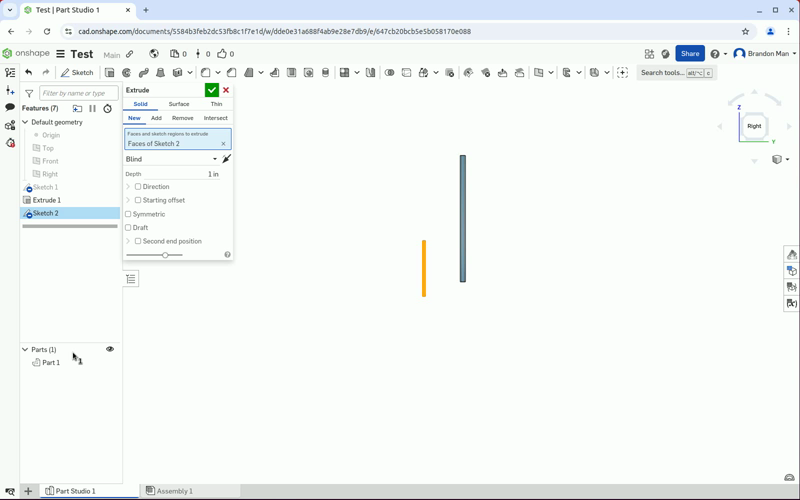
mouse_move(143, 106)
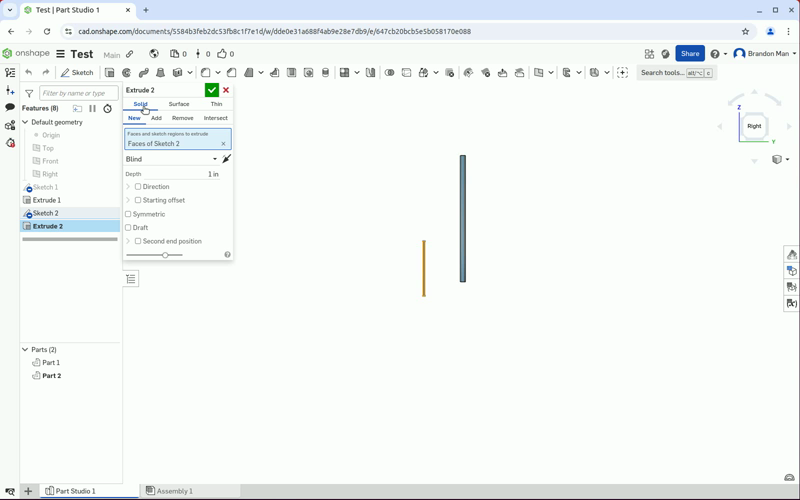
click(143, 106)
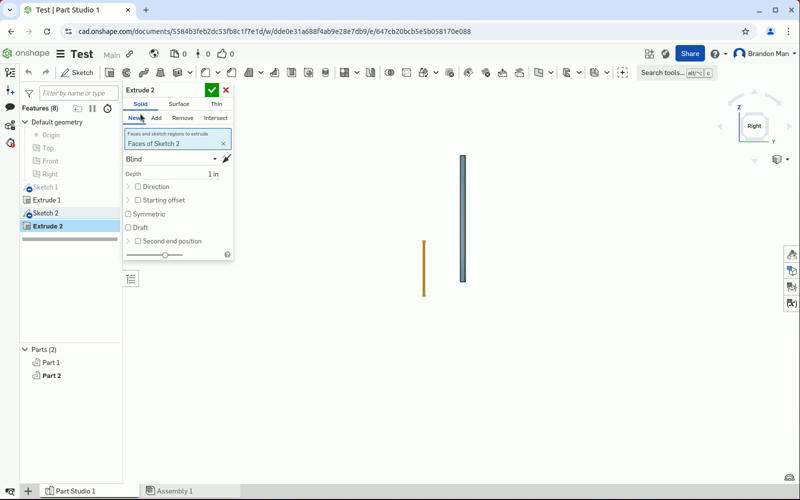
mouse_move(137, 120)
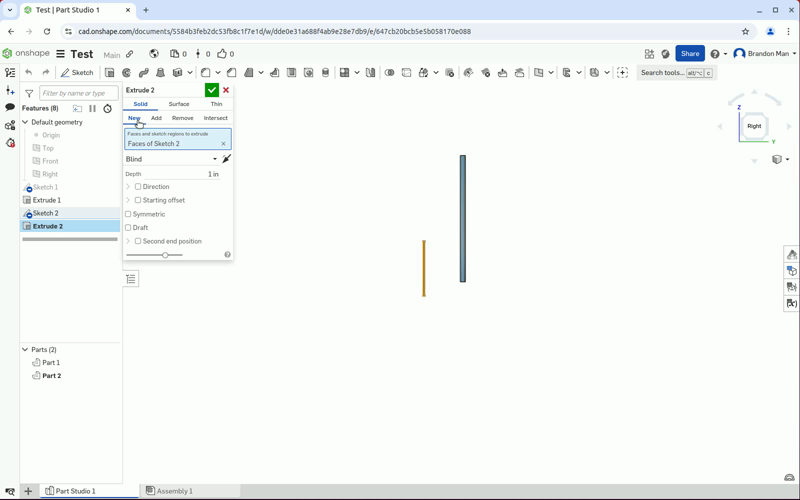
click(137, 120)
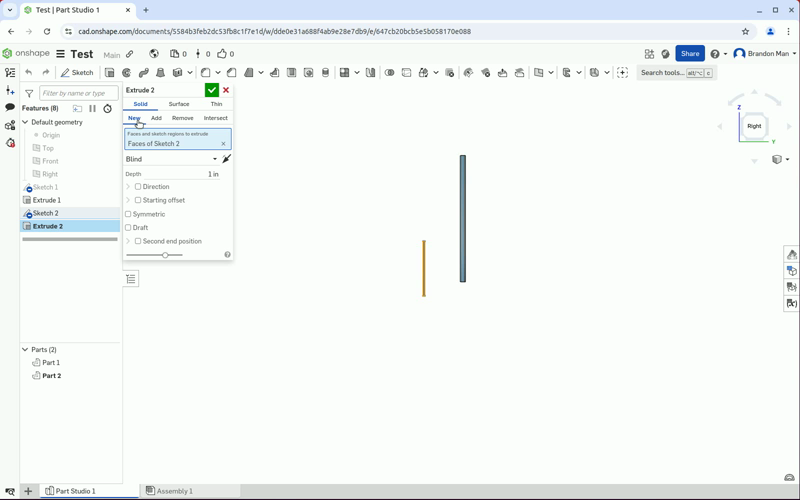
key(tab, 4)
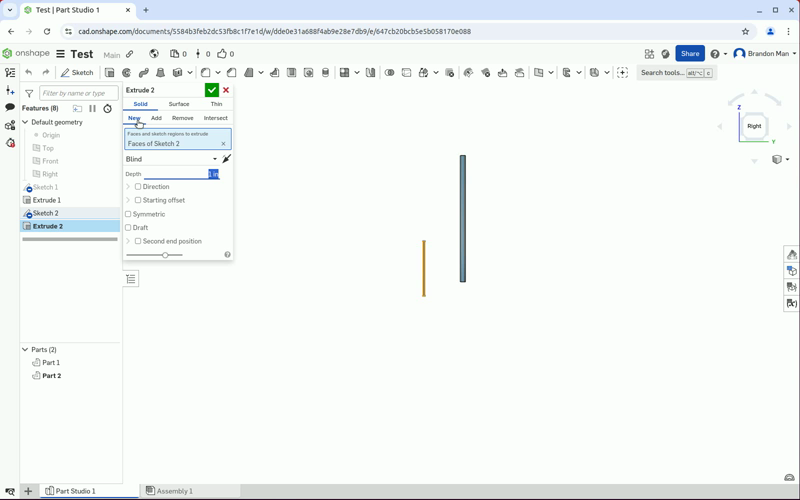
text(-0.241)
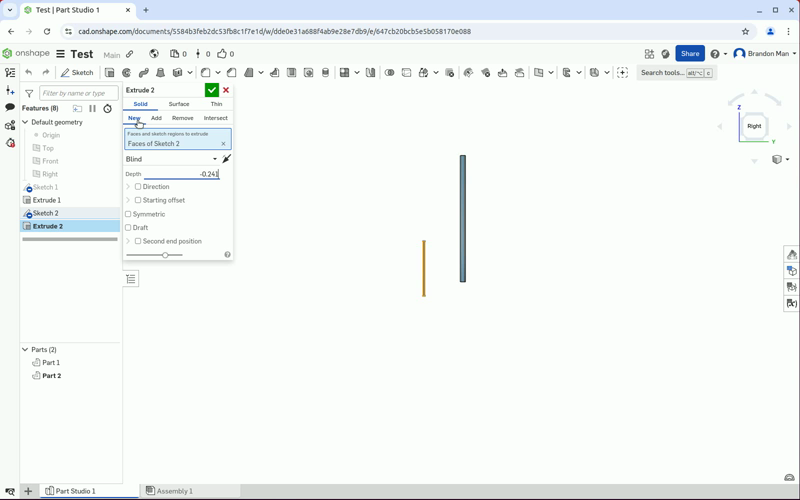
key(enter)
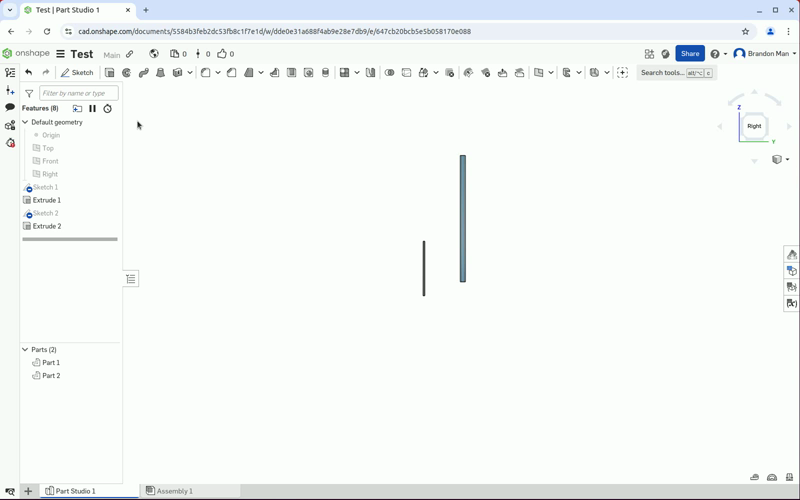
key(shift+h)
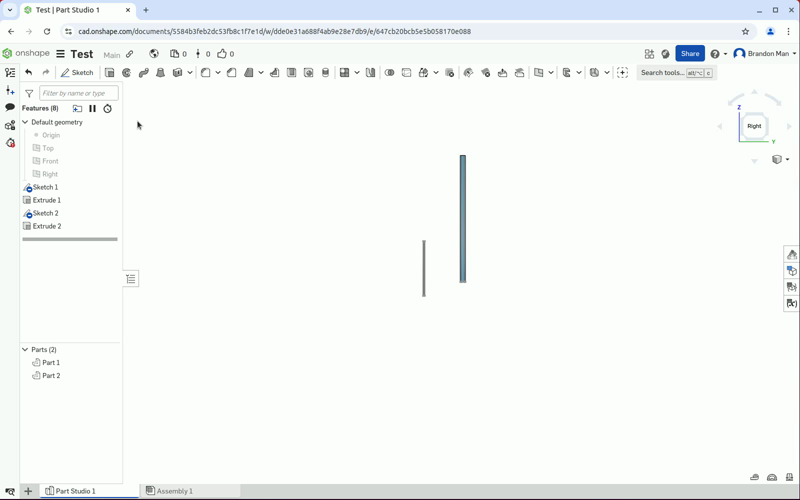
key(shift+h)
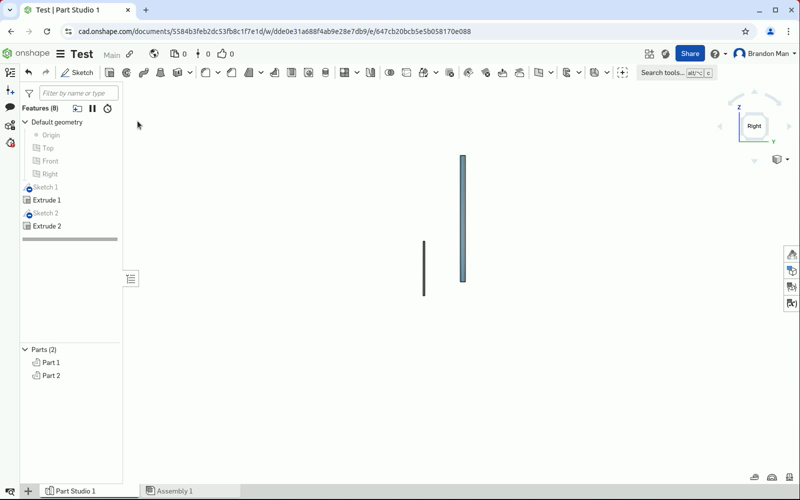
mouse_move(73, 189)
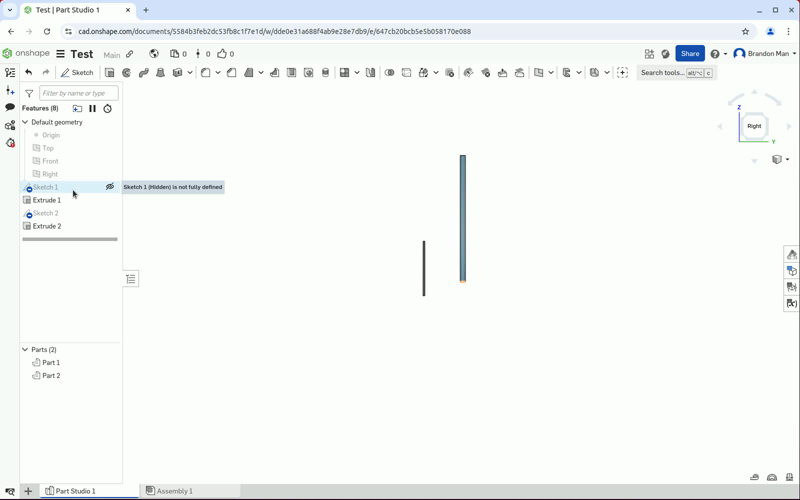
click(73, 189)
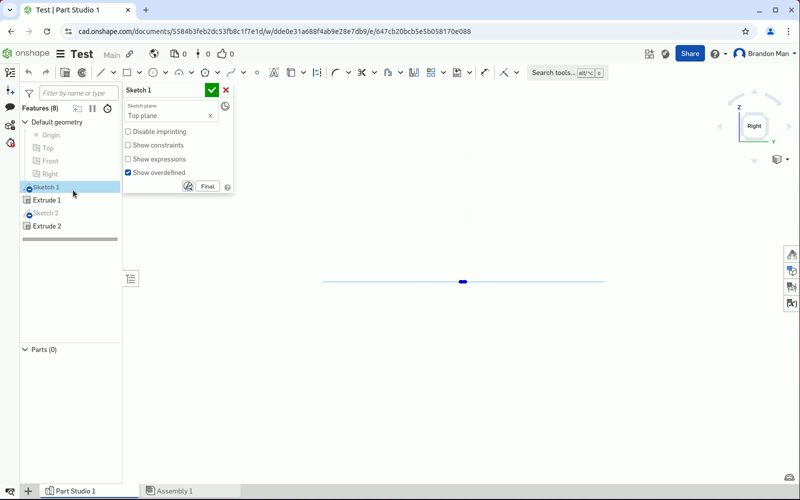
mouse_move(229, 92)
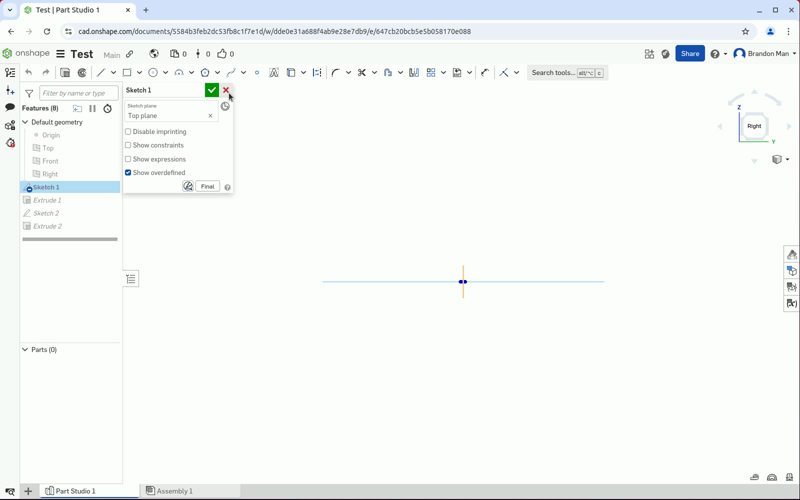
click(229, 92)
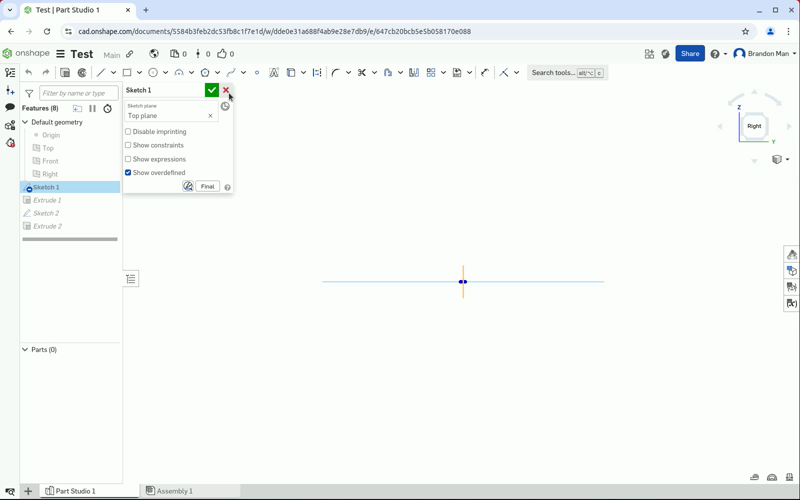
key(shift+s)
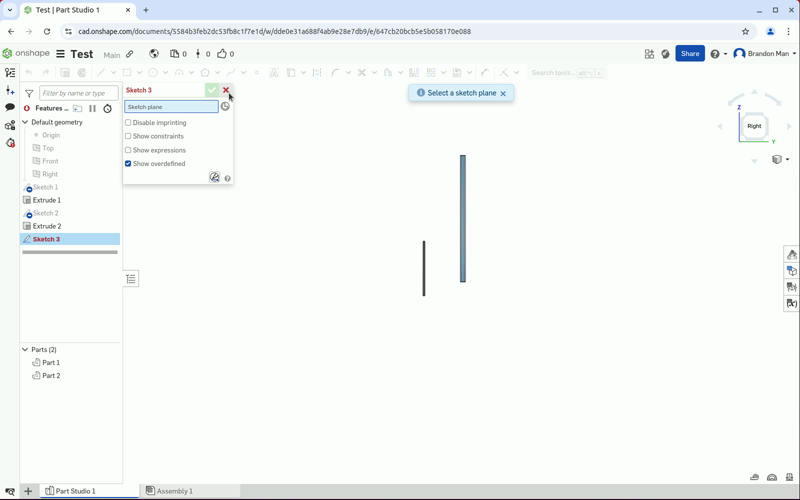
mouse_move(73, 176)
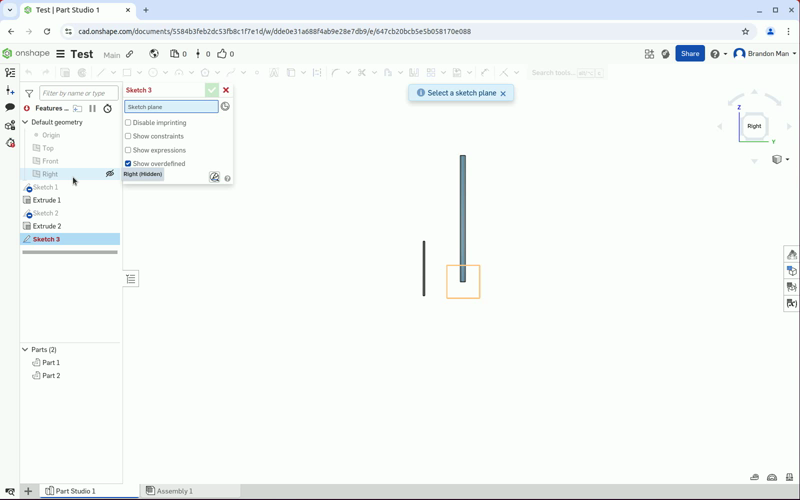
click(73, 176)
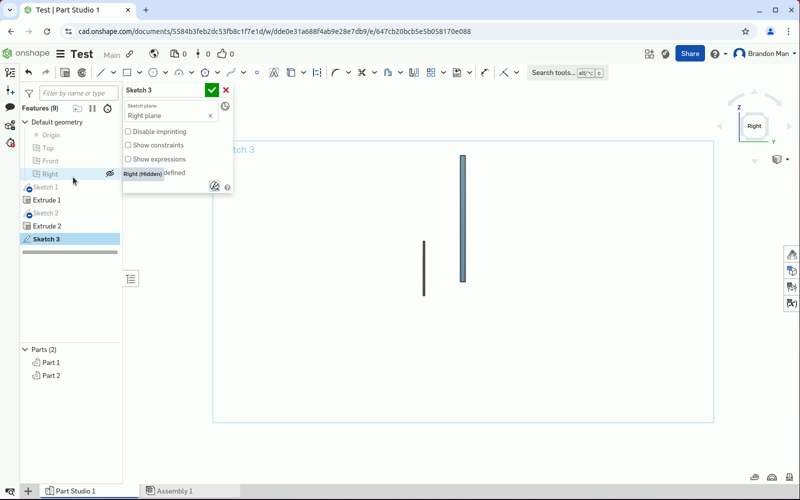
mouse_move(73, 352)
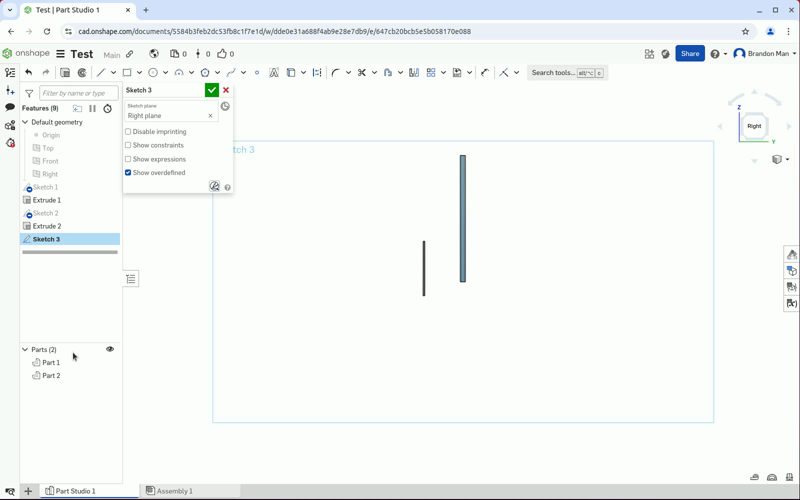
key(y)
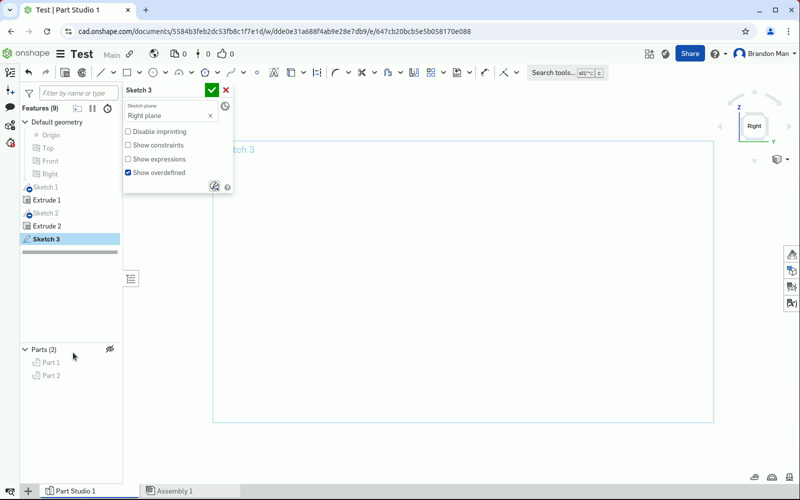
key(l)
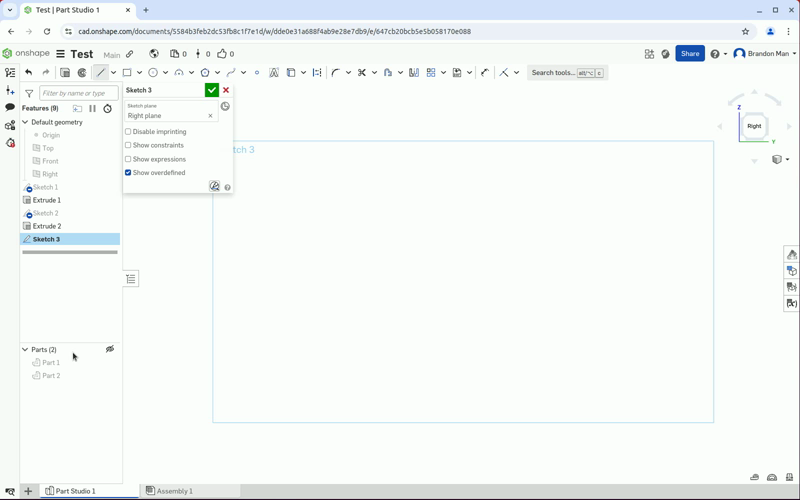
key_down(shift)
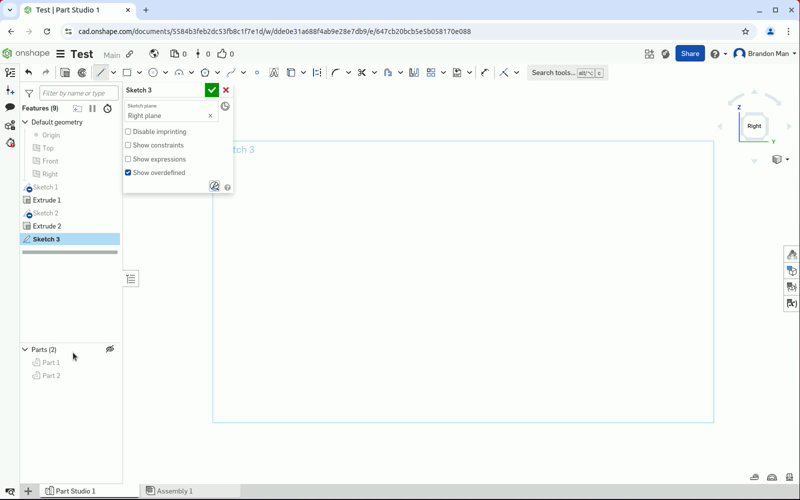
mouse_move(492, 282)
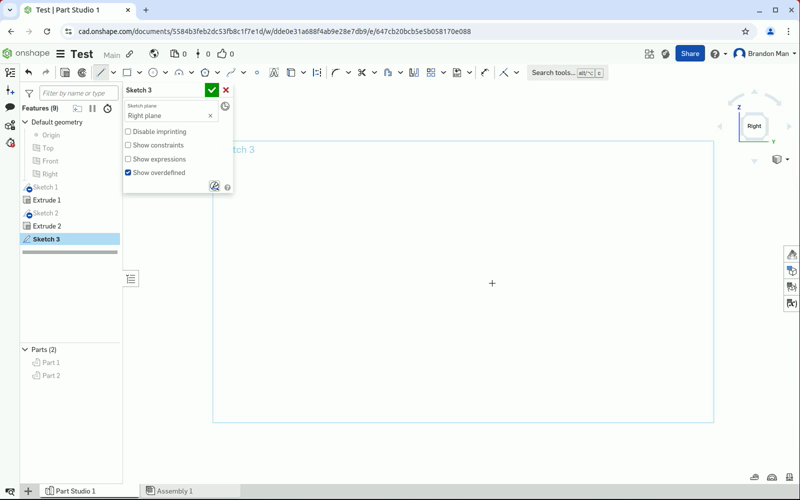
click(492, 282)
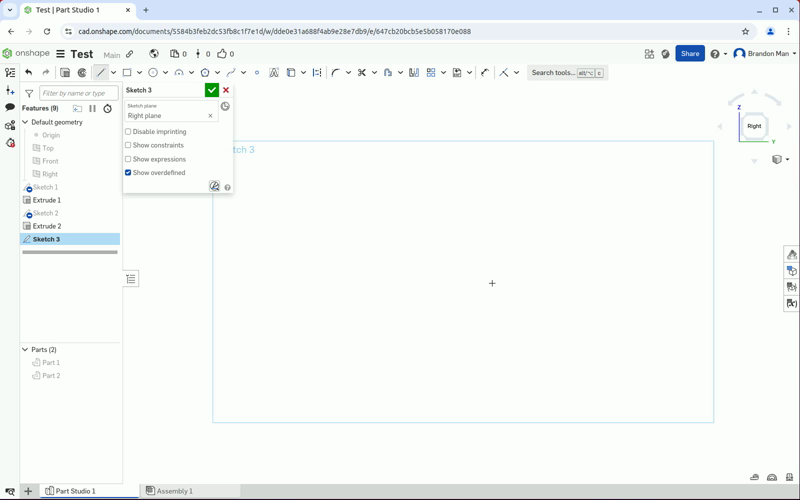
key_up(shift)
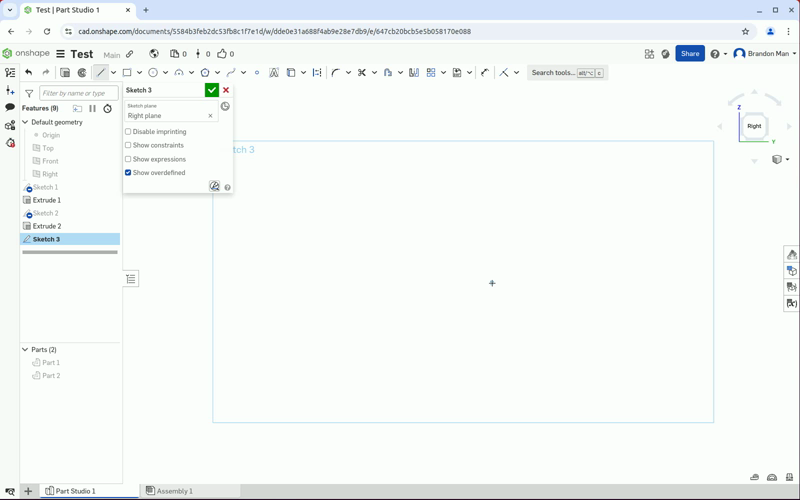
key_down(shift)
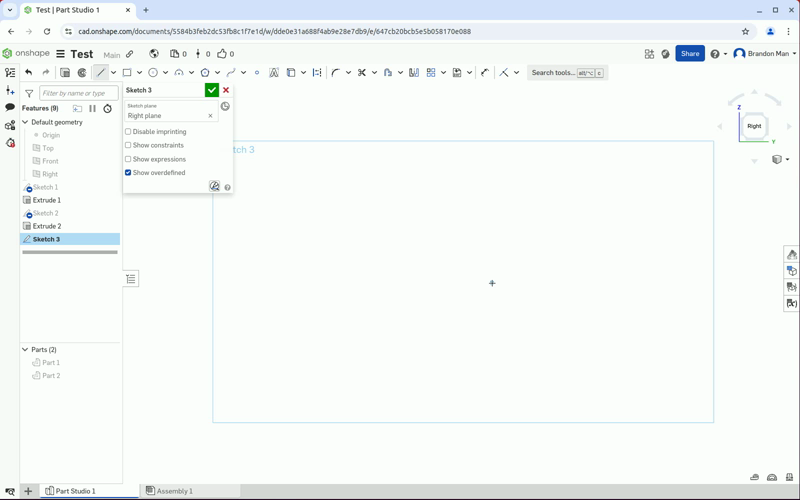
mouse_move(522, 282)
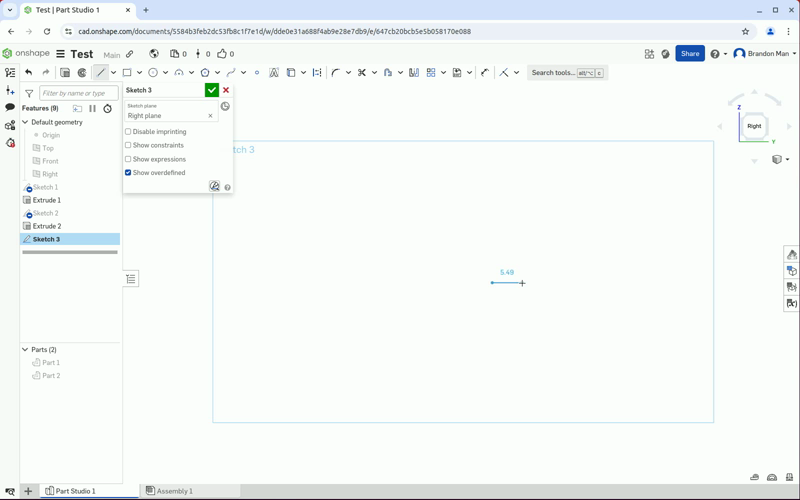
mouse_move(493, 282)
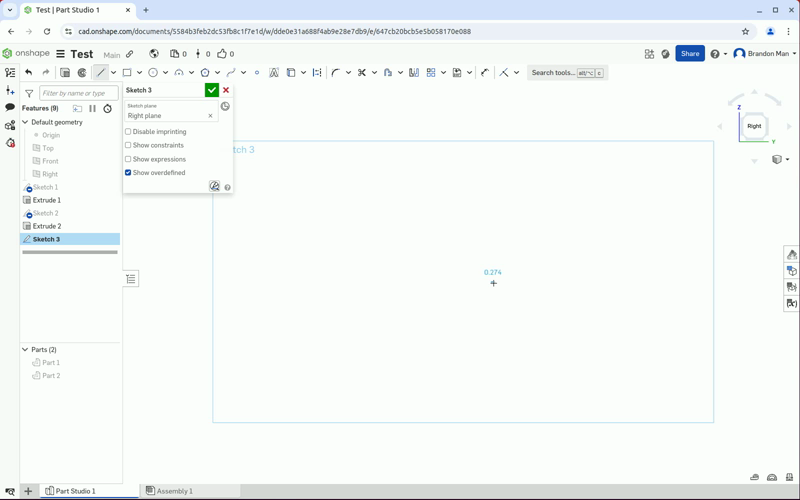
scroll(6)
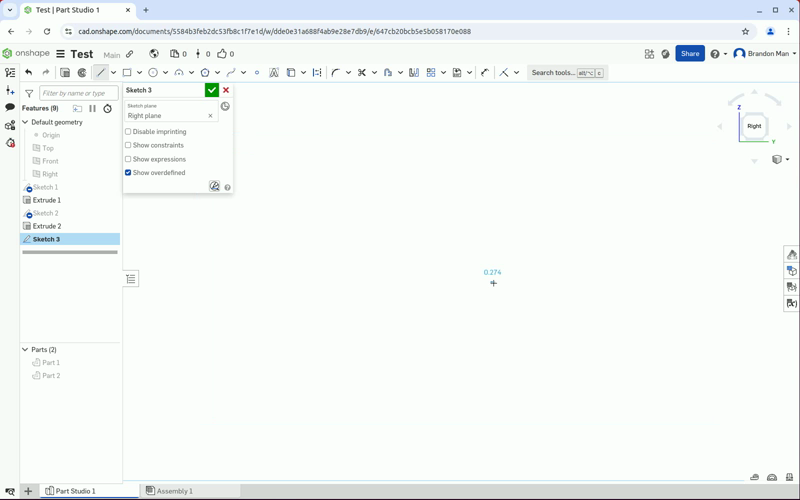
scroll(6)
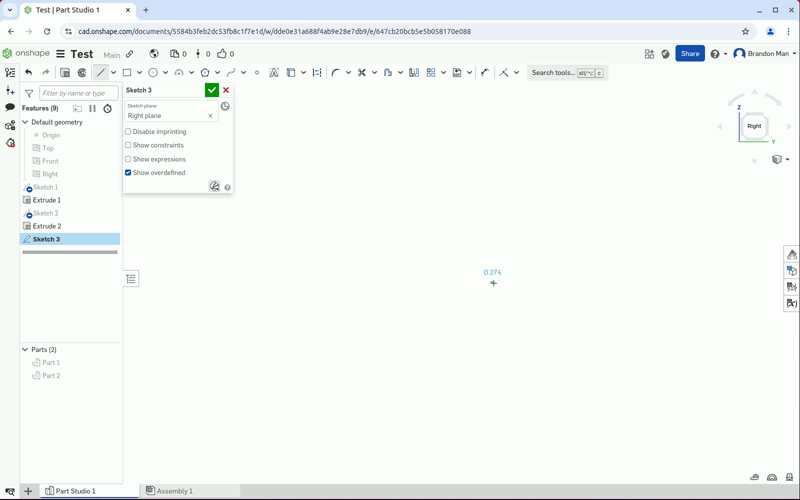
scroll(6)
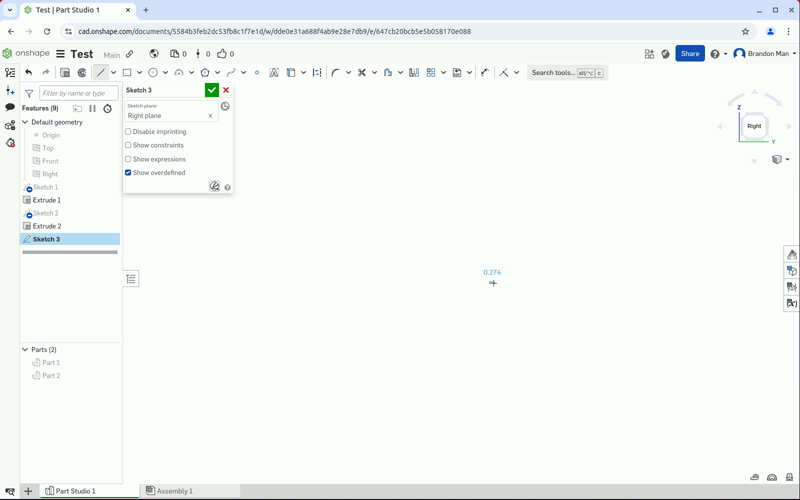
scroll(6)
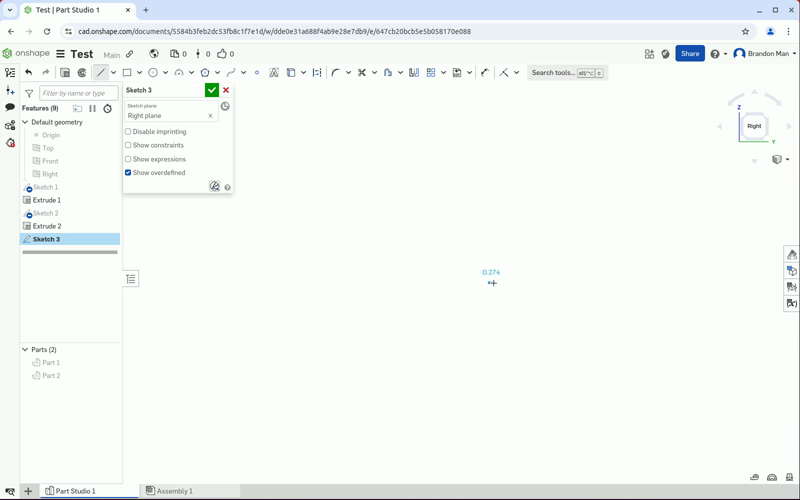
scroll(6)
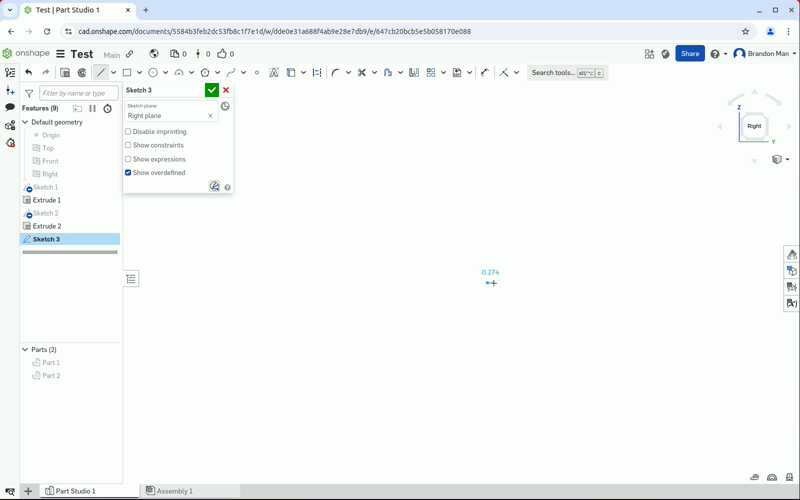
scroll(6)
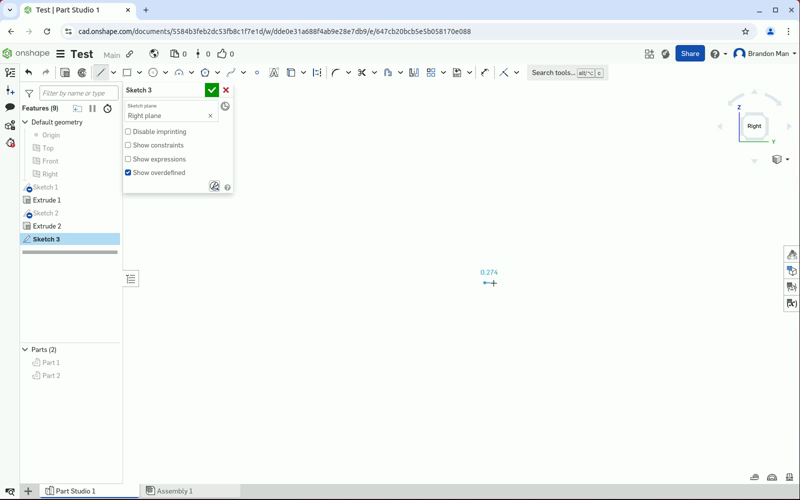
scroll(6)
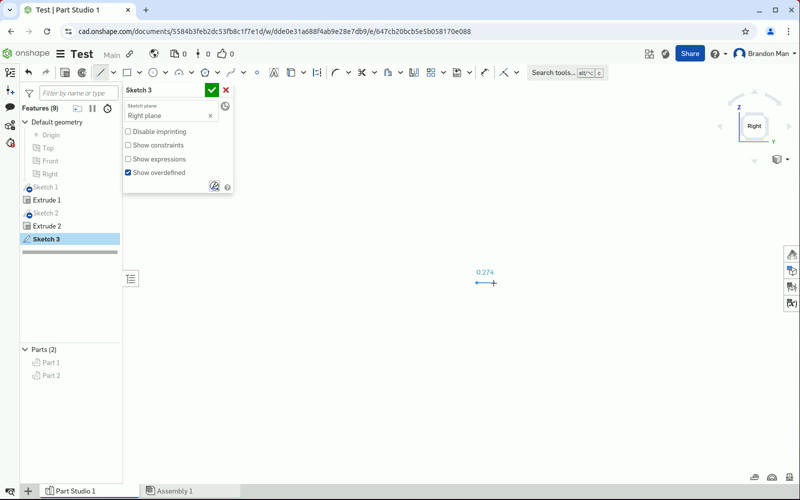
click(493, 282)
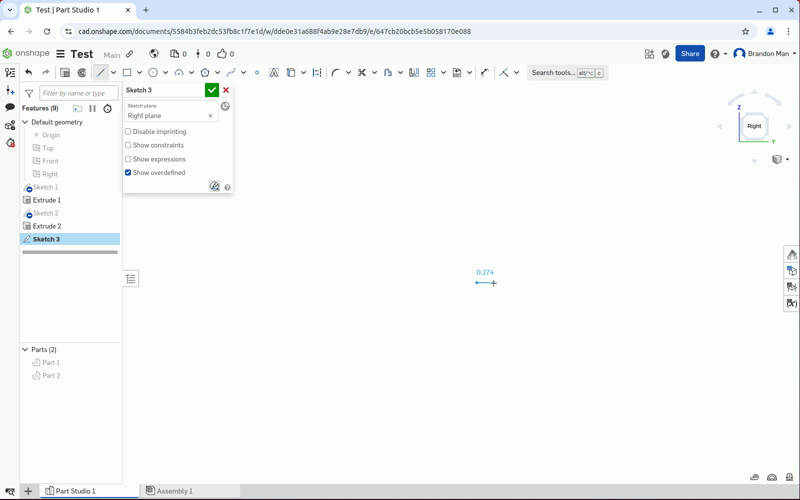
scroll(-6)
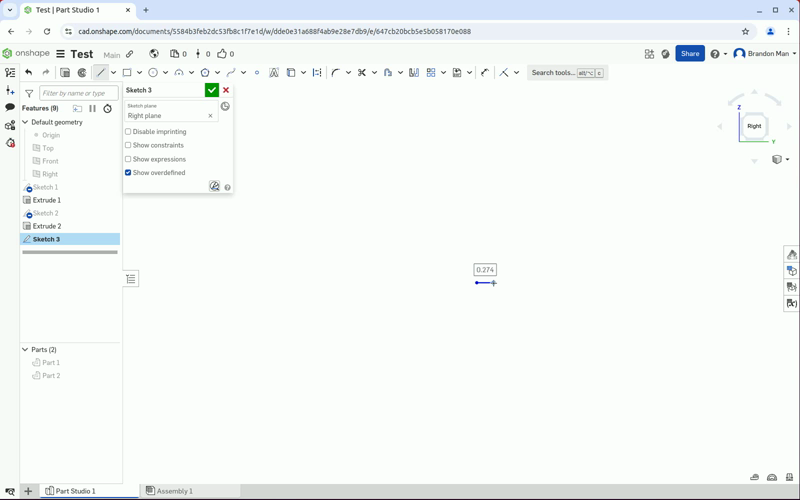
scroll(-6)
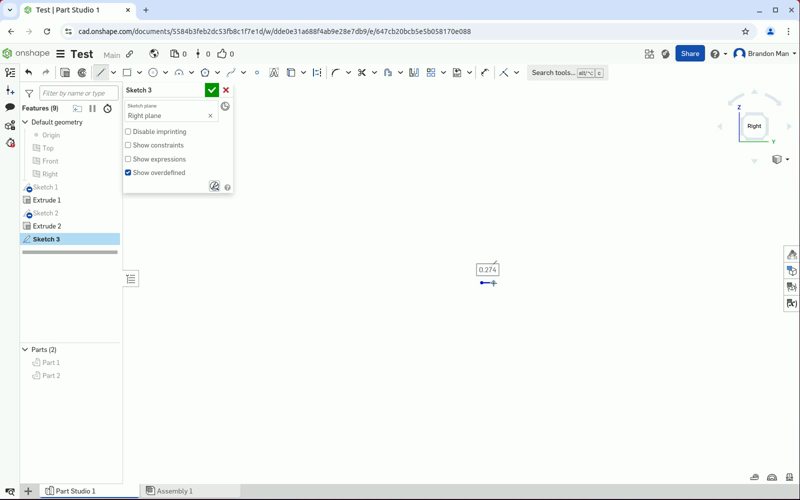
scroll(-6)
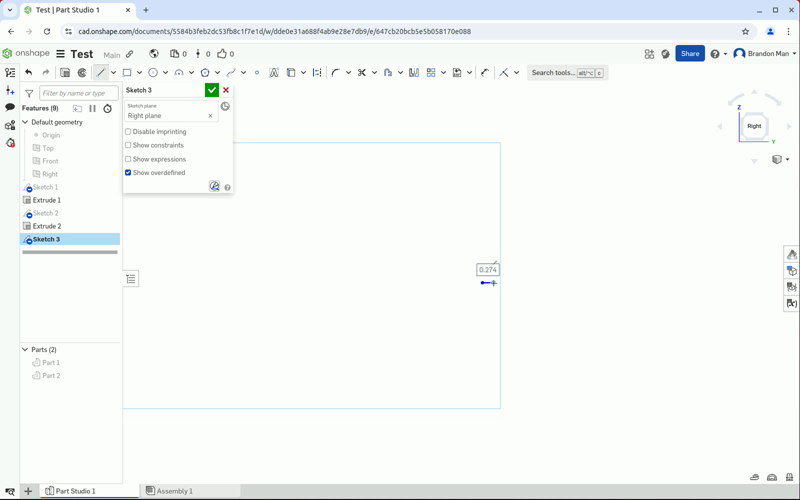
scroll(-6)
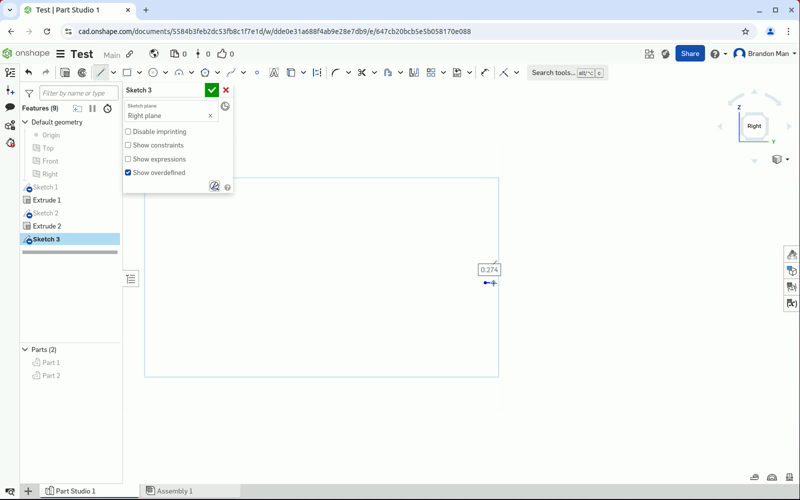
scroll(-6)
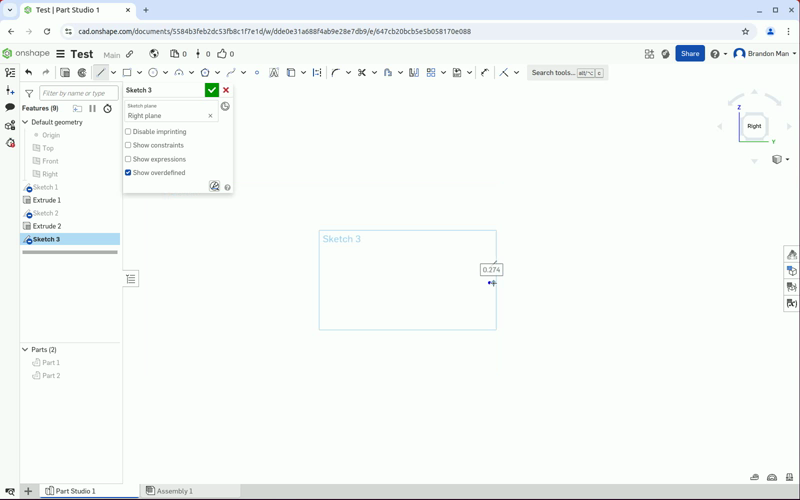
scroll(-6)
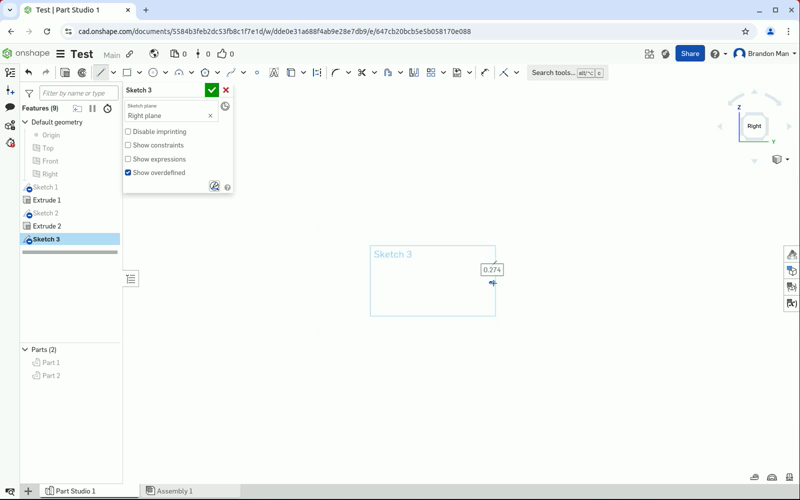
scroll(-6)
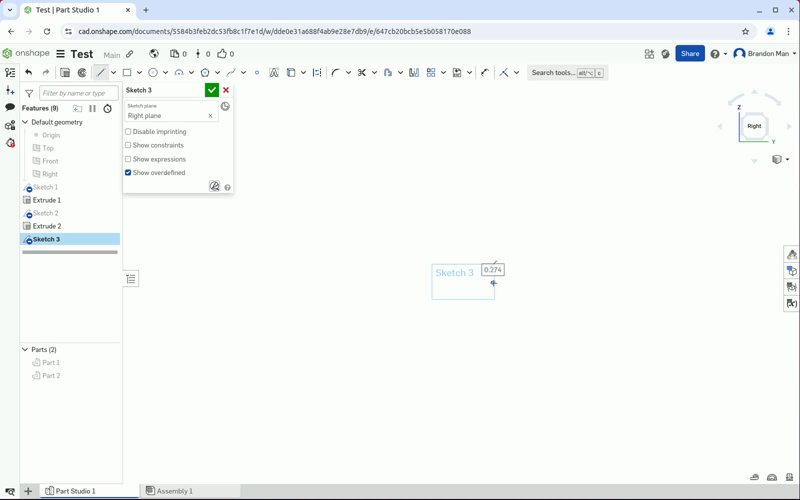
key_up(shift)
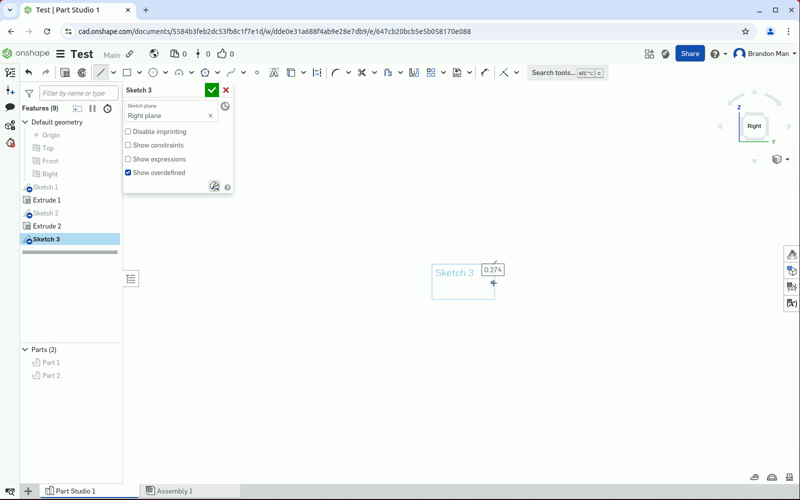
key_down(shift)
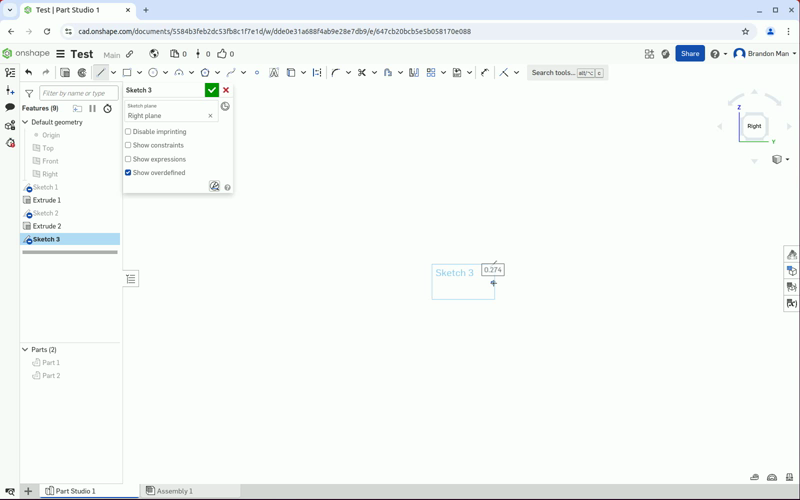
mouse_move(523, 282)
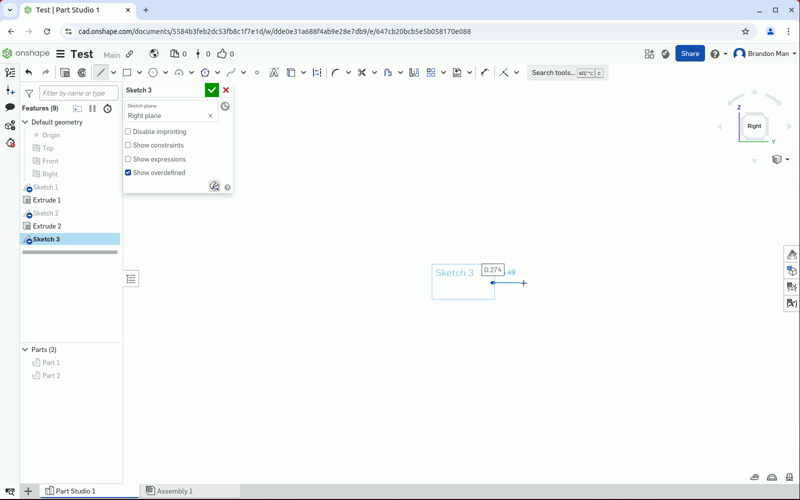
mouse_move(493, 228)
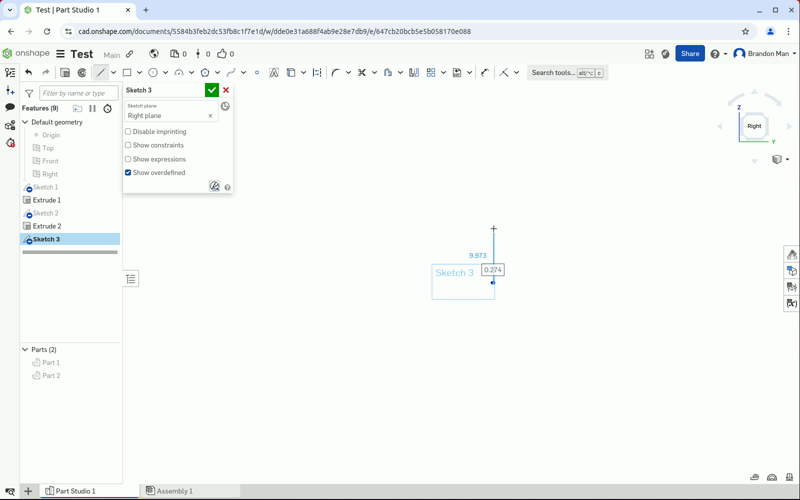
click(493, 228)
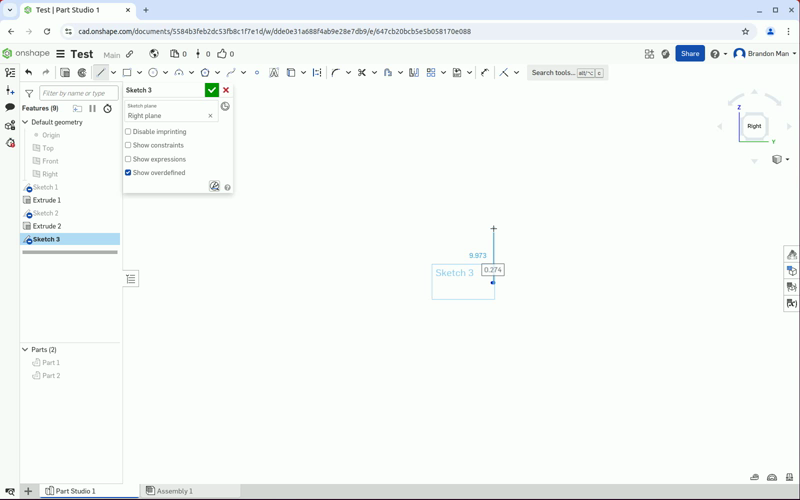
key_up(shift)
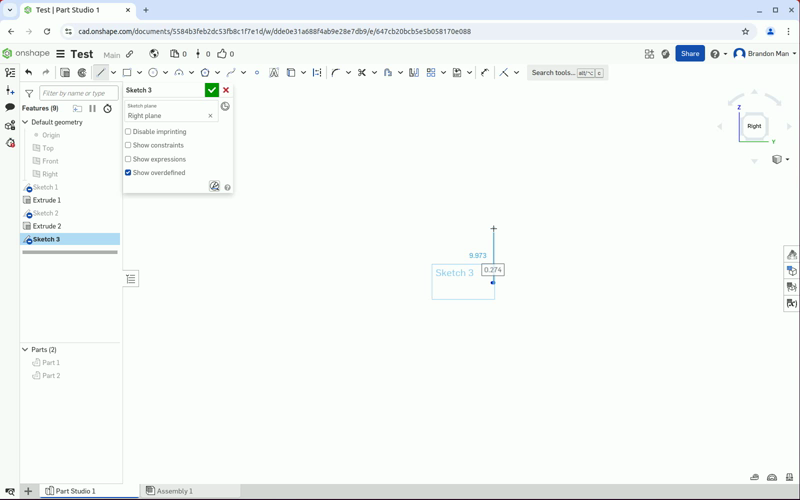
key_down(shift)
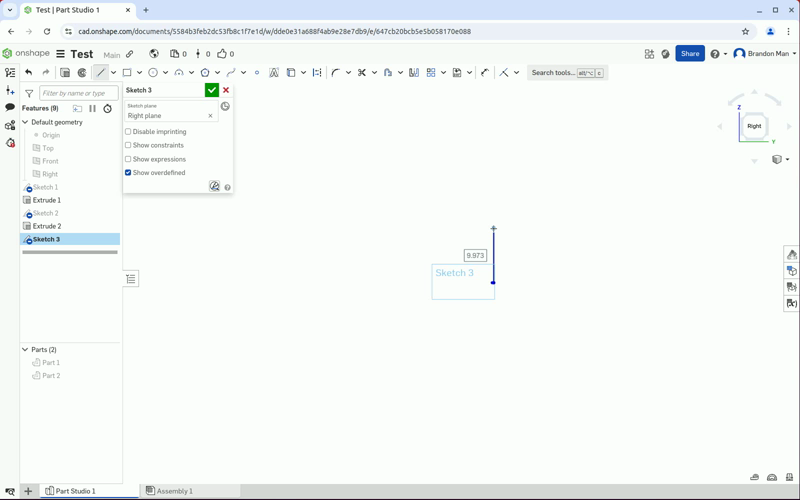
mouse_move(523, 228)
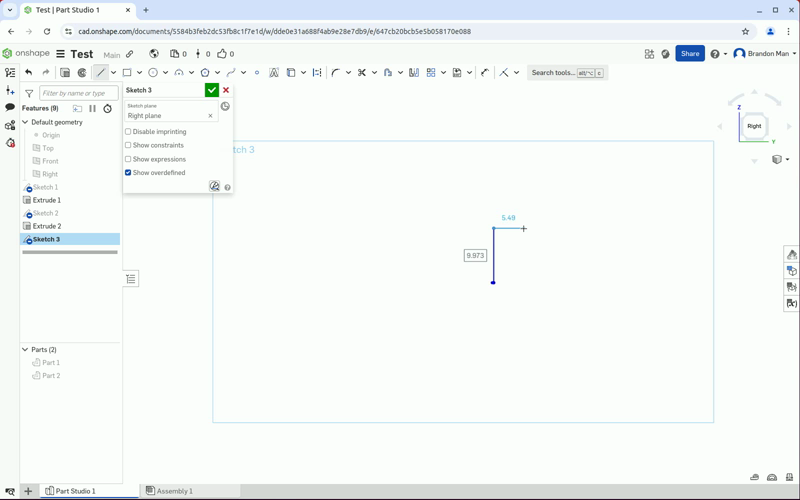
mouse_move(492, 228)
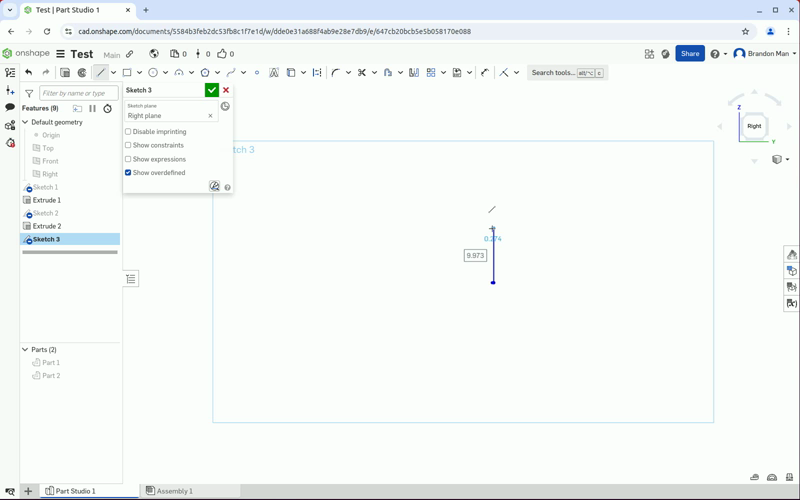
scroll(6)
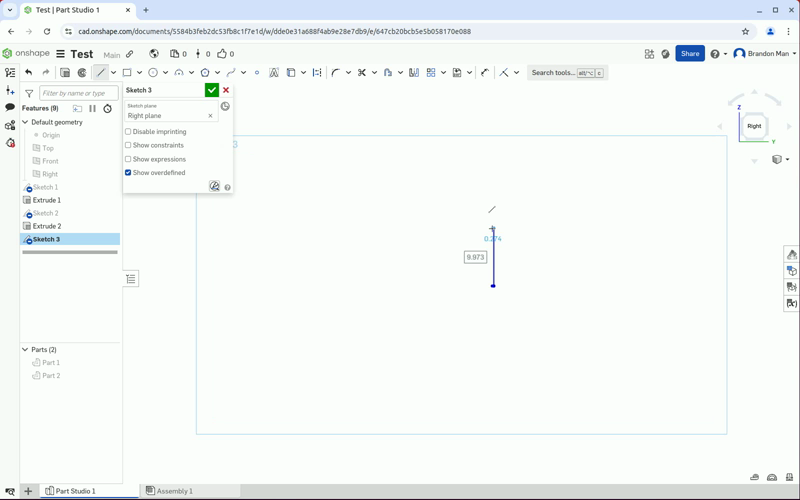
scroll(6)
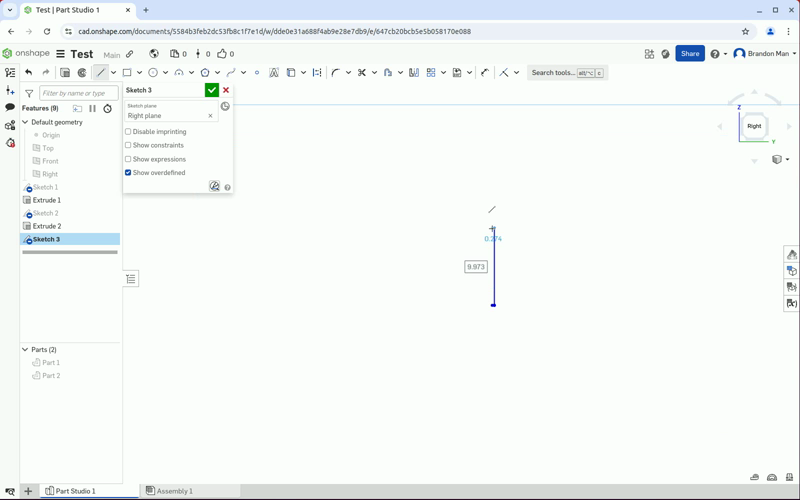
scroll(6)
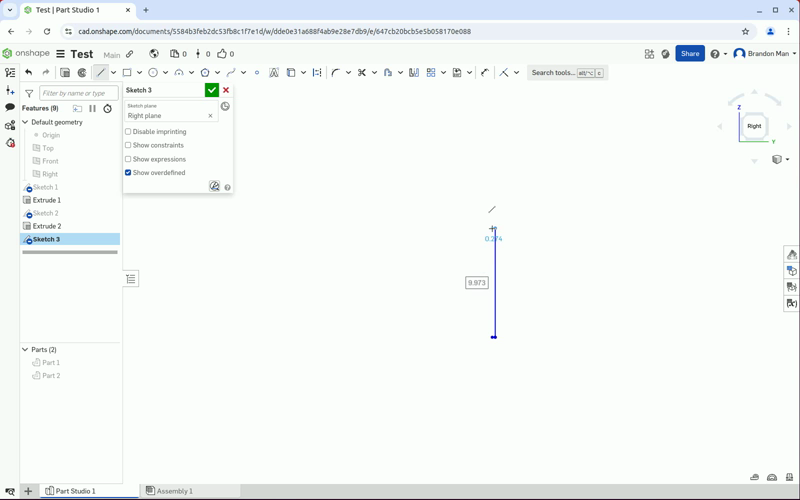
scroll(6)
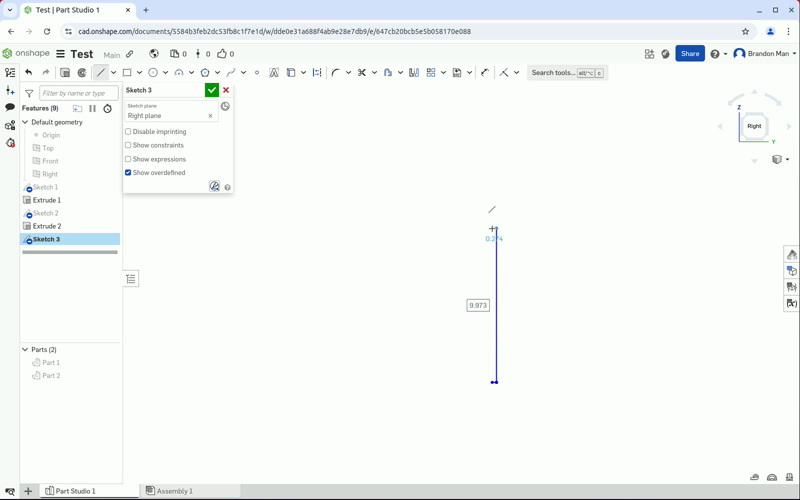
scroll(6)
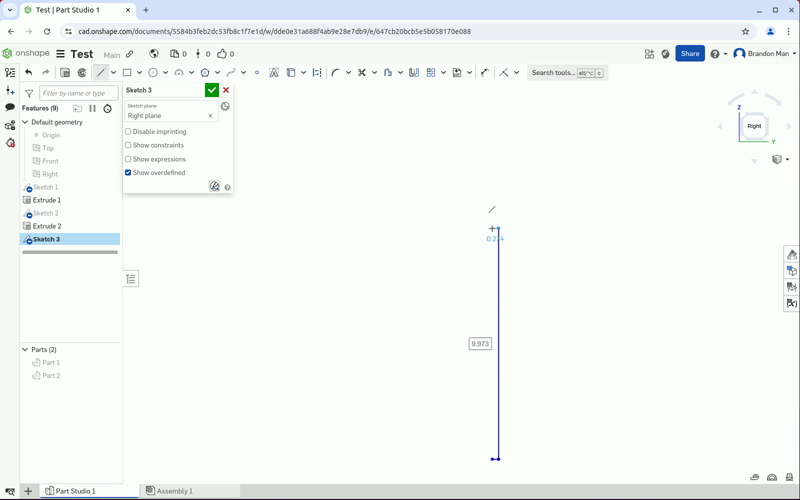
scroll(6)
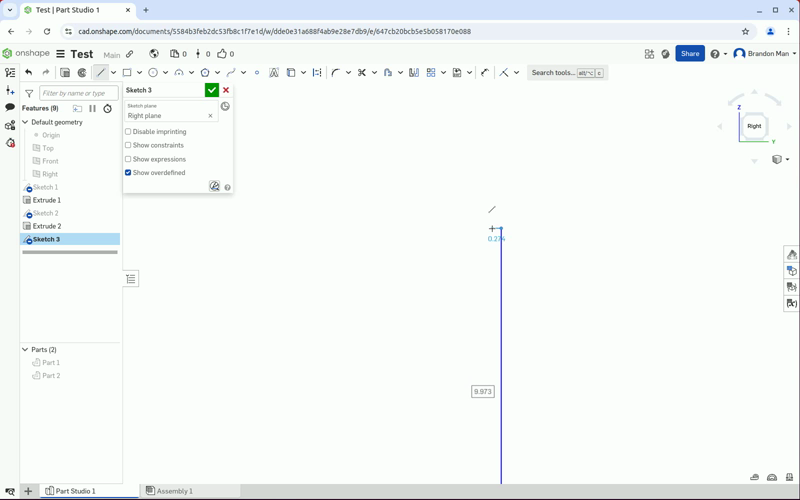
scroll(6)
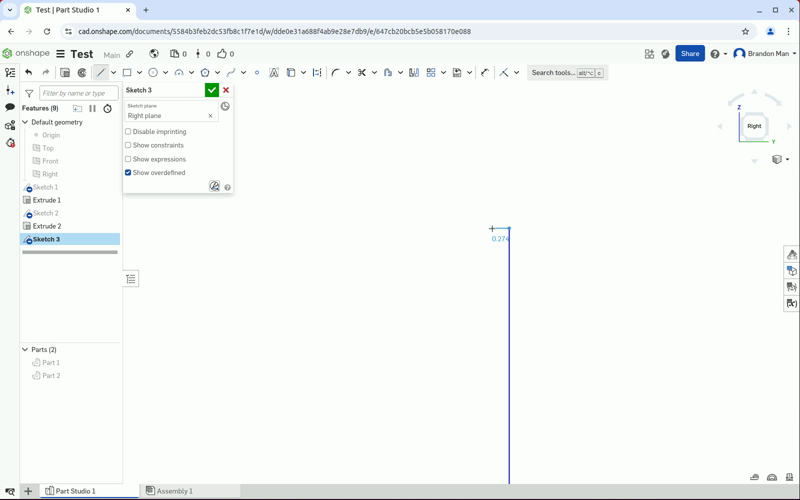
click(492, 228)
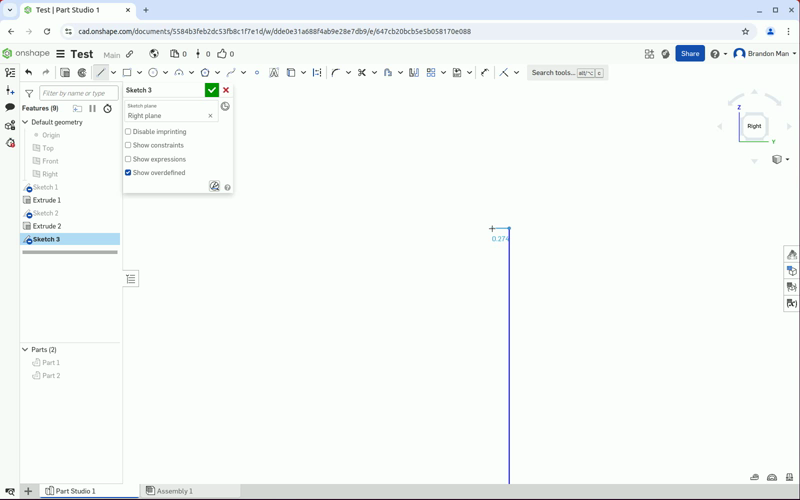
scroll(-6)
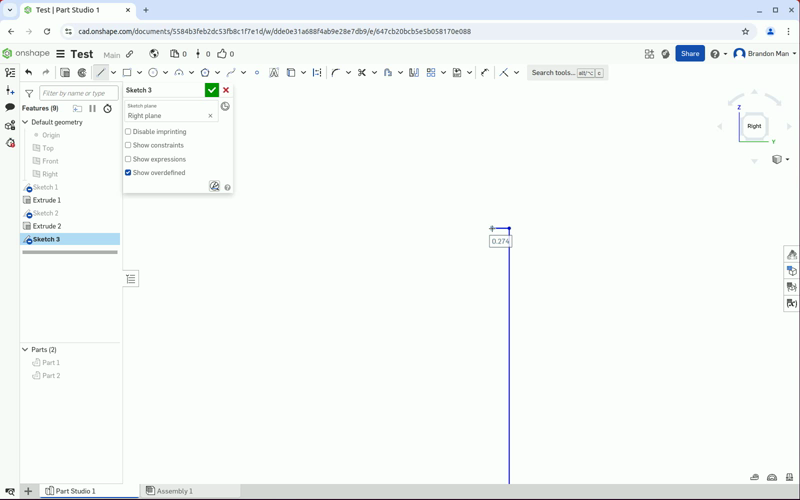
scroll(-6)
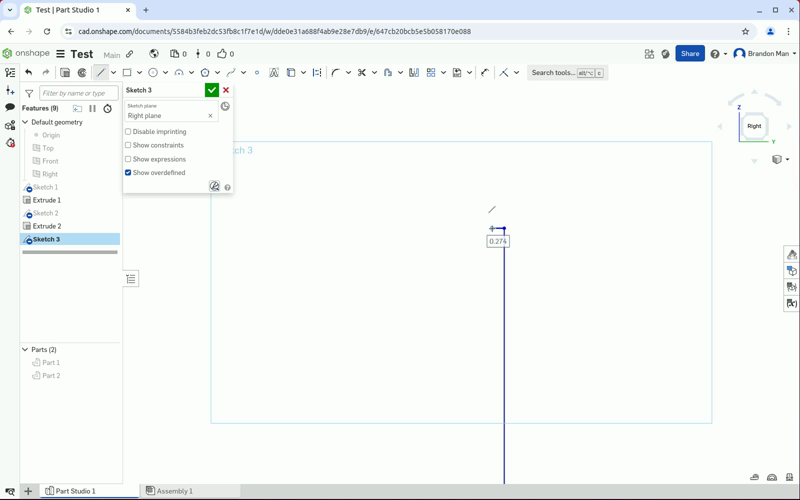
scroll(-6)
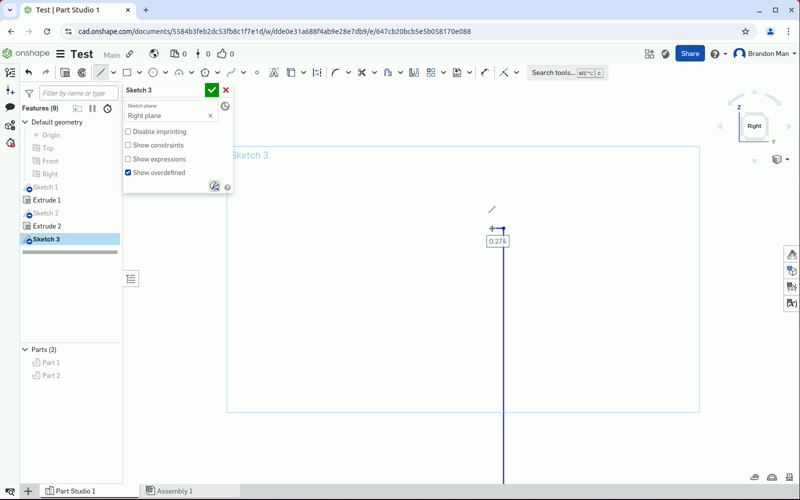
scroll(-6)
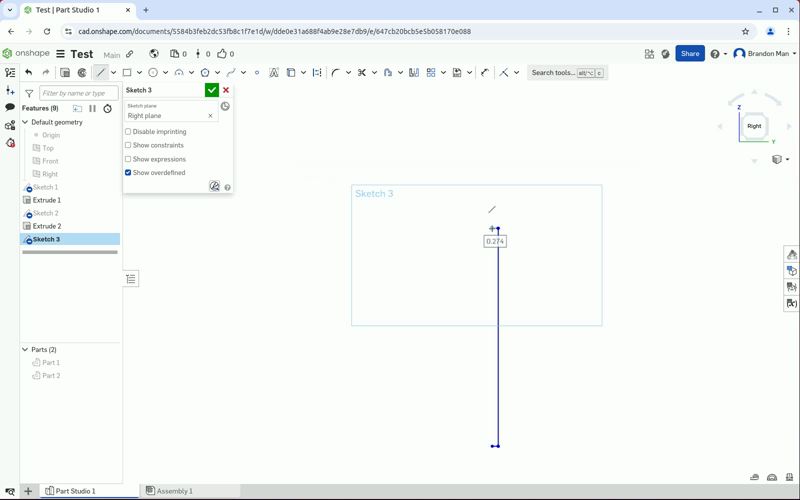
scroll(-6)
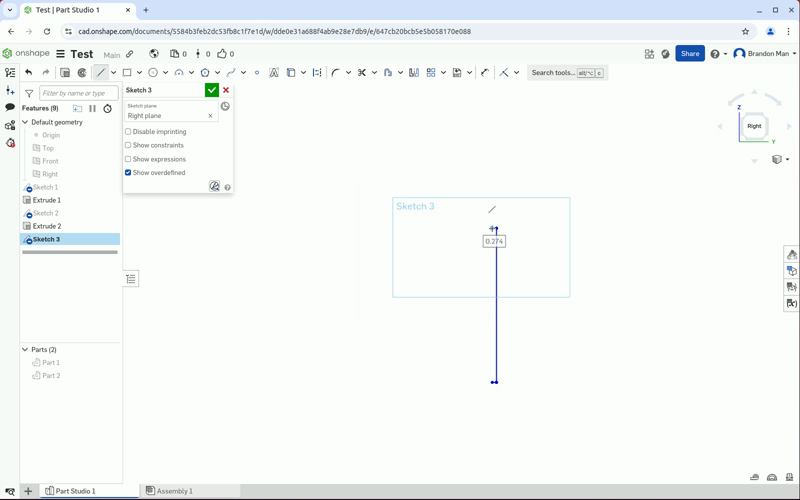
scroll(-6)
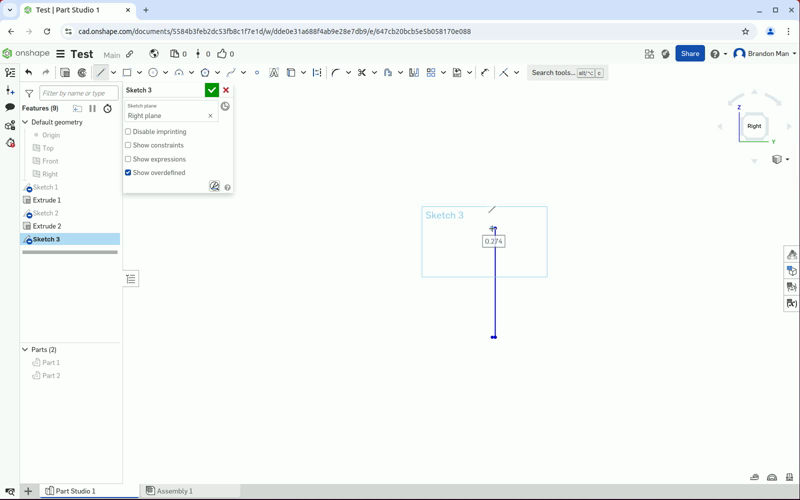
scroll(-6)
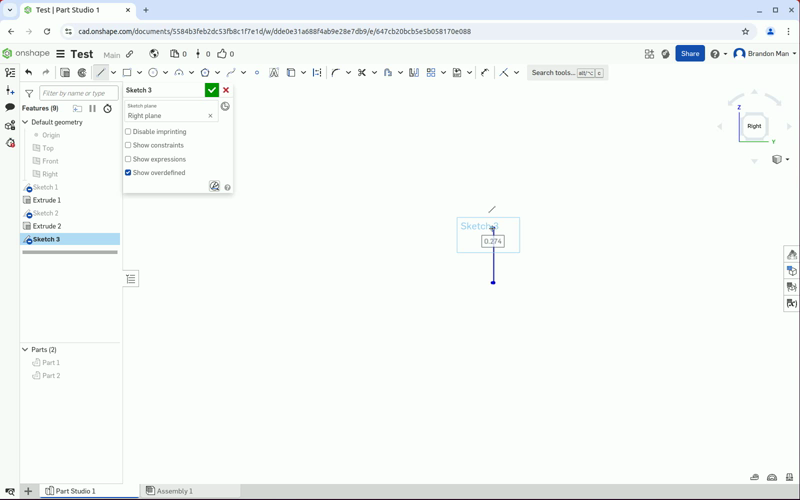
key_up(shift)
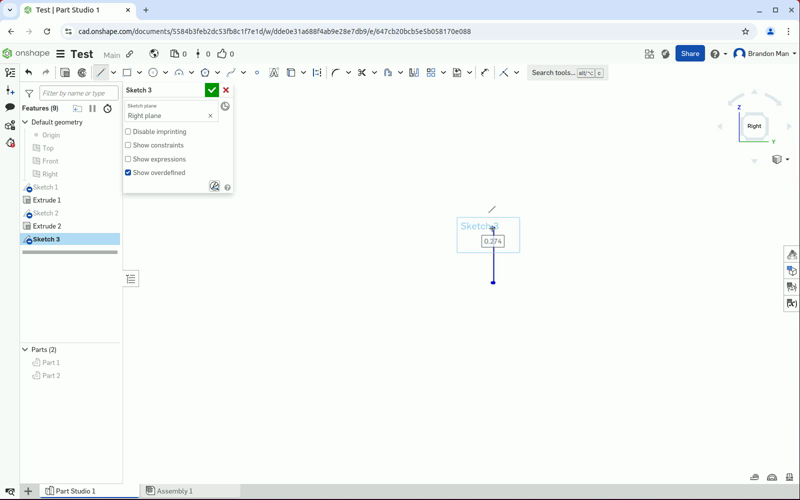
mouse_move(522, 228)
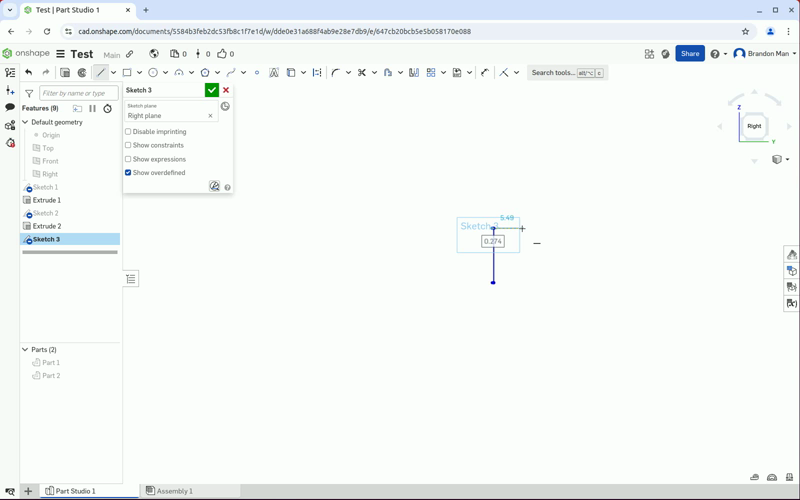
key_down(shift)
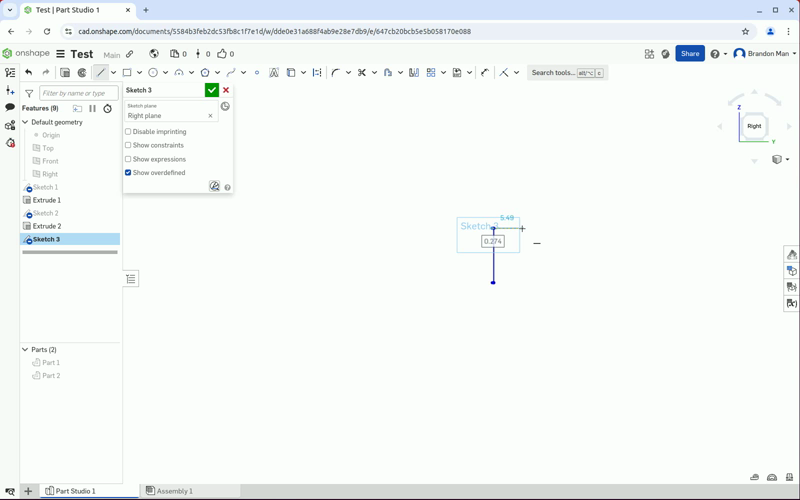
mouse_move(492, 282)
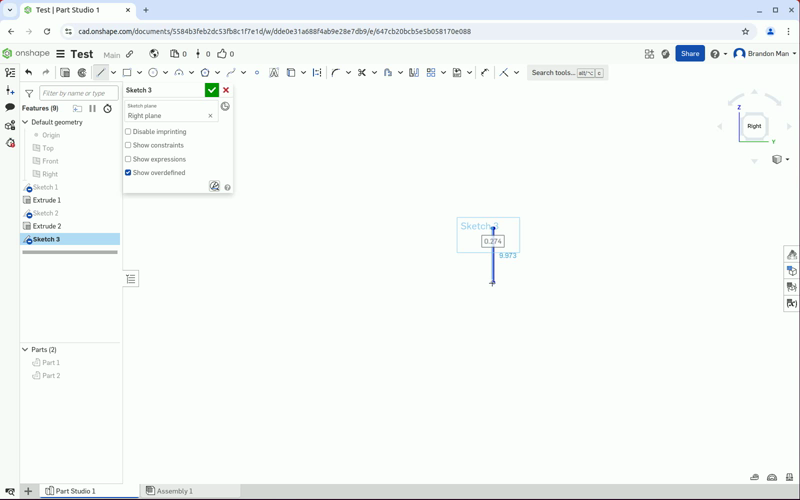
scroll(6)
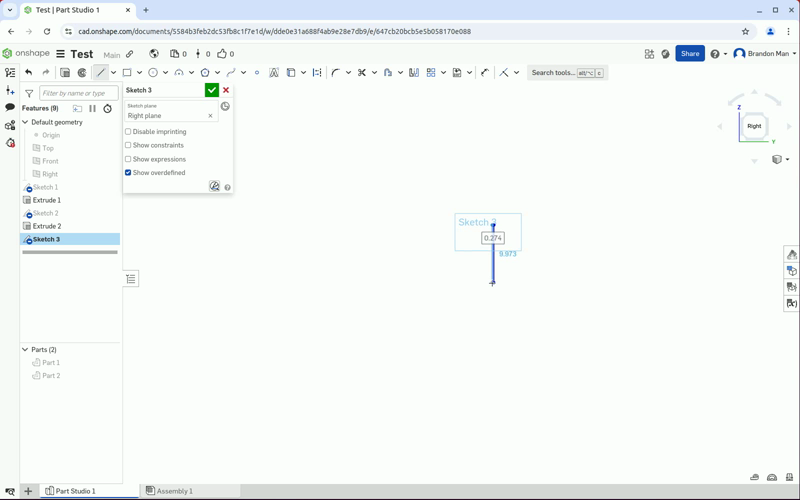
scroll(6)
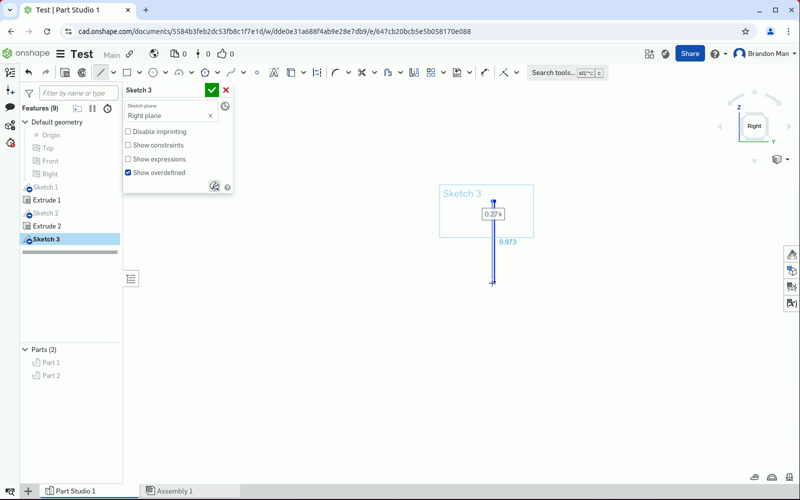
scroll(6)
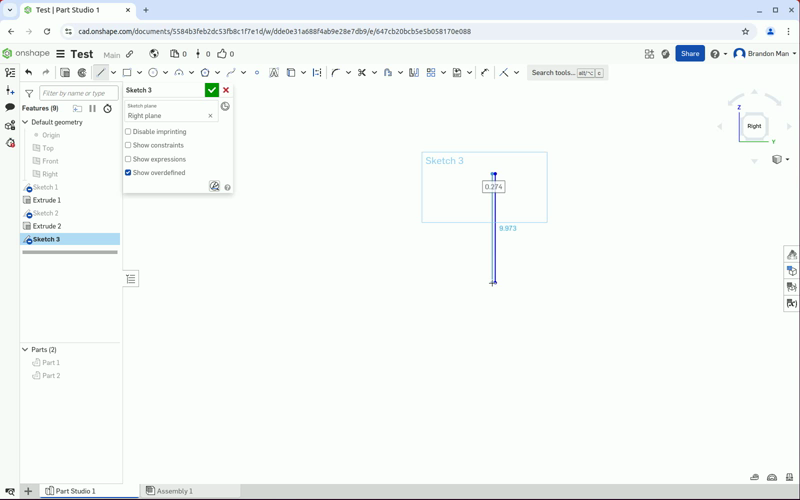
scroll(6)
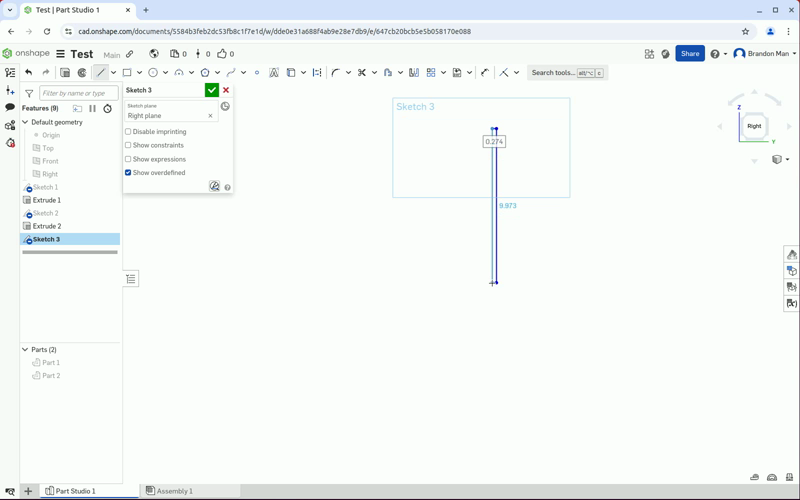
scroll(6)
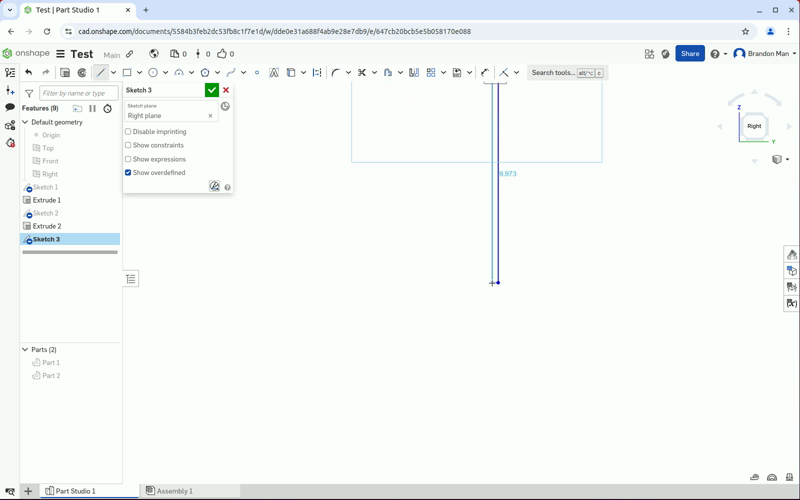
scroll(6)
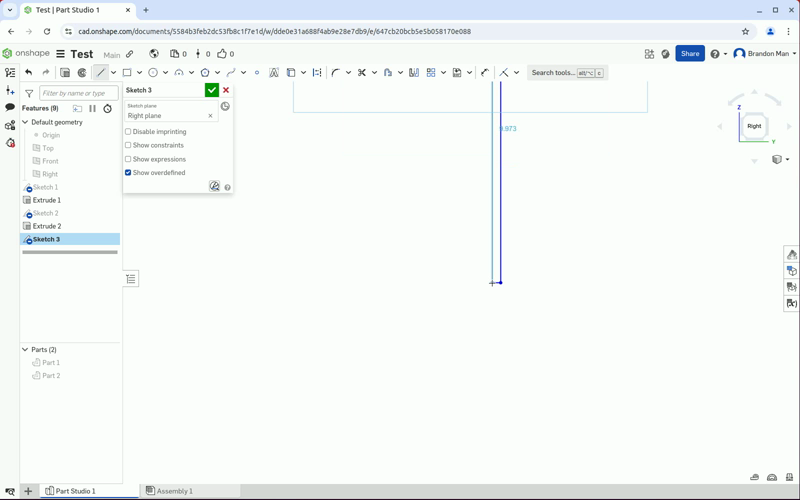
scroll(6)
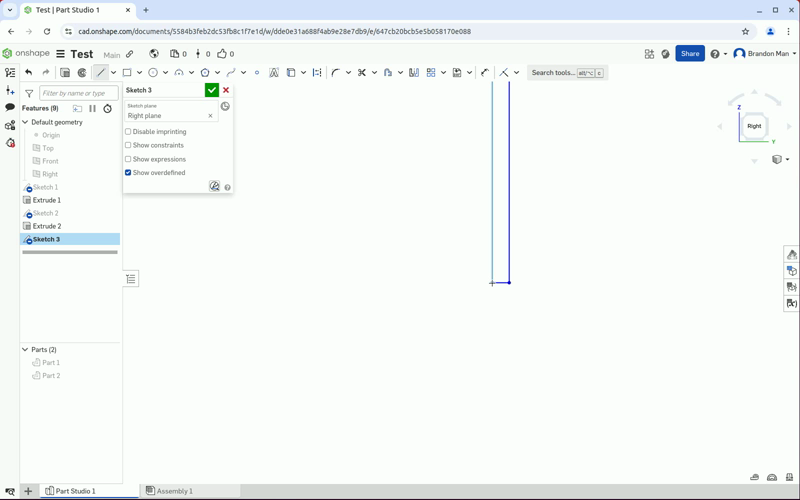
key_up(shift)
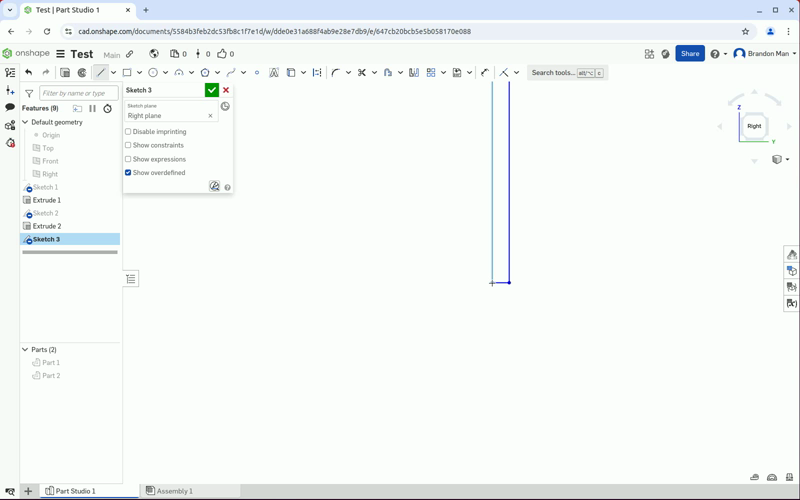
click(492, 282)
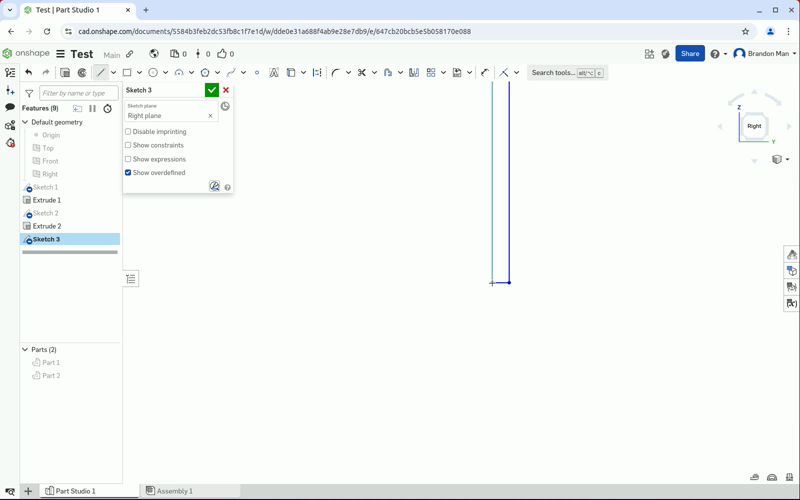
scroll(-6)
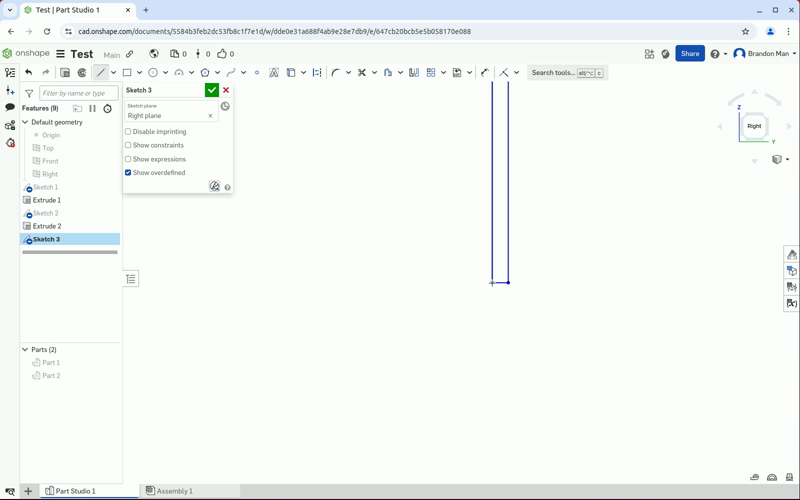
scroll(-6)
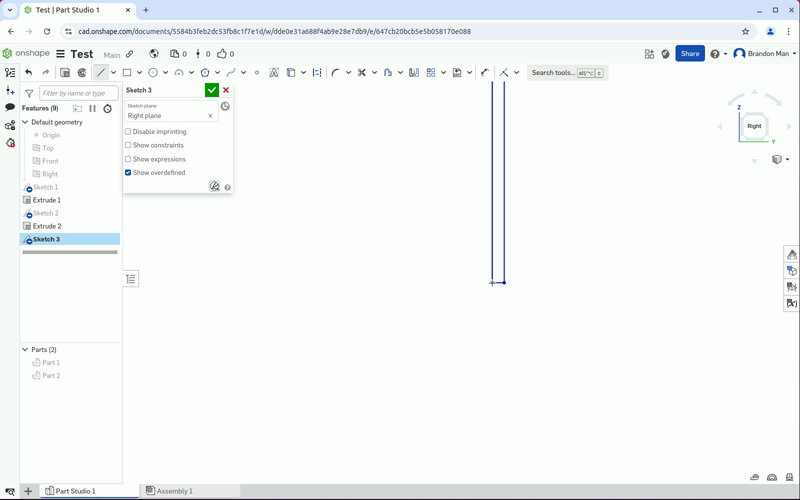
scroll(-6)
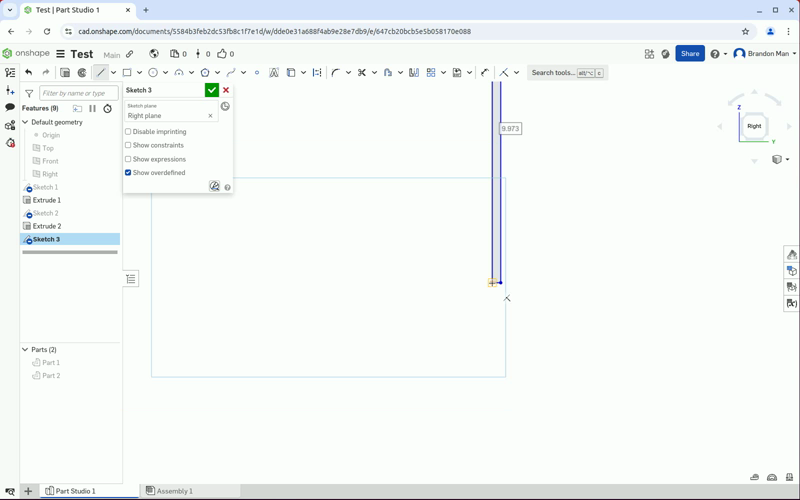
scroll(-6)
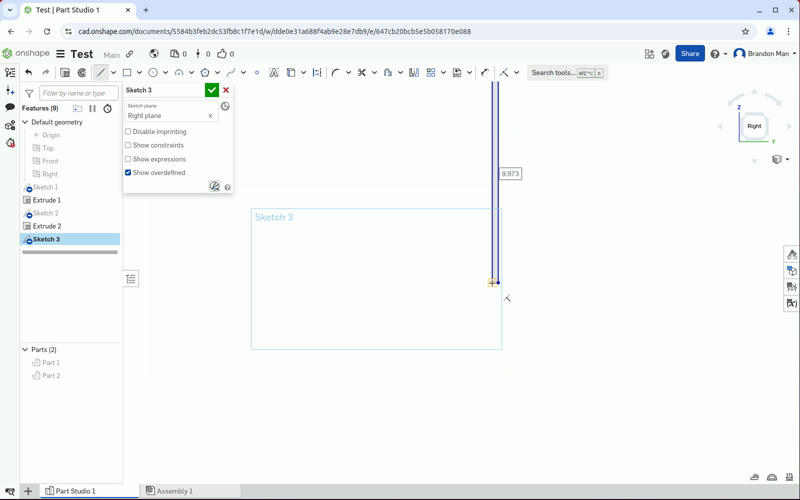
scroll(-6)
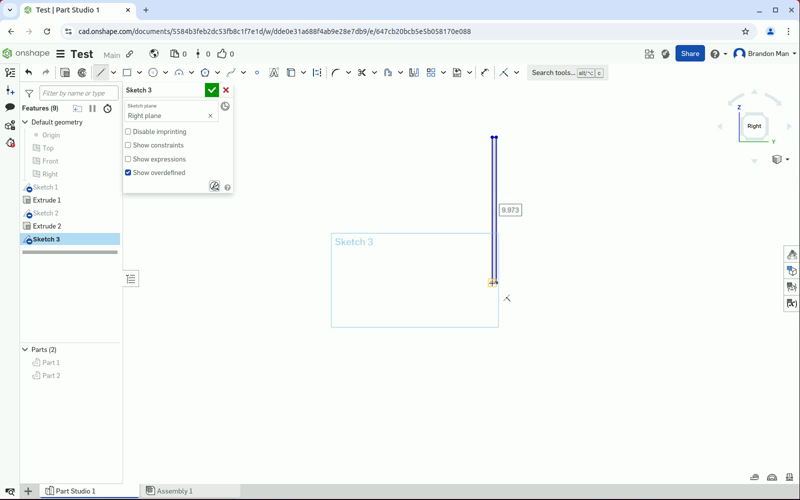
scroll(-6)
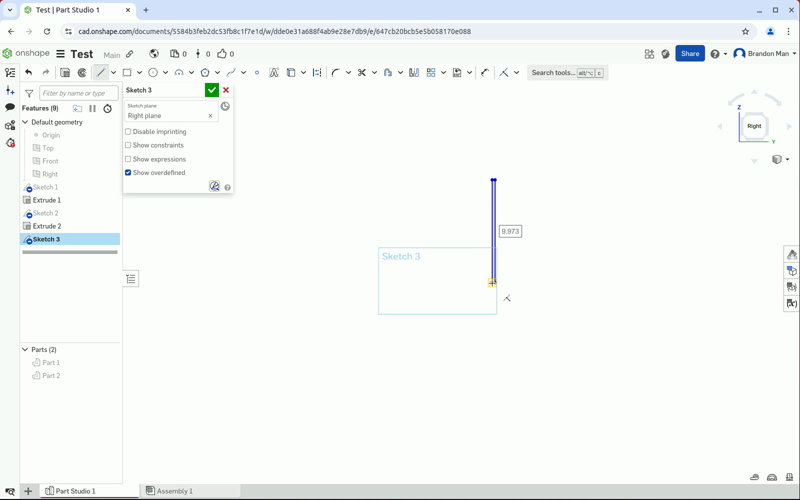
scroll(-6)
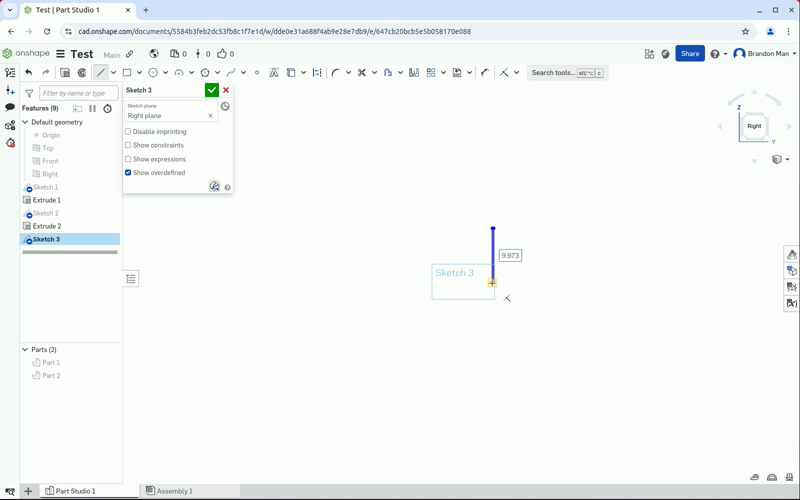
key(esc)
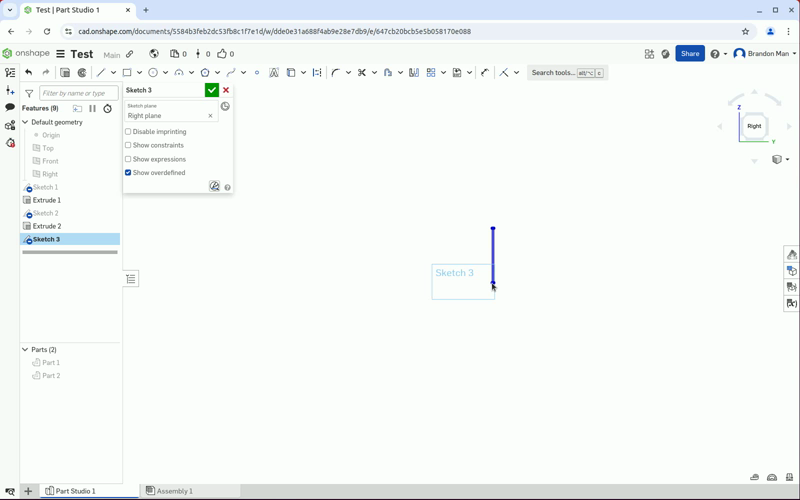
mouse_move(492, 234)
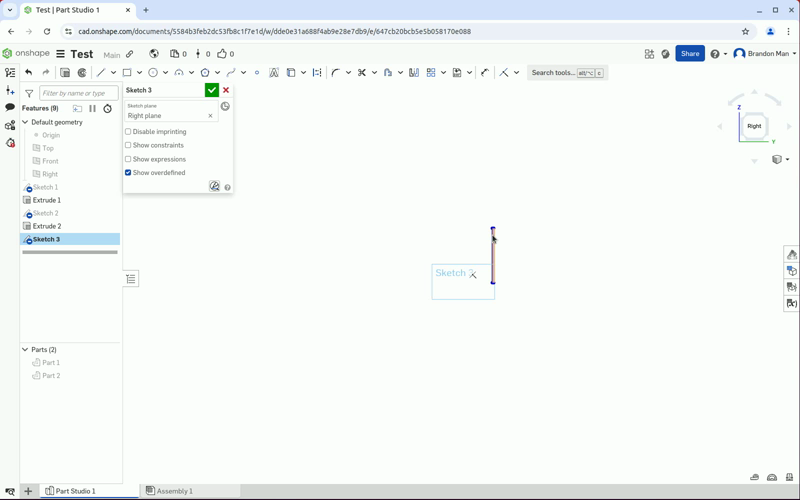
scroll(6)
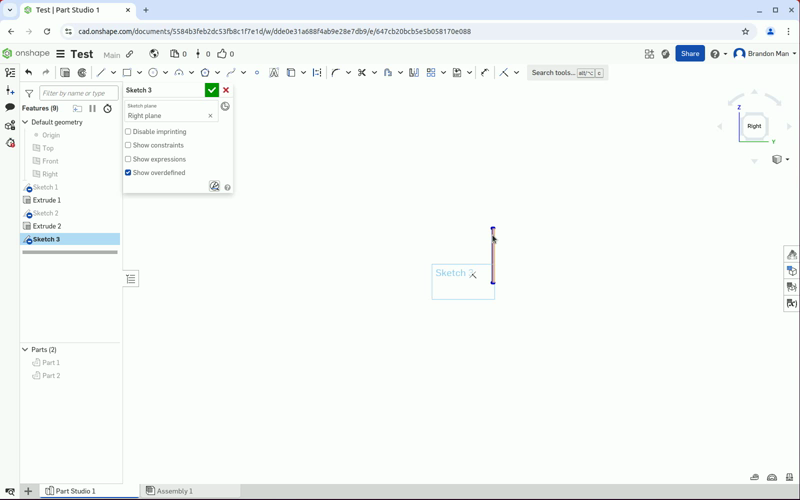
scroll(6)
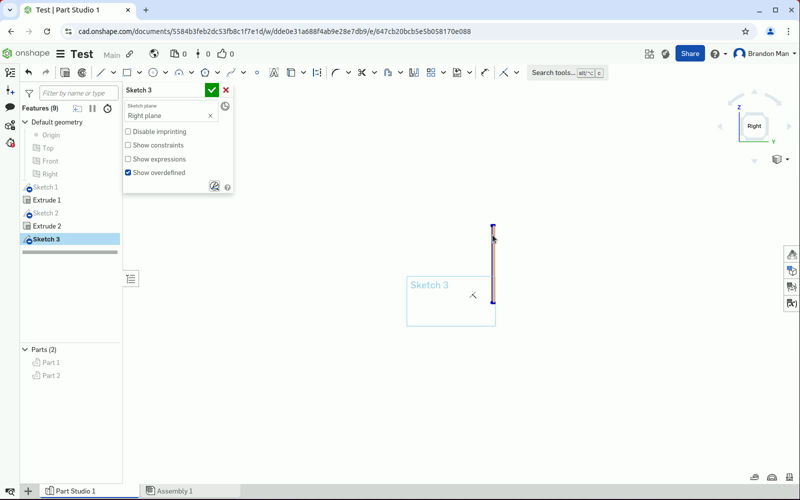
scroll(6)
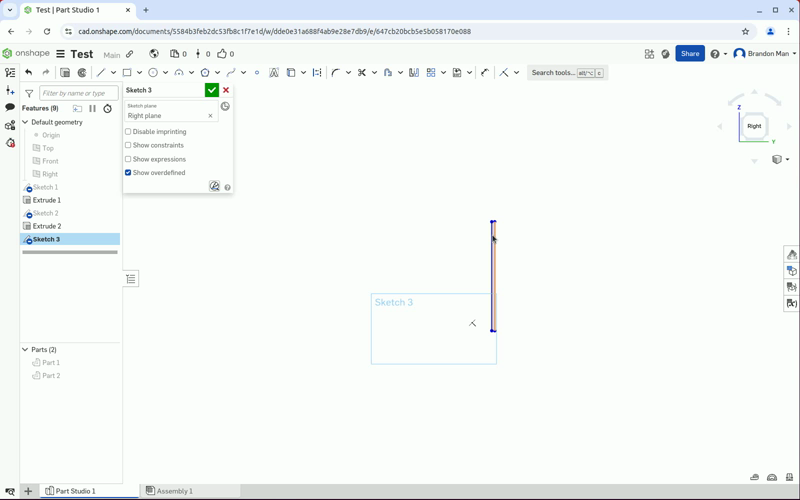
scroll(6)
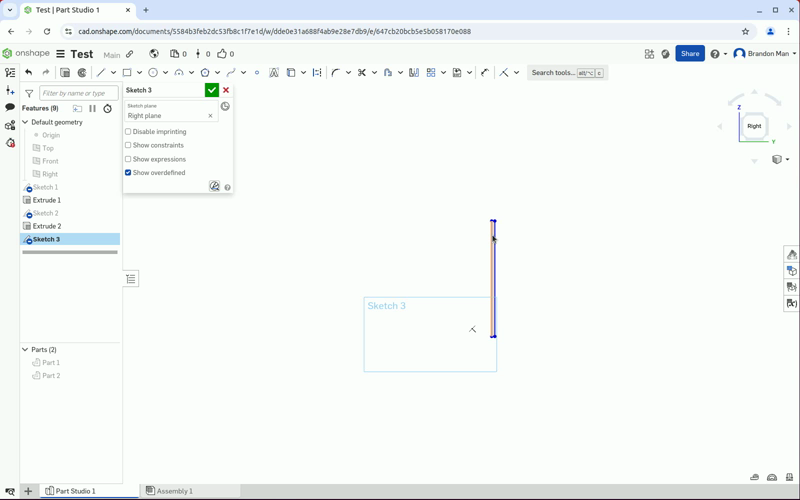
scroll(6)
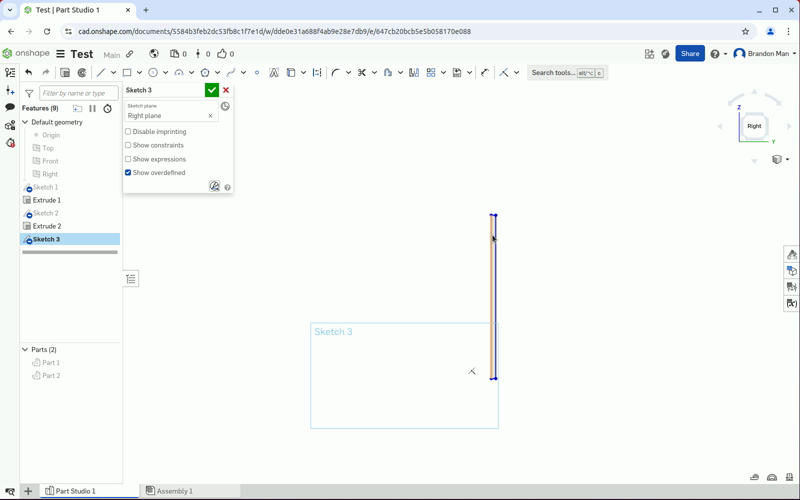
scroll(6)
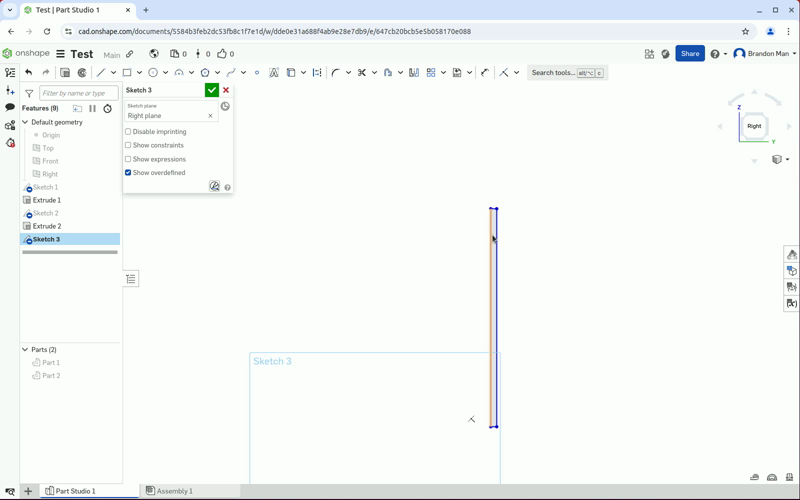
scroll(6)
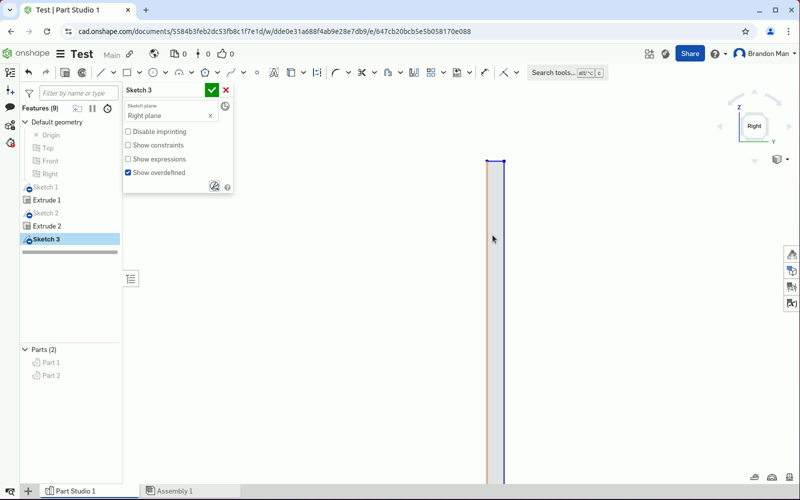
click(492, 234)
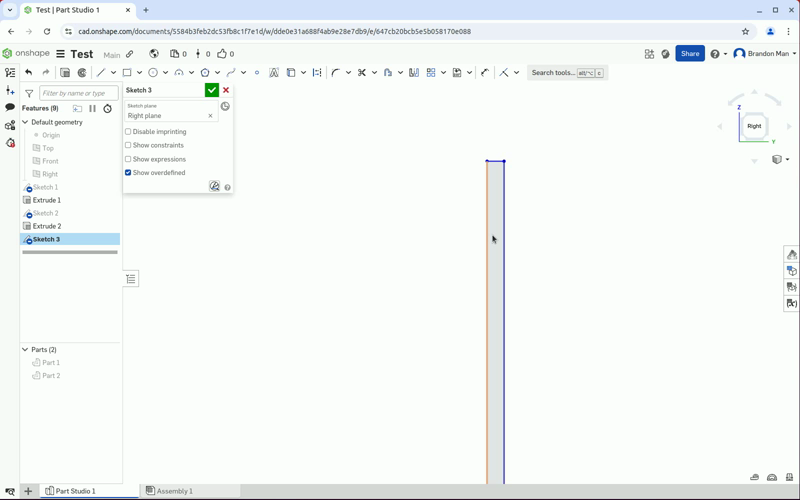
scroll(-6)
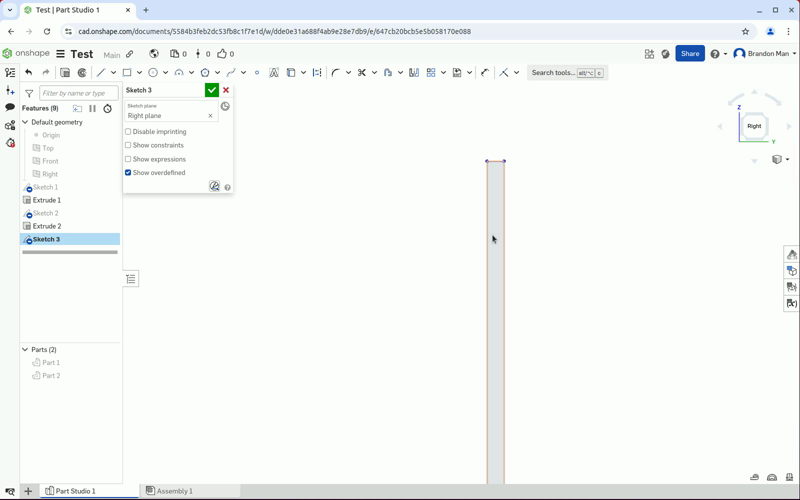
scroll(-6)
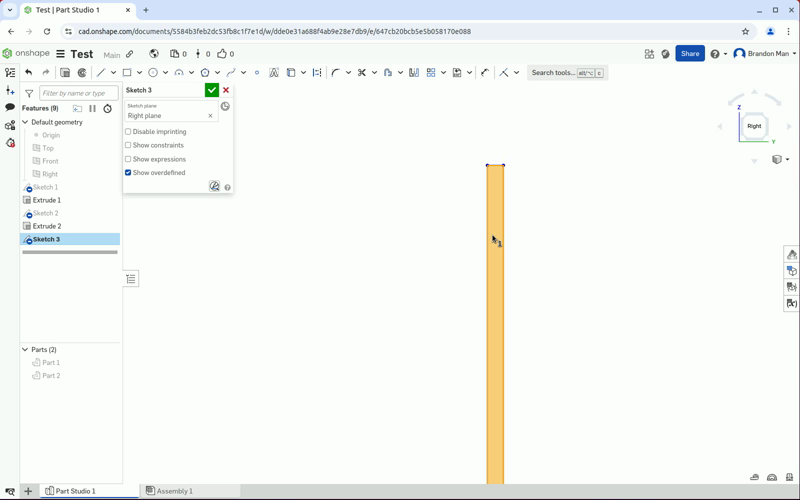
scroll(-6)
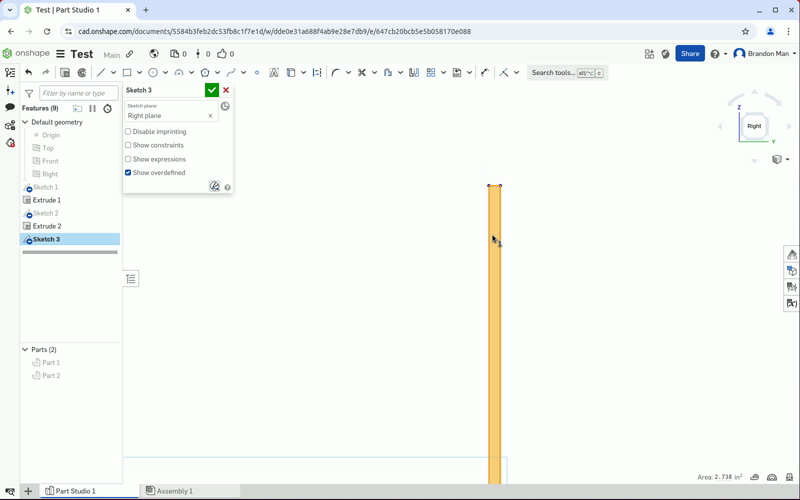
scroll(-6)
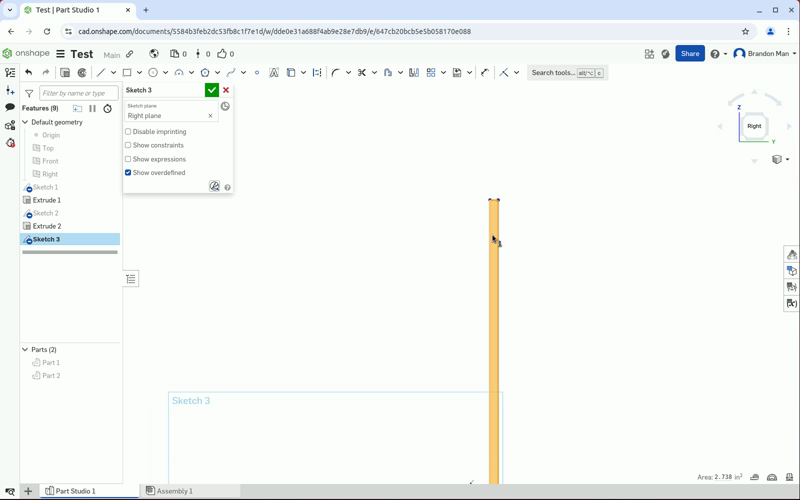
scroll(-6)
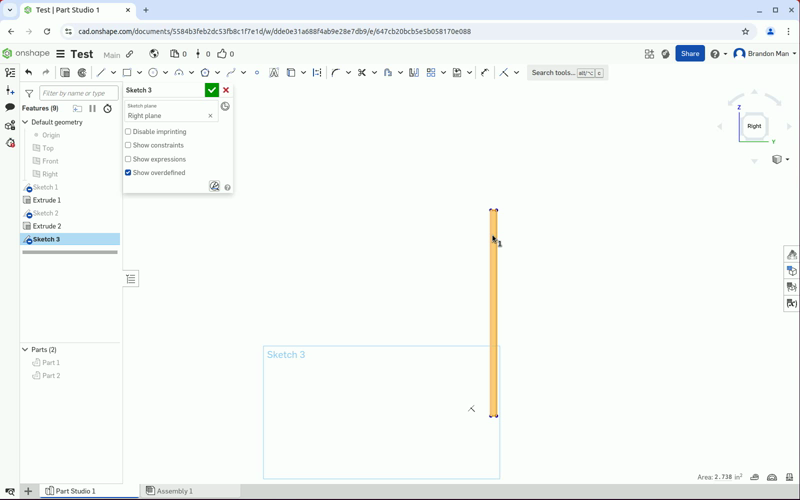
scroll(-6)
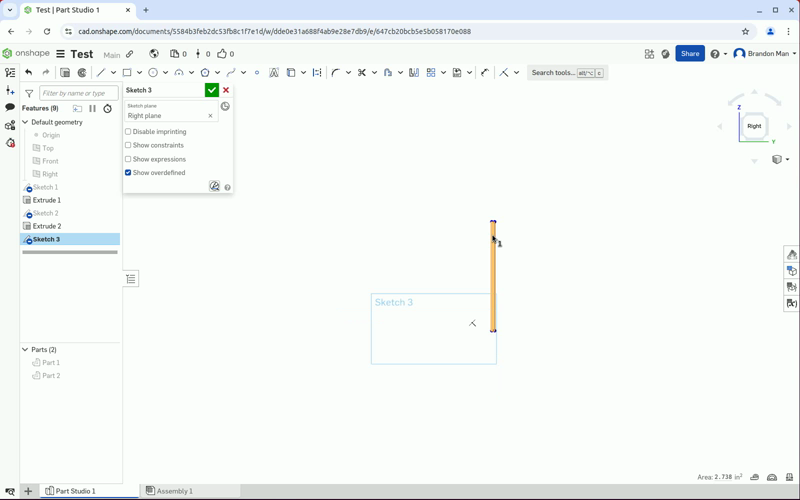
scroll(-6)
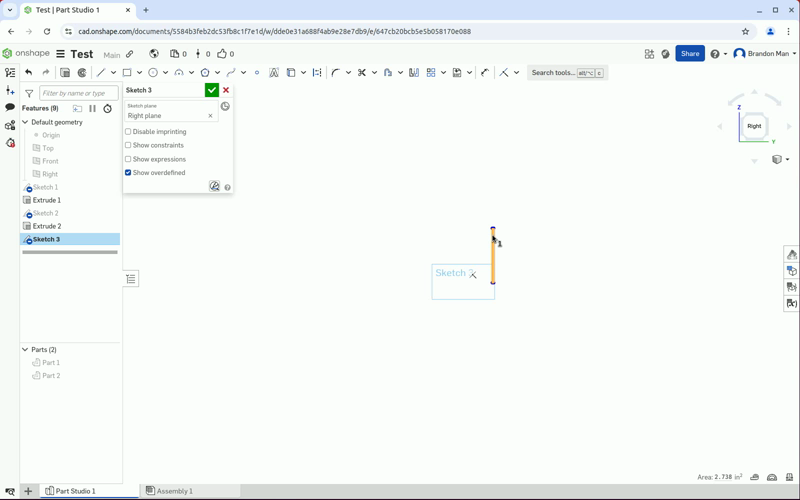
mouse_move(73, 352)
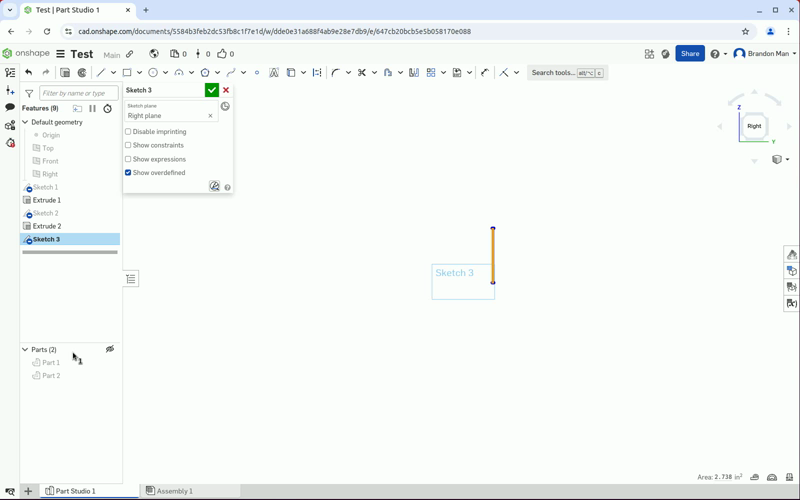
key(shift+y)
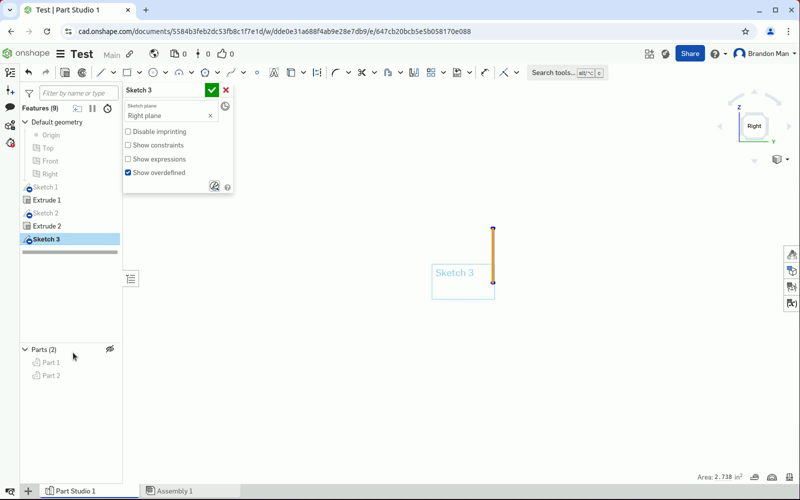
key(shift+e)
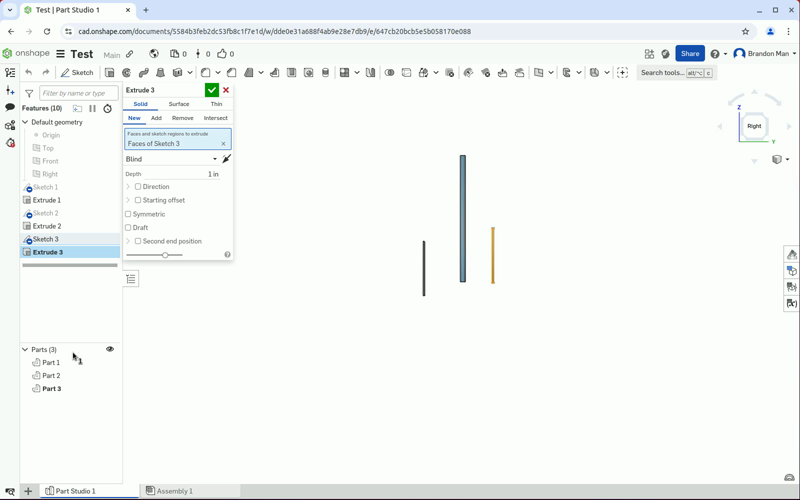
mouse_move(143, 106)
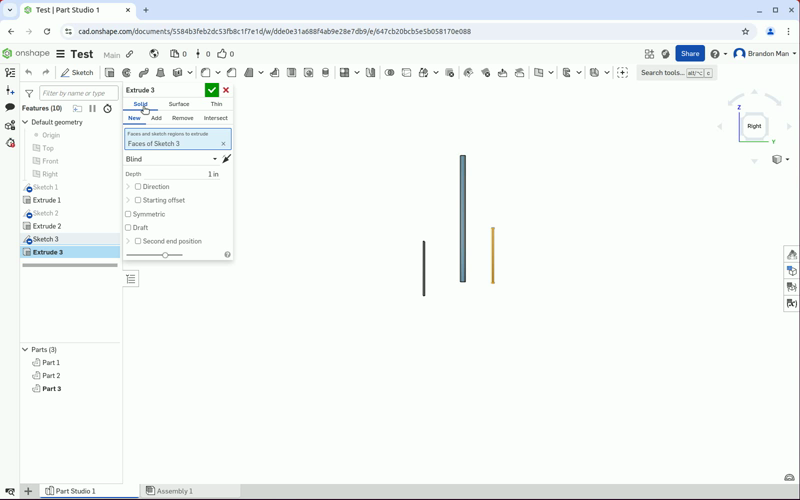
click(143, 106)
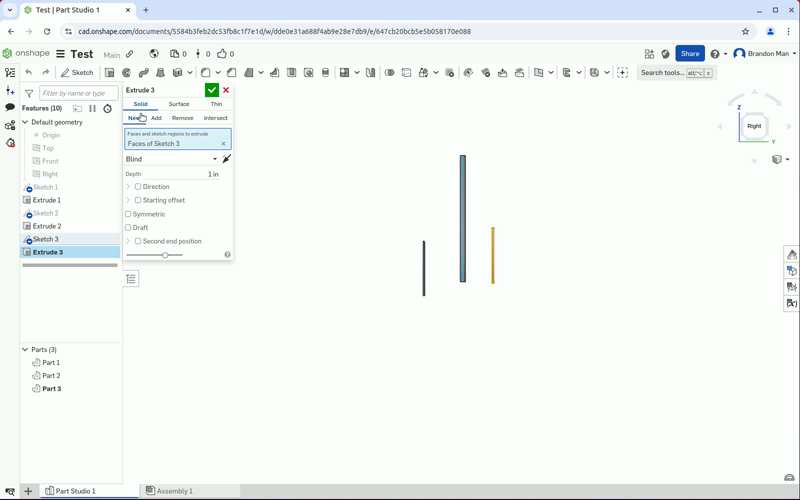
mouse_move(137, 120)
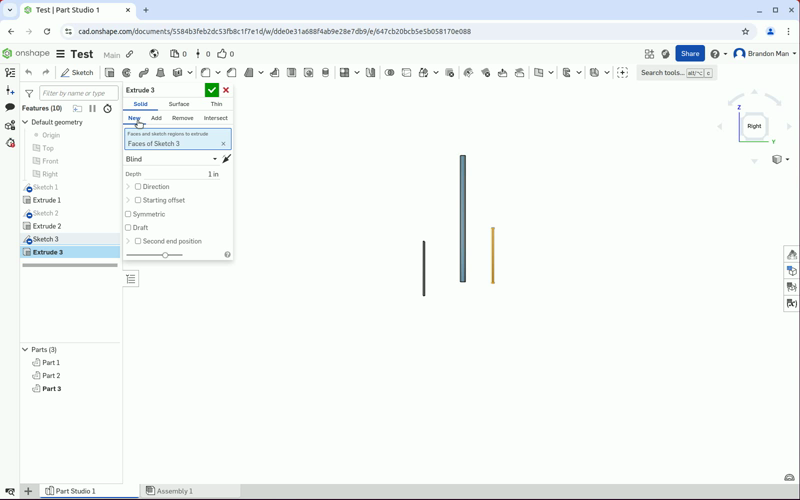
click(137, 120)
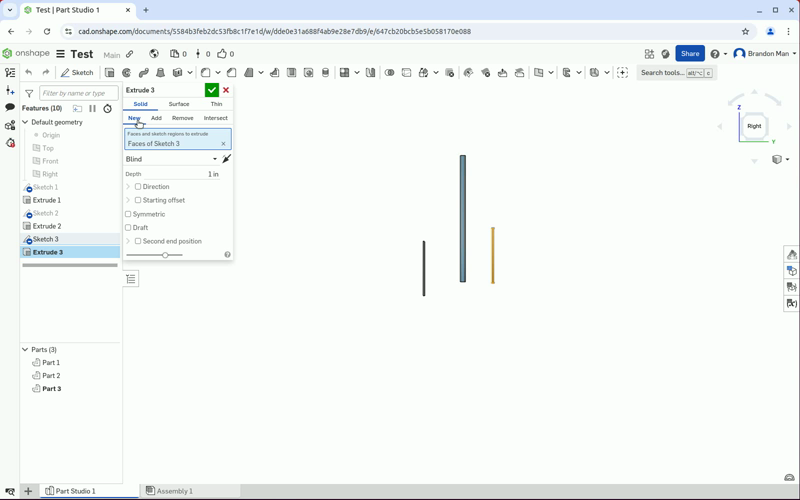
key(tab, 4)
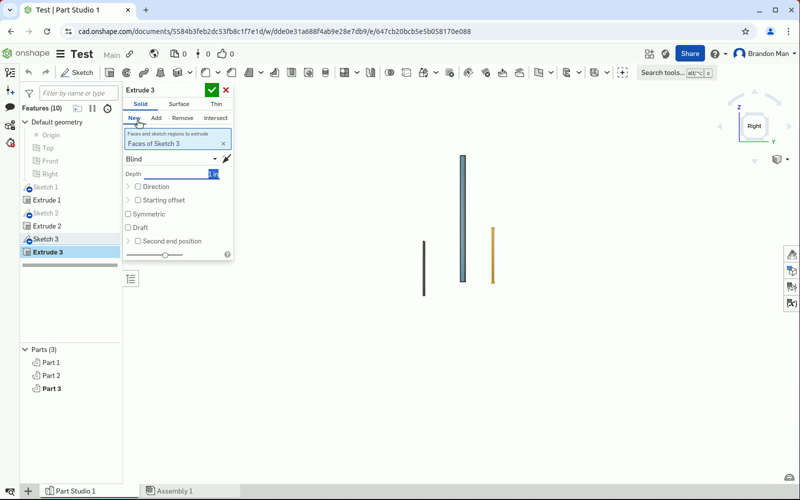
text(-0.241)
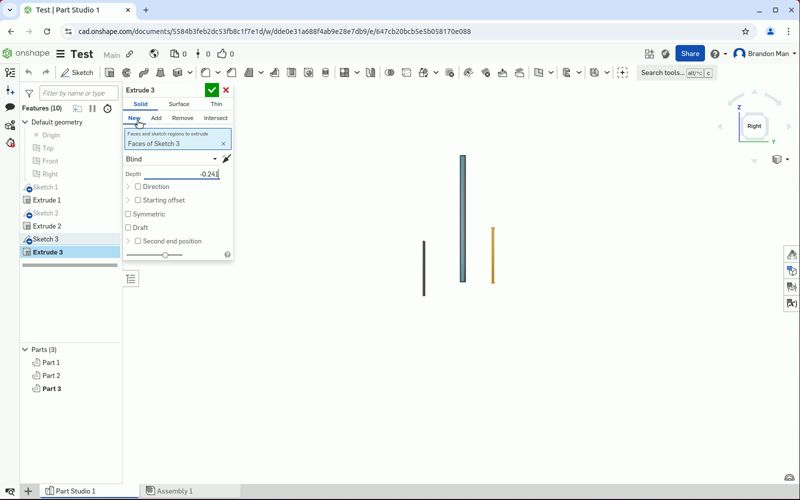
key(enter)
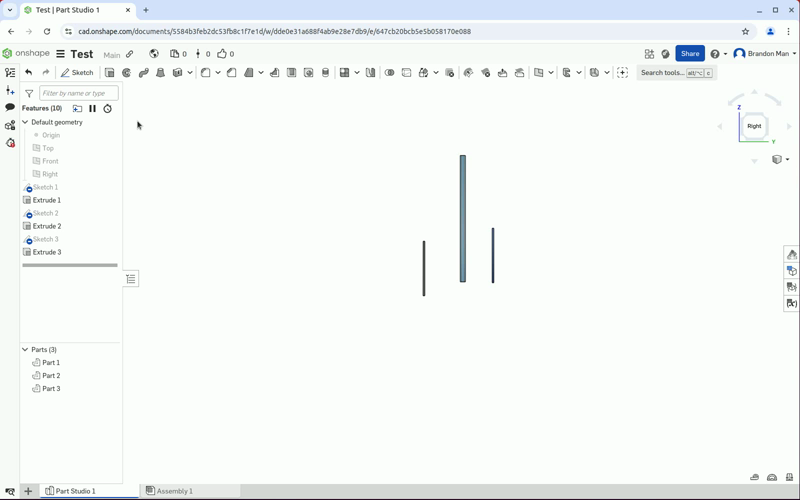
key(shift+h)
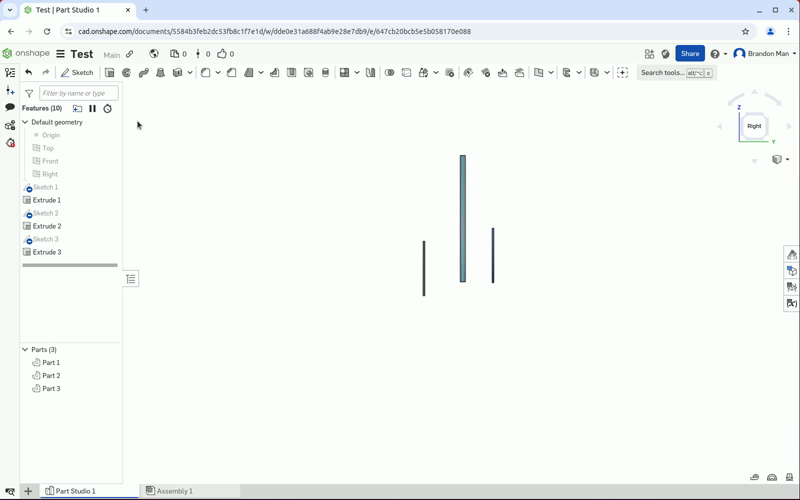
key(shift+h)
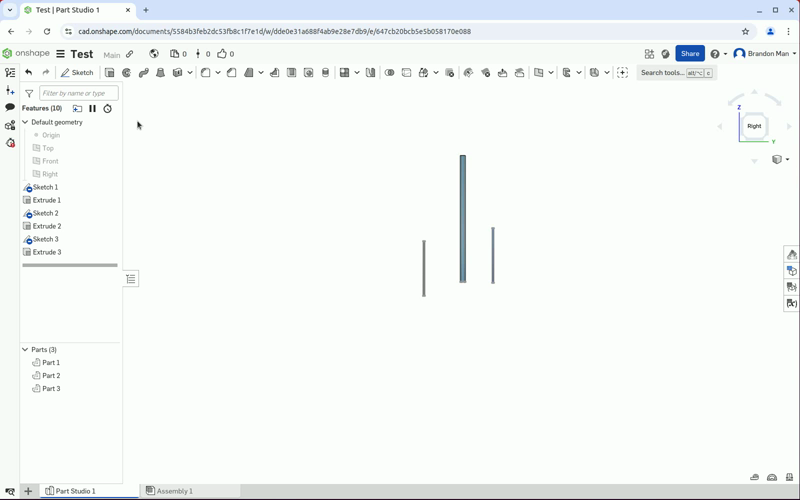
key(shift+7)
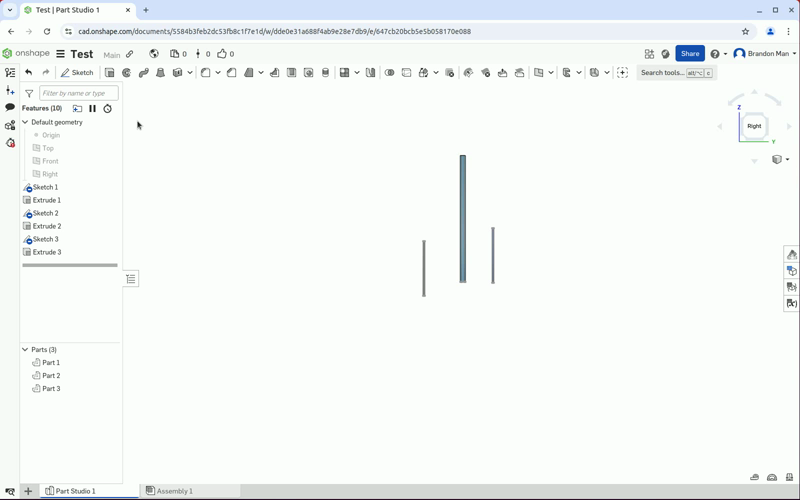
key(right, 2)
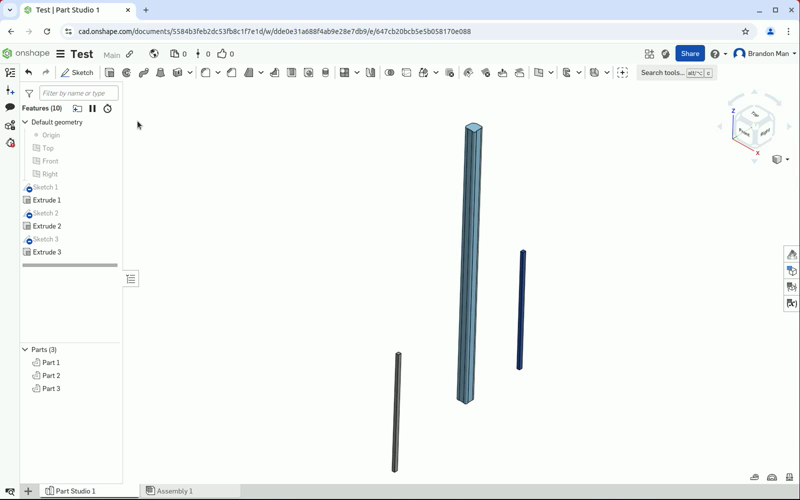
key(down, 2)
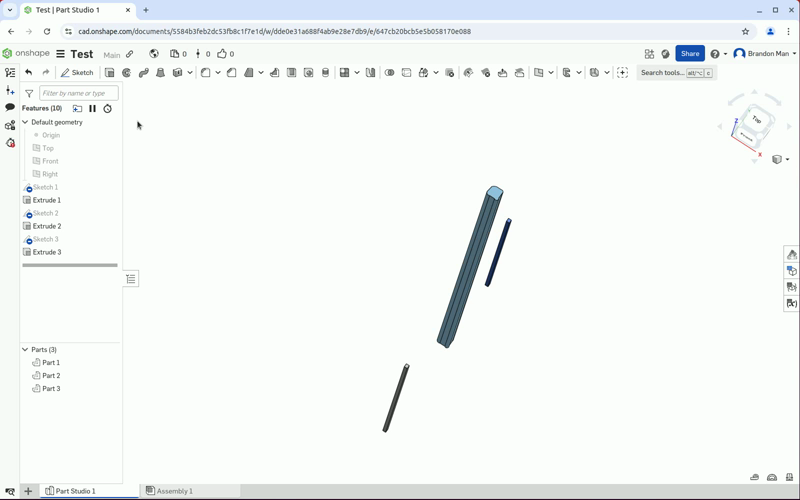
key(up, 2)
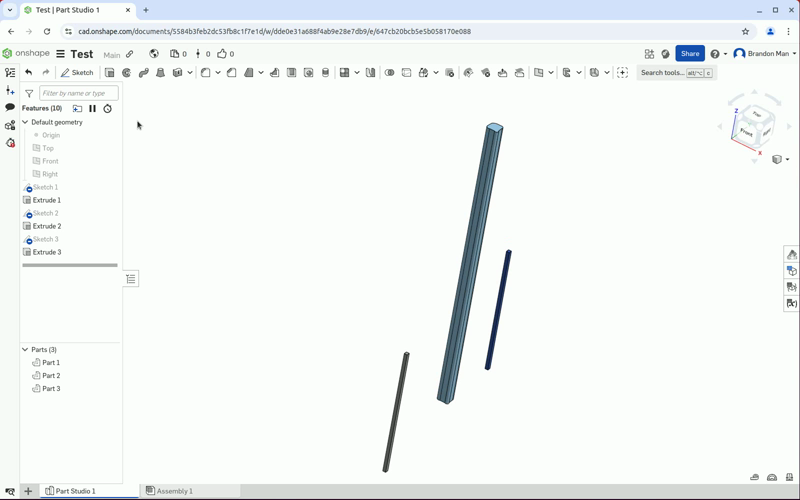
key(left, 2)
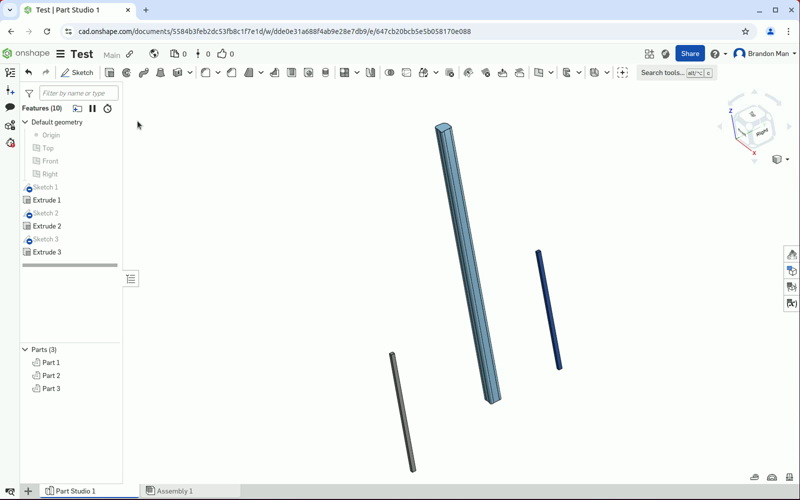
mouse_move(73, 189)
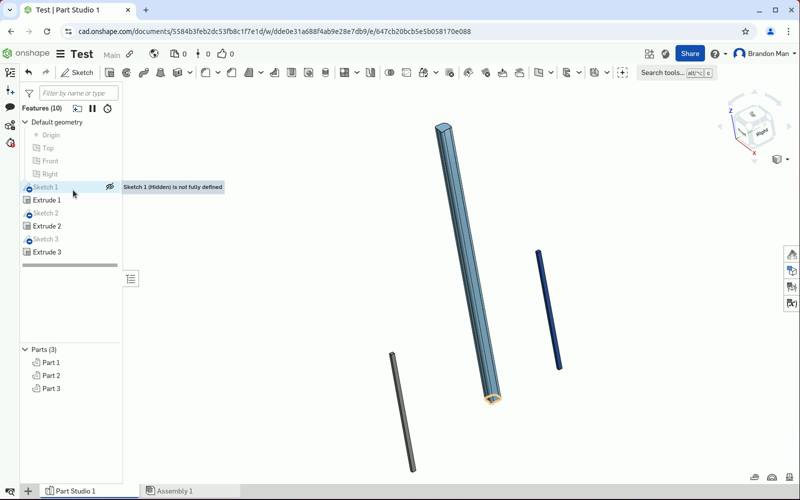
click(73, 189)